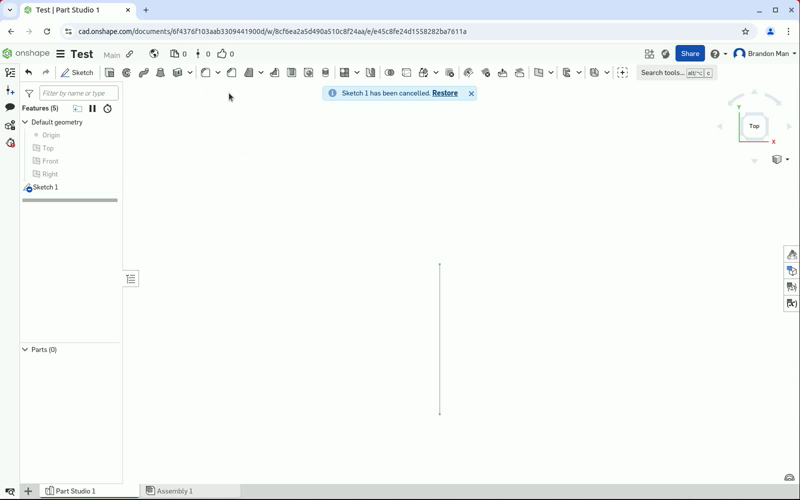
key(shift+h)
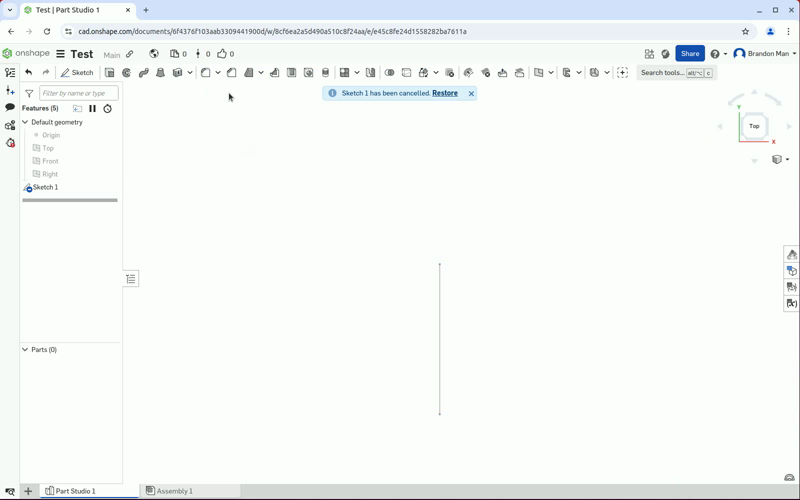
key(shift+s)
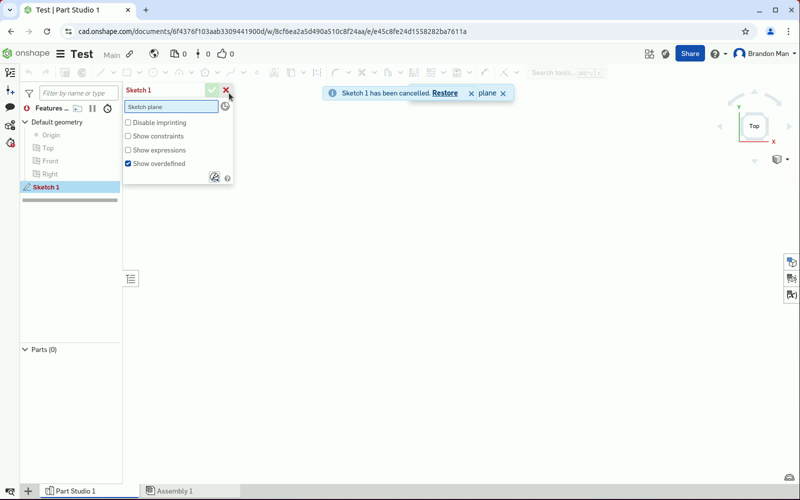
mouse_move(73, 150)
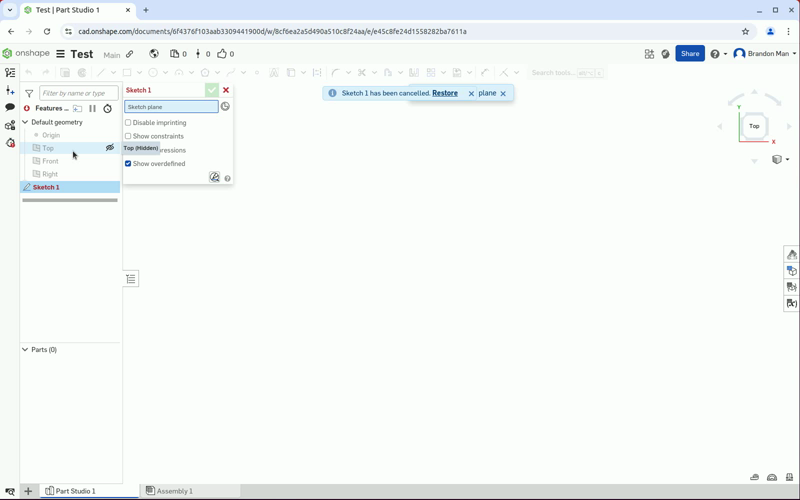
click(73, 150)
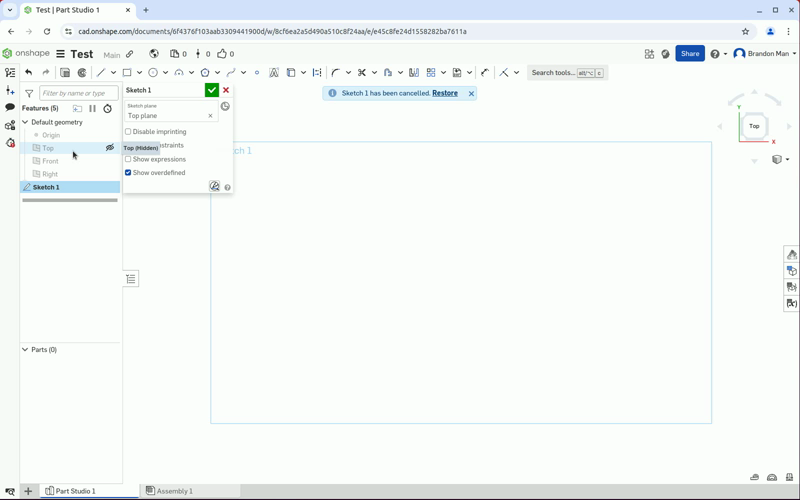
mouse_move(73, 352)
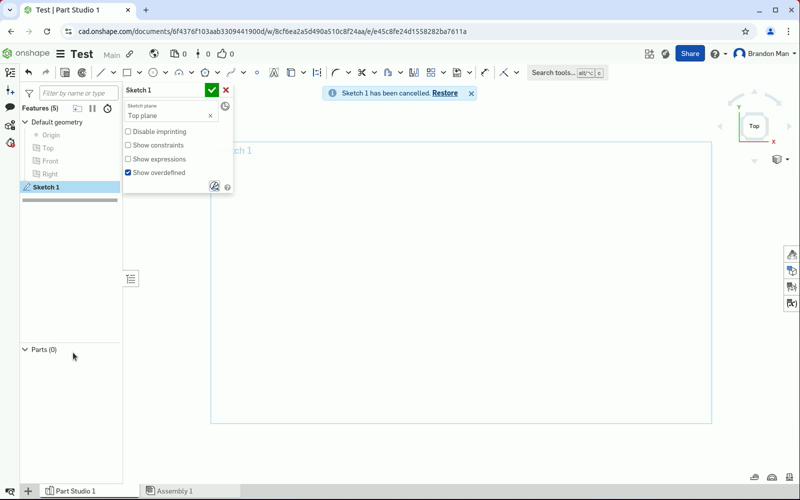
key(y)
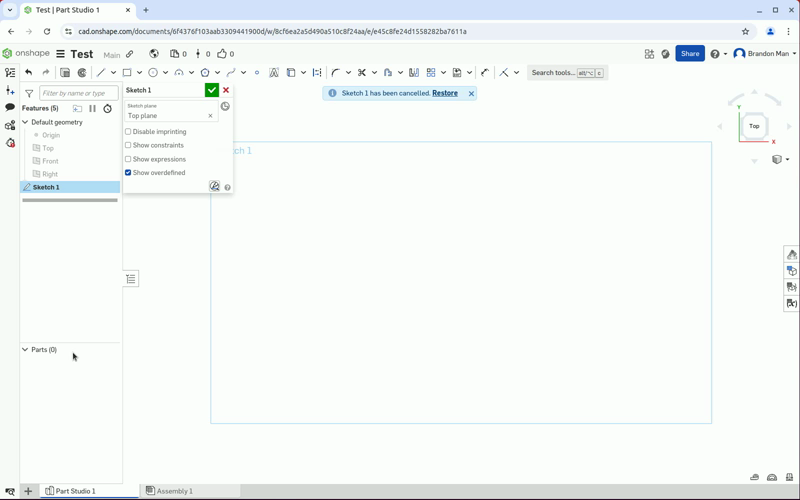
key(l)
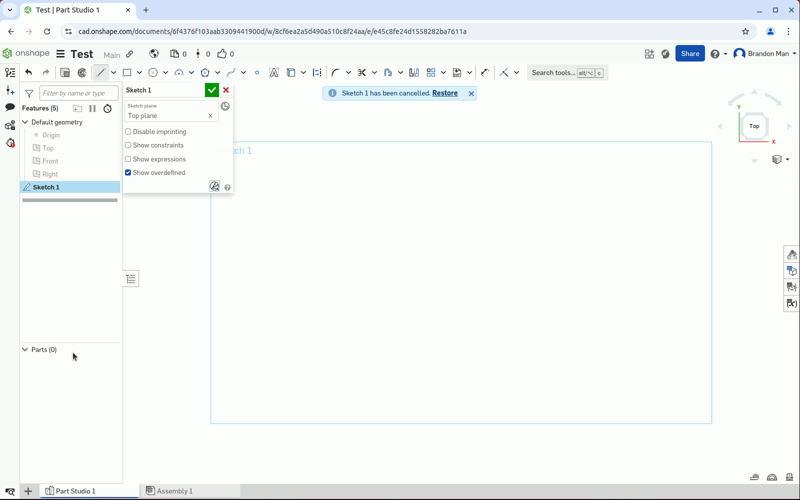
key_down(shift)
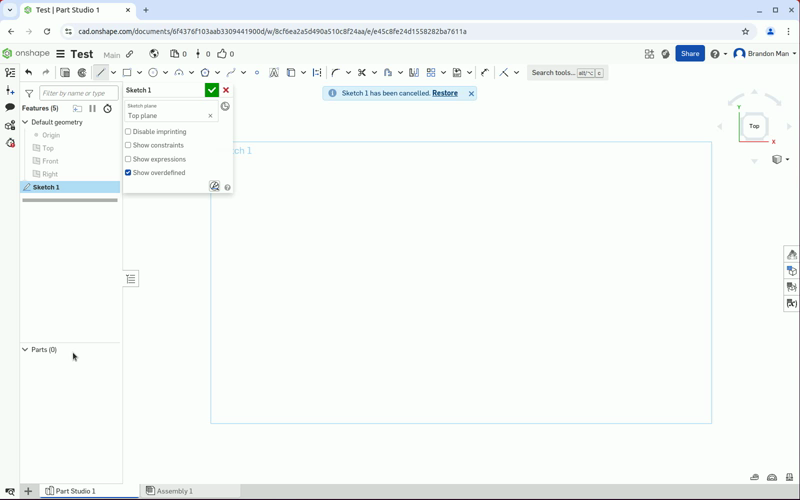
mouse_move(460, 282)
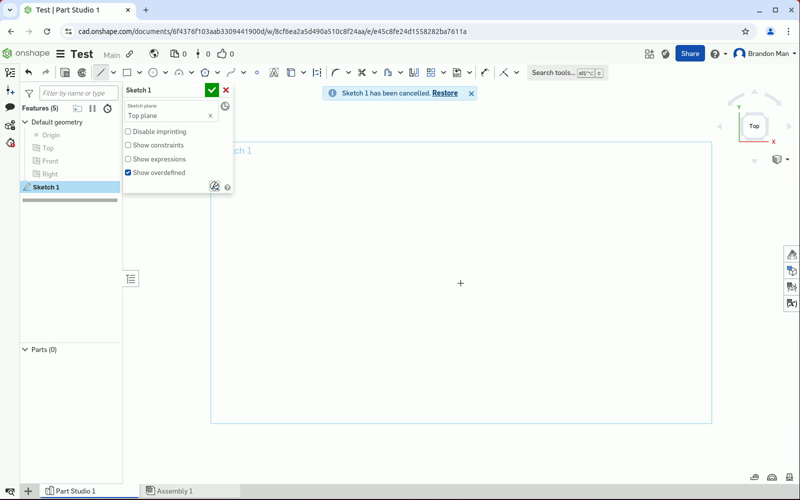
click(460, 282)
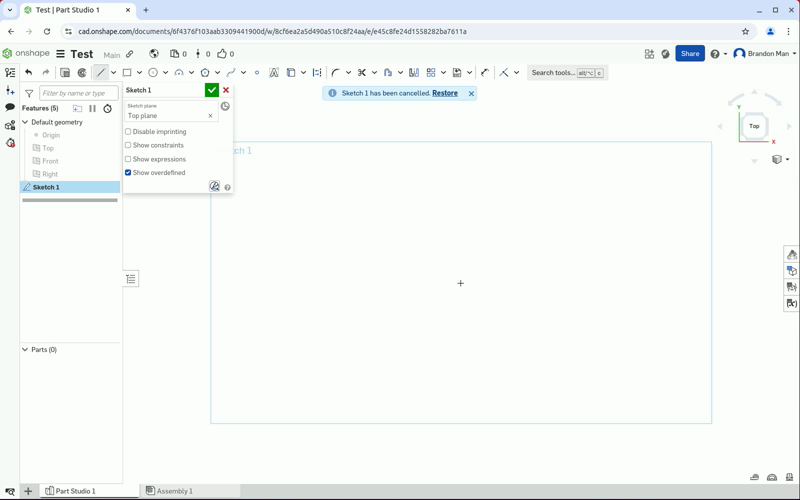
key_up(shift)
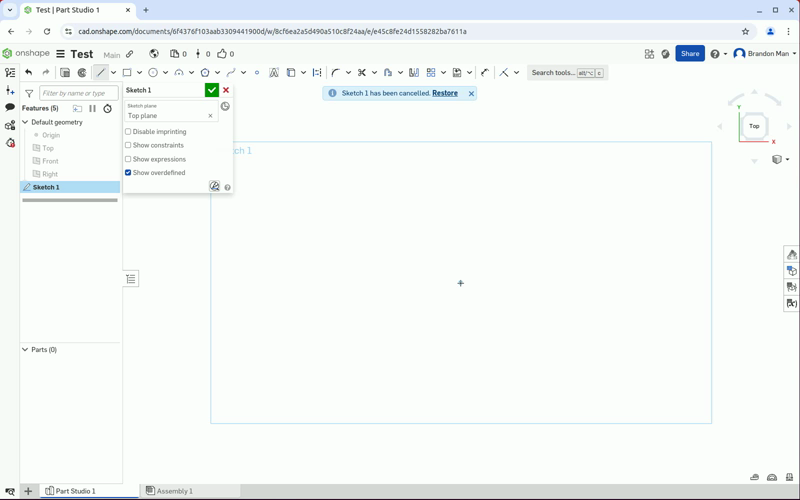
key_down(shift)
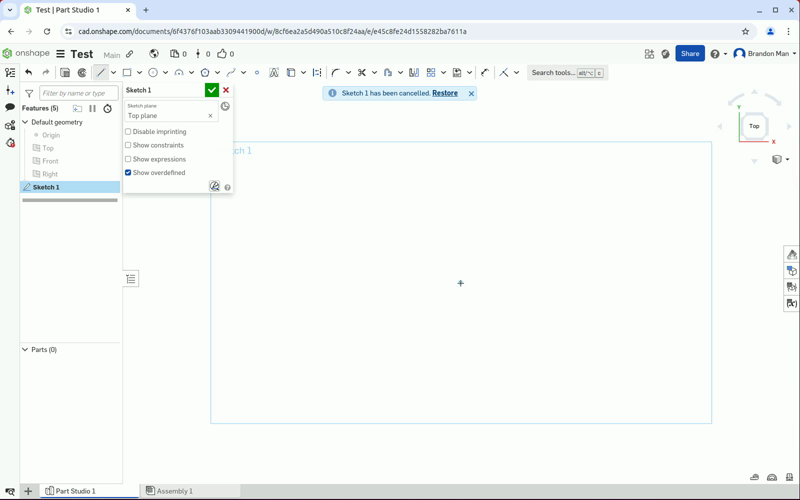
mouse_move(490, 282)
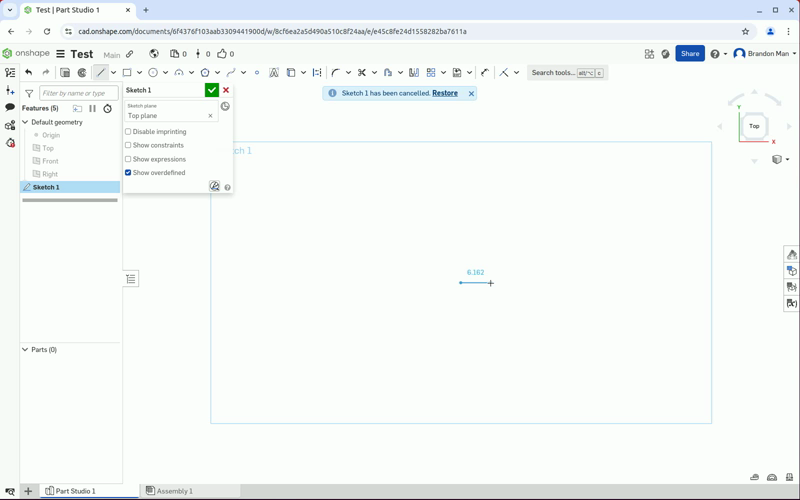
mouse_move(498, 282)
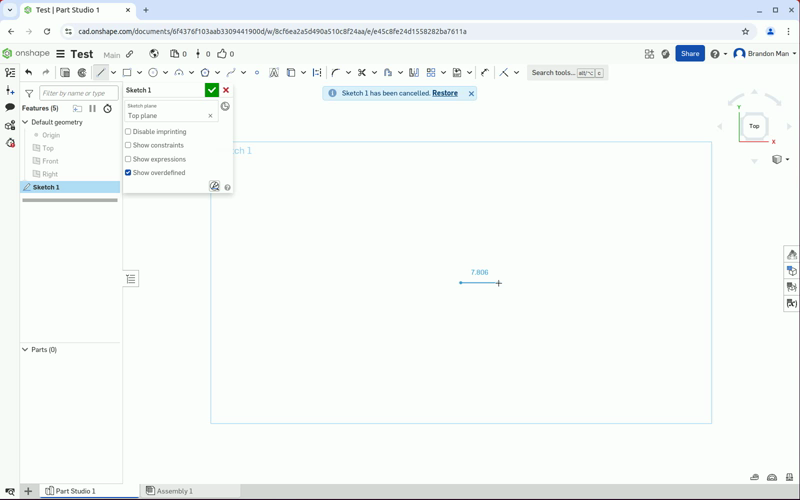
click(498, 282)
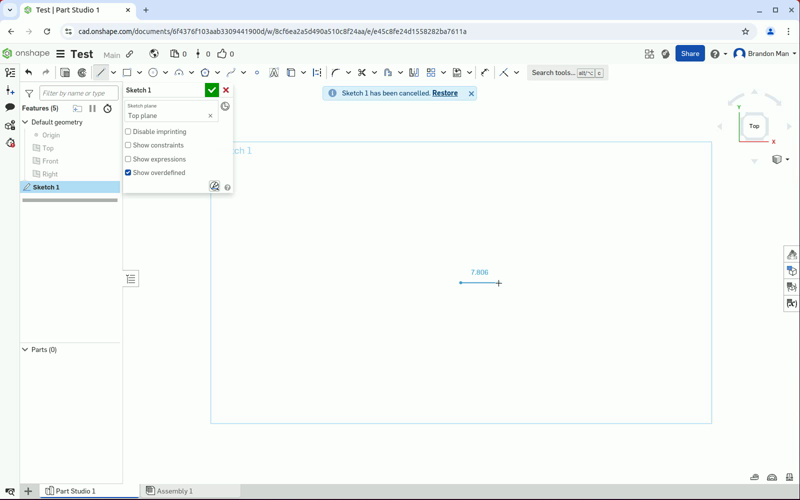
key_up(shift)
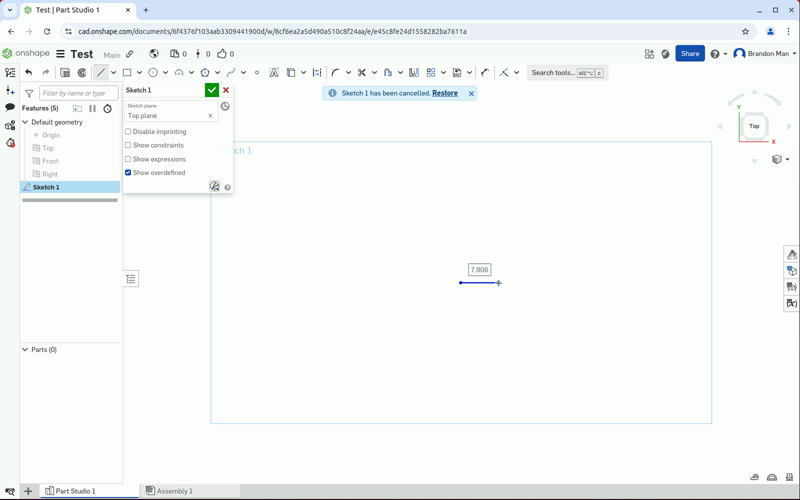
key_down(shift)
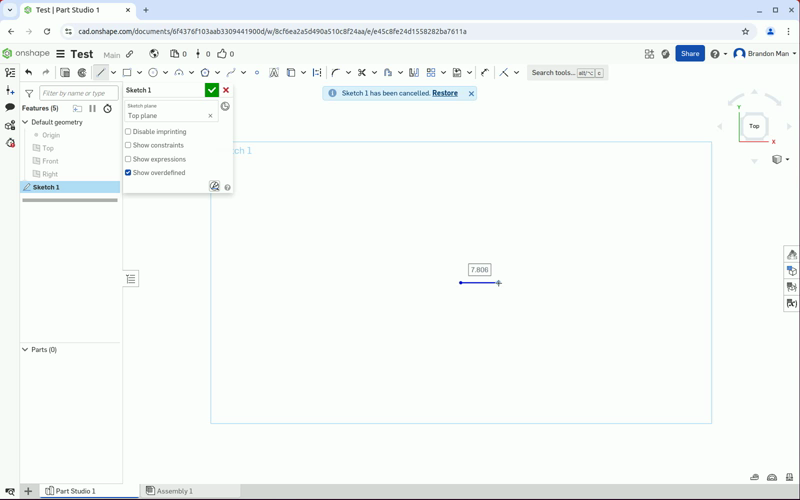
mouse_move(528, 282)
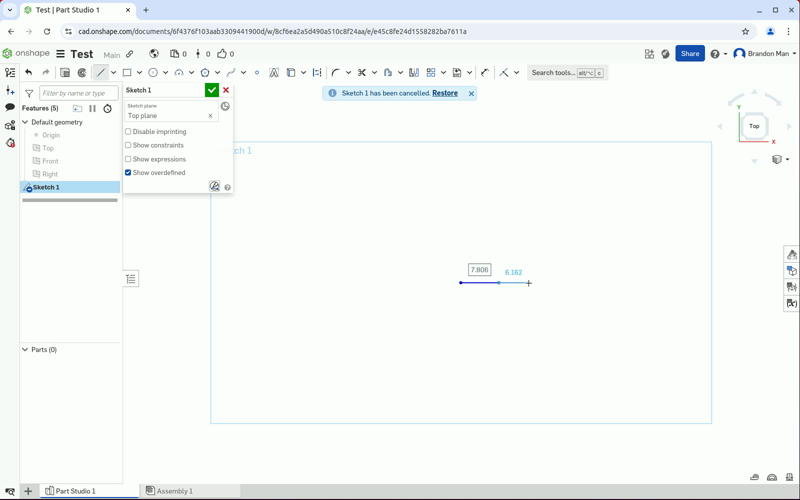
mouse_move(498, 233)
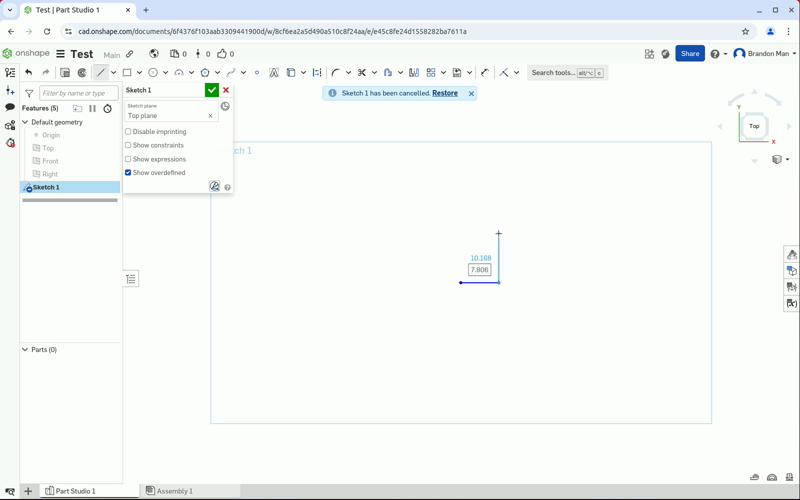
click(498, 233)
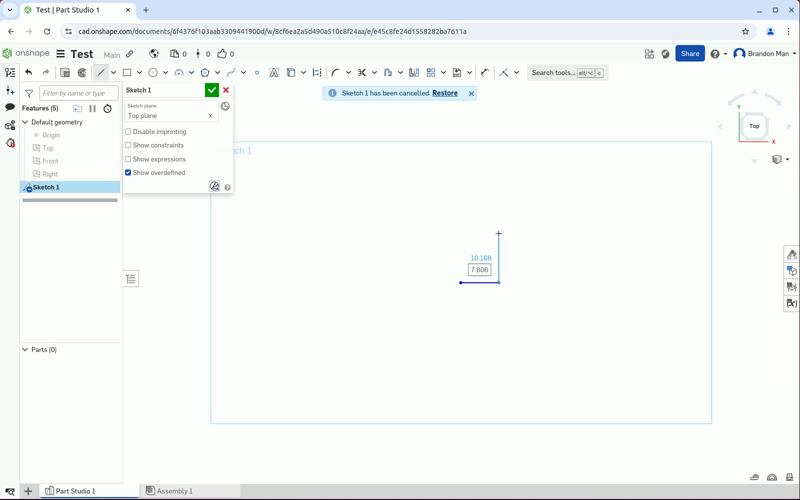
key_up(shift)
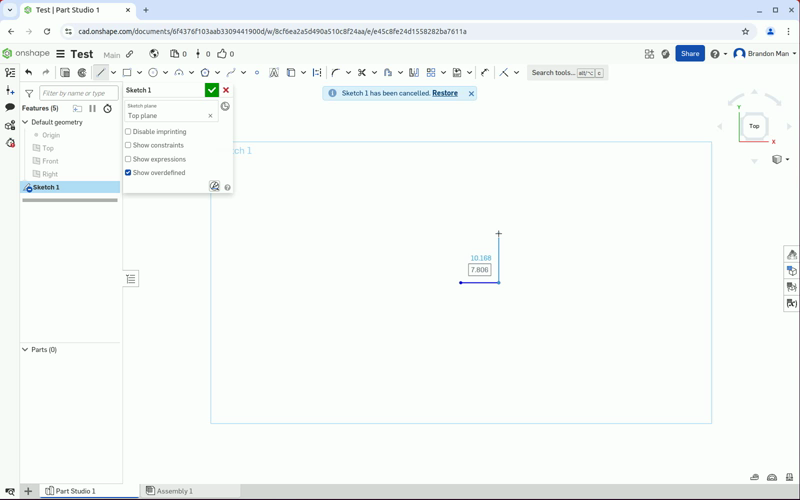
key_down(shift)
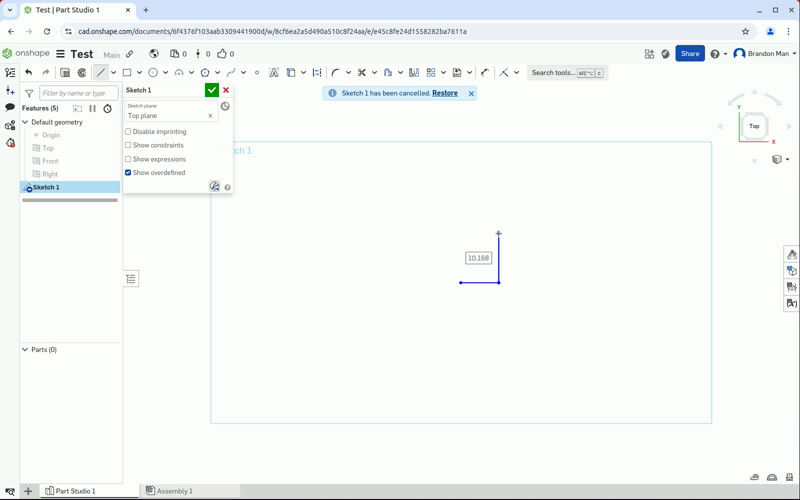
mouse_move(528, 233)
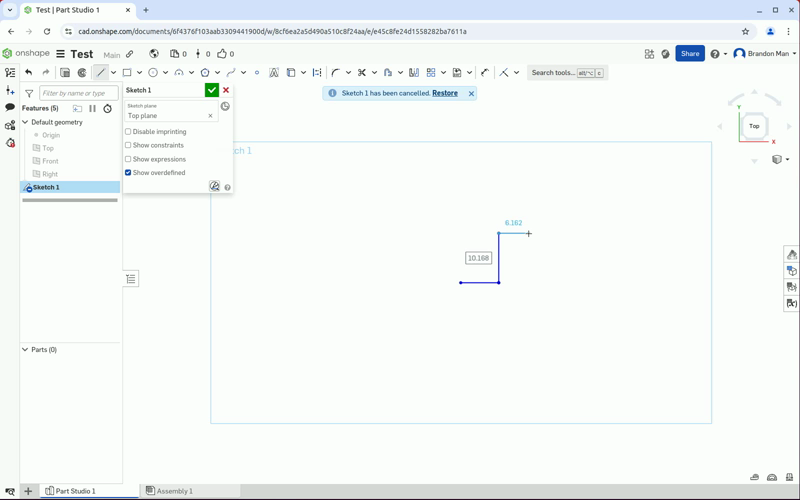
mouse_move(460, 233)
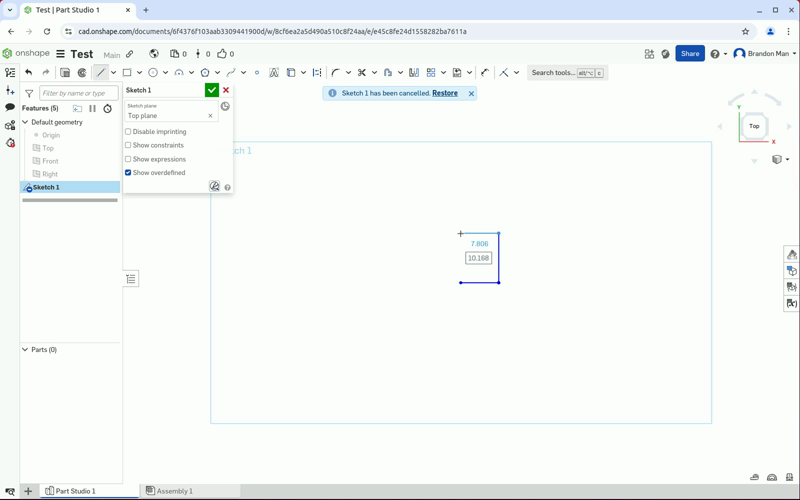
click(460, 233)
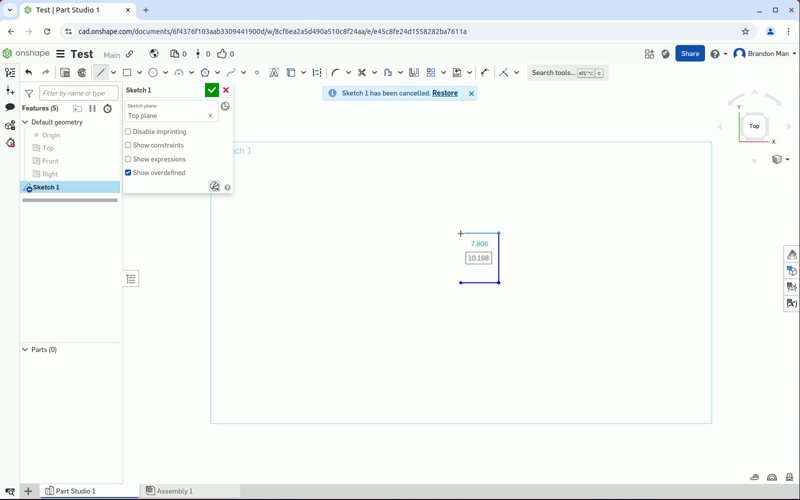
key_up(shift)
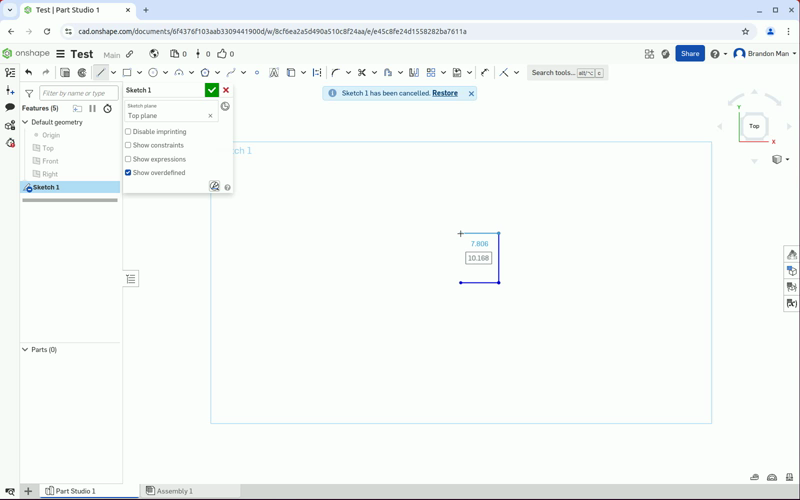
mouse_move(490, 233)
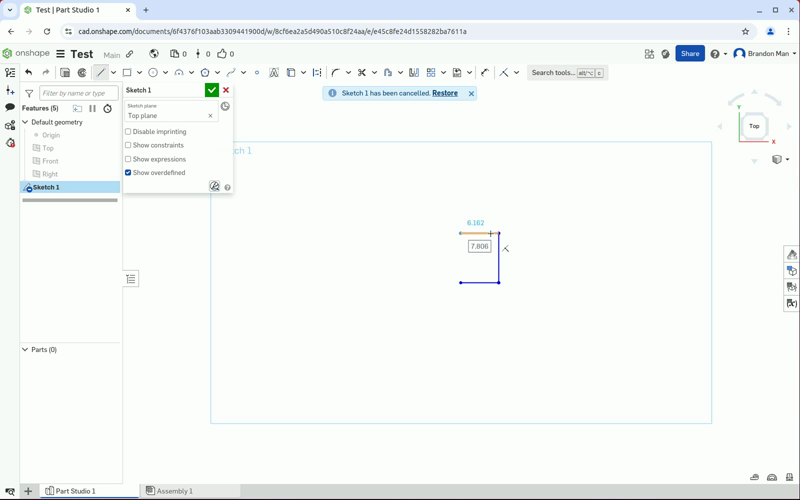
key_down(shift)
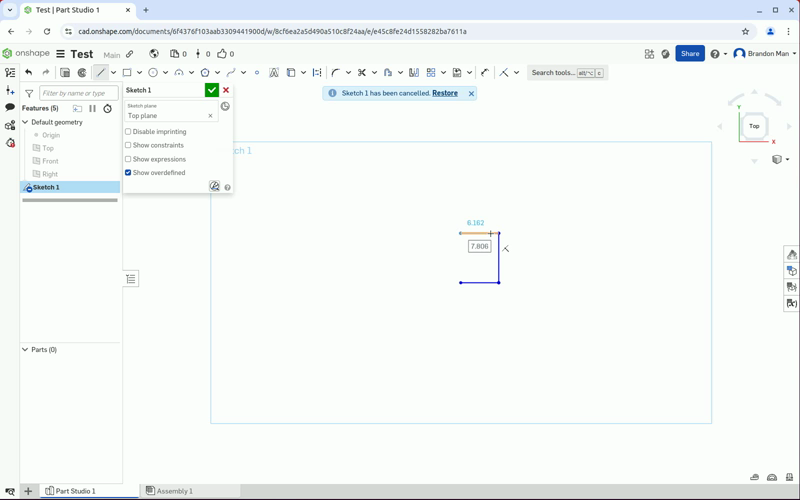
mouse_move(460, 282)
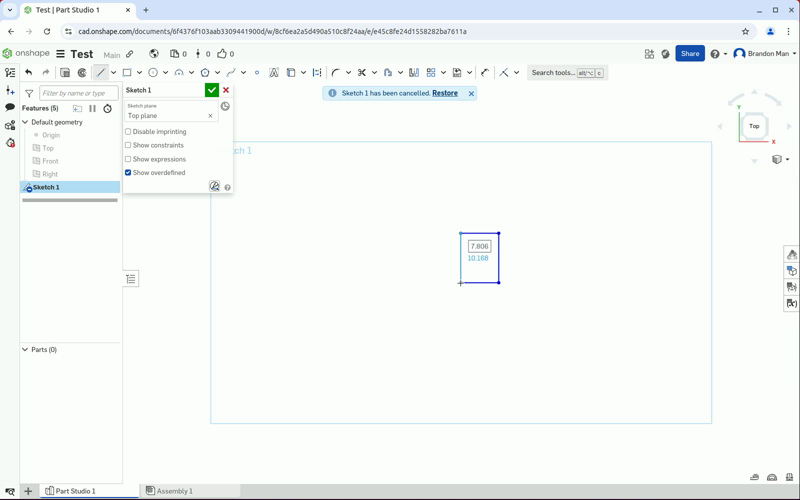
key_up(shift)
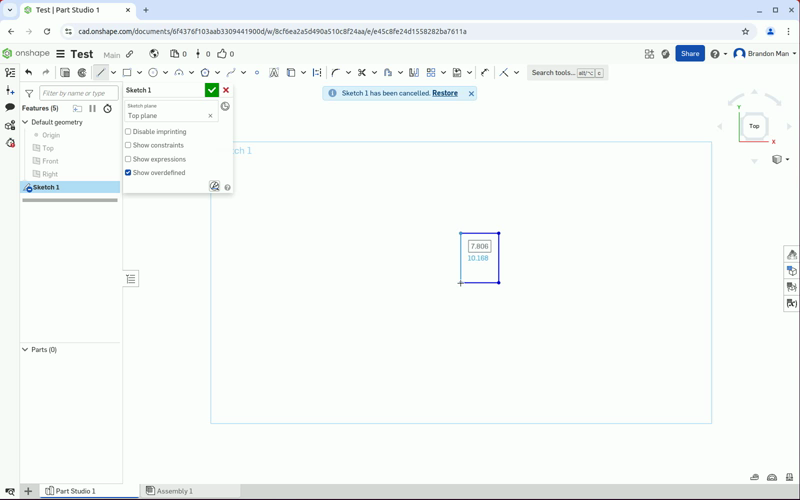
click(460, 282)
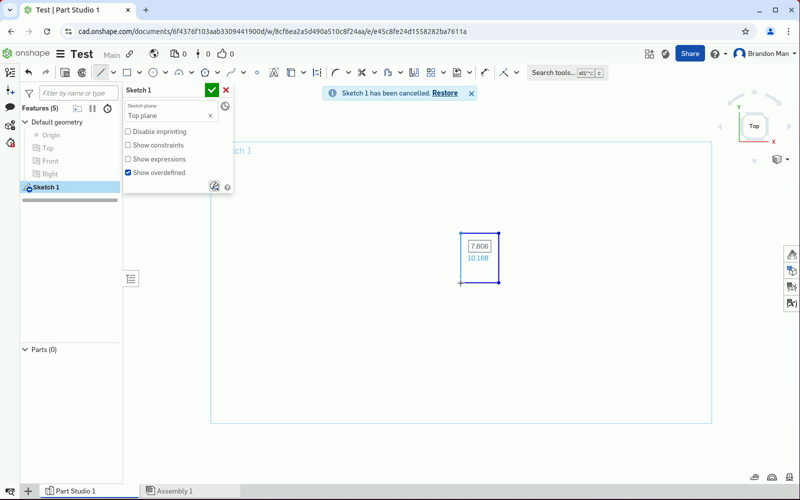
key(esc)
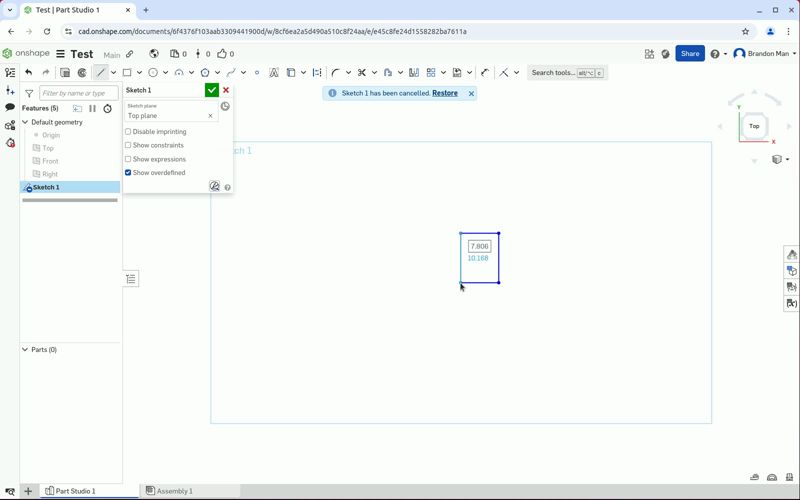
key(l)
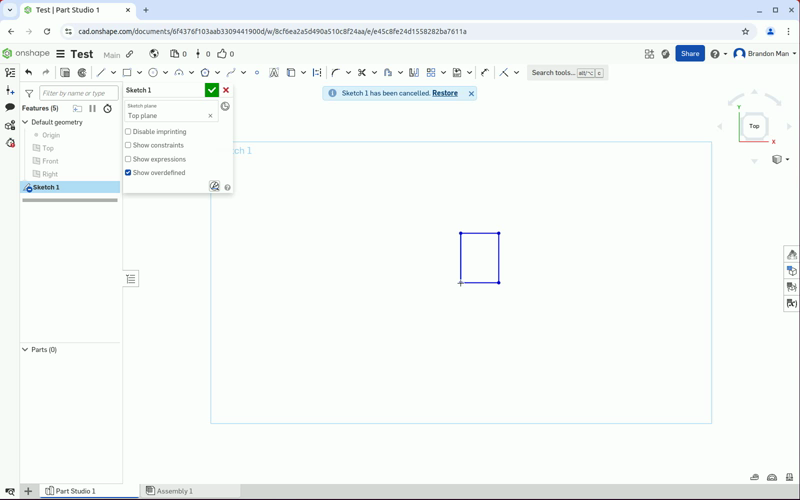
key_down(shift)
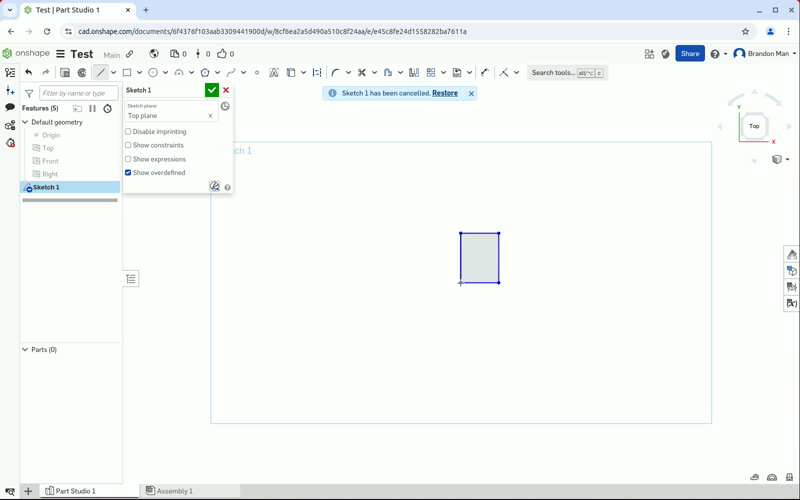
mouse_move(461, 282)
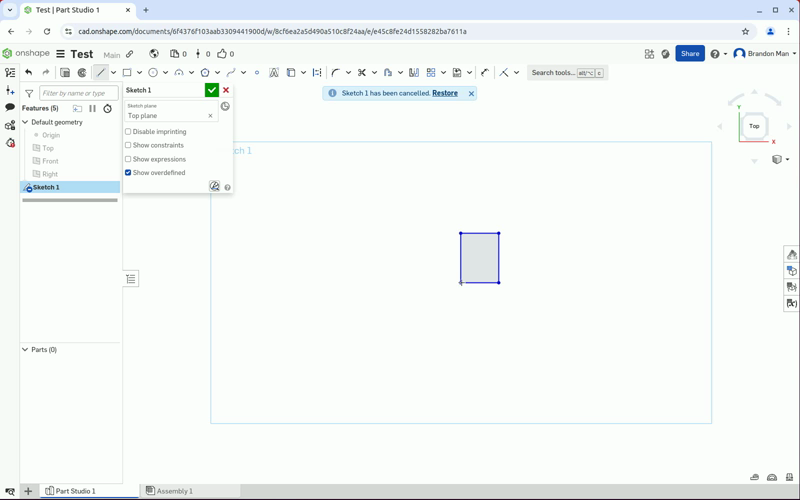
scroll(6)
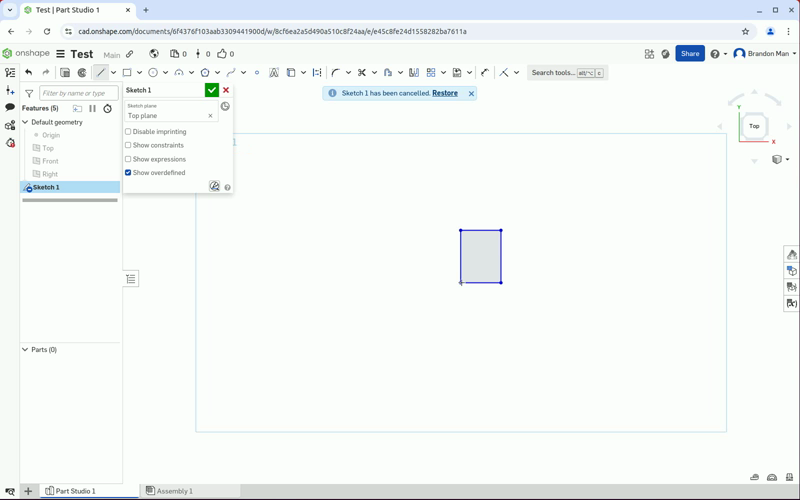
scroll(6)
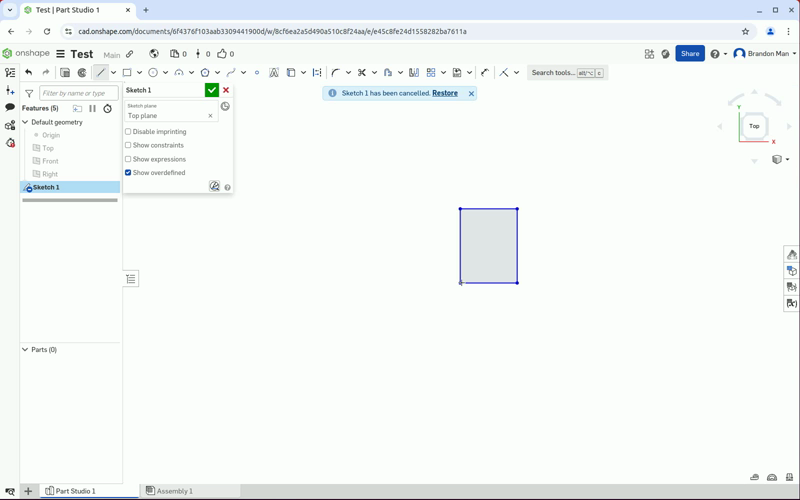
scroll(6)
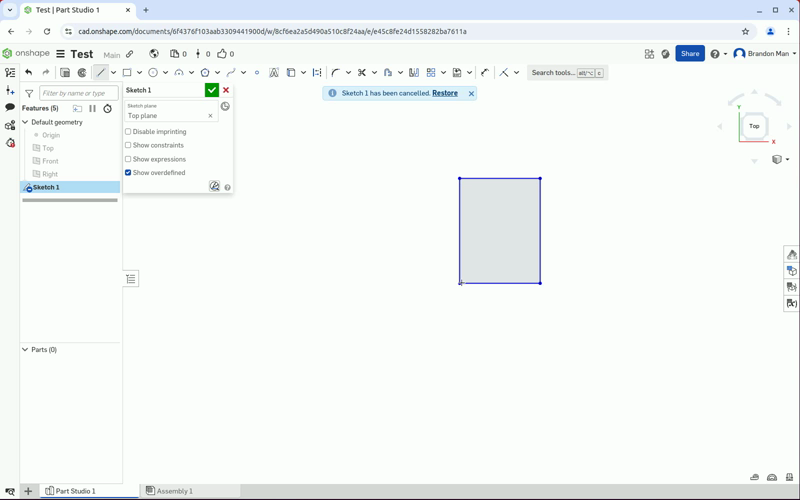
scroll(6)
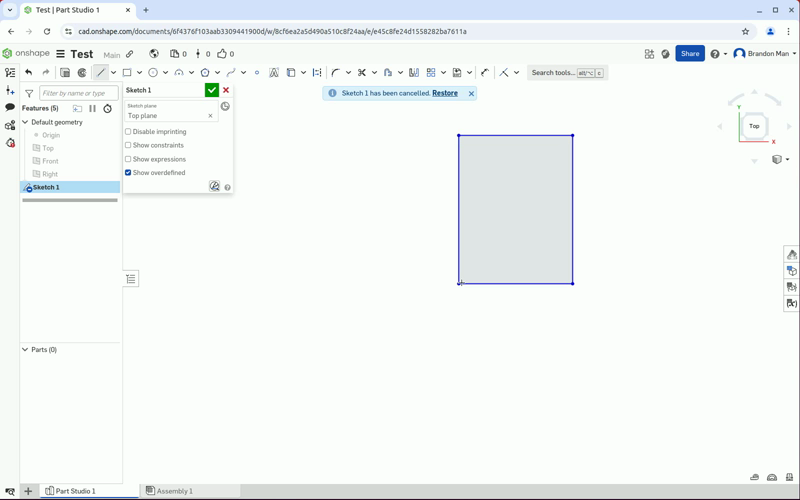
scroll(6)
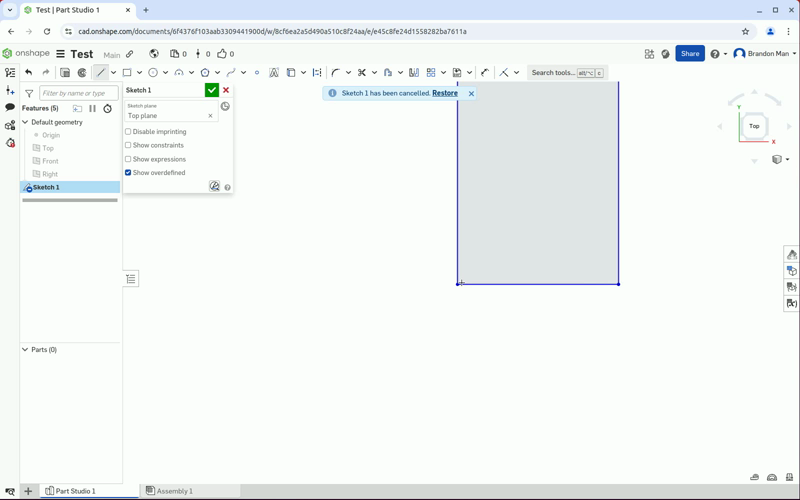
scroll(6)
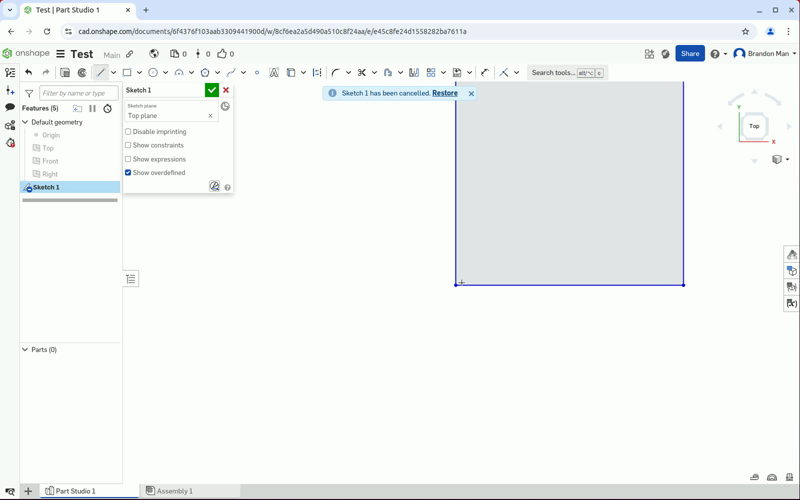
scroll(6)
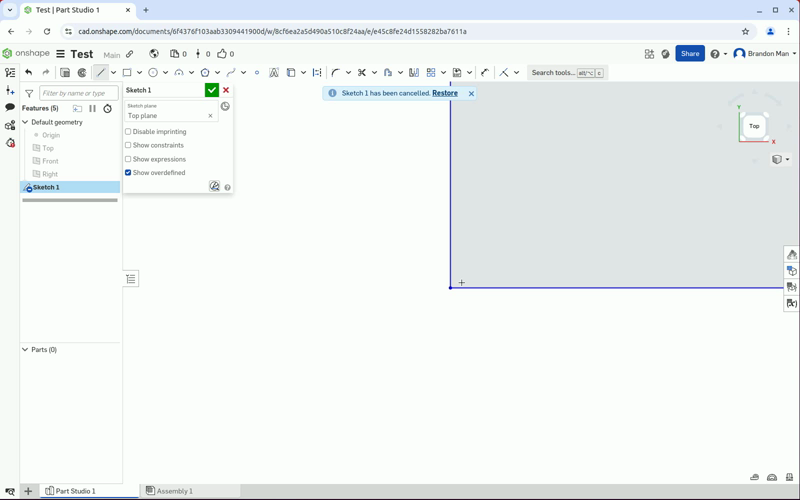
click(461, 282)
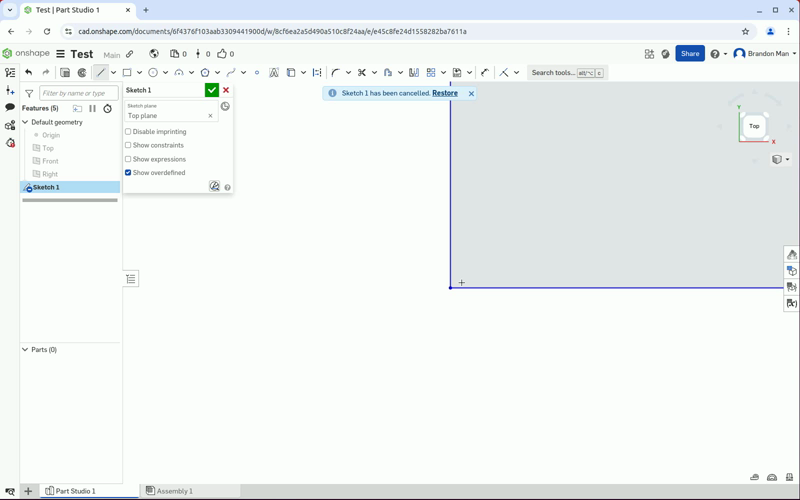
scroll(-6)
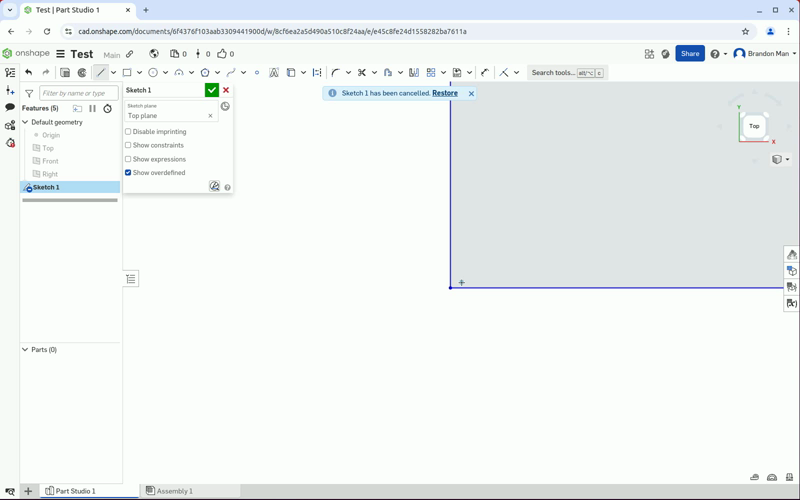
scroll(-6)
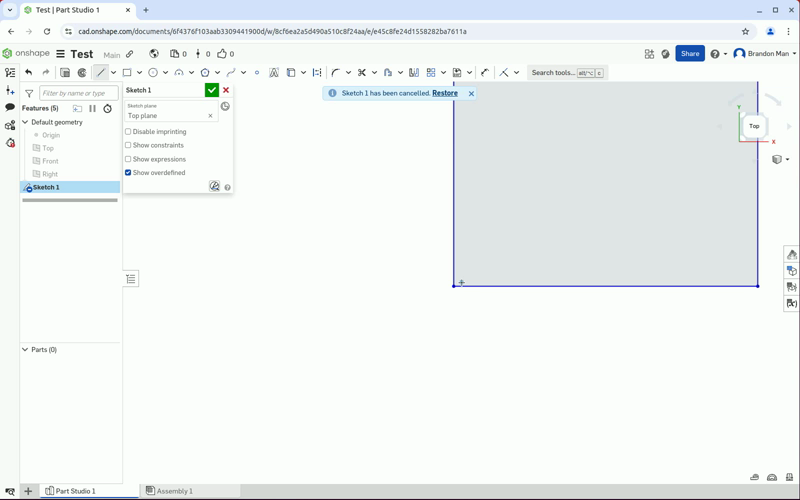
scroll(-6)
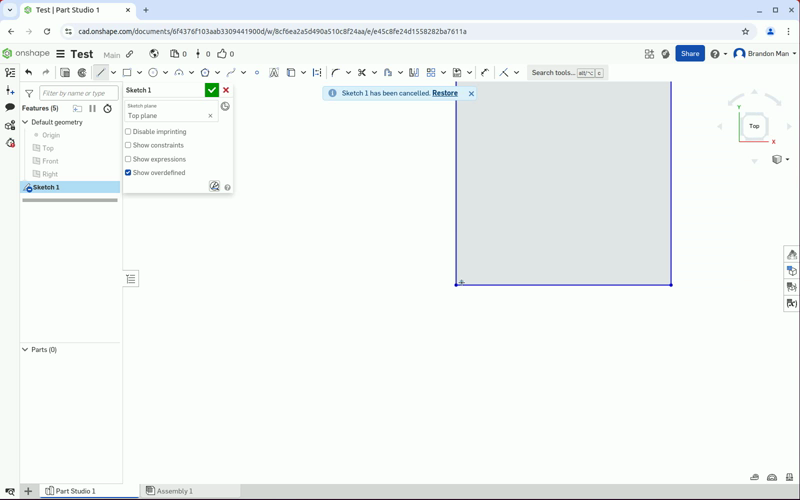
scroll(-6)
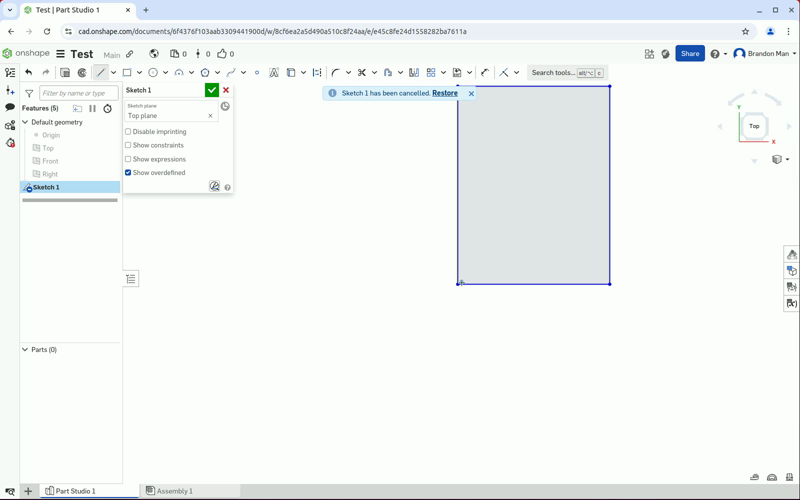
scroll(-6)
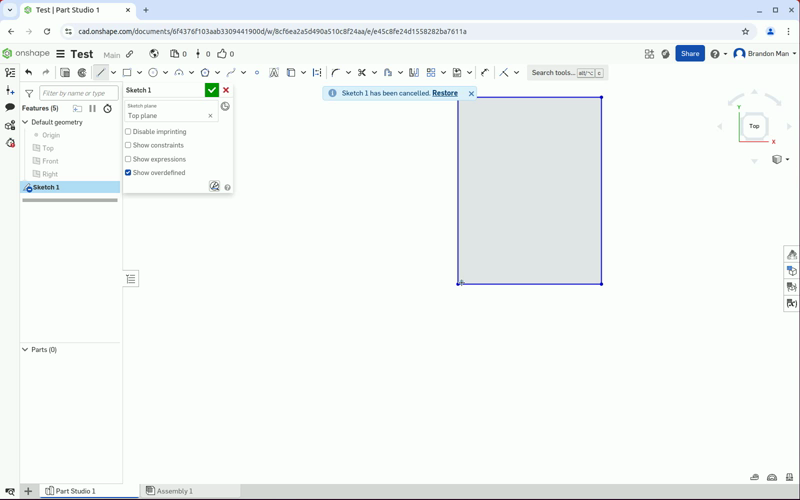
scroll(-6)
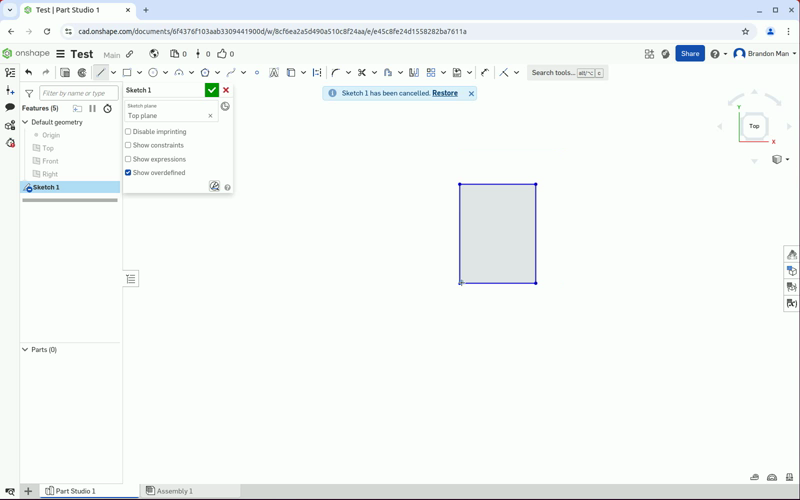
scroll(-6)
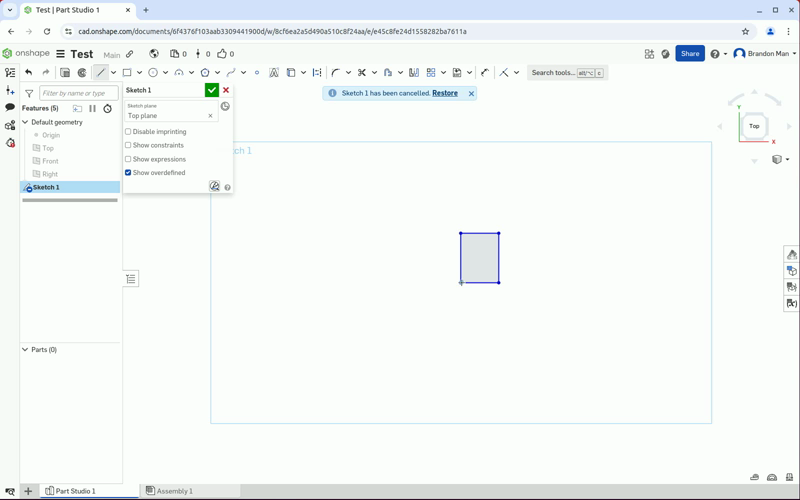
key_up(shift)
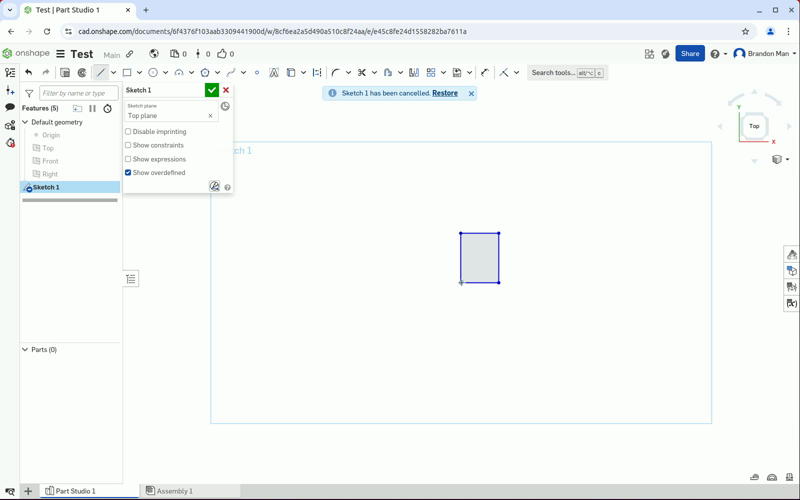
key_down(shift)
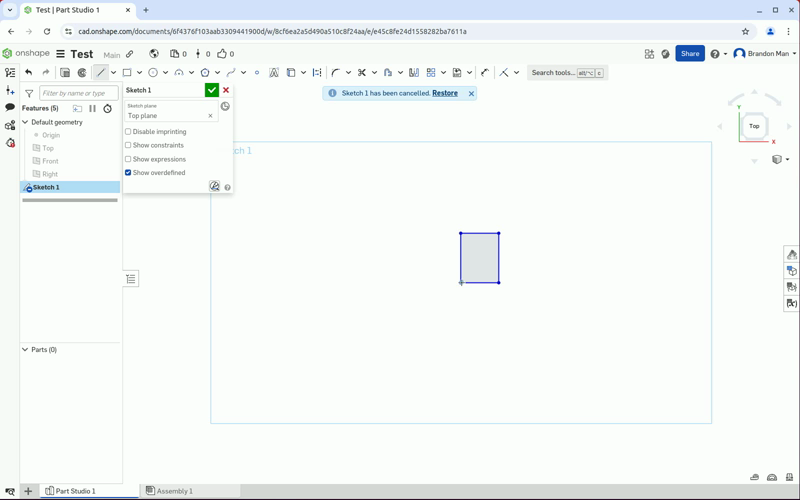
mouse_move(491, 282)
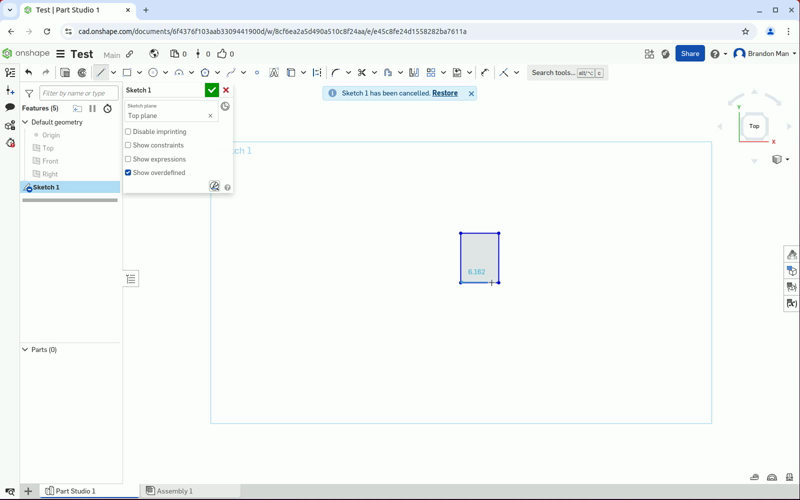
mouse_move(495, 282)
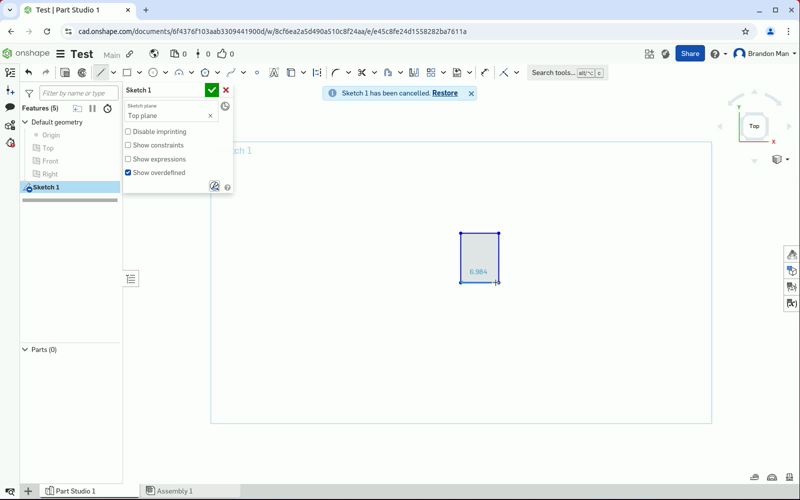
scroll(6)
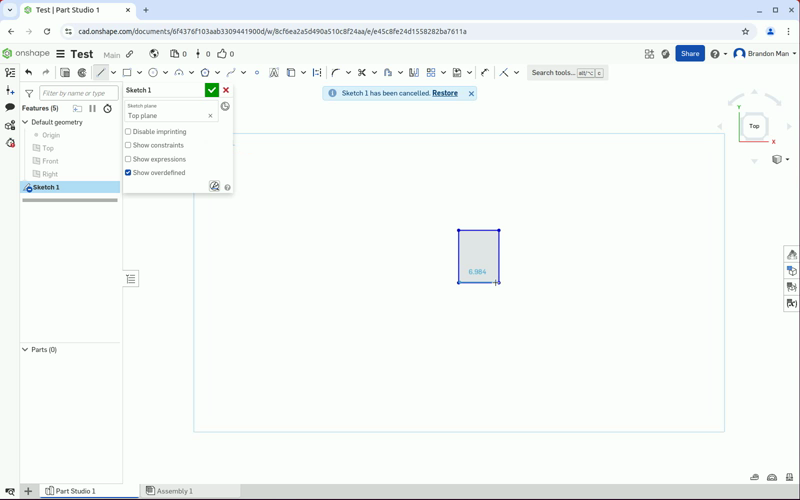
scroll(6)
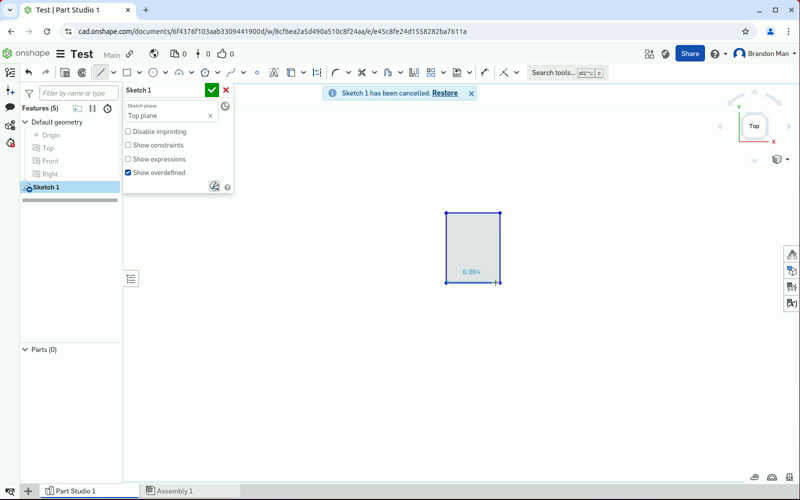
scroll(6)
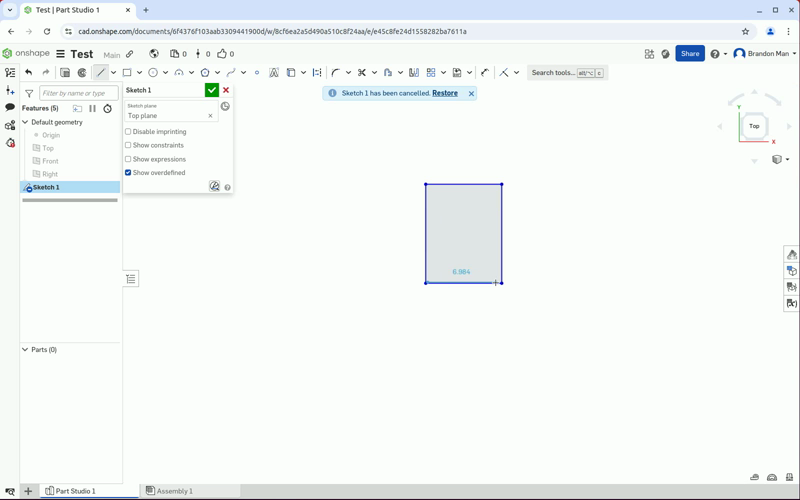
scroll(6)
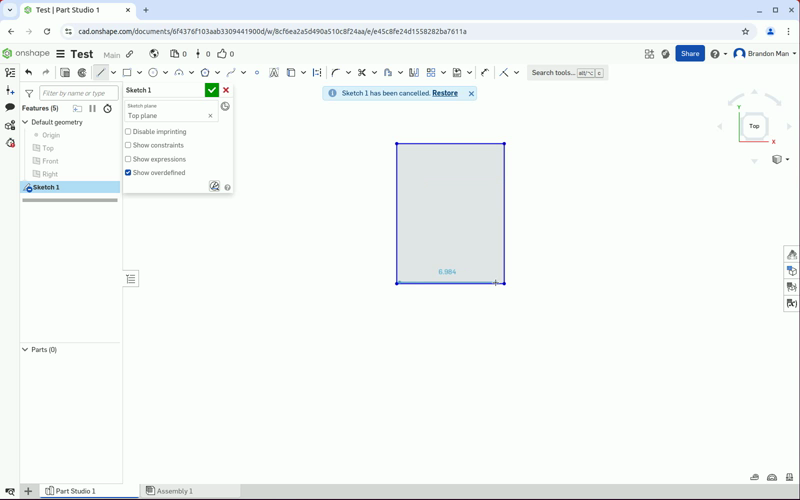
scroll(6)
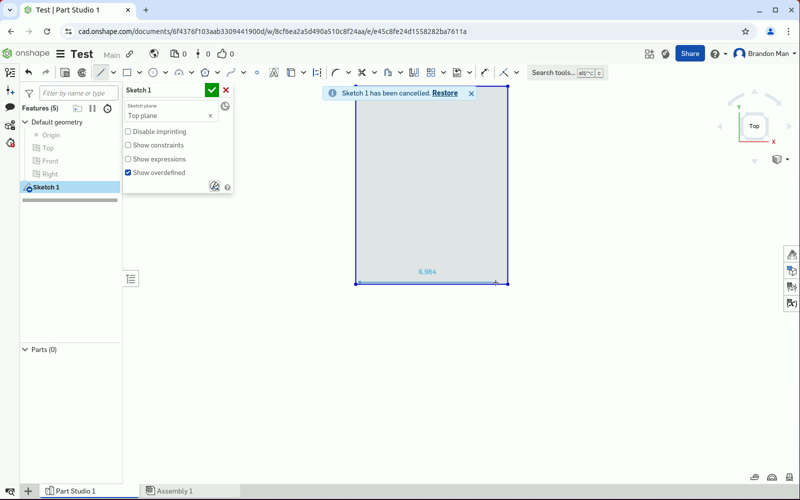
scroll(6)
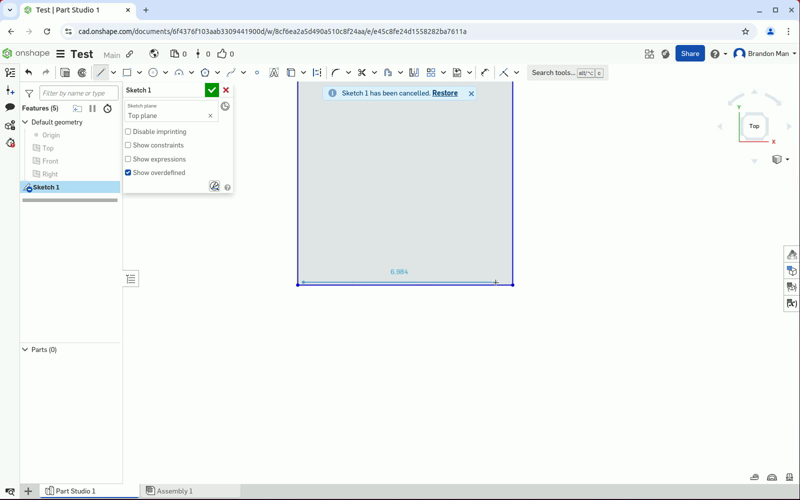
scroll(6)
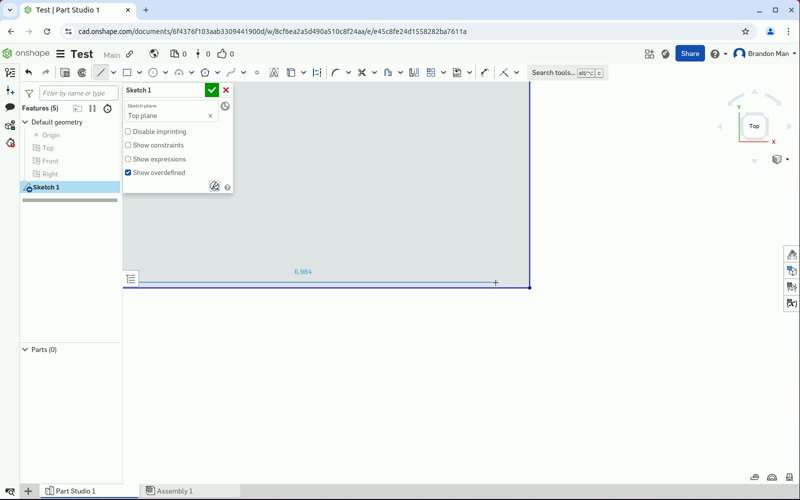
click(495, 282)
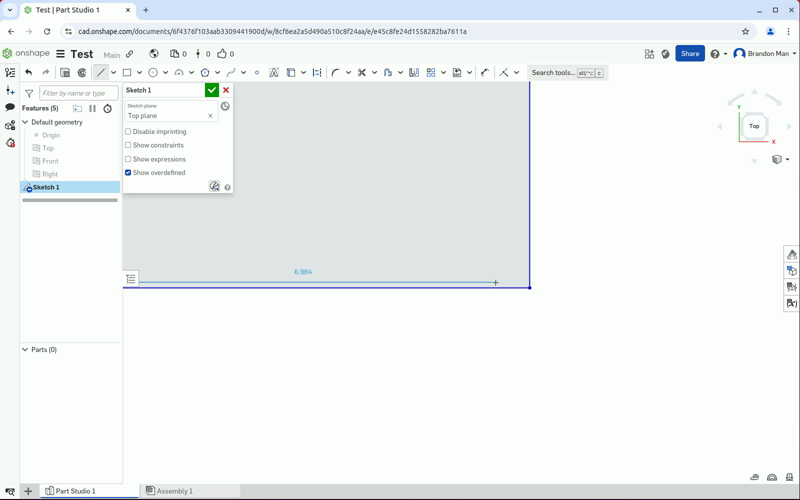
scroll(-6)
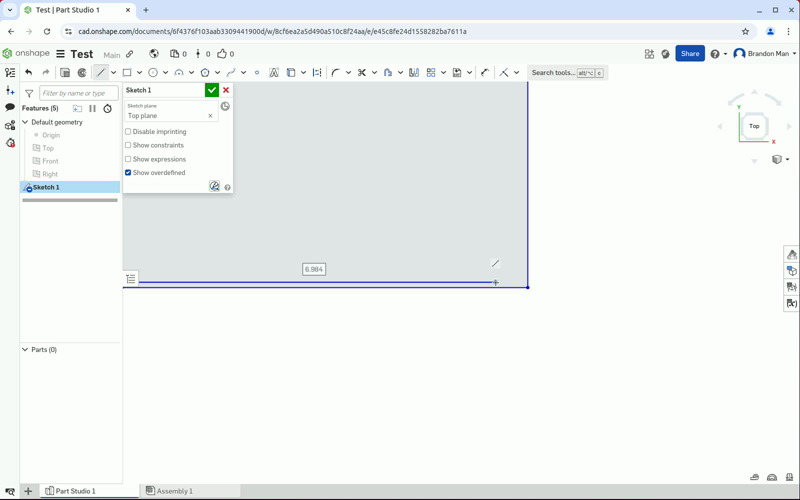
scroll(-6)
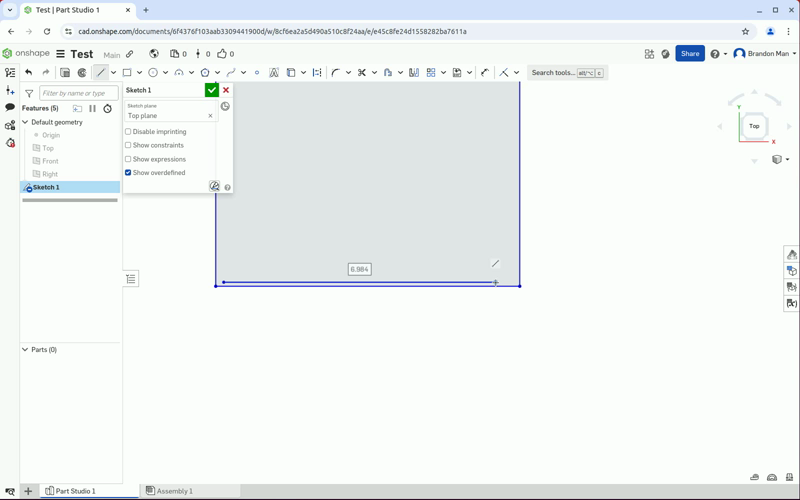
scroll(-6)
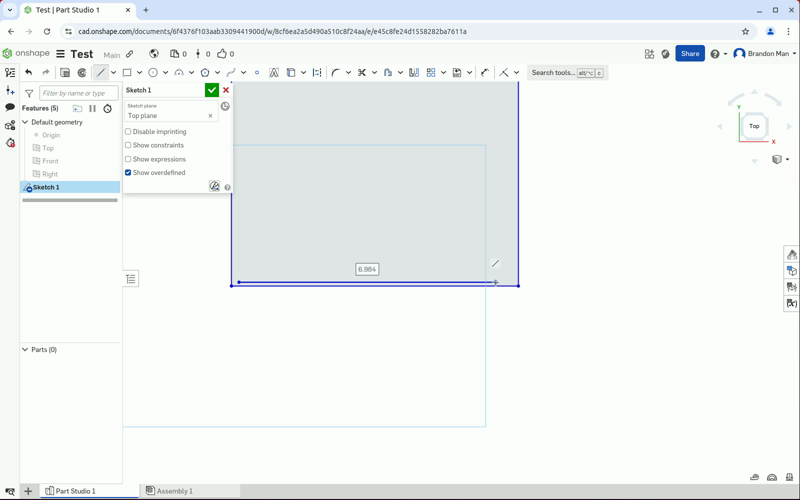
scroll(-6)
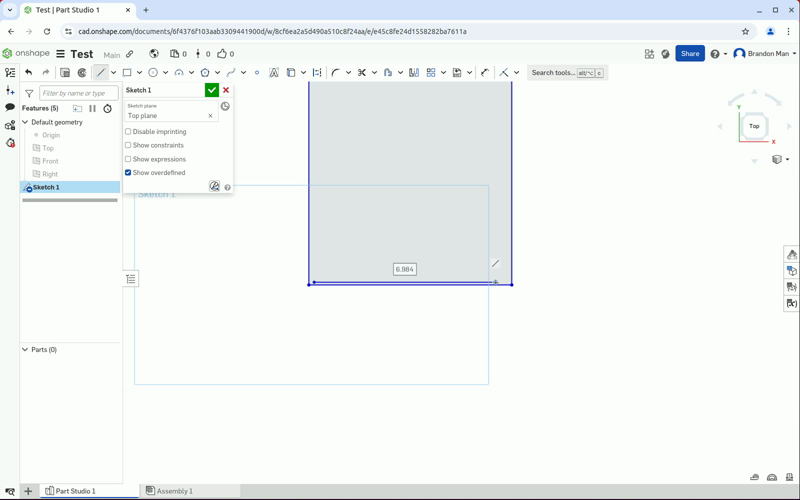
scroll(-6)
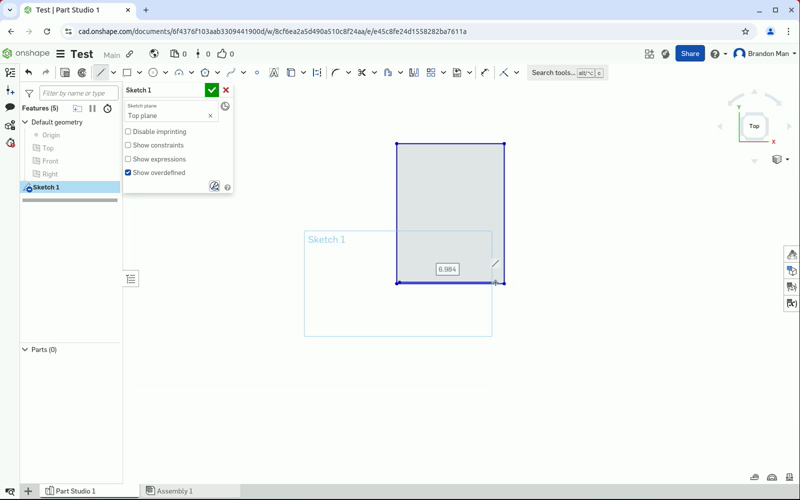
scroll(-6)
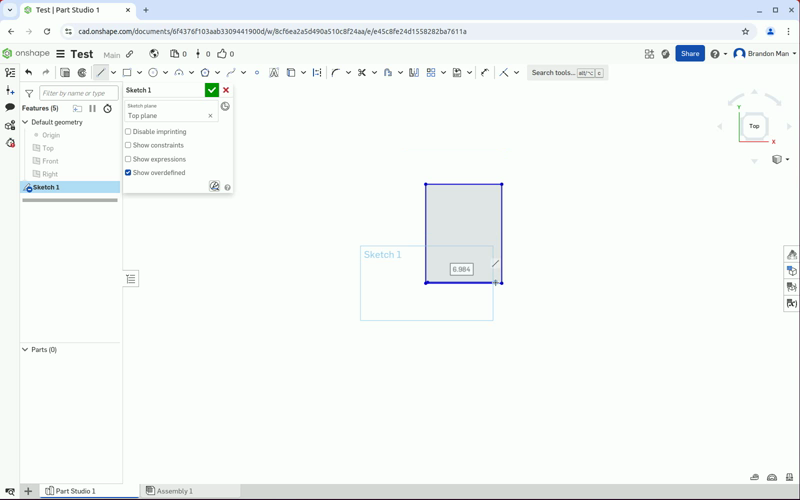
scroll(-6)
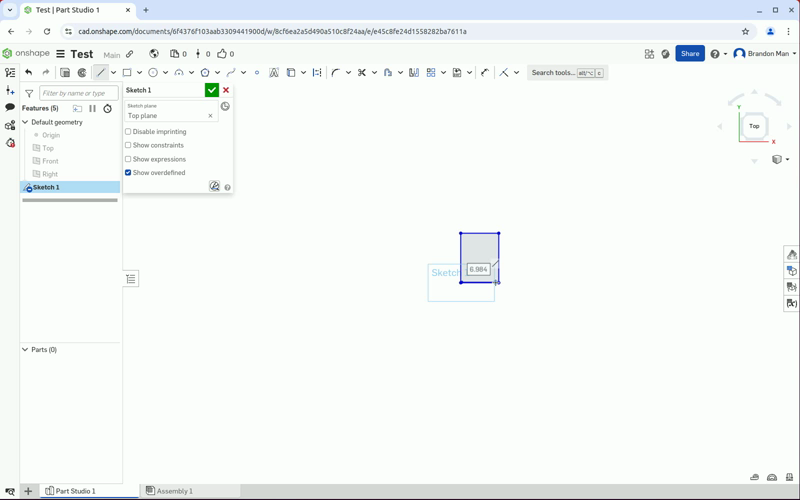
key_up(shift)
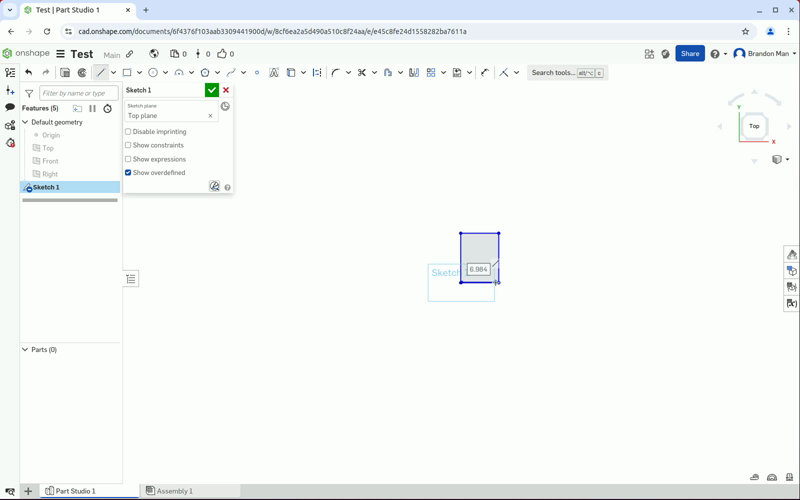
key_down(shift)
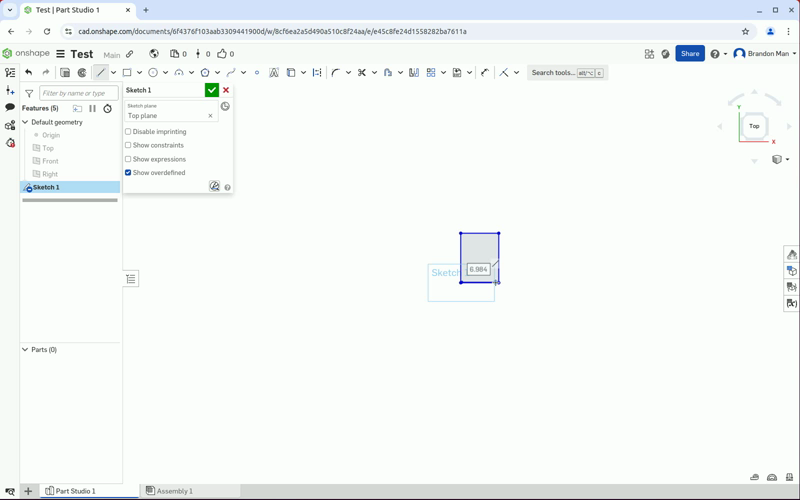
mouse_move(525, 282)
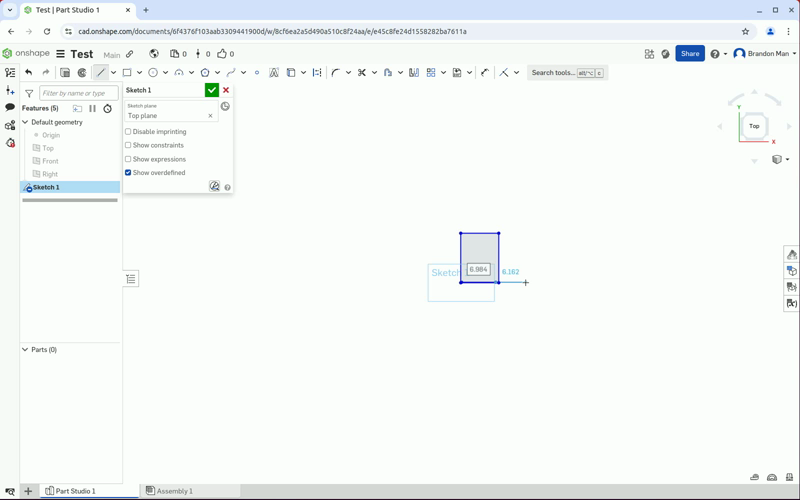
mouse_move(495, 266)
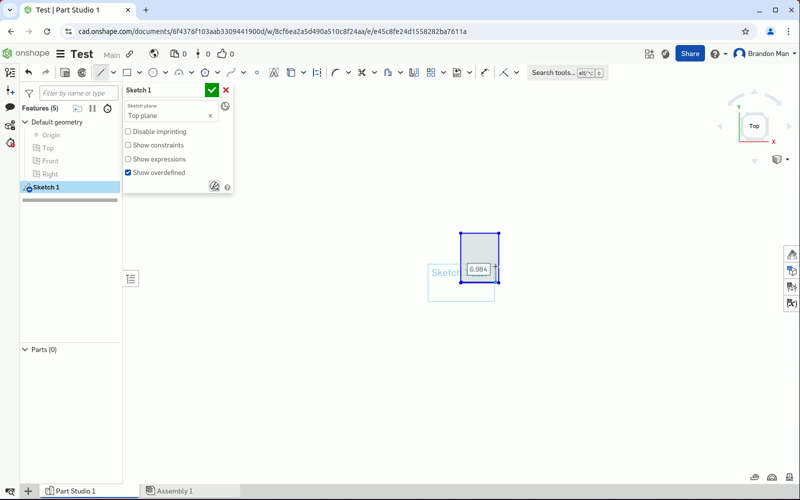
click(495, 266)
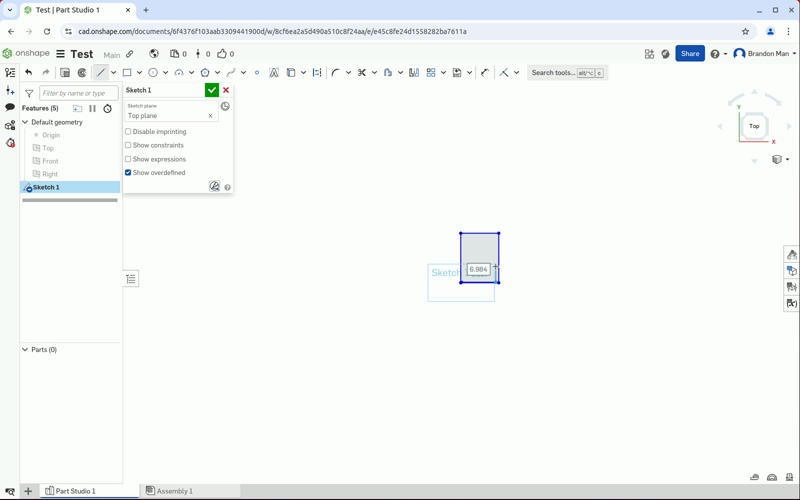
key_up(shift)
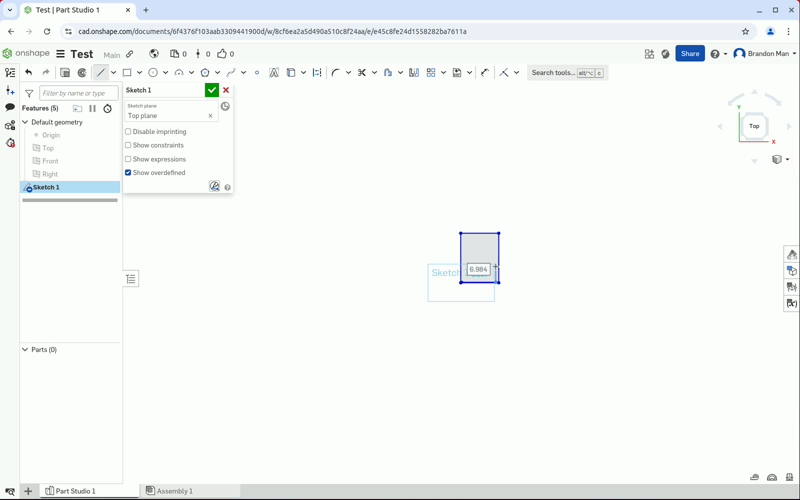
key_down(shift)
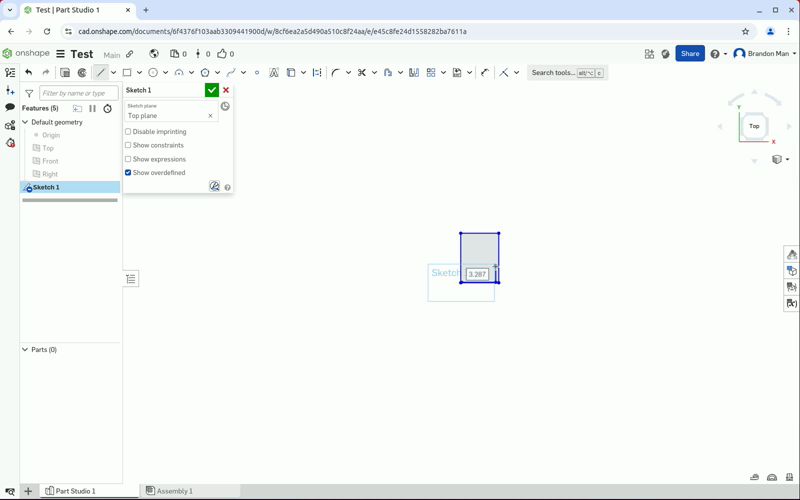
mouse_move(525, 266)
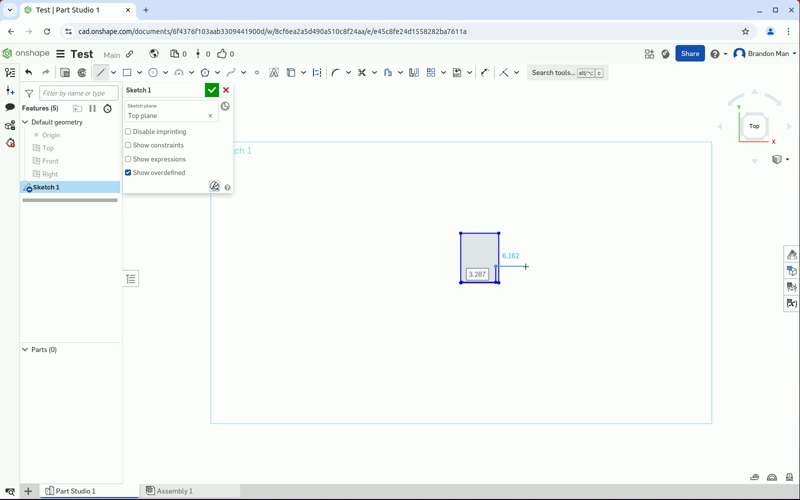
mouse_move(482, 266)
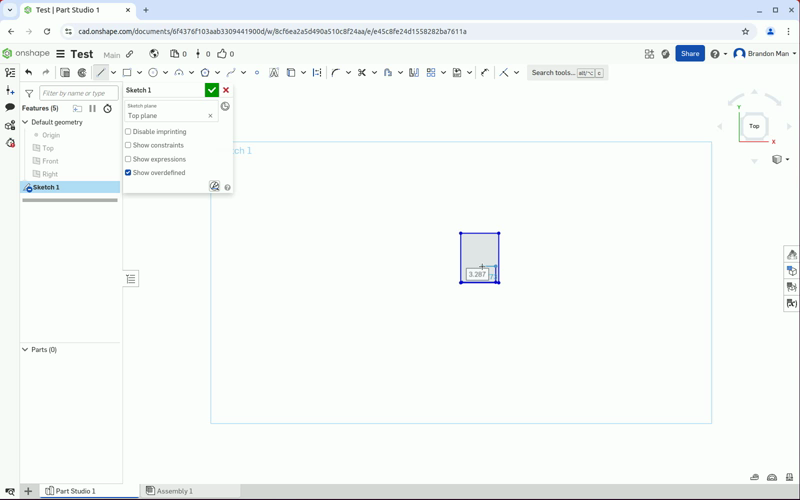
click(482, 266)
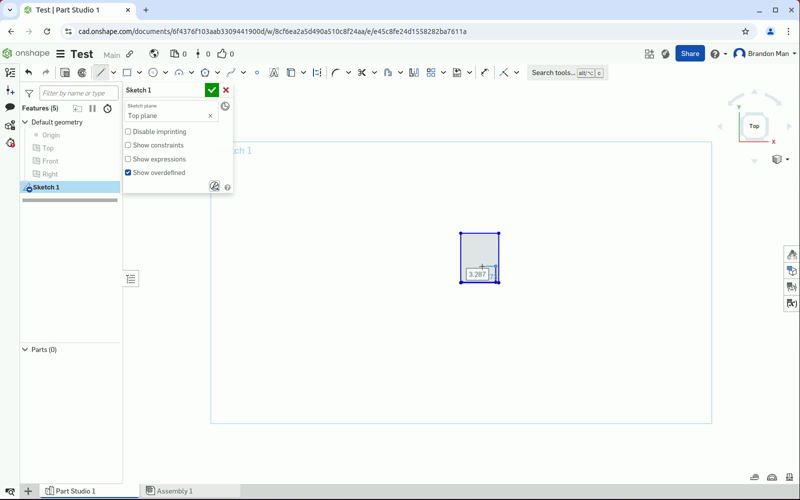
key_up(shift)
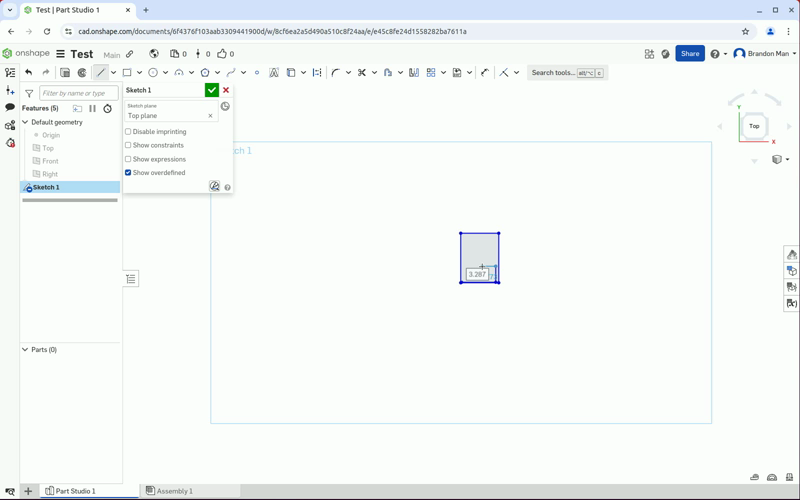
key_down(shift)
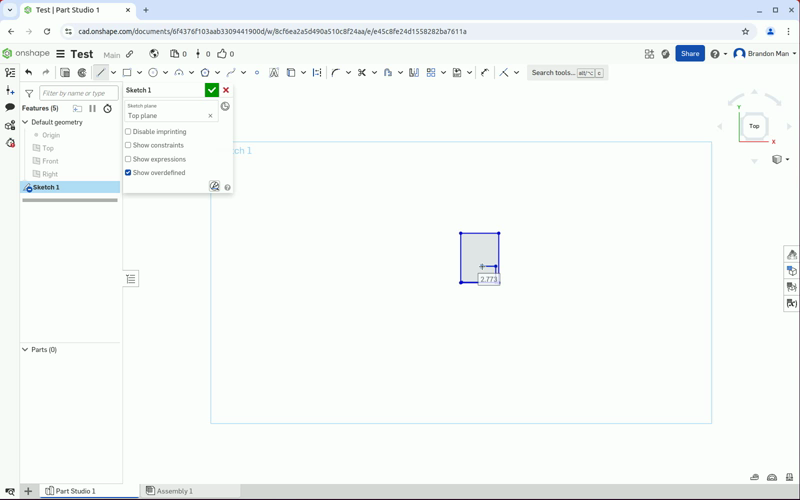
mouse_move(512, 266)
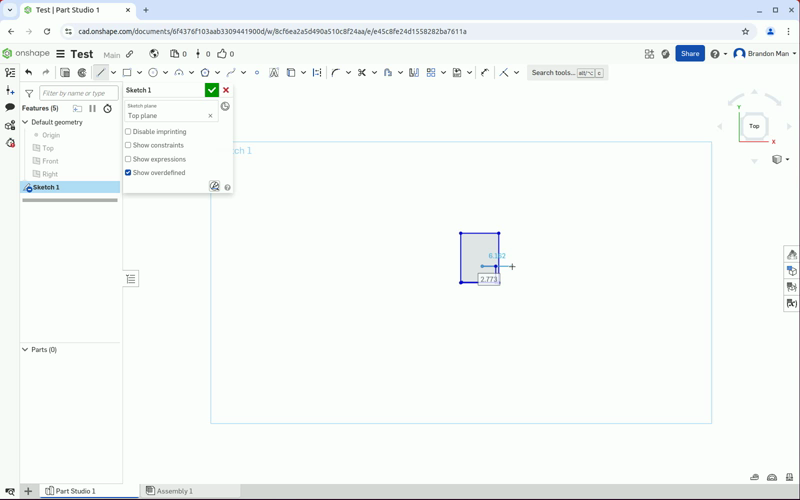
mouse_move(482, 265)
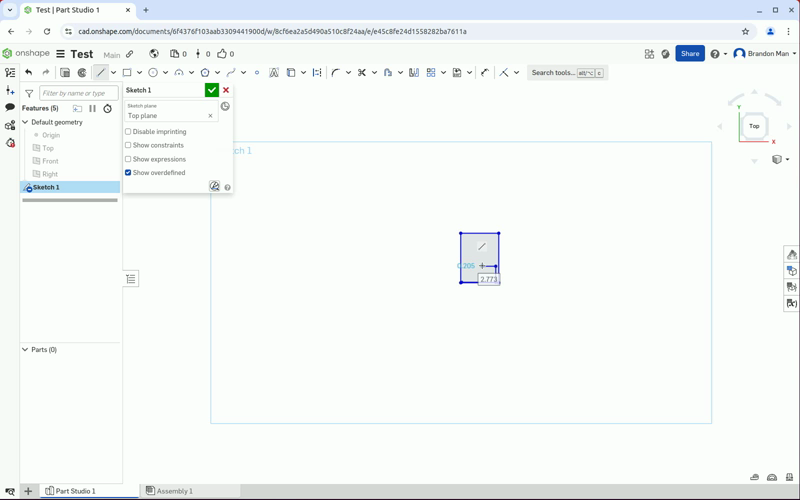
scroll(6)
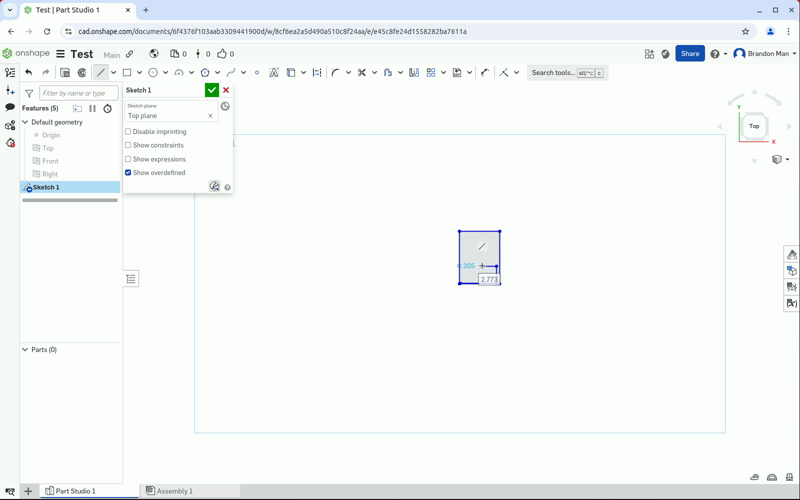
scroll(6)
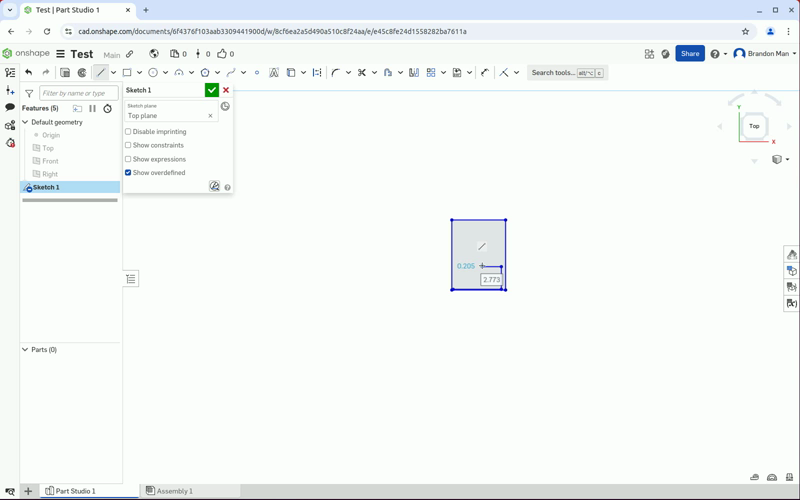
scroll(6)
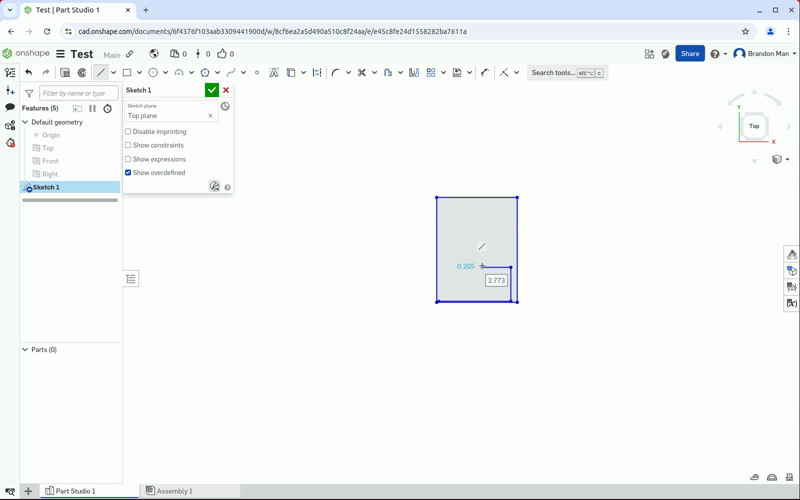
scroll(6)
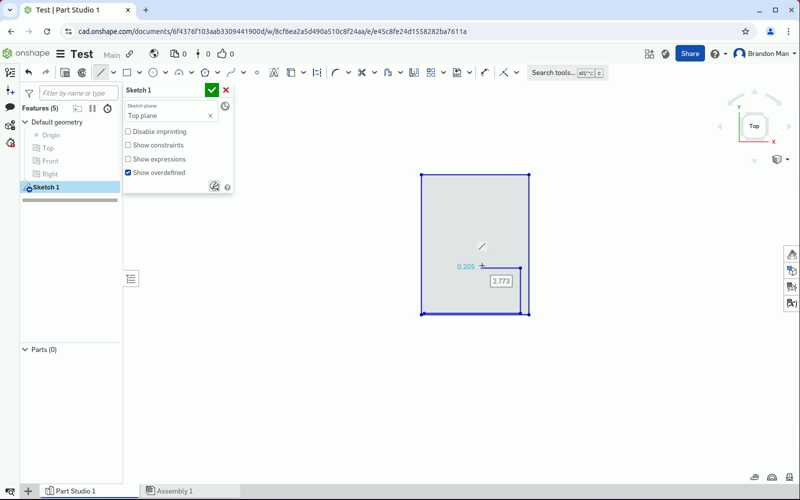
scroll(6)
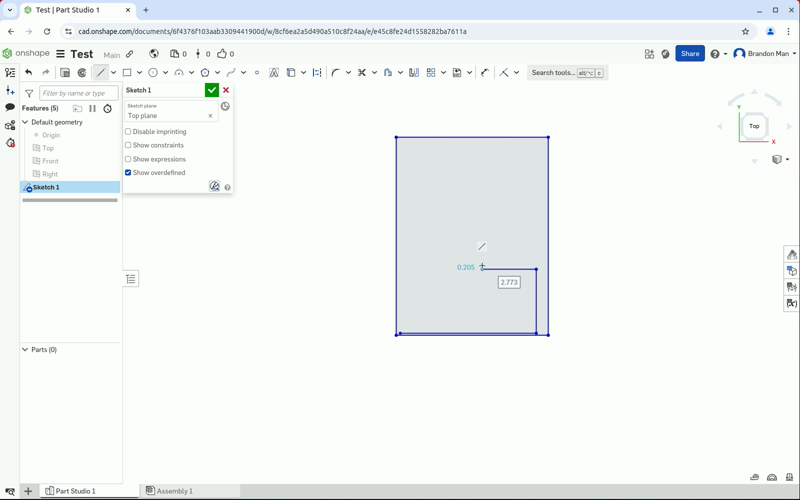
scroll(6)
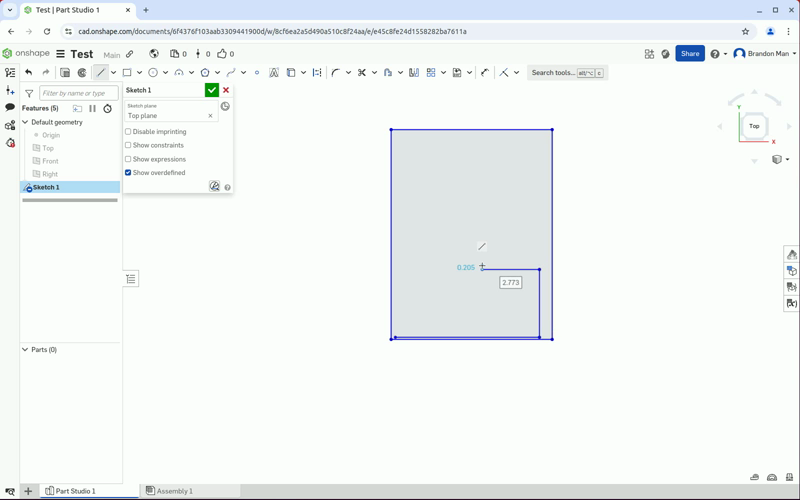
scroll(6)
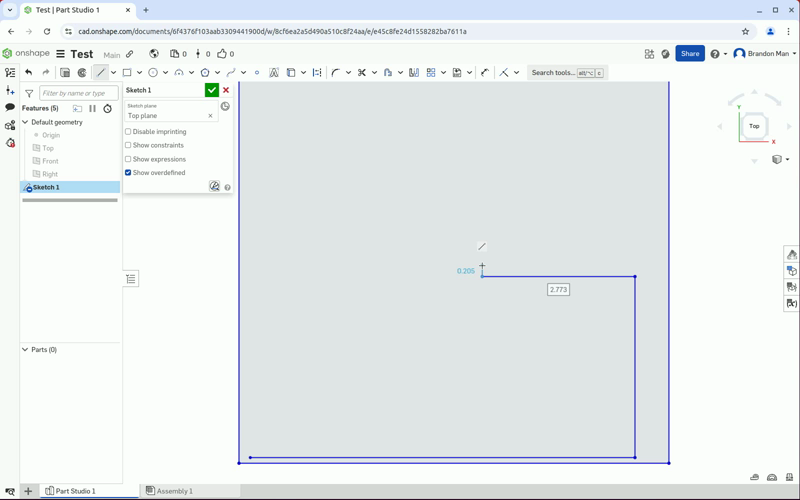
click(482, 265)
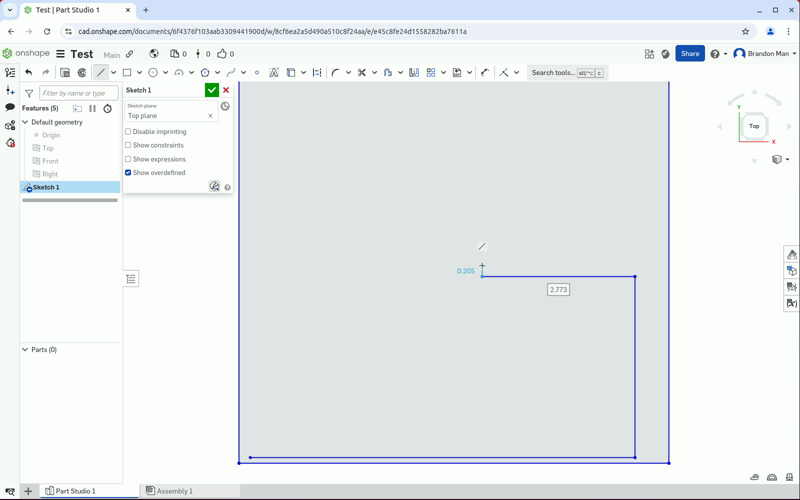
scroll(-6)
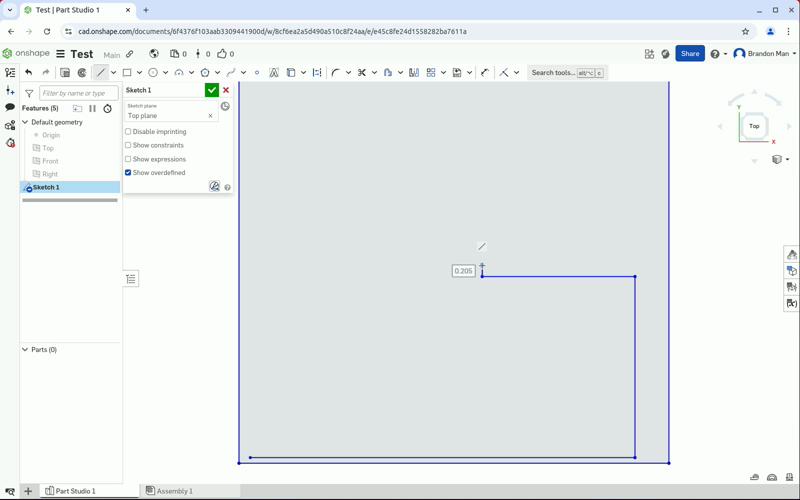
scroll(-6)
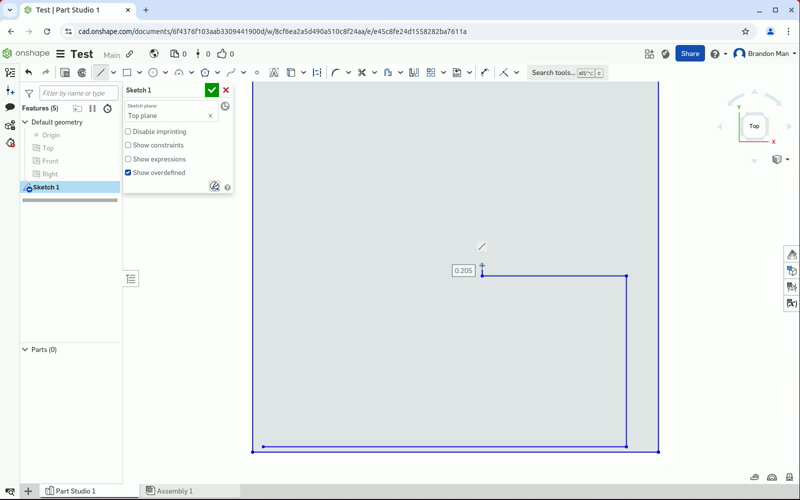
scroll(-6)
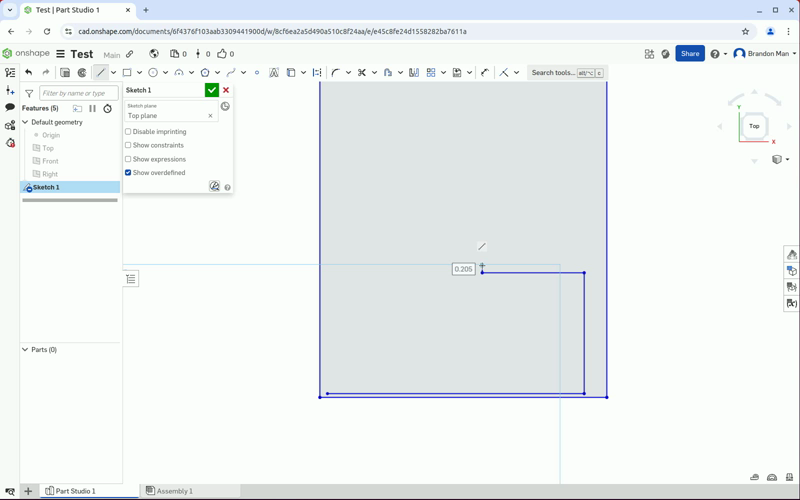
scroll(-6)
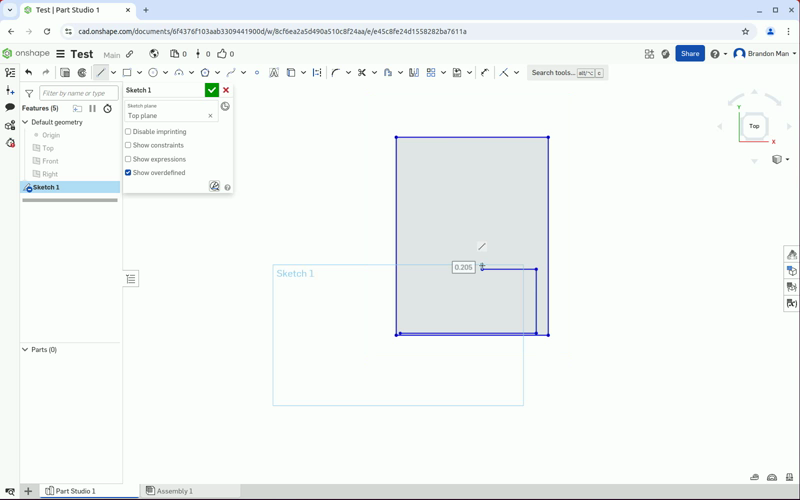
scroll(-6)
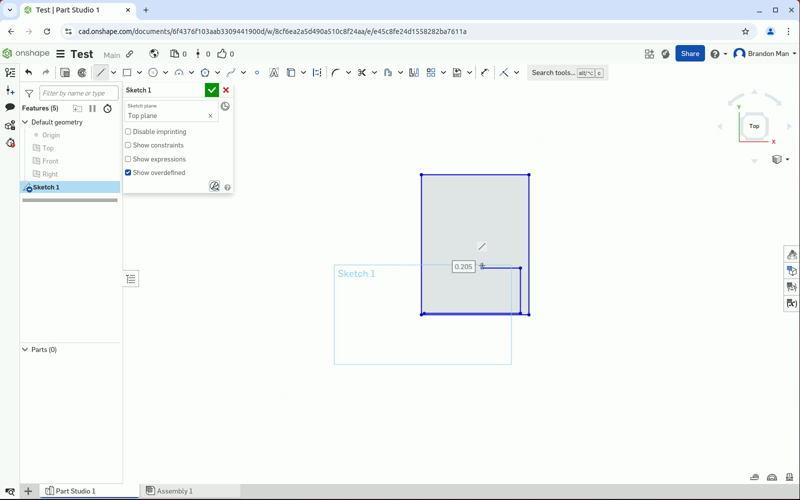
scroll(-6)
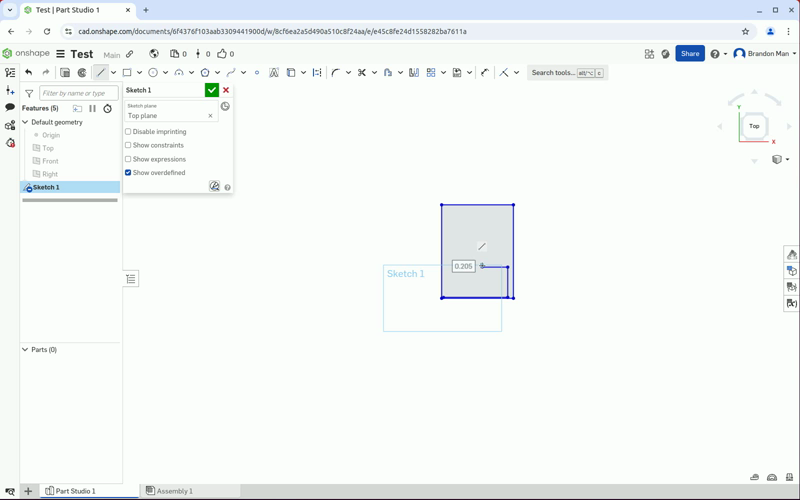
scroll(-6)
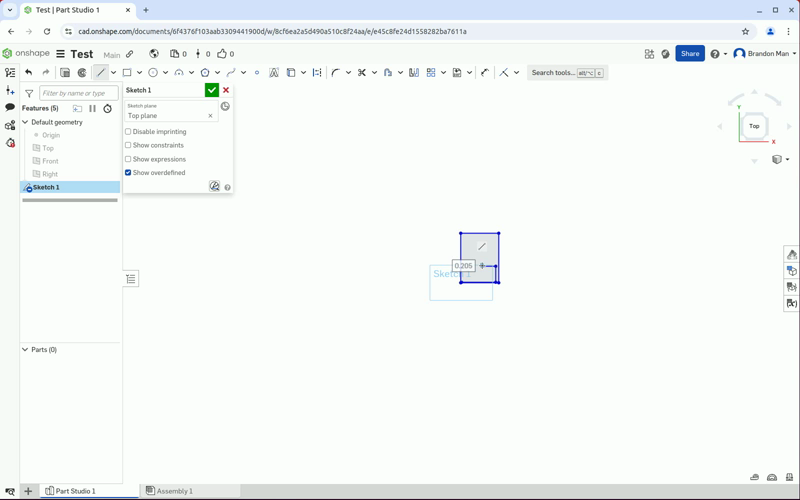
key_up(shift)
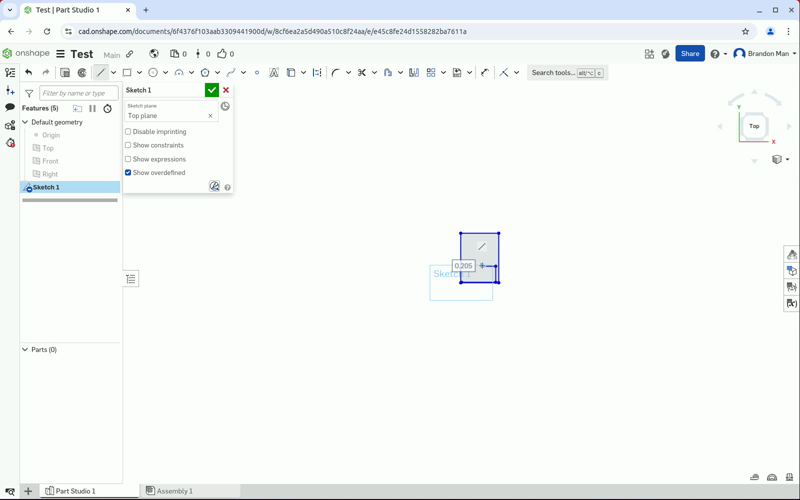
key_down(shift)
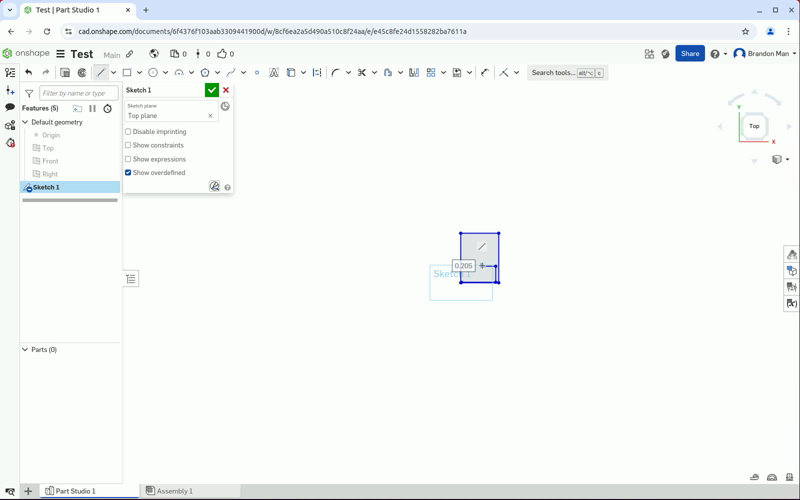
mouse_move(512, 265)
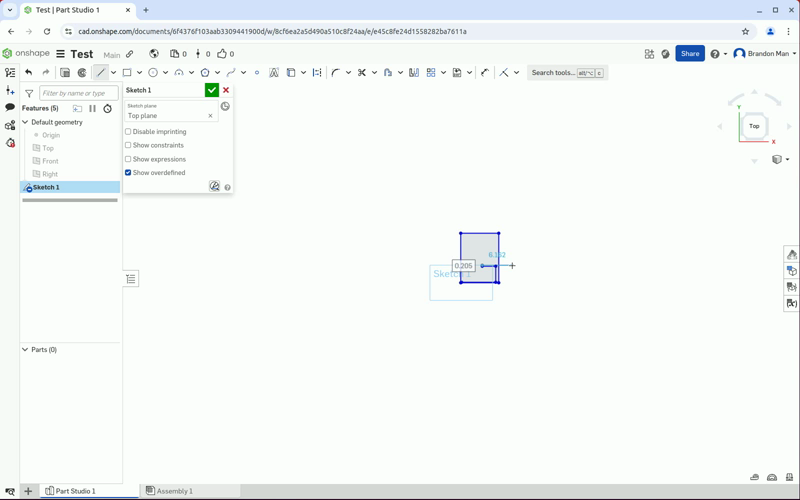
mouse_move(497, 265)
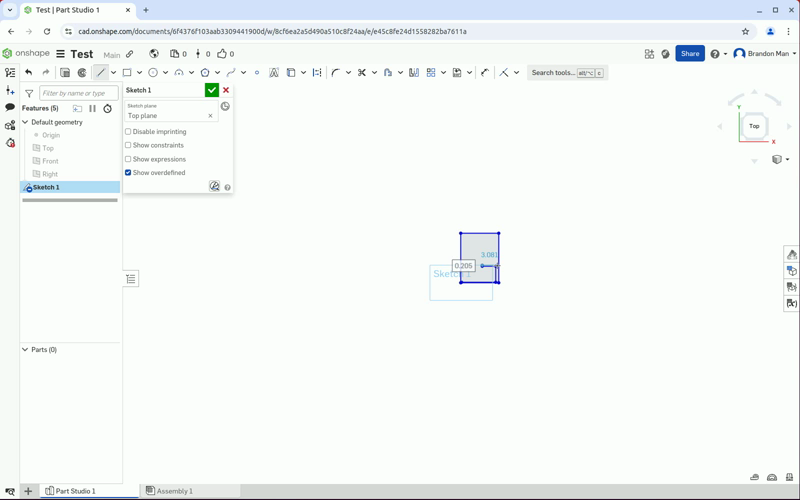
scroll(6)
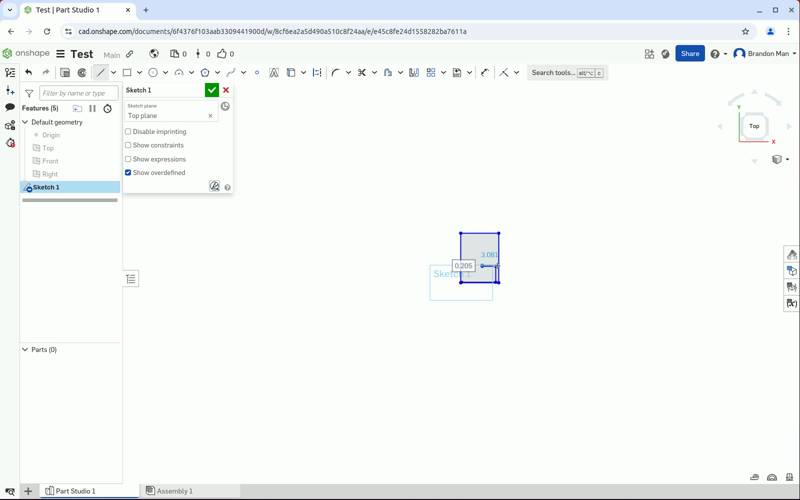
scroll(6)
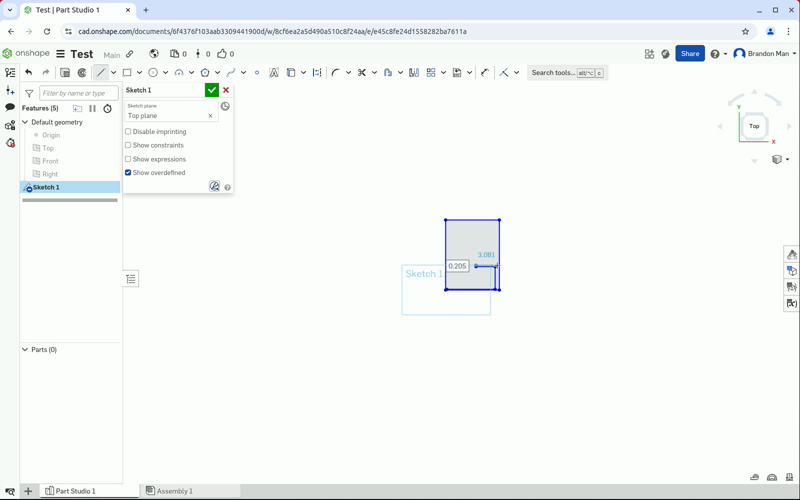
scroll(6)
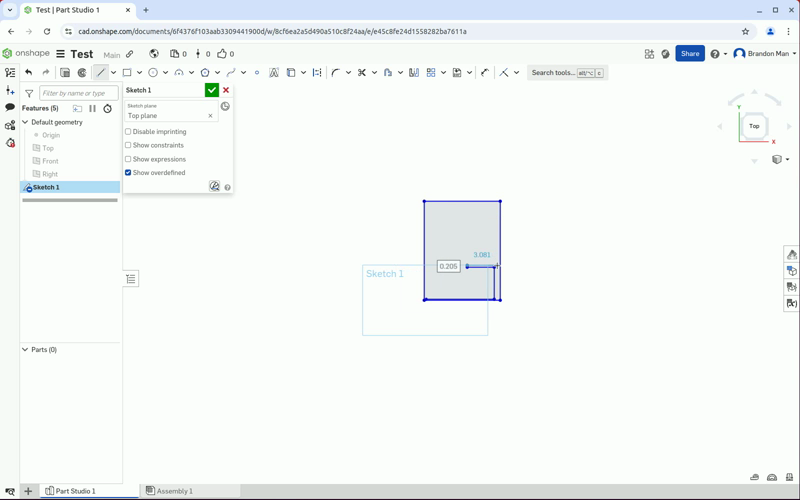
scroll(6)
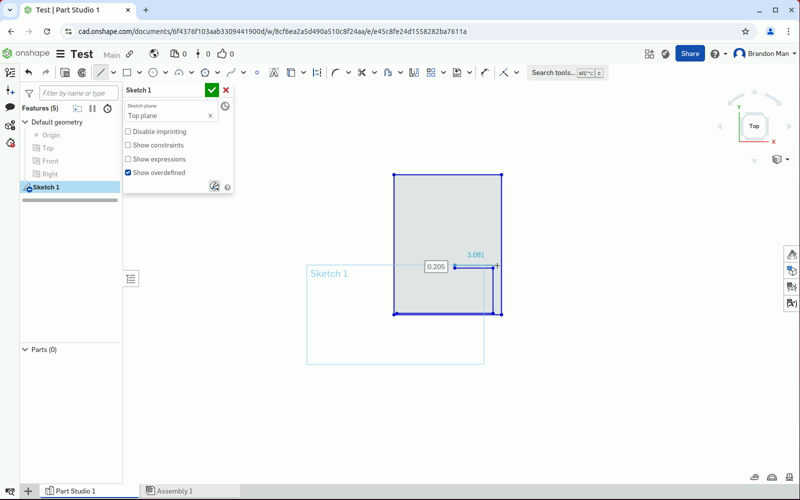
scroll(6)
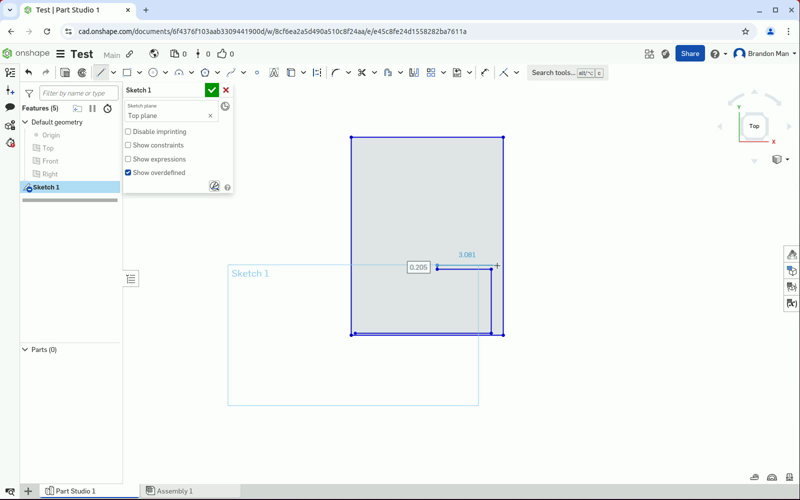
scroll(6)
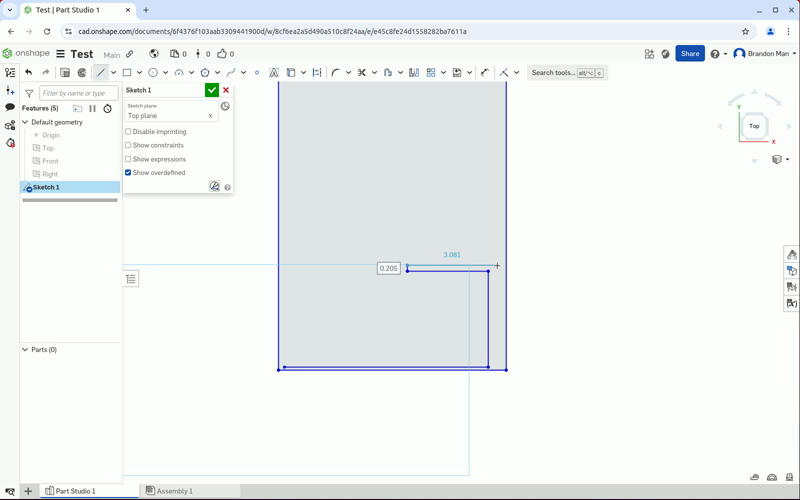
scroll(6)
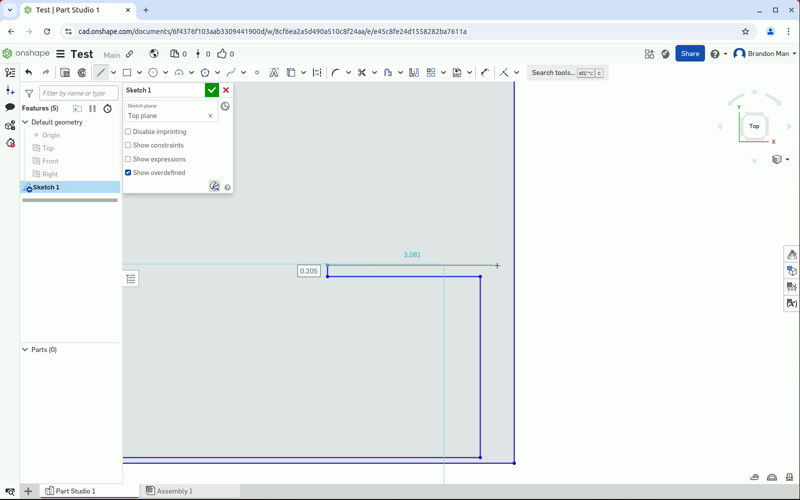
click(497, 265)
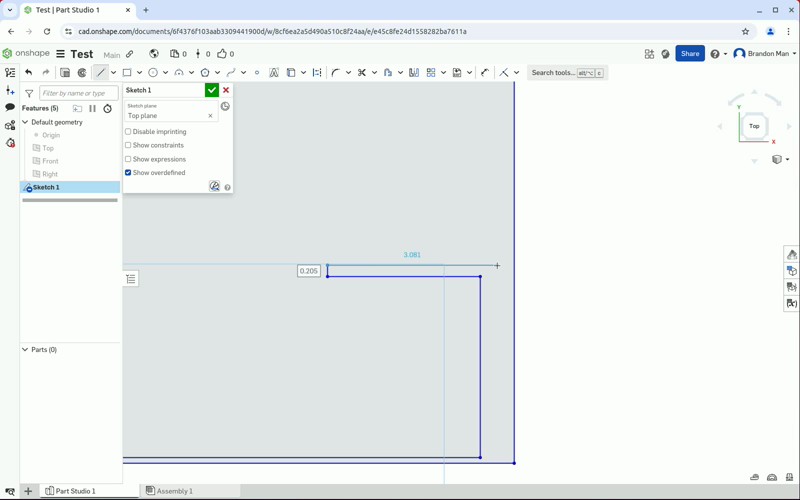
scroll(-6)
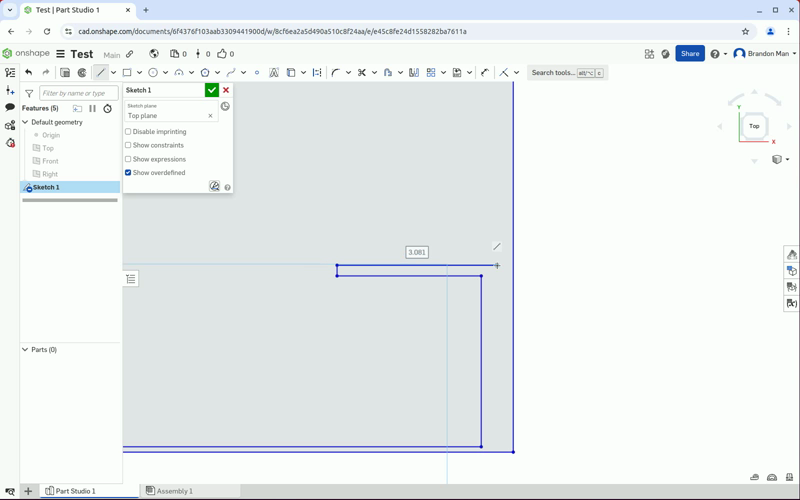
scroll(-6)
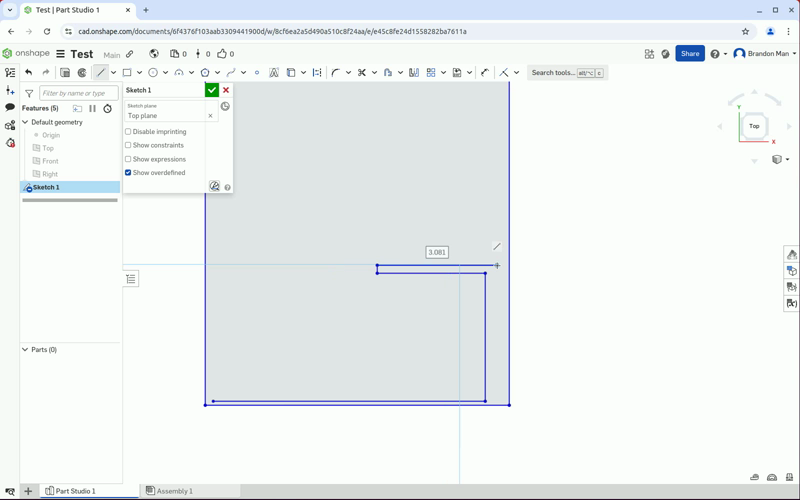
scroll(-6)
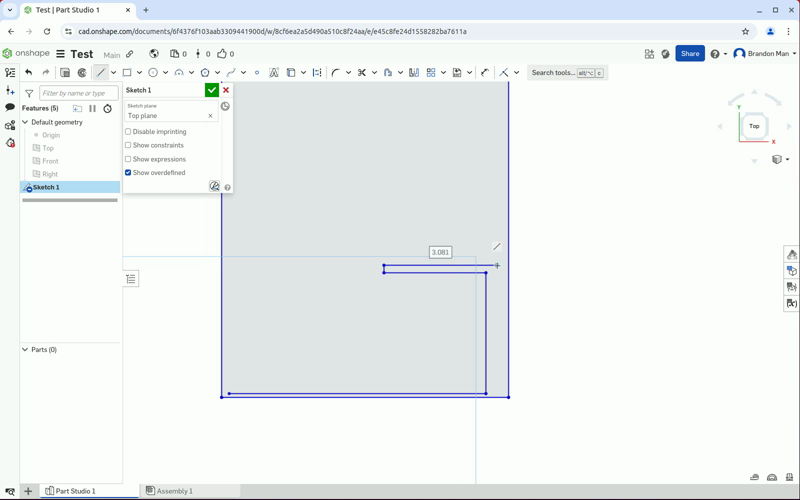
scroll(-6)
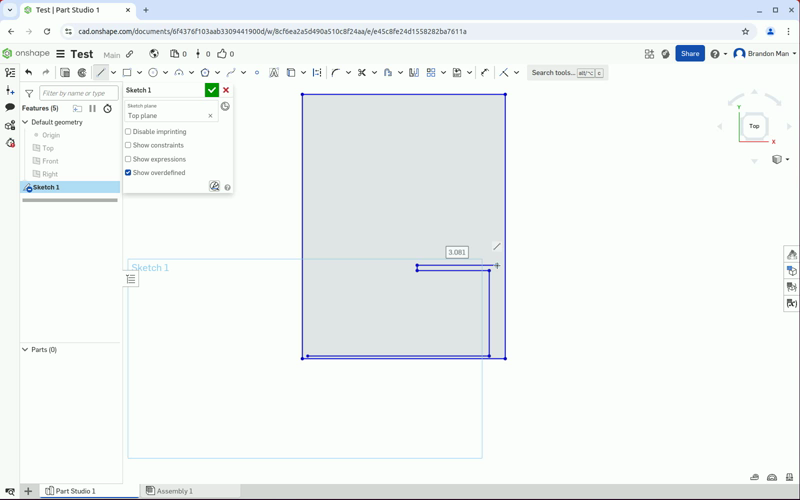
scroll(-6)
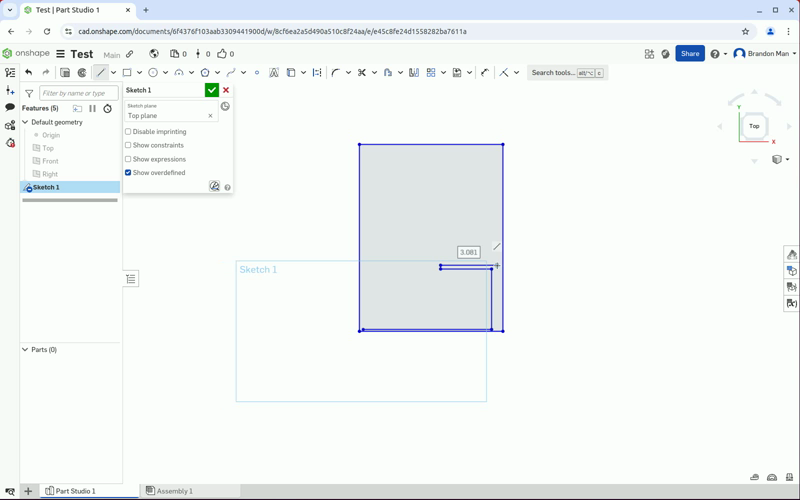
scroll(-6)
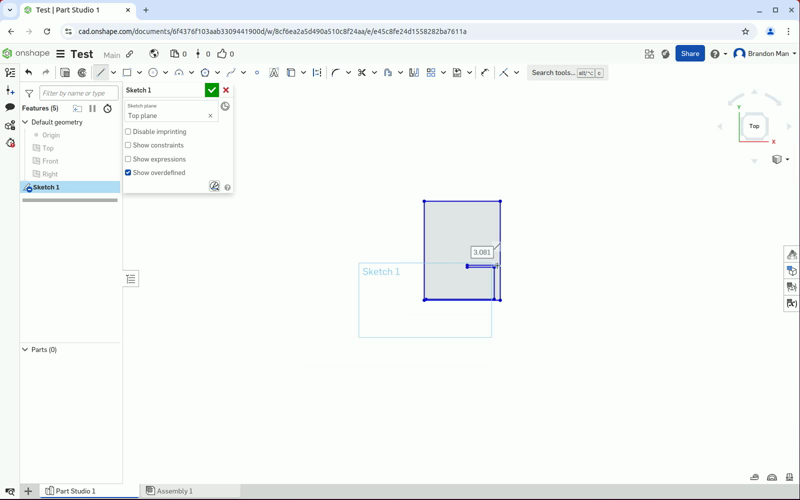
scroll(-6)
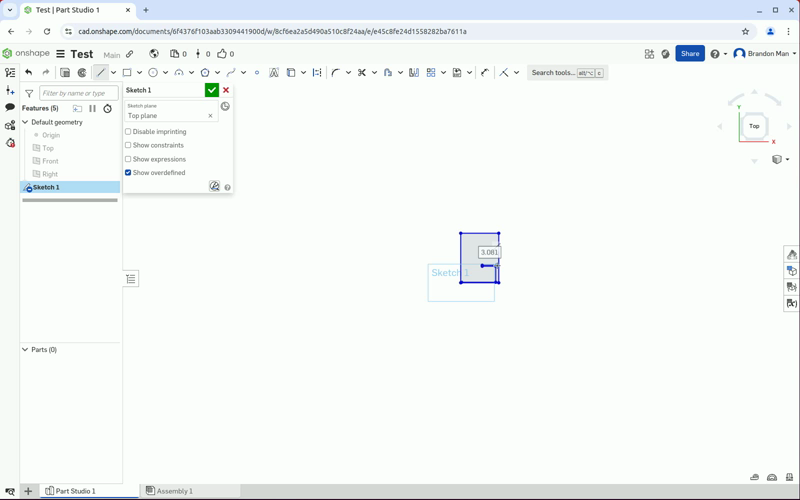
key_up(shift)
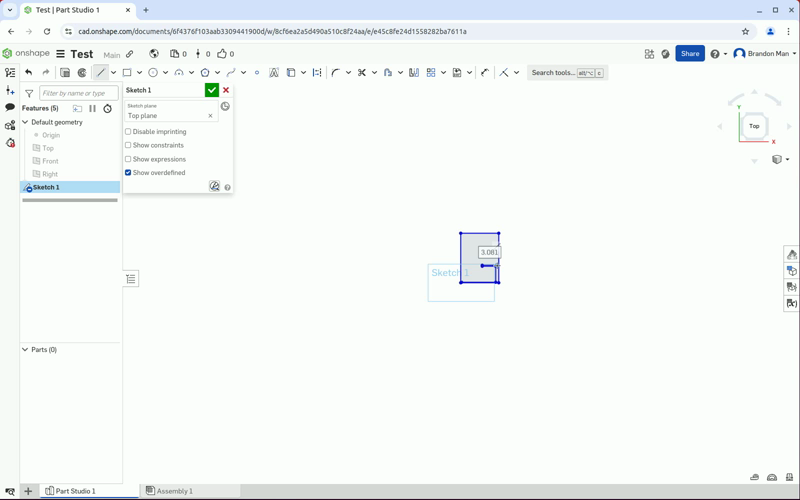
key_down(shift)
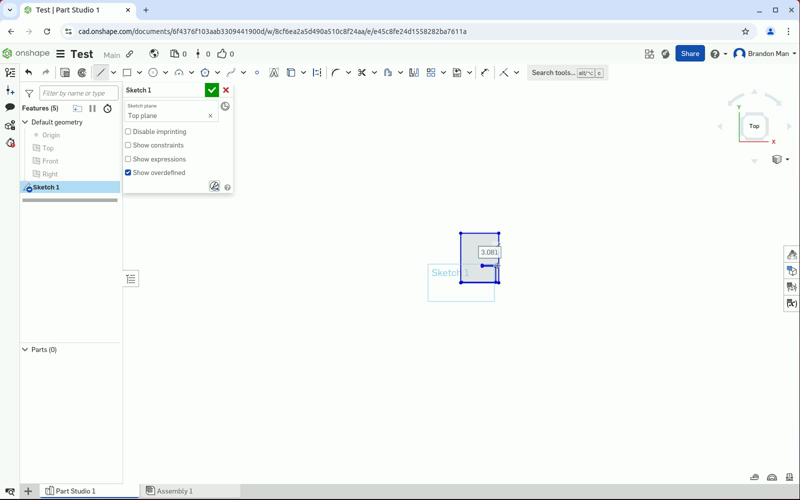
mouse_move(527, 265)
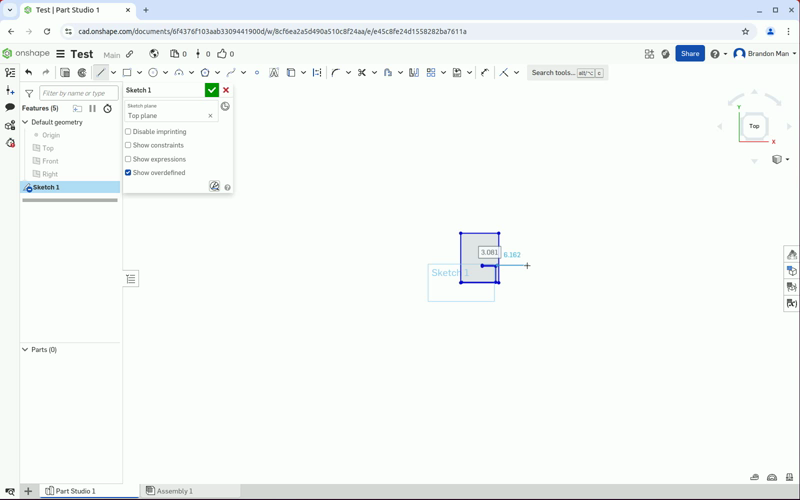
mouse_move(497, 253)
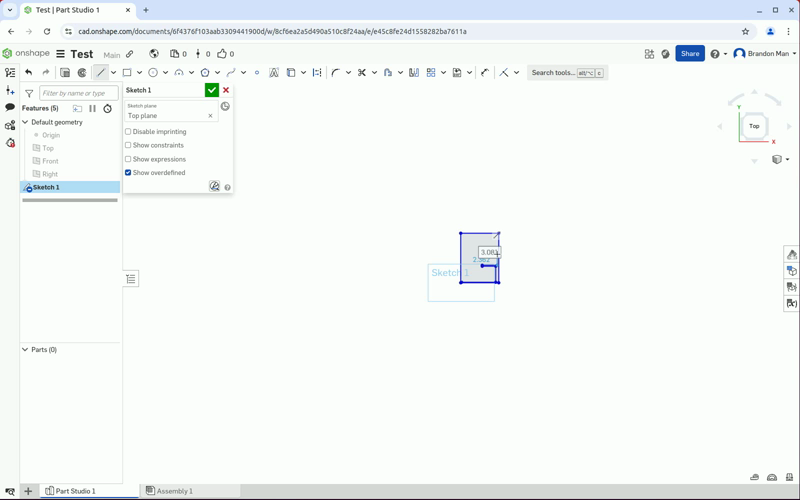
click(497, 253)
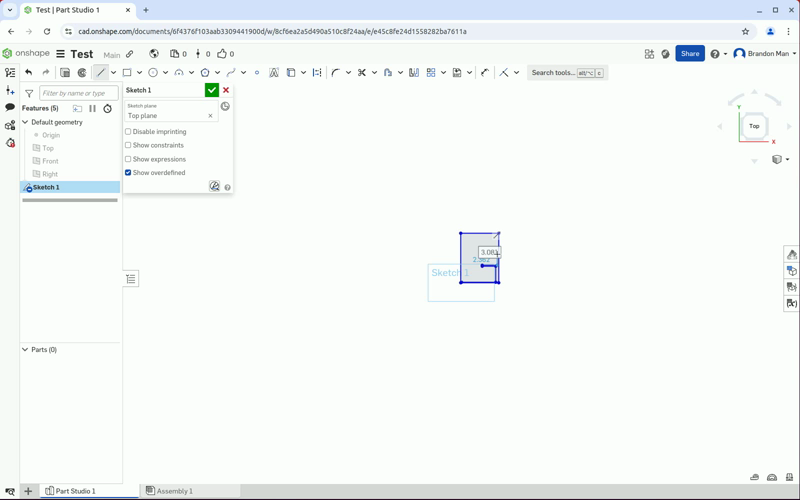
key_up(shift)
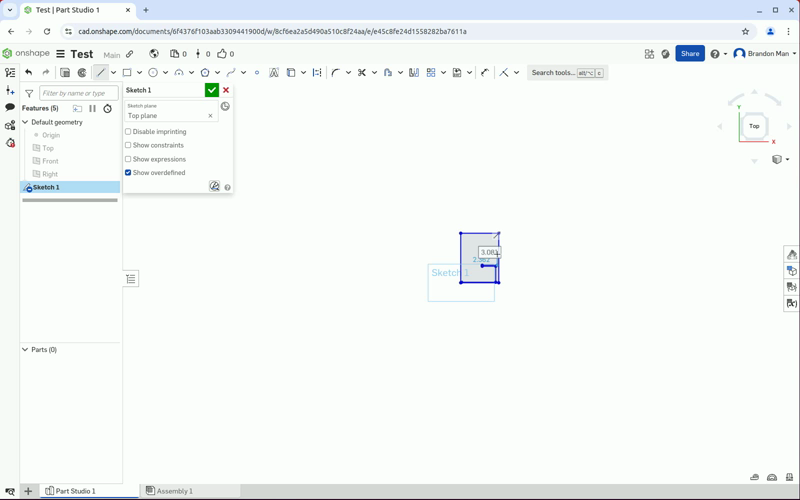
key_down(shift)
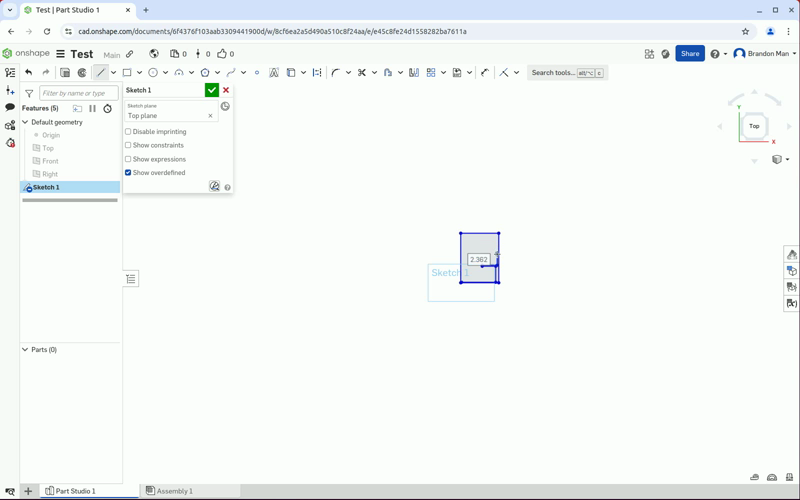
mouse_move(527, 253)
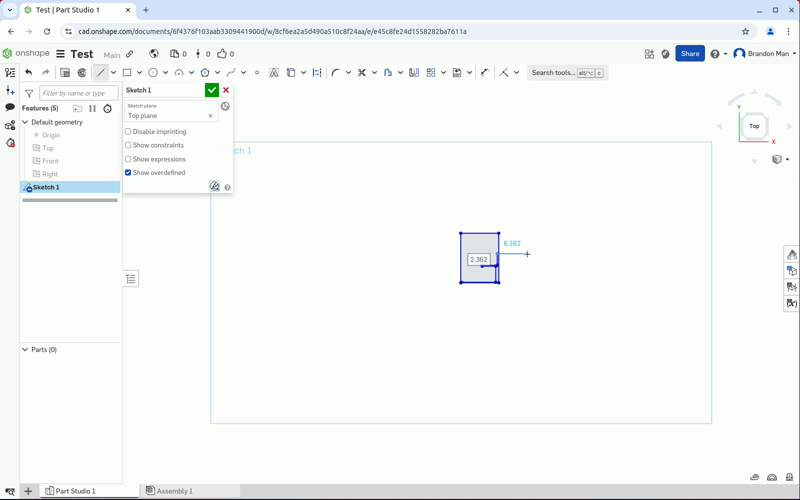
mouse_move(497, 252)
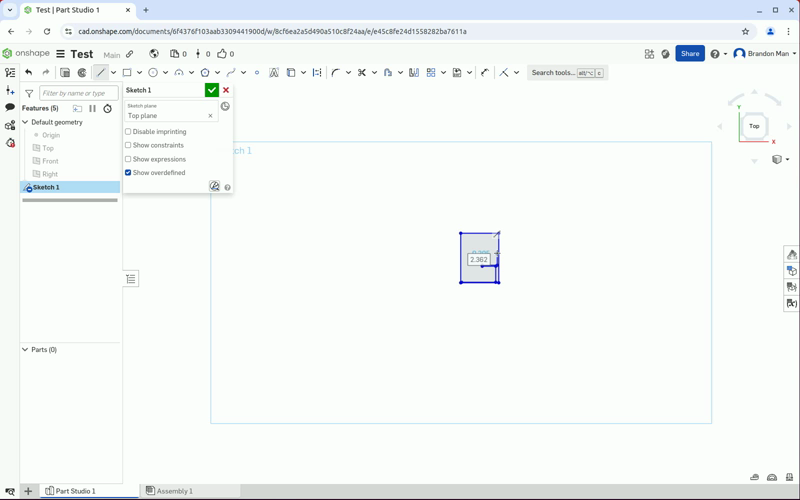
scroll(6)
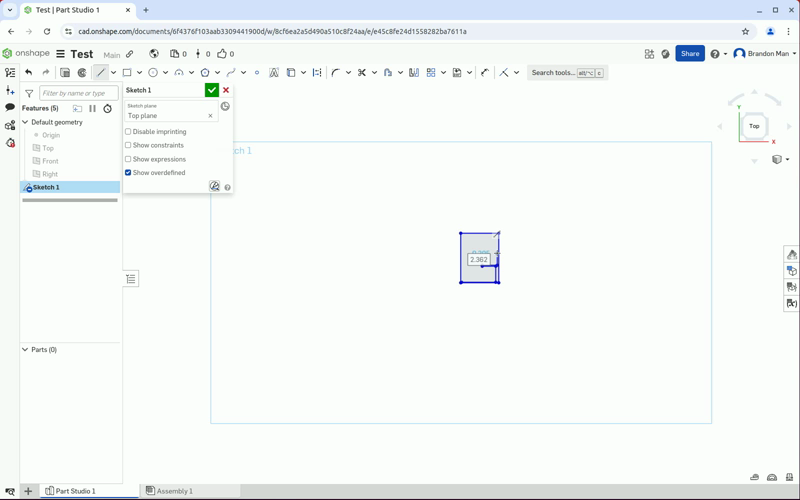
scroll(6)
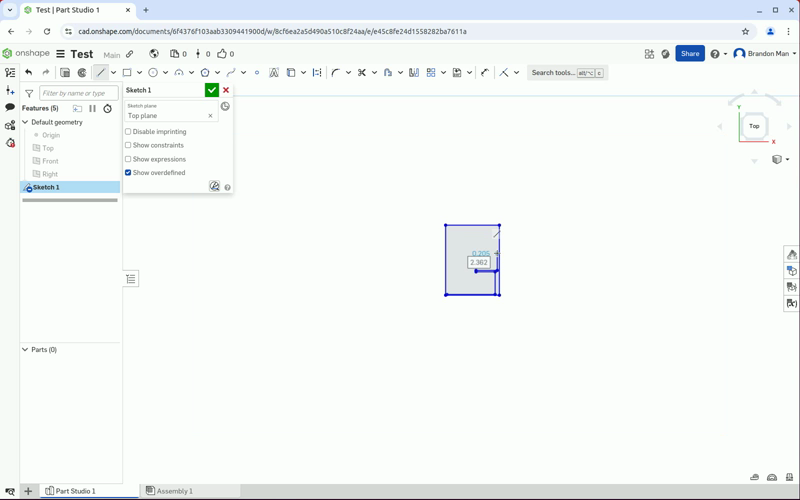
scroll(6)
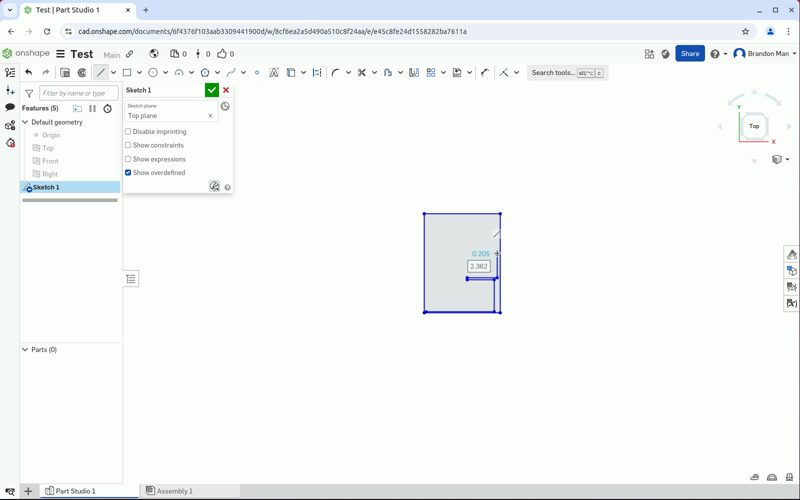
scroll(6)
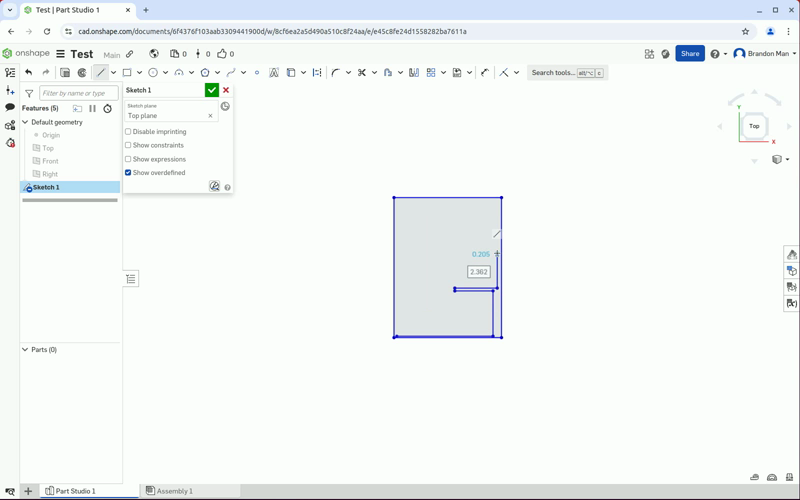
scroll(6)
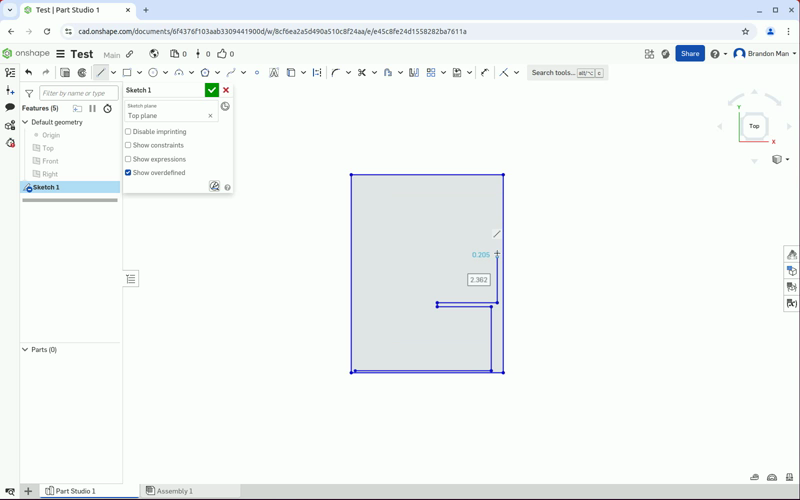
scroll(6)
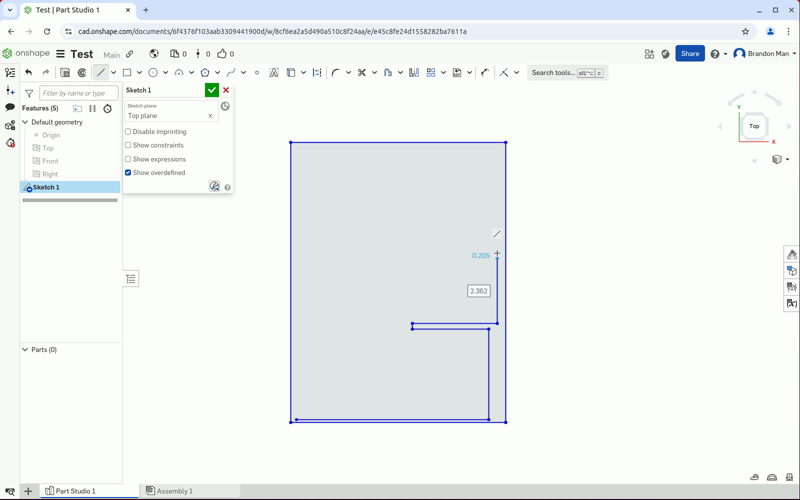
scroll(6)
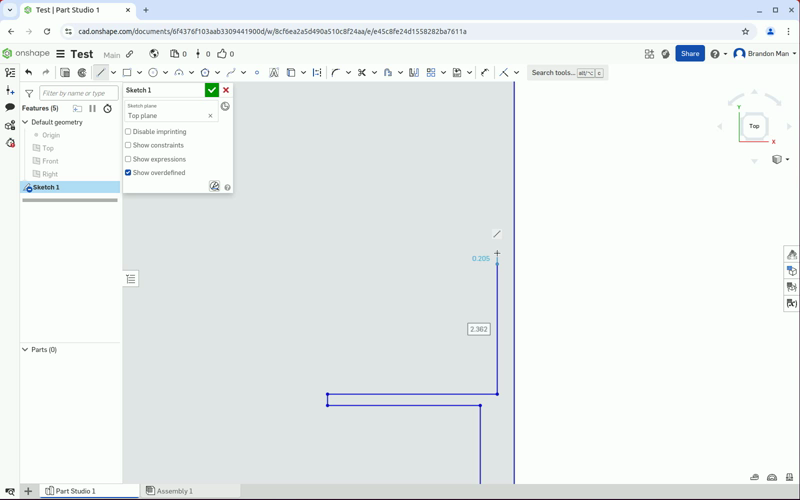
click(497, 252)
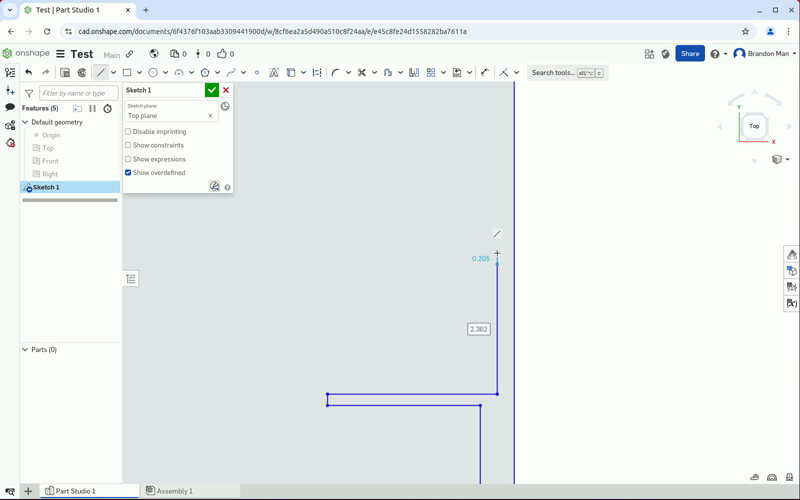
scroll(-6)
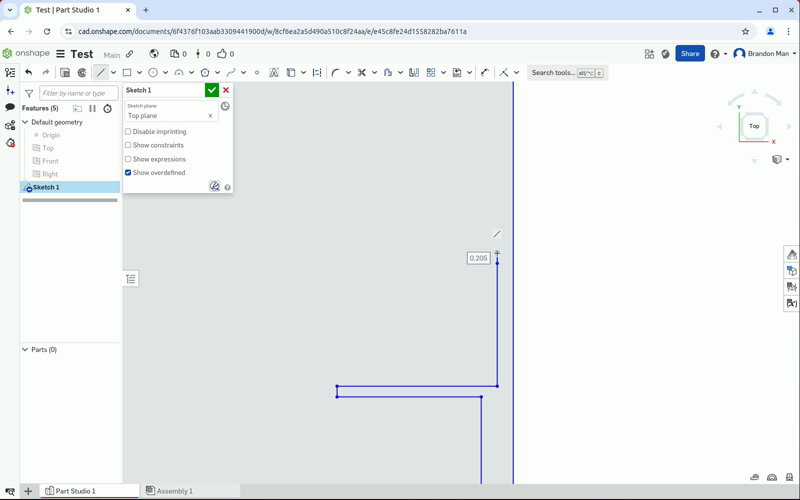
scroll(-6)
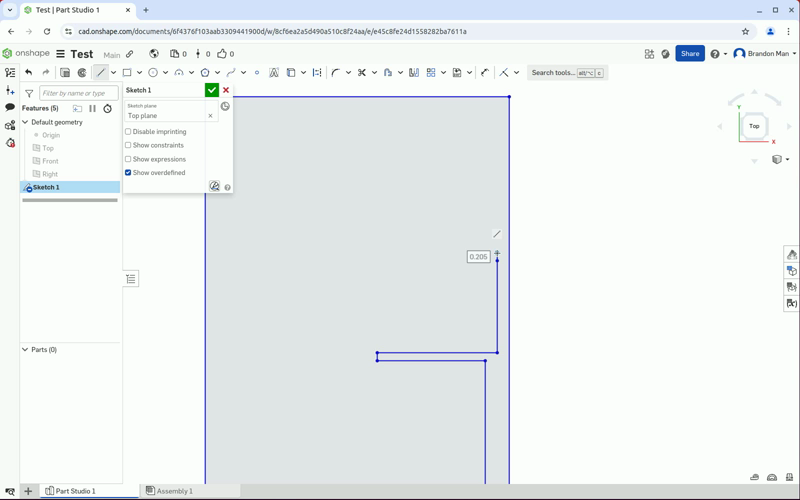
scroll(-6)
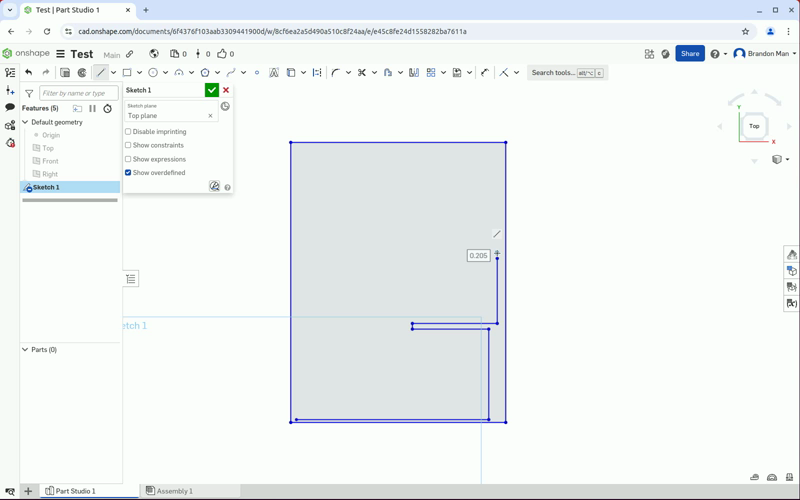
scroll(-6)
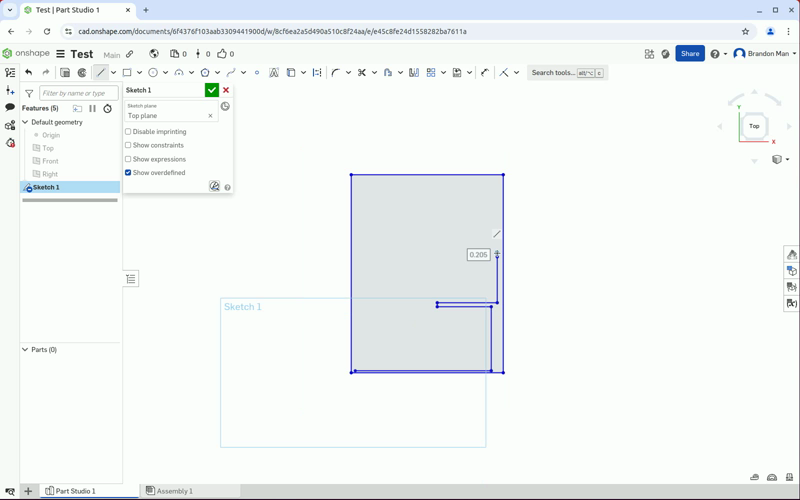
scroll(-6)
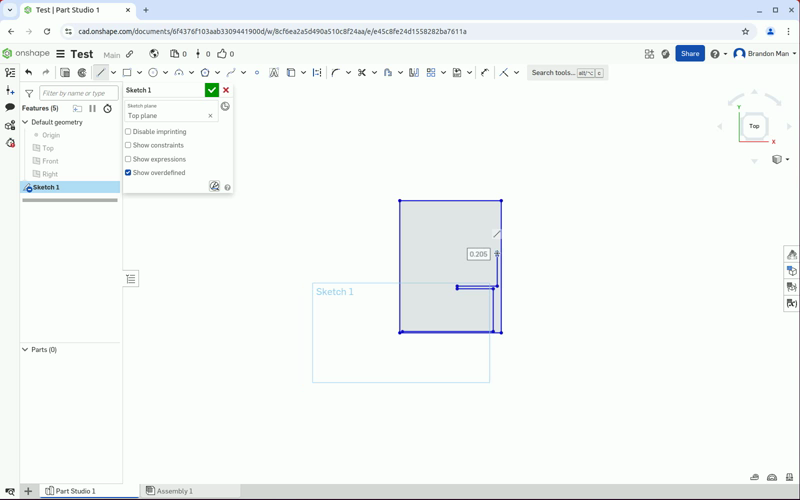
scroll(-6)
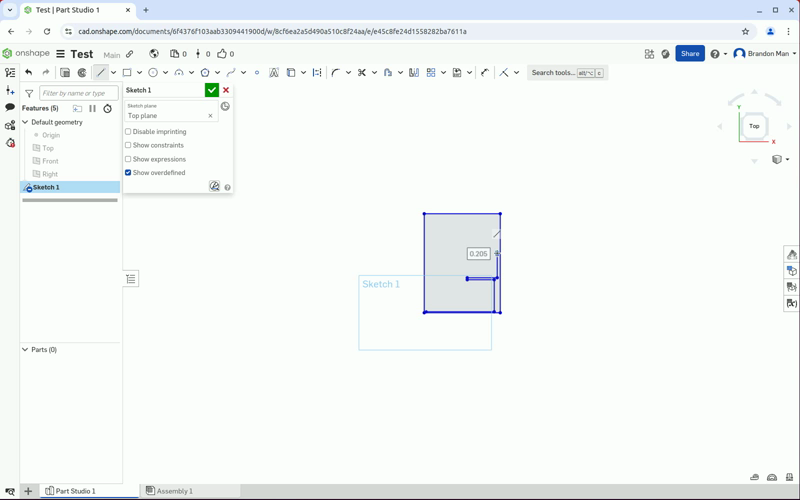
scroll(-6)
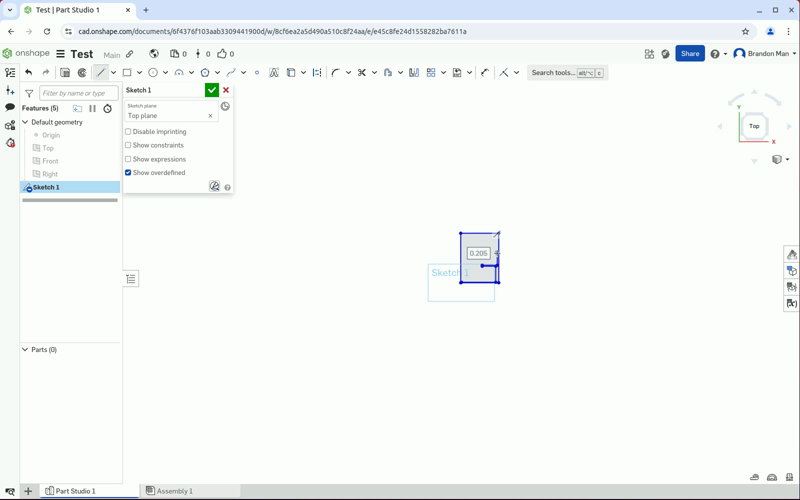
key_up(shift)
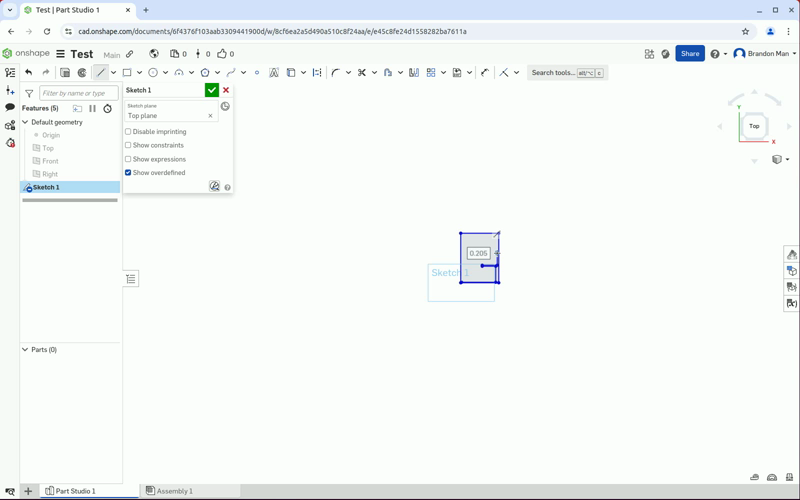
key_down(shift)
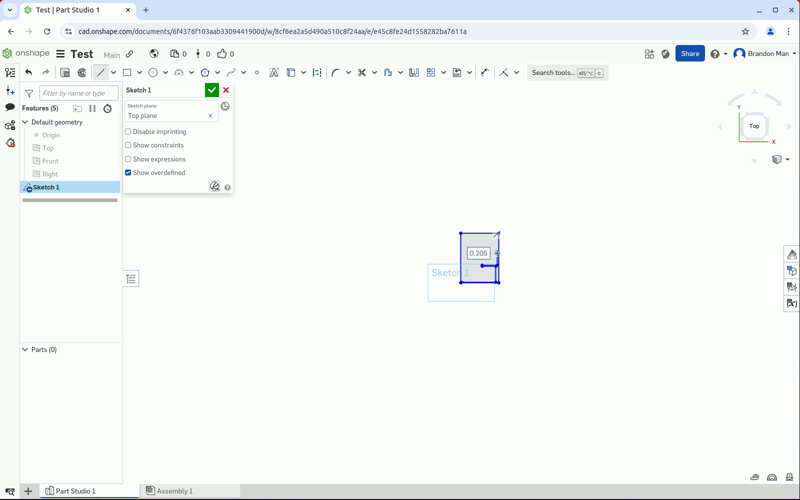
mouse_move(527, 252)
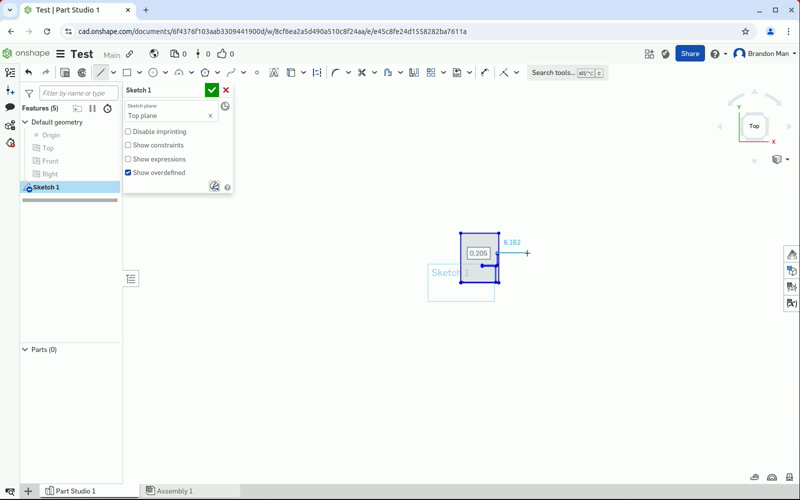
mouse_move(497, 234)
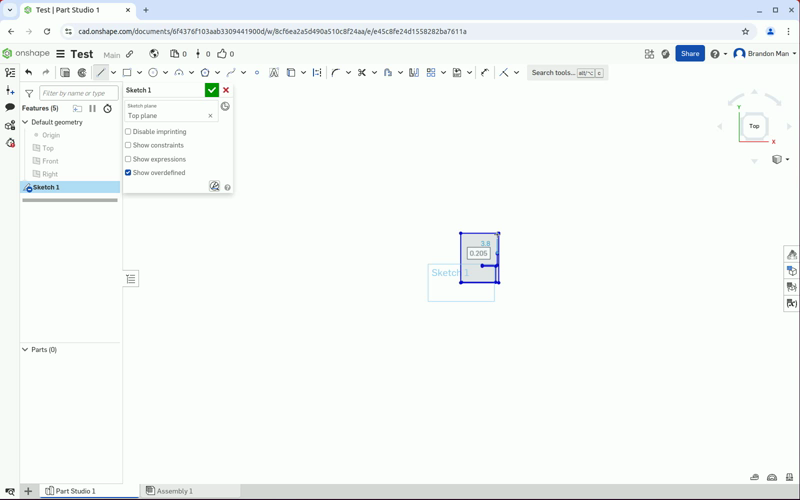
scroll(6)
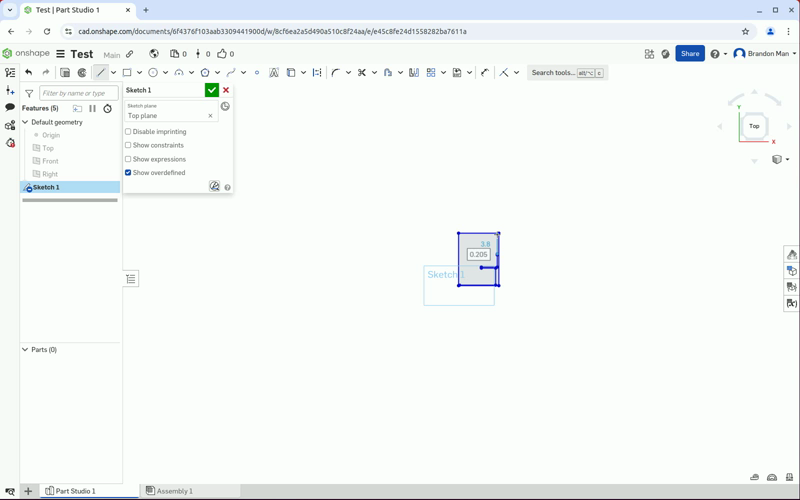
scroll(6)
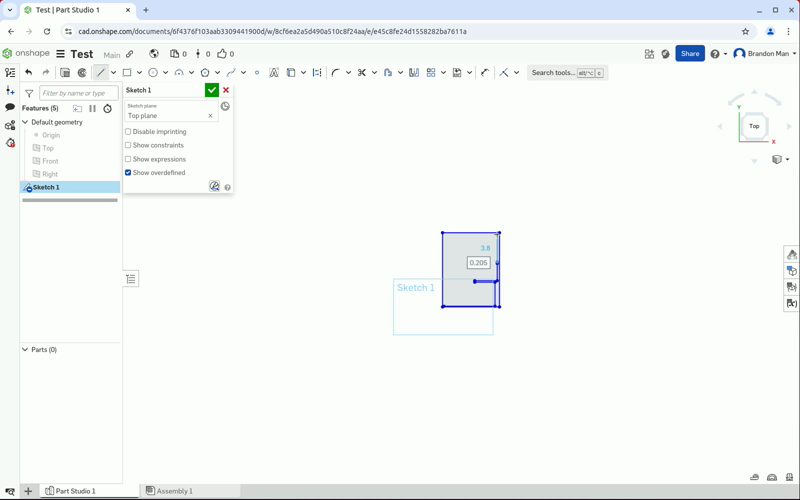
scroll(6)
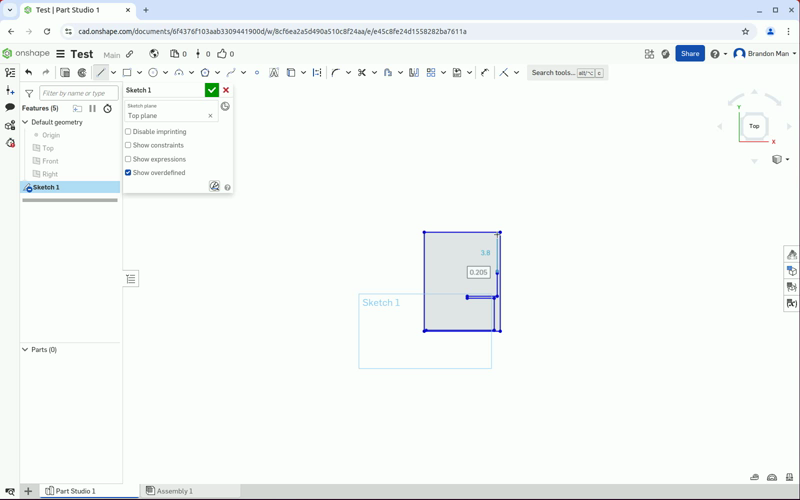
scroll(6)
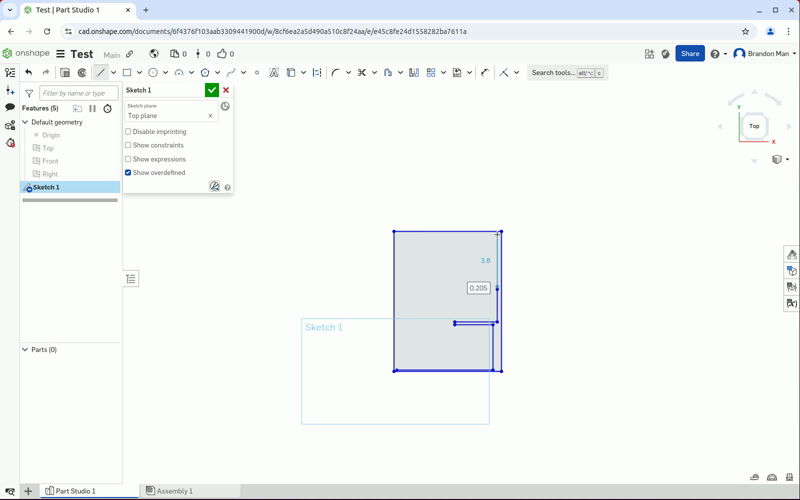
scroll(6)
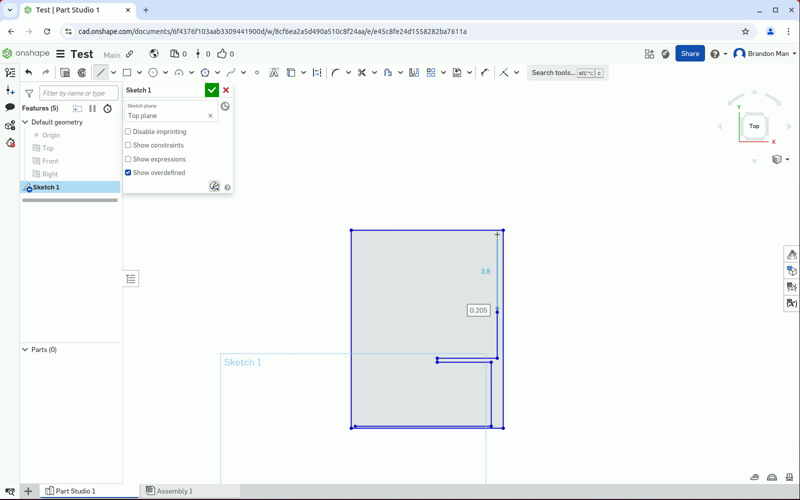
scroll(6)
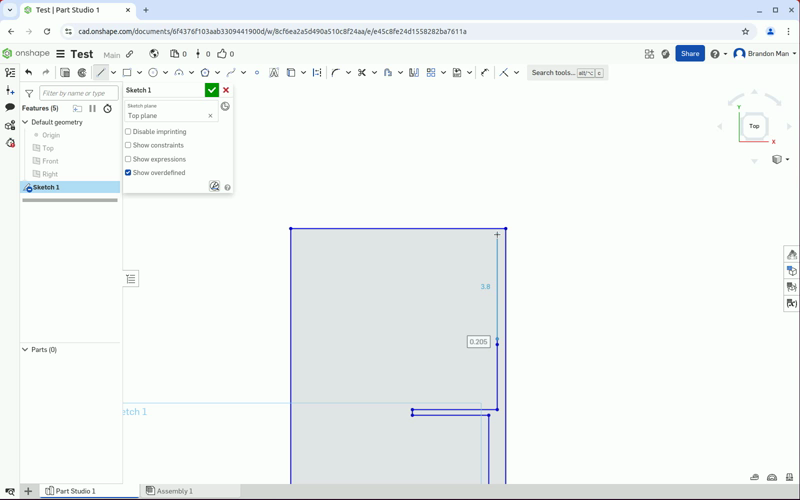
scroll(6)
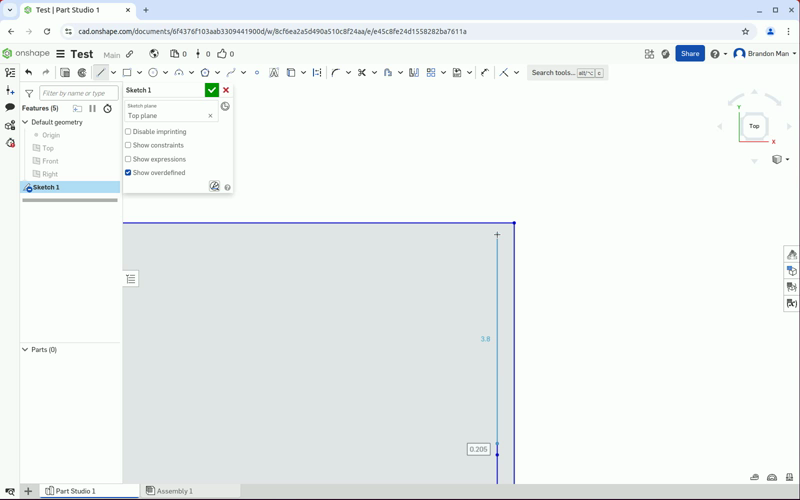
click(497, 234)
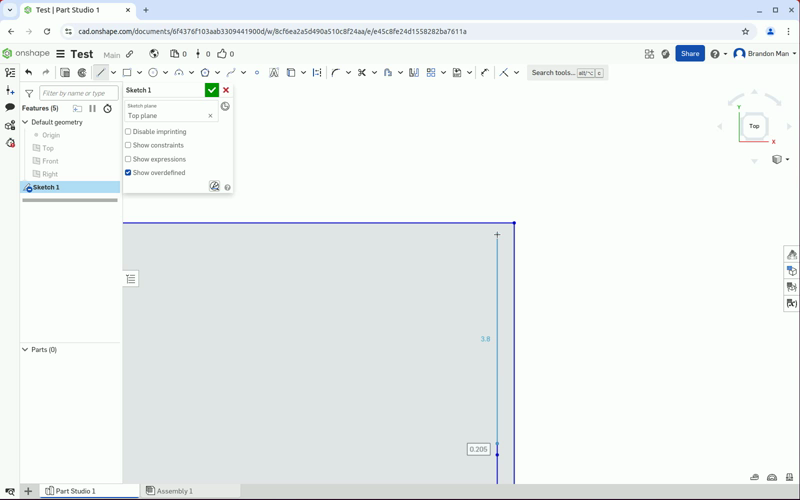
scroll(-6)
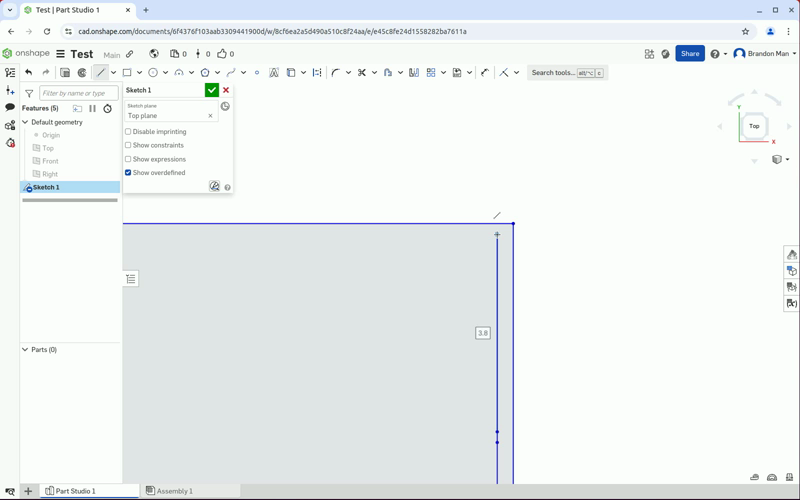
scroll(-6)
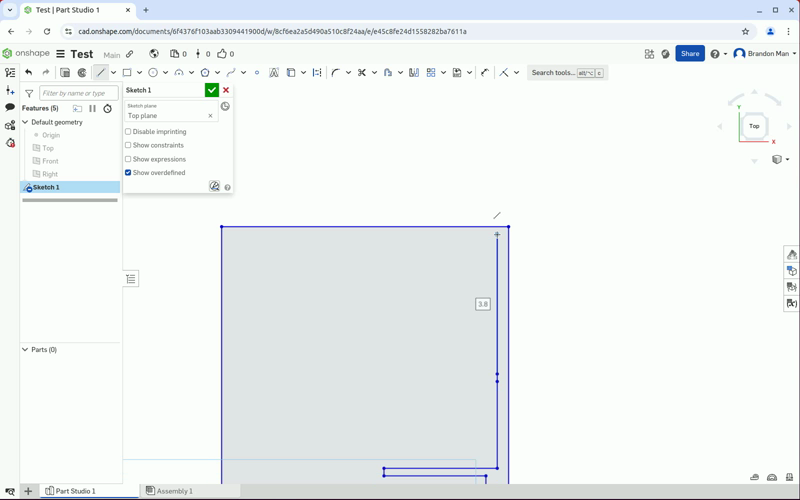
scroll(-6)
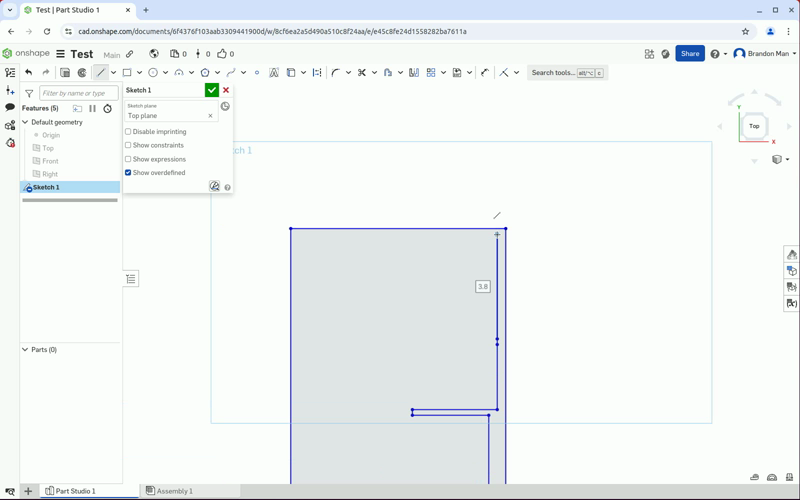
scroll(-6)
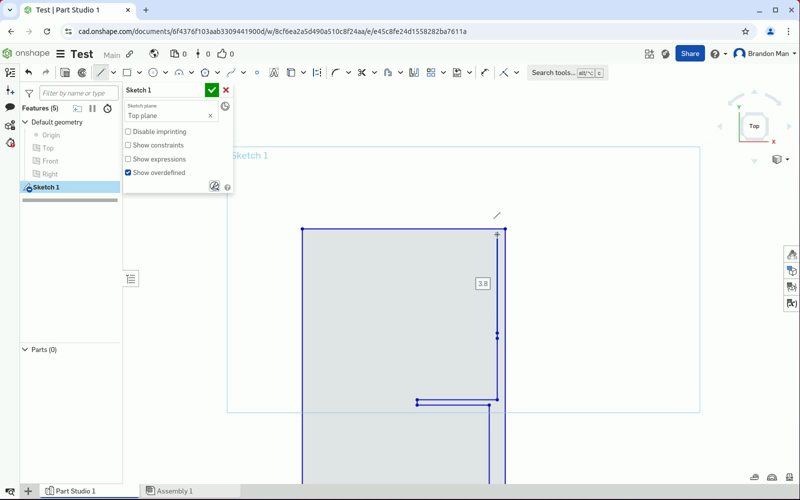
scroll(-6)
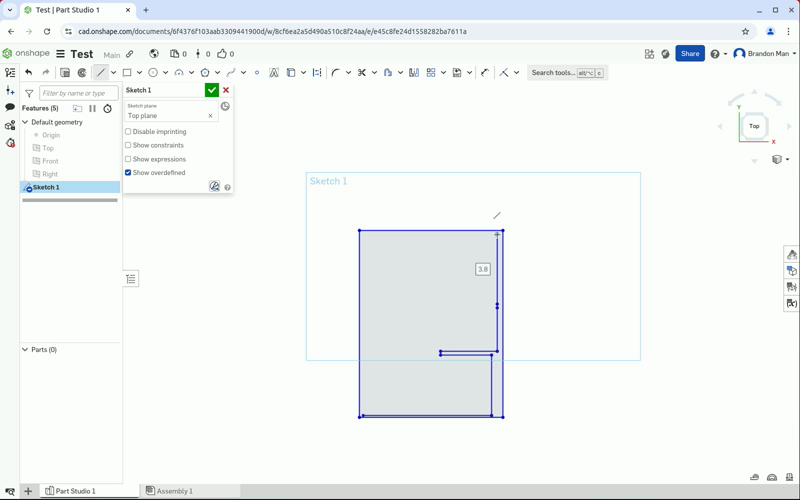
scroll(-6)
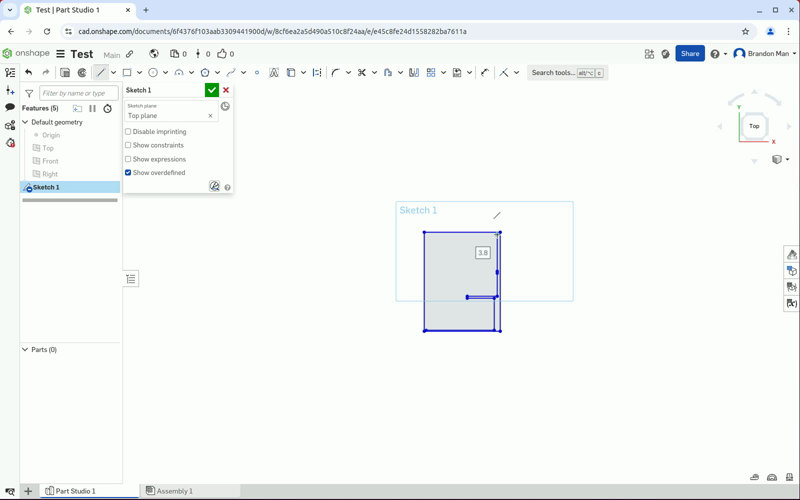
scroll(-6)
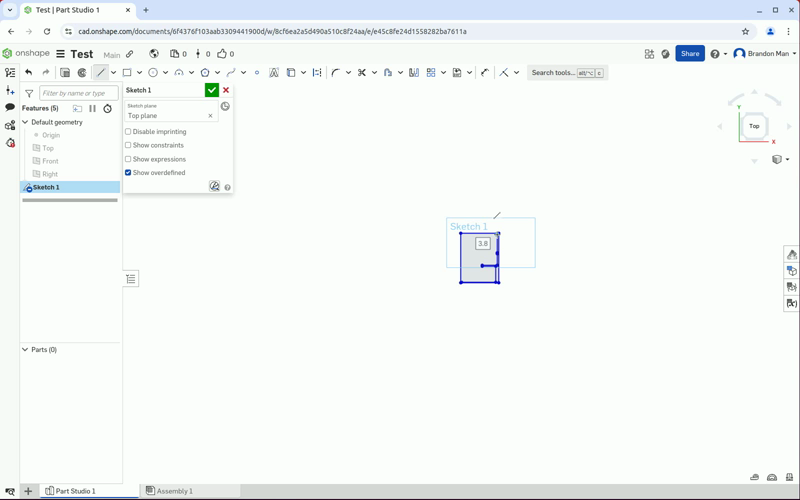
key_up(shift)
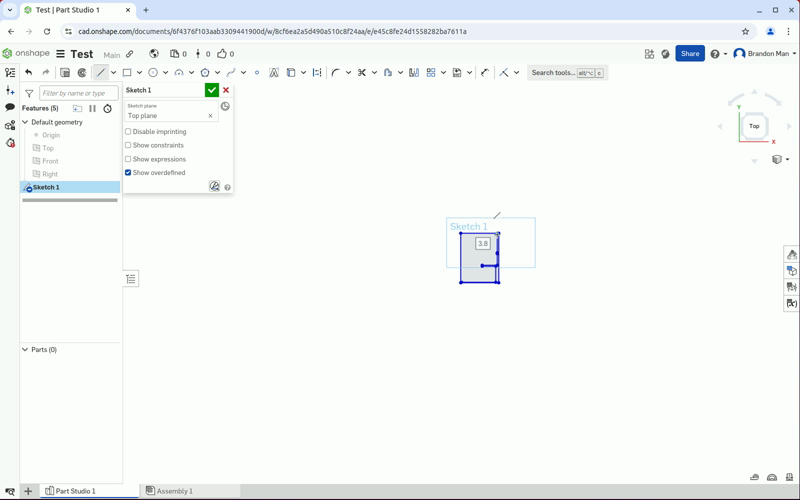
key_down(shift)
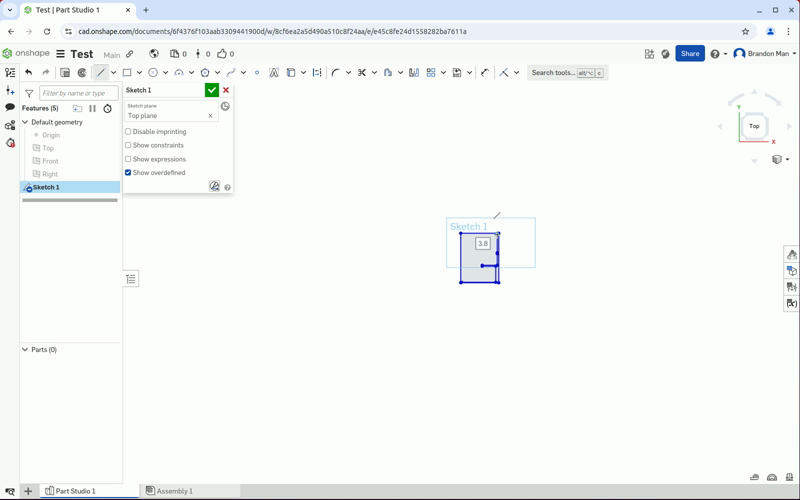
mouse_move(527, 234)
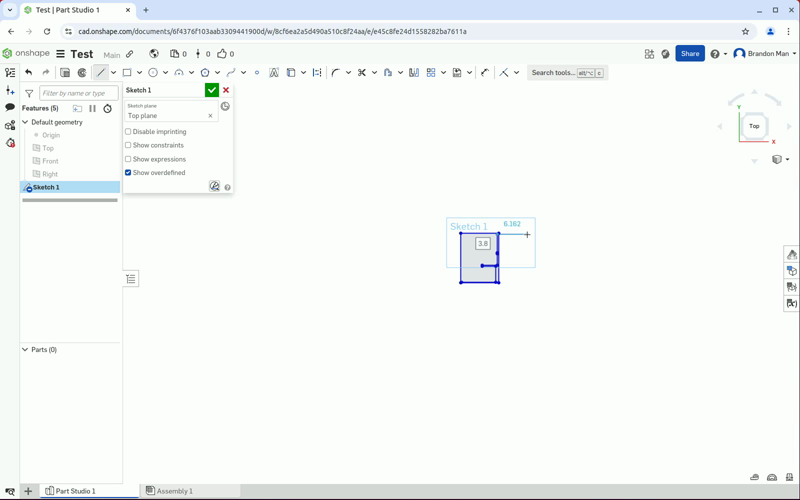
mouse_move(461, 234)
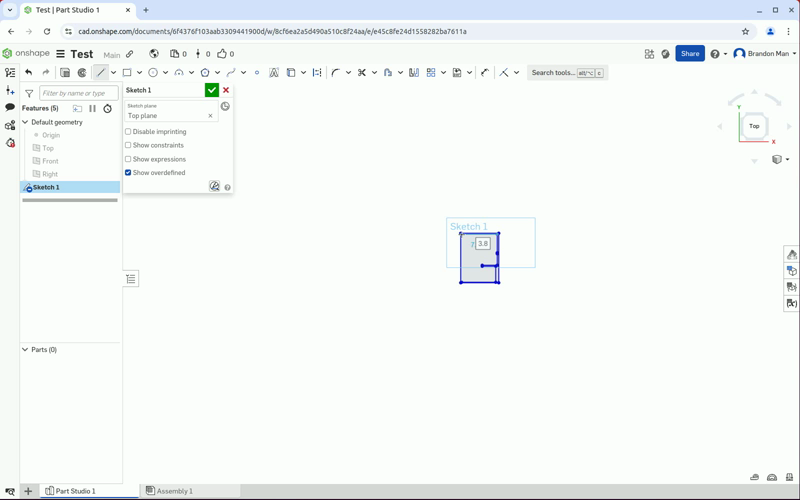
scroll(6)
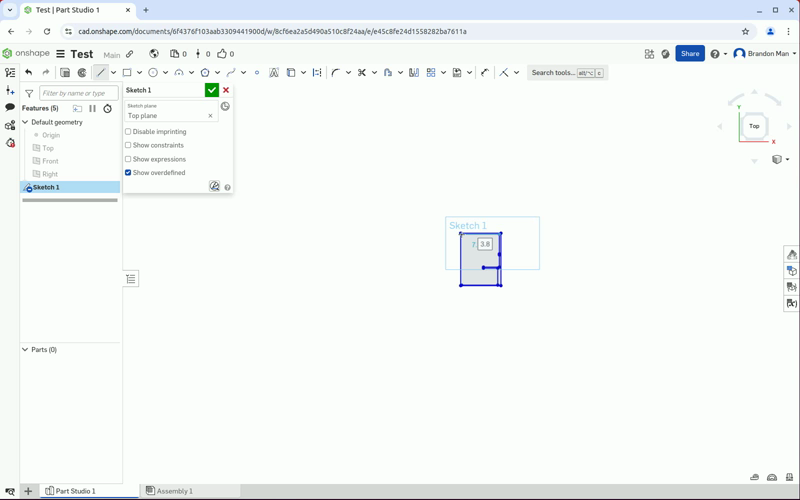
scroll(6)
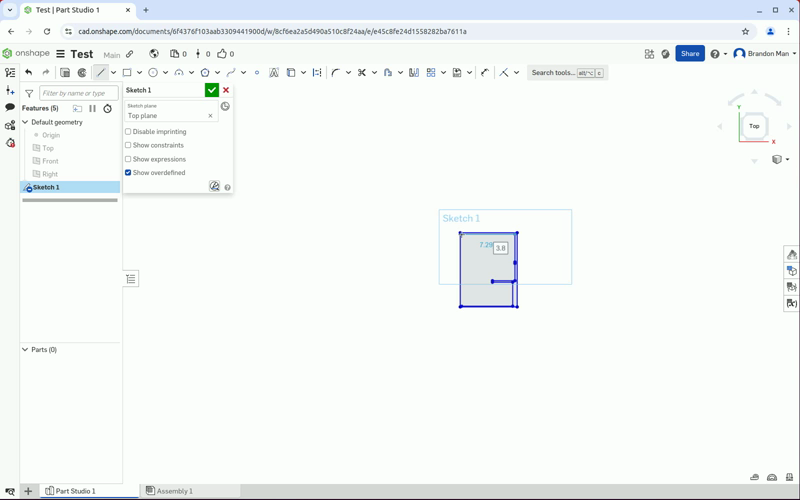
scroll(6)
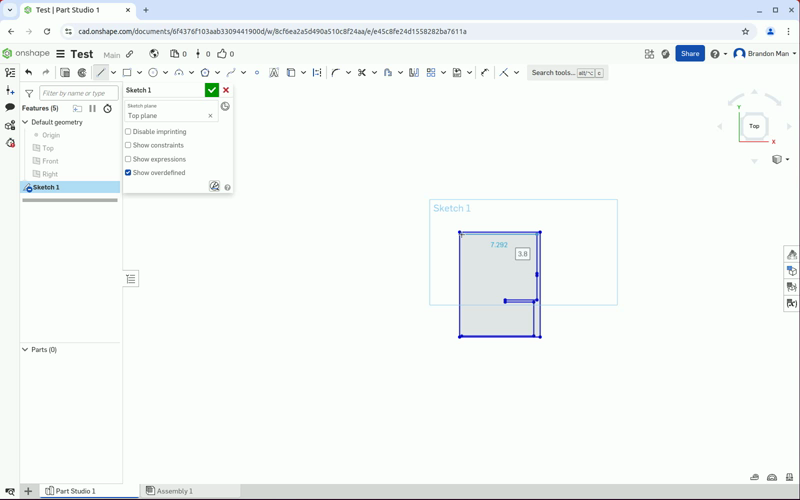
scroll(6)
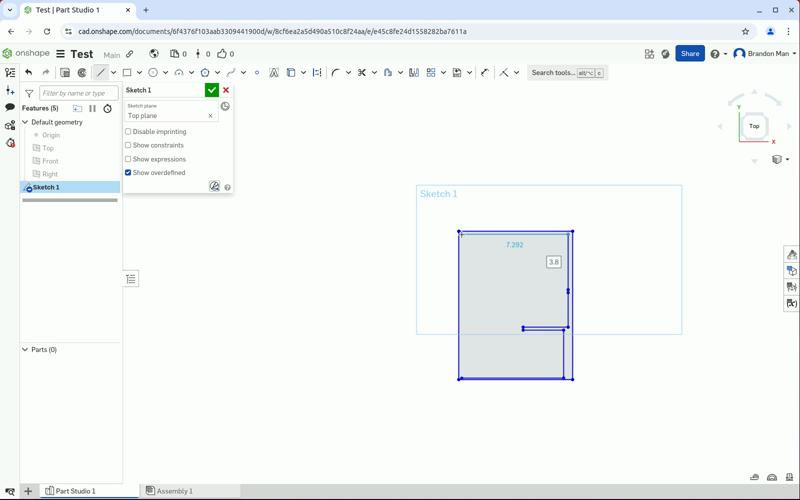
scroll(6)
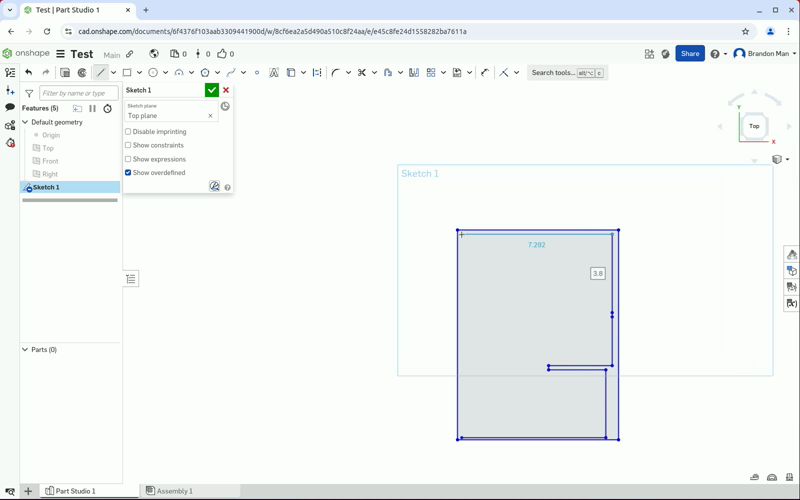
scroll(6)
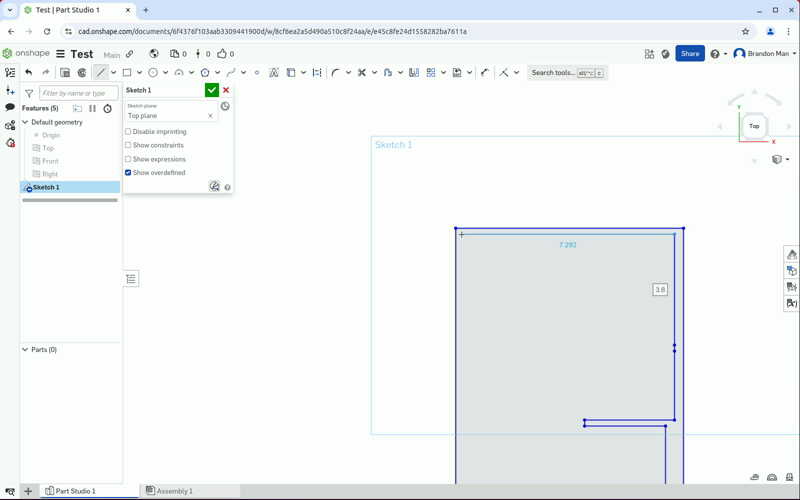
scroll(6)
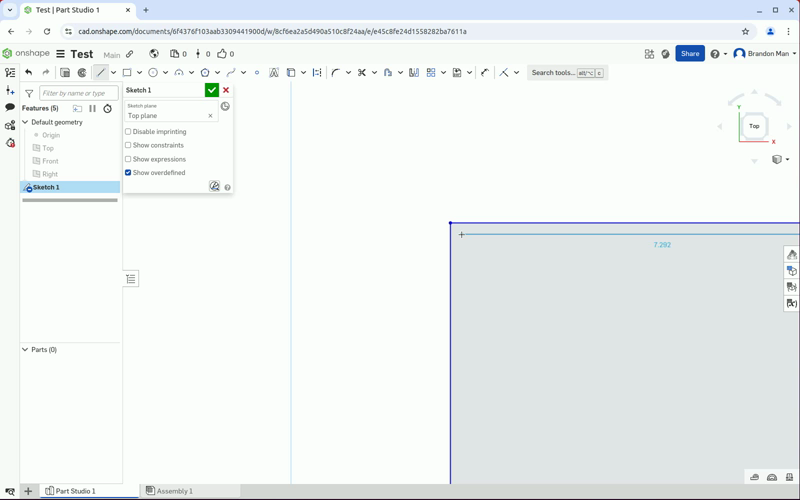
click(461, 234)
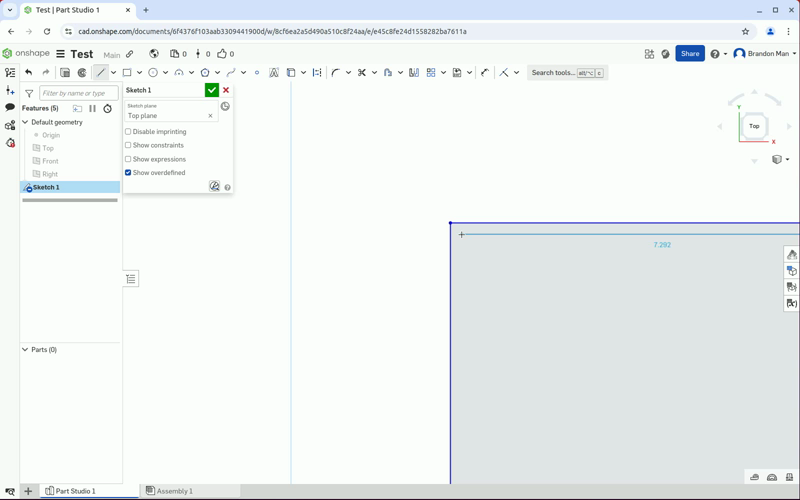
scroll(-6)
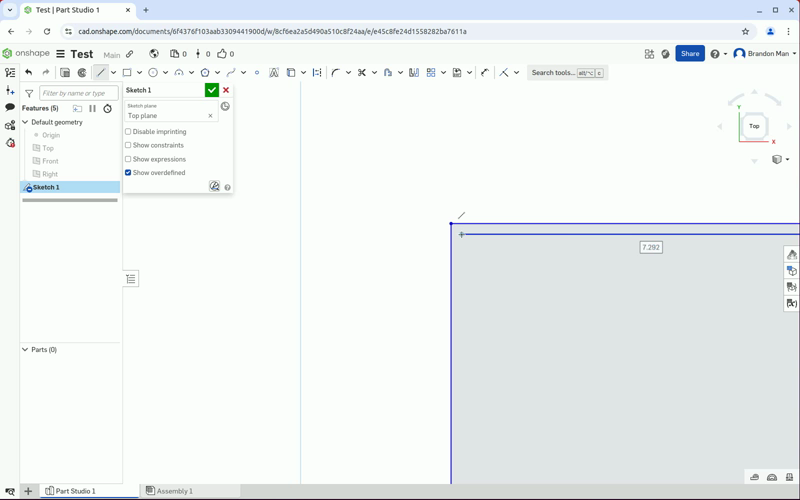
scroll(-6)
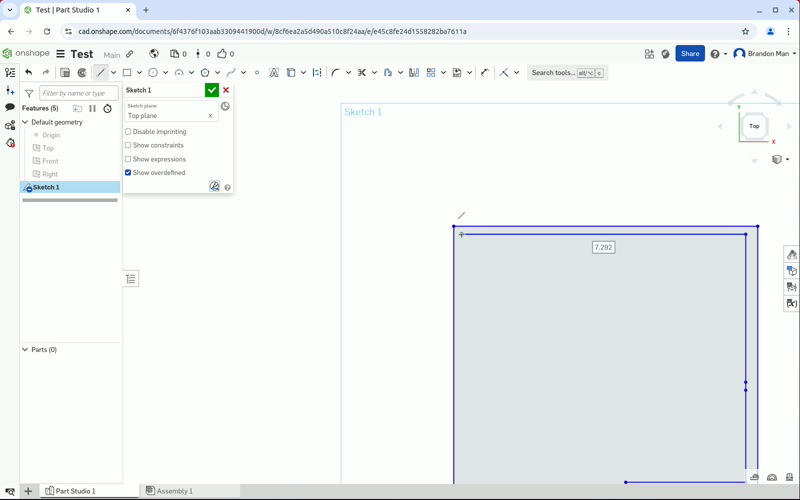
scroll(-6)
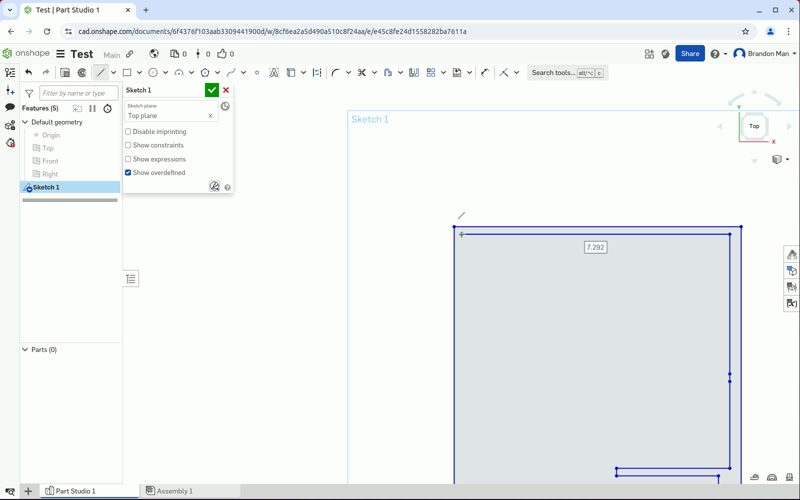
scroll(-6)
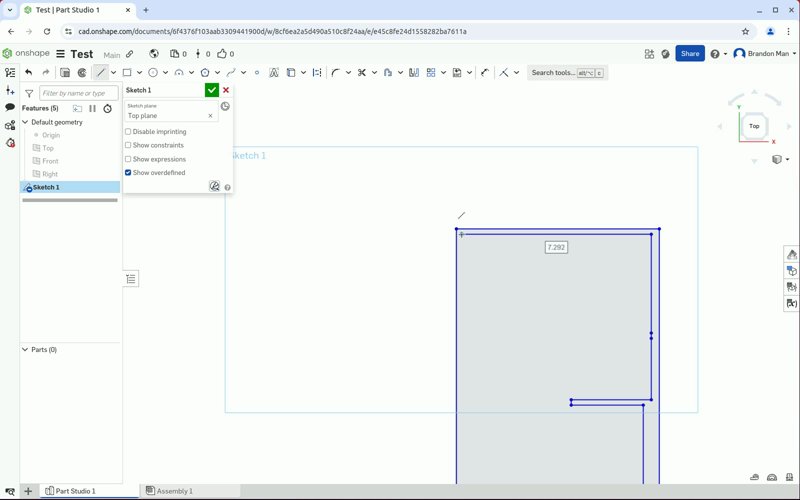
scroll(-6)
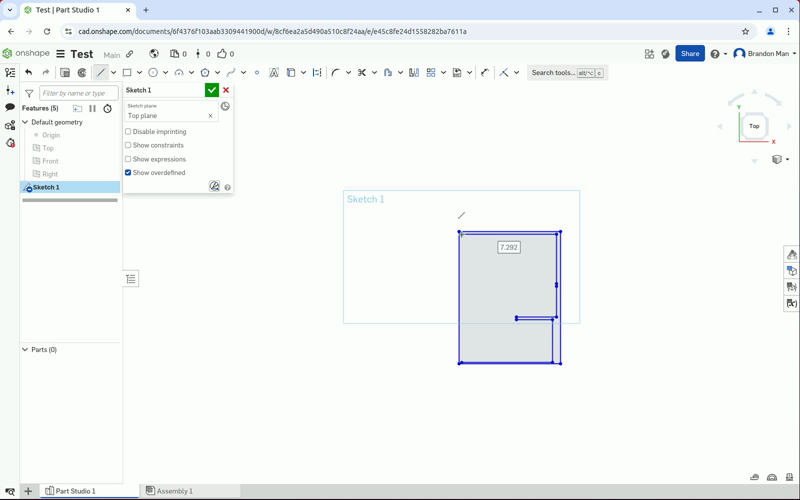
scroll(-6)
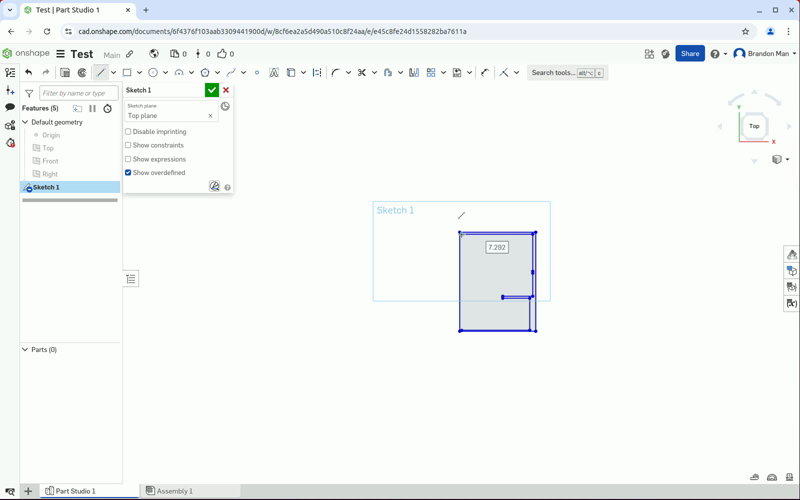
scroll(-6)
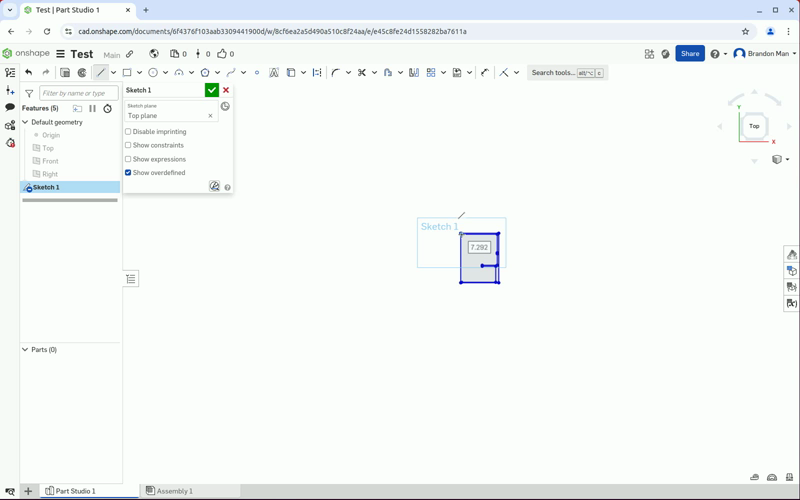
key_up(shift)
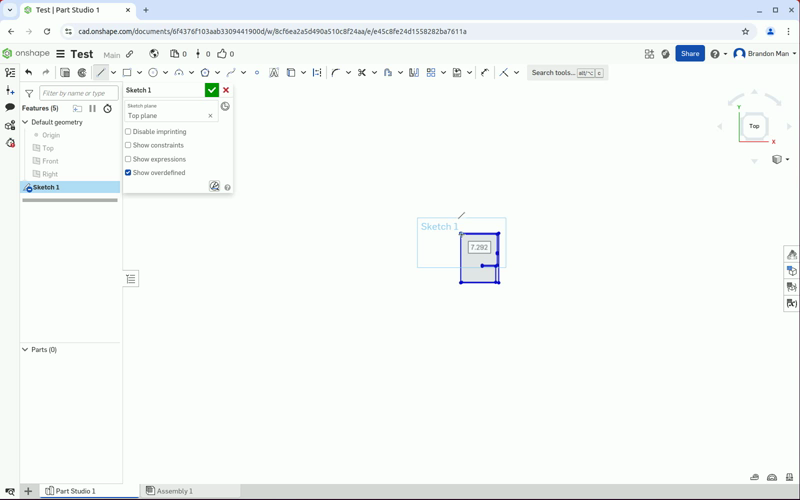
key_down(shift)
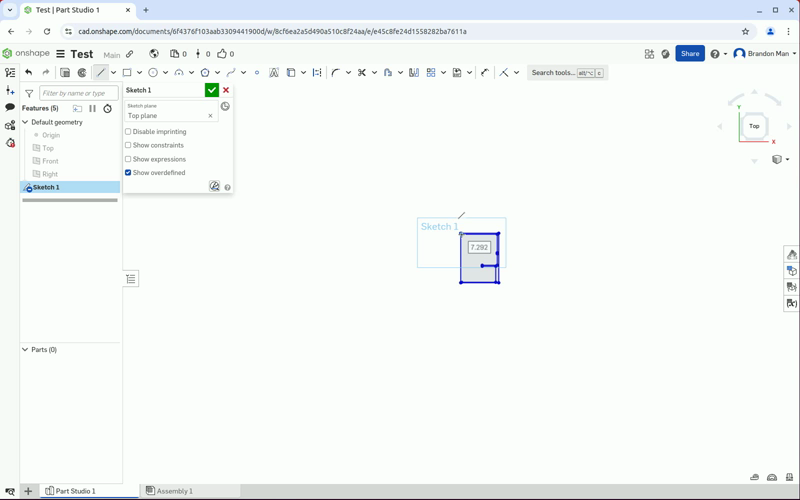
mouse_move(491, 234)
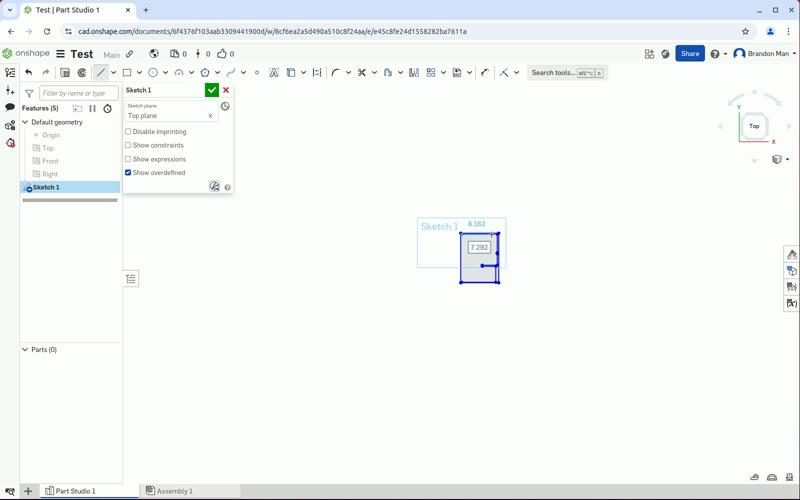
mouse_move(461, 265)
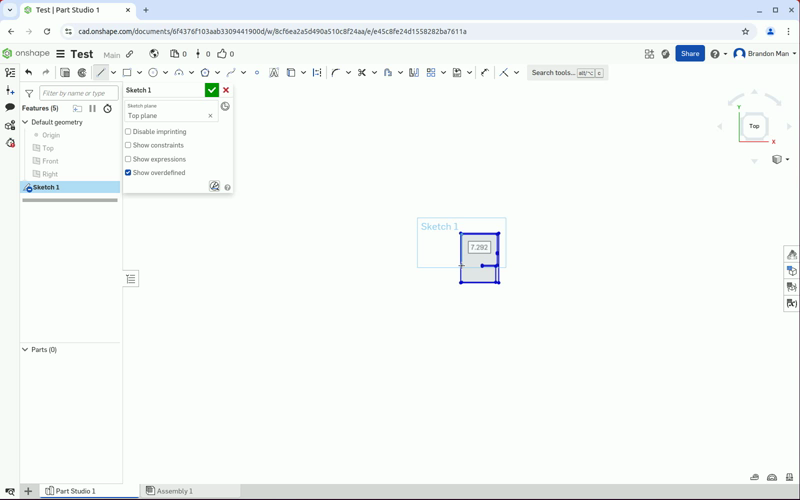
click(461, 265)
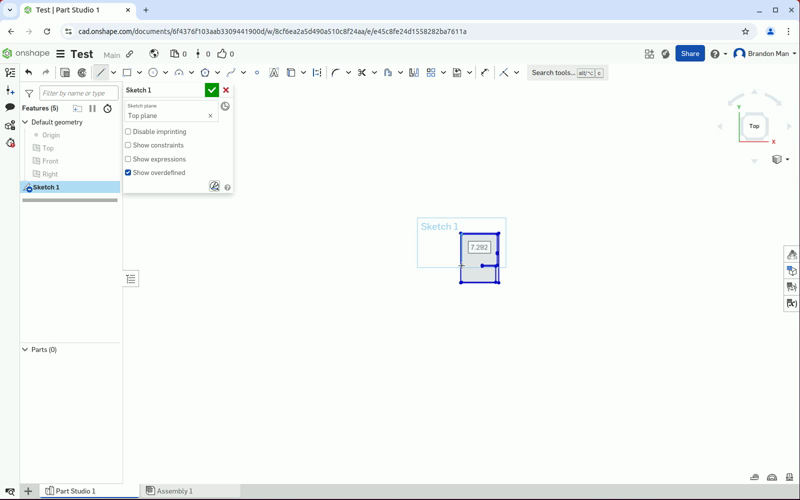
key_up(shift)
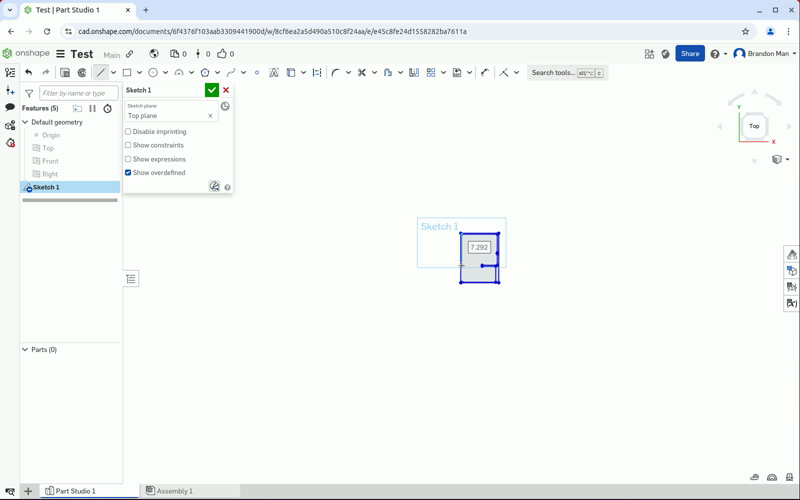
key_down(shift)
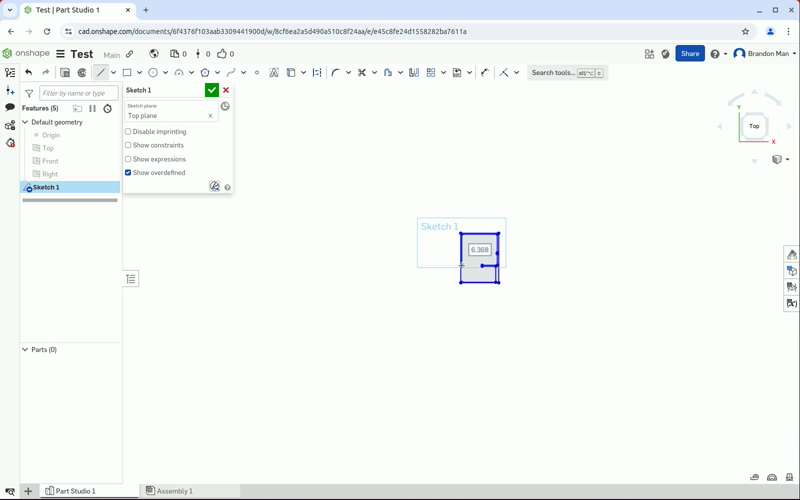
mouse_move(491, 265)
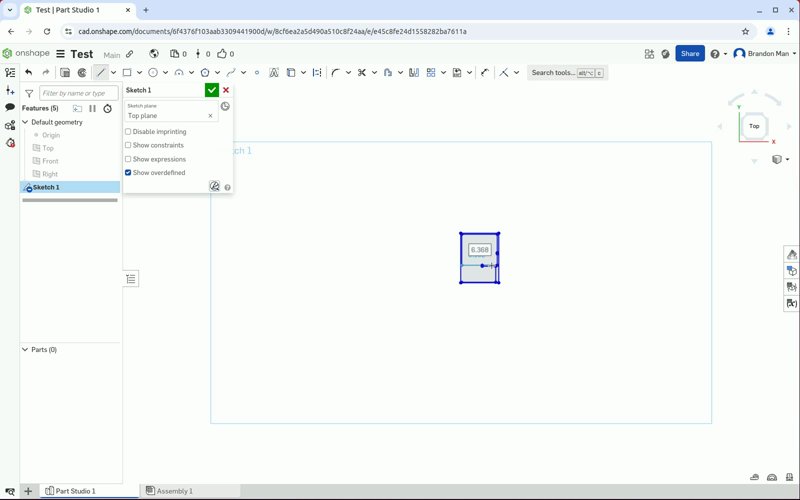
mouse_move(463, 265)
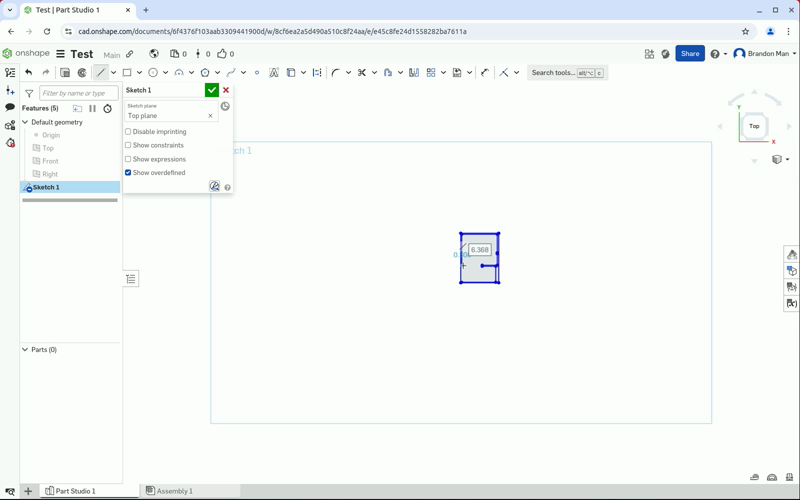
scroll(6)
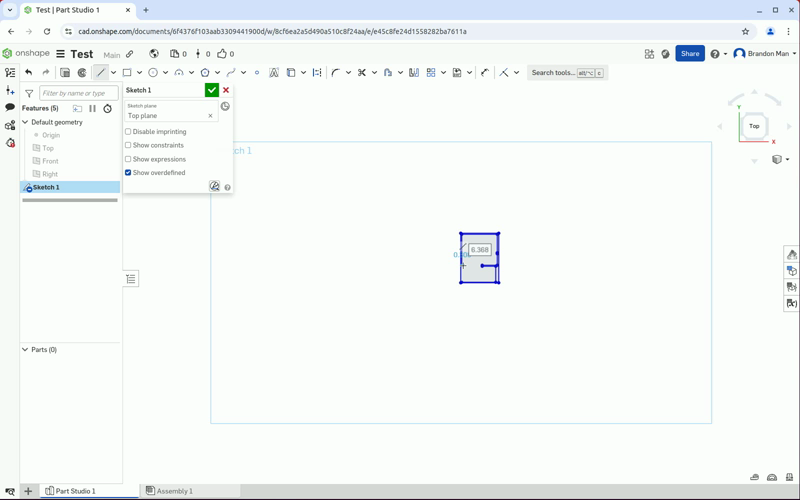
scroll(6)
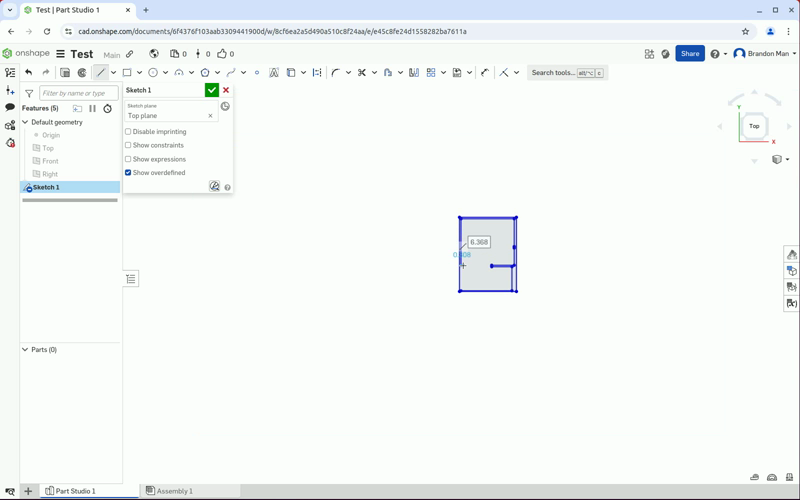
scroll(6)
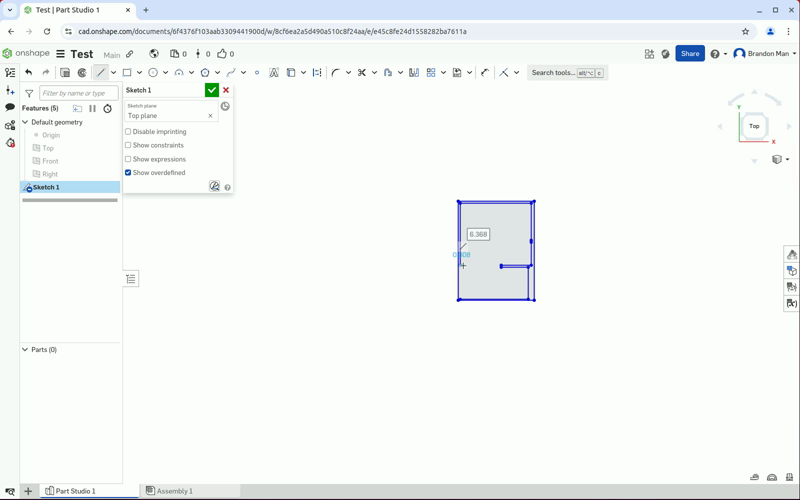
scroll(6)
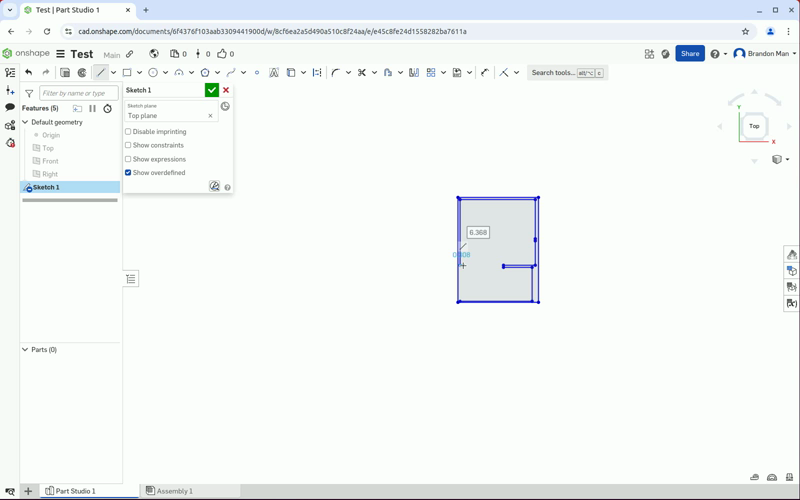
scroll(6)
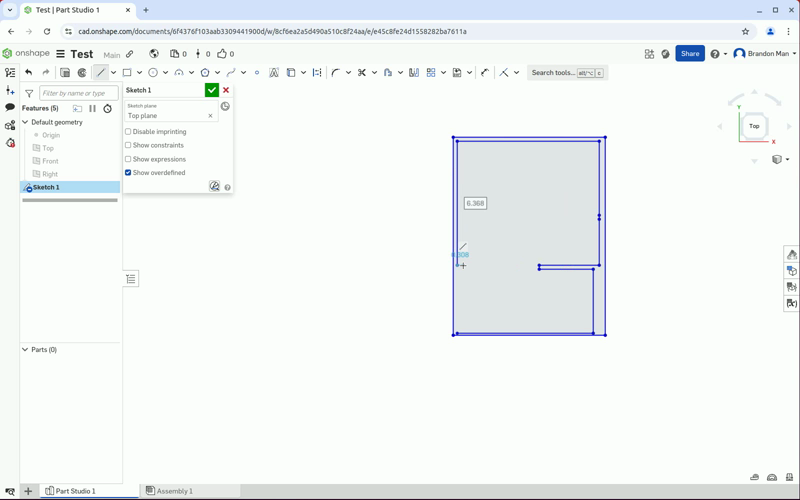
scroll(6)
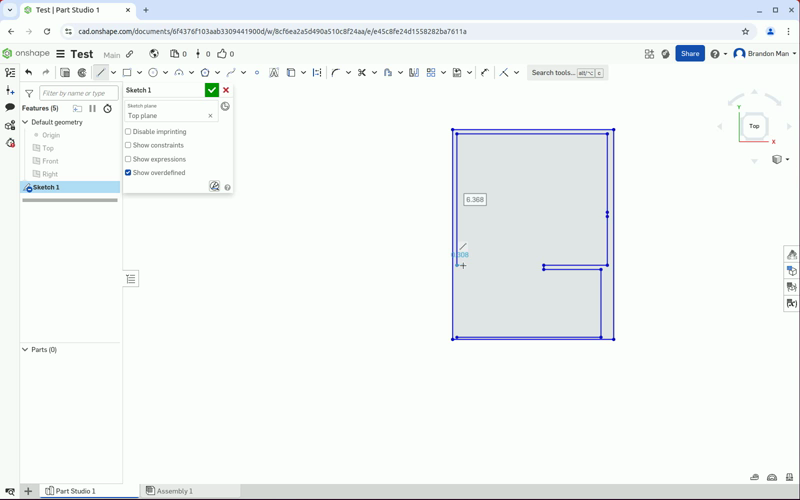
scroll(6)
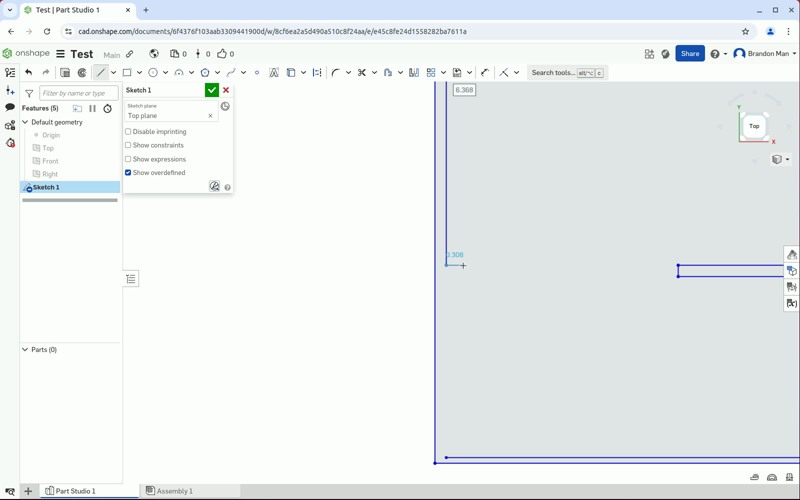
click(463, 265)
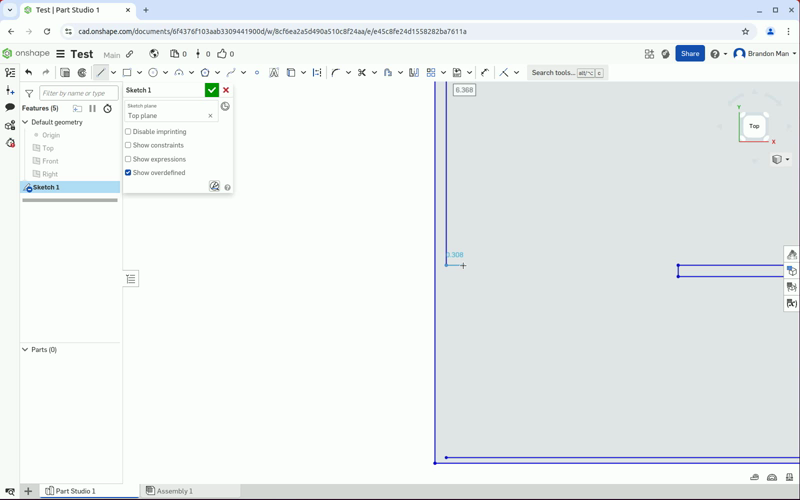
scroll(-6)
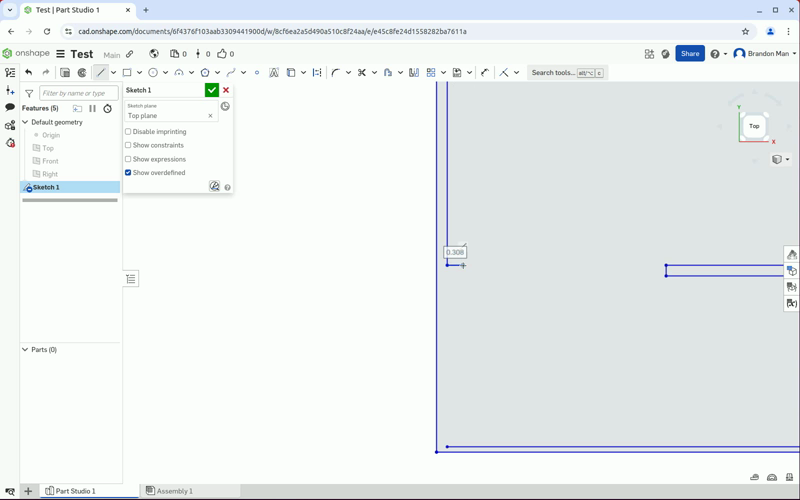
scroll(-6)
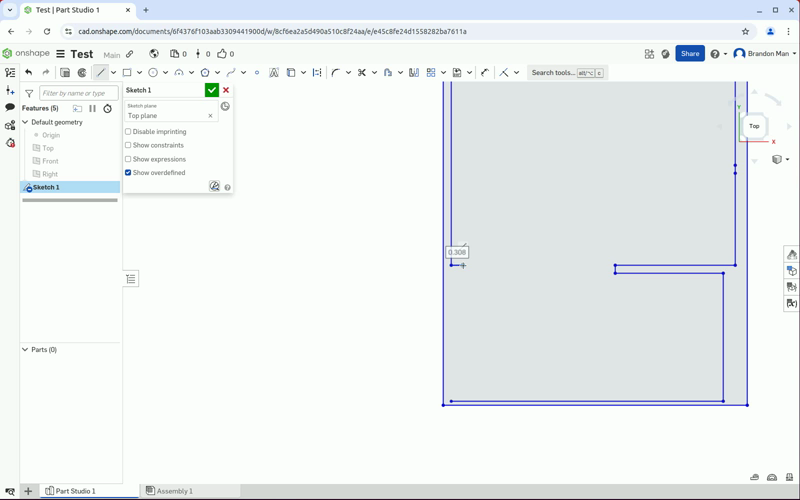
scroll(-6)
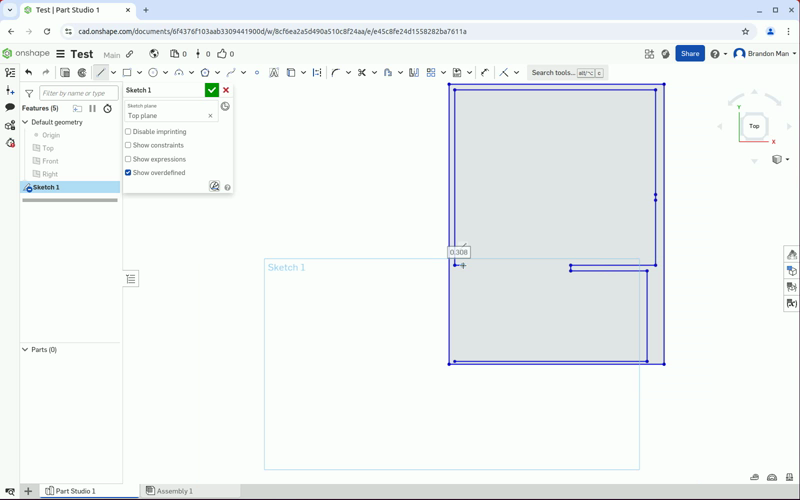
scroll(-6)
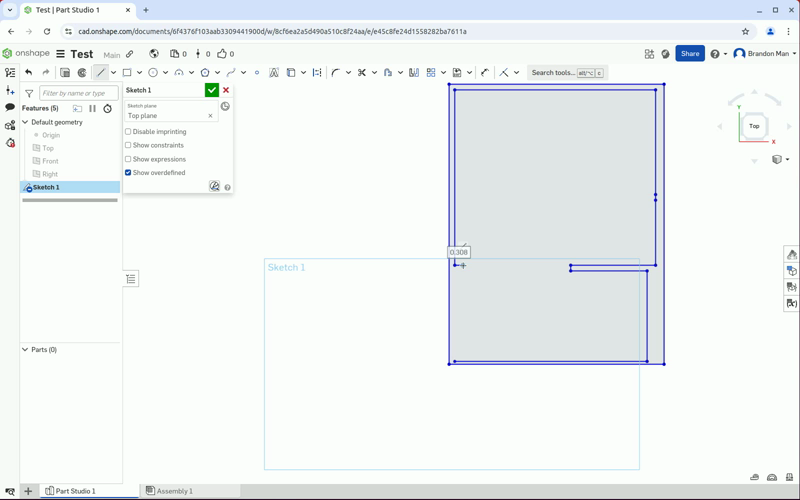
scroll(-6)
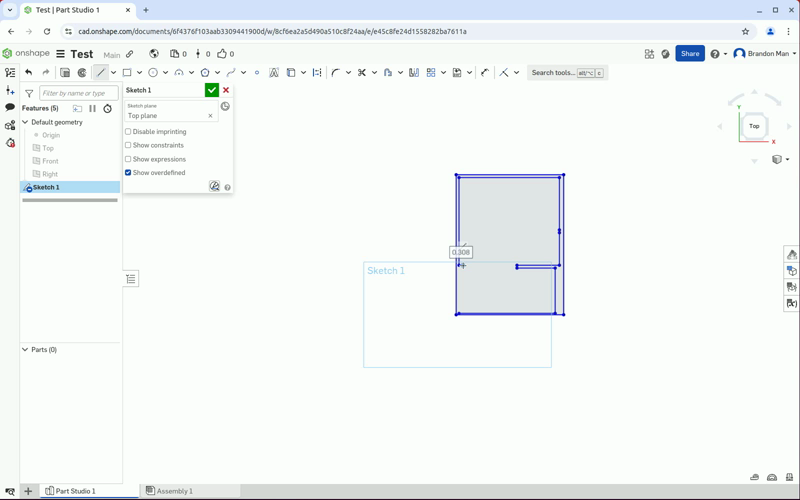
scroll(-6)
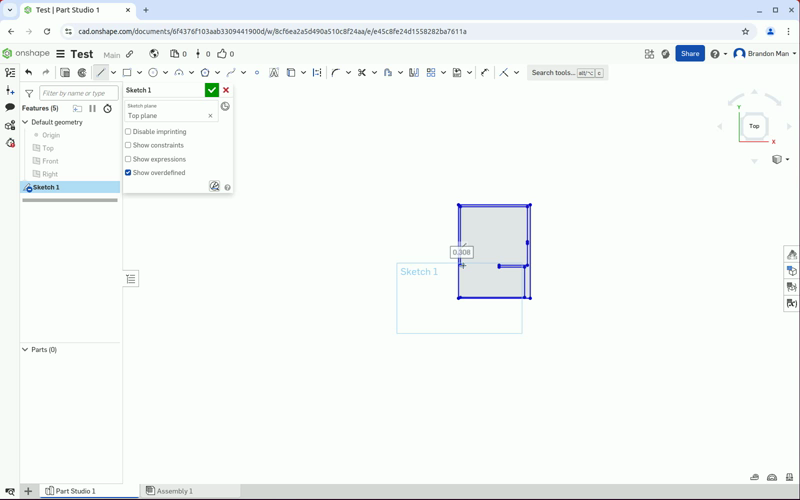
scroll(-6)
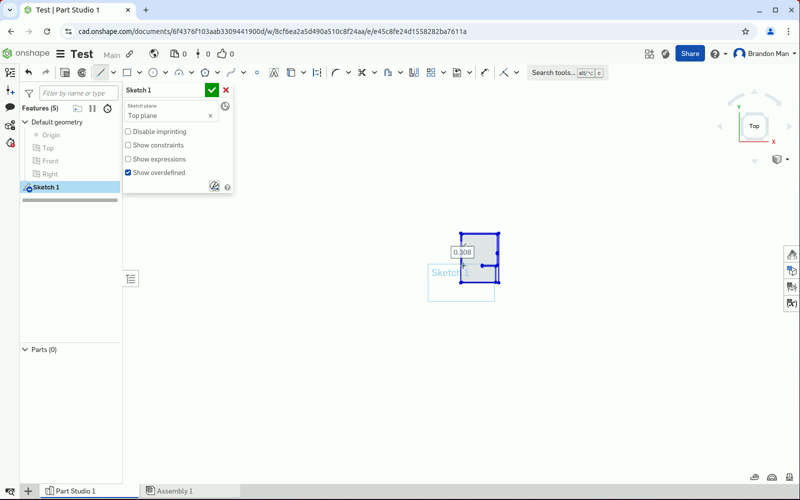
key_up(shift)
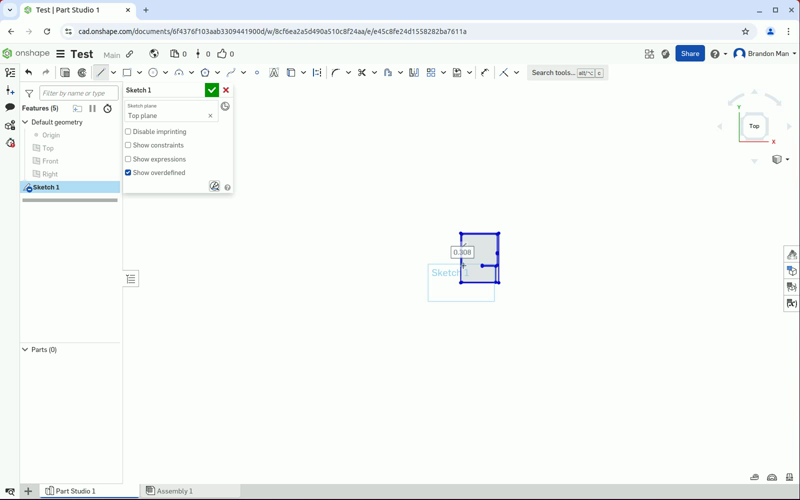
key_down(shift)
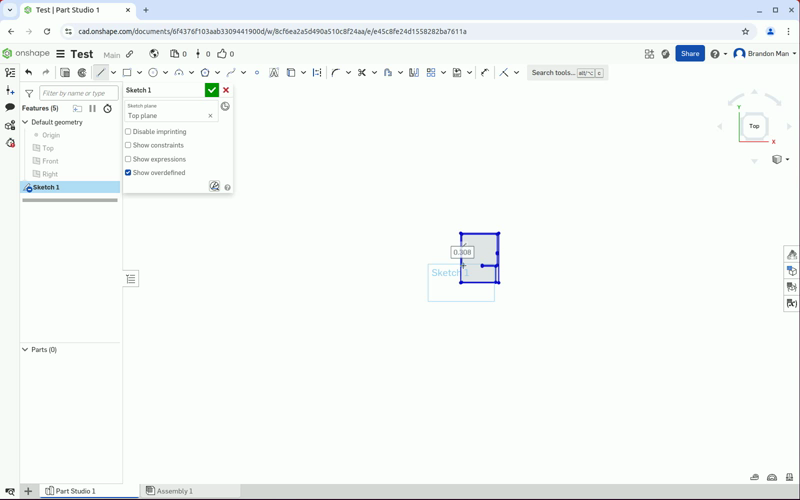
mouse_move(493, 265)
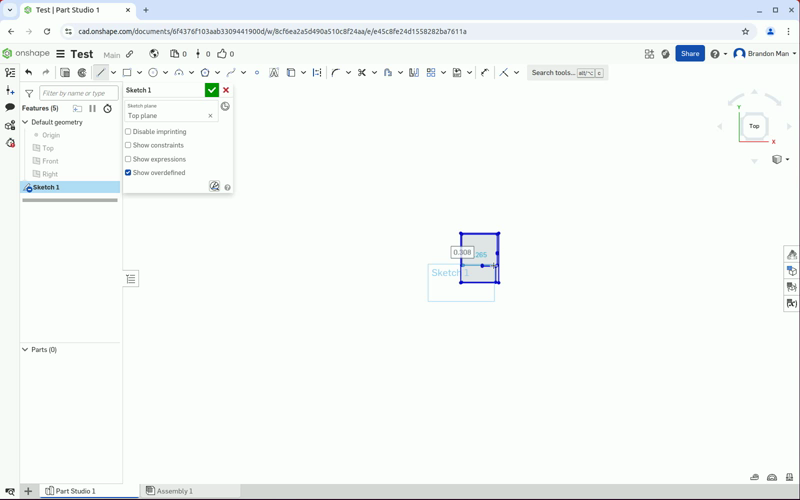
mouse_move(463, 266)
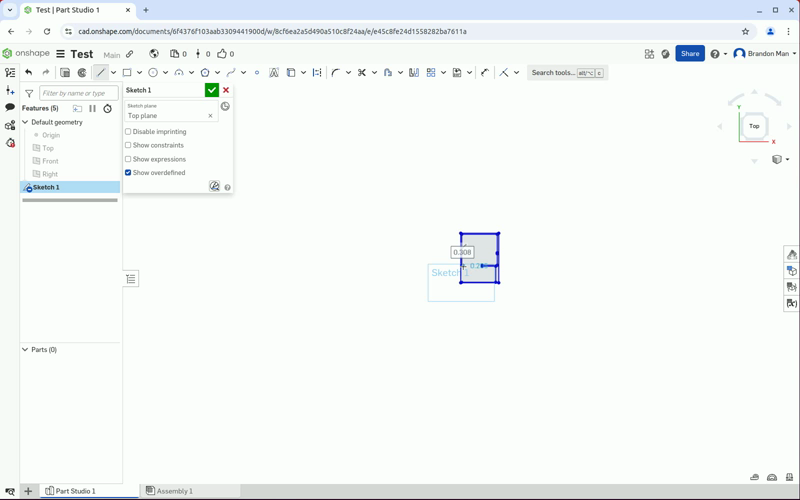
scroll(6)
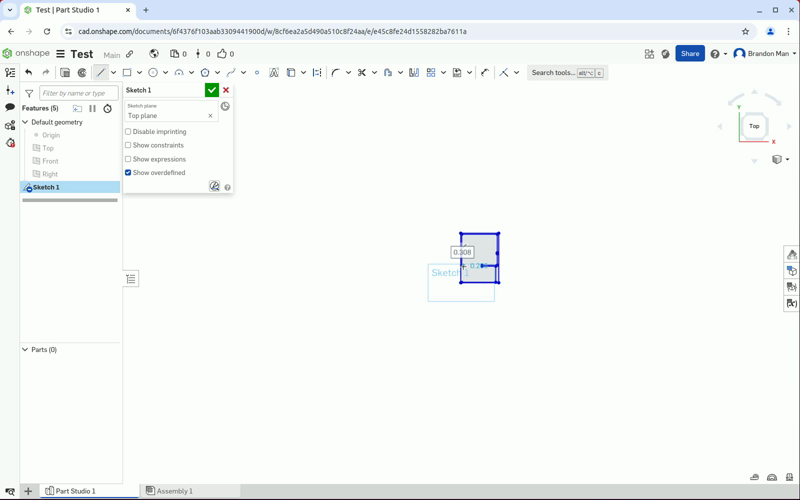
scroll(6)
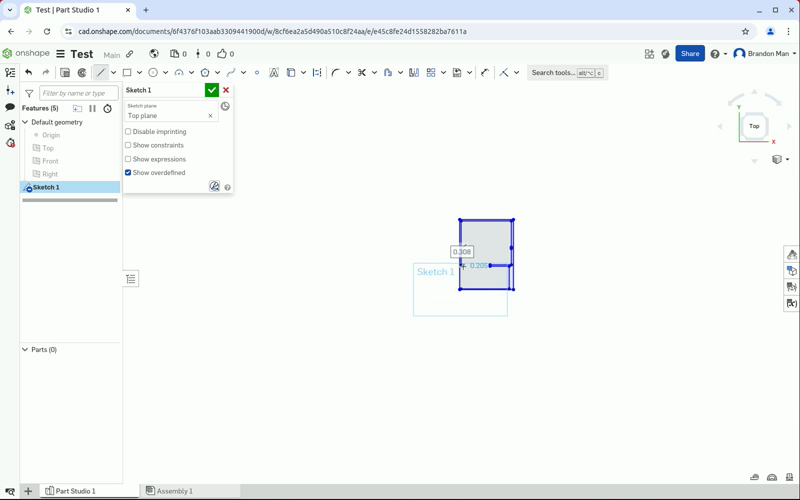
scroll(6)
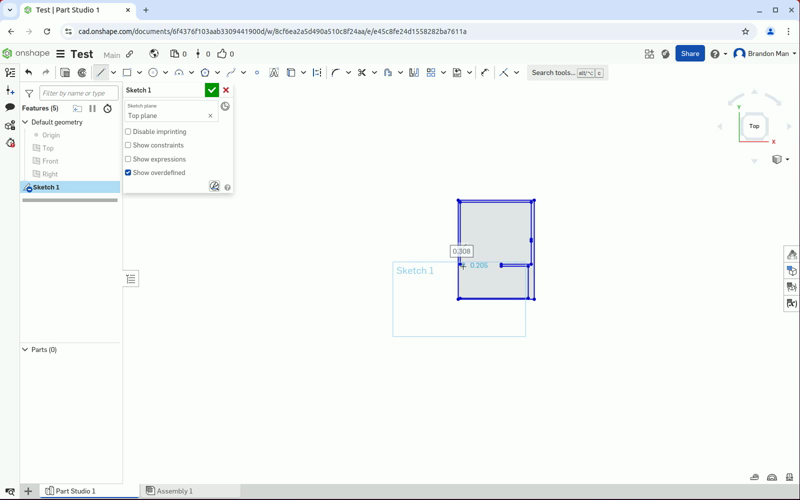
scroll(6)
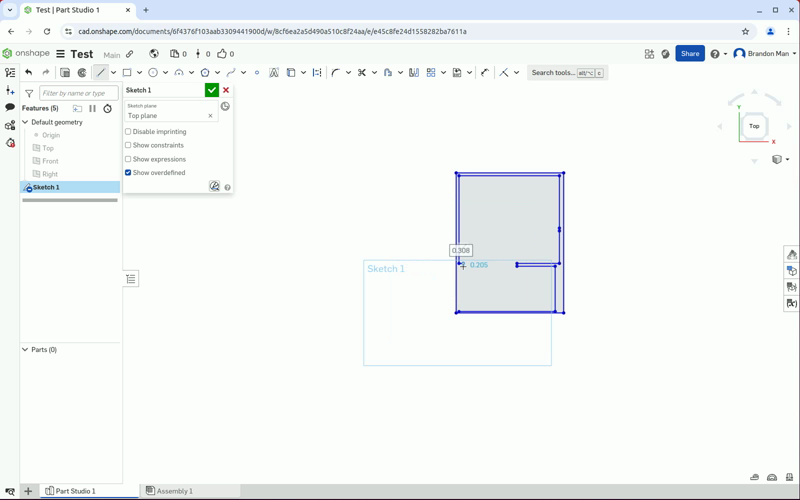
scroll(6)
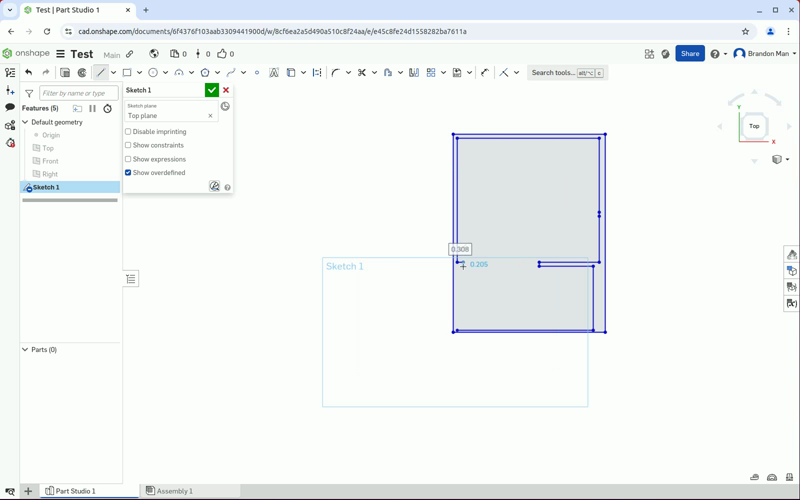
scroll(6)
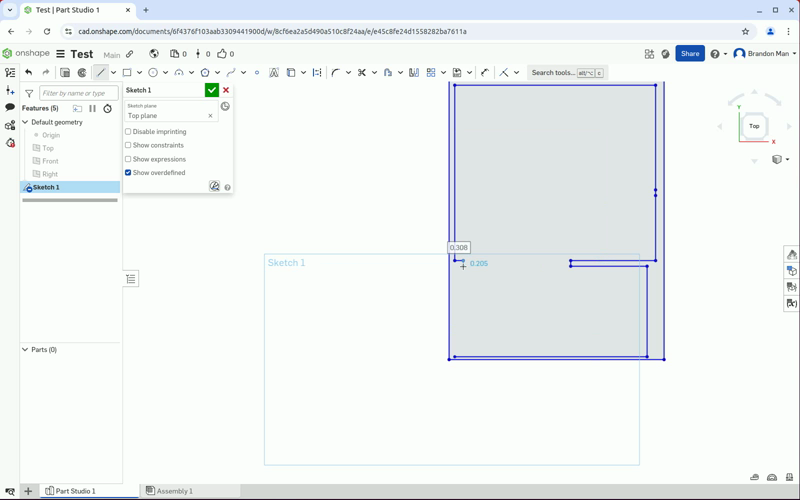
scroll(6)
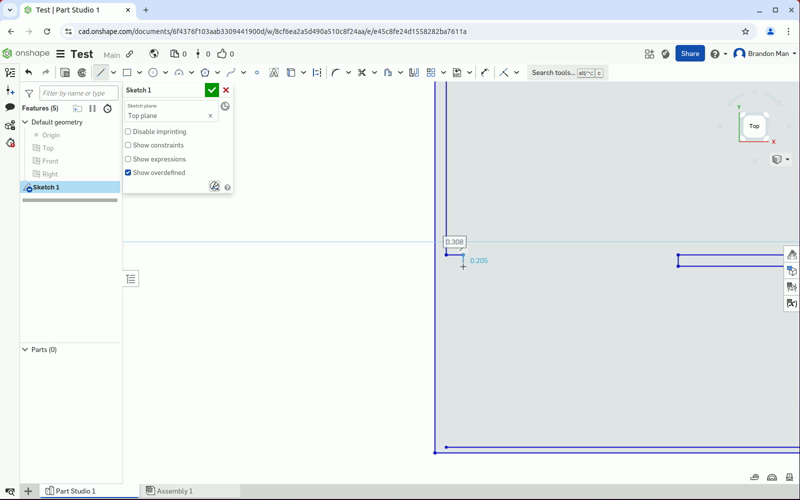
click(463, 266)
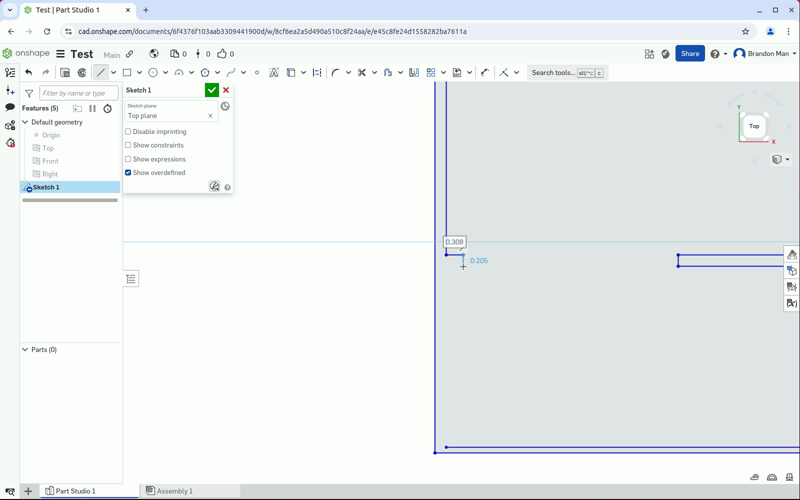
scroll(-6)
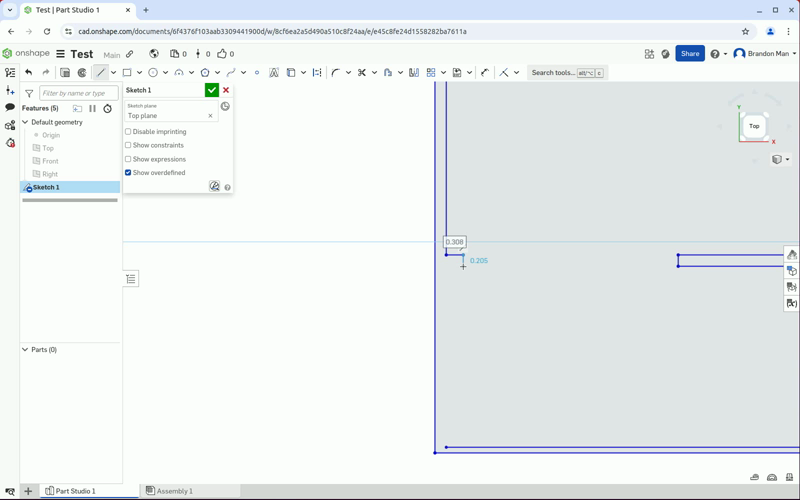
scroll(-6)
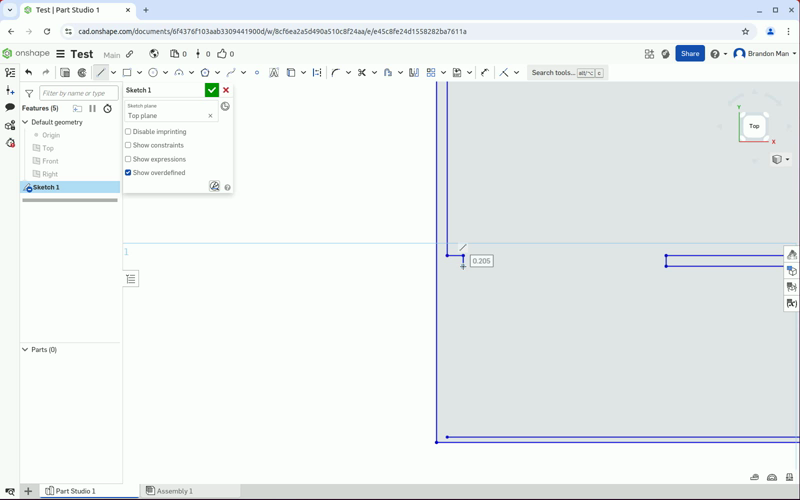
scroll(-6)
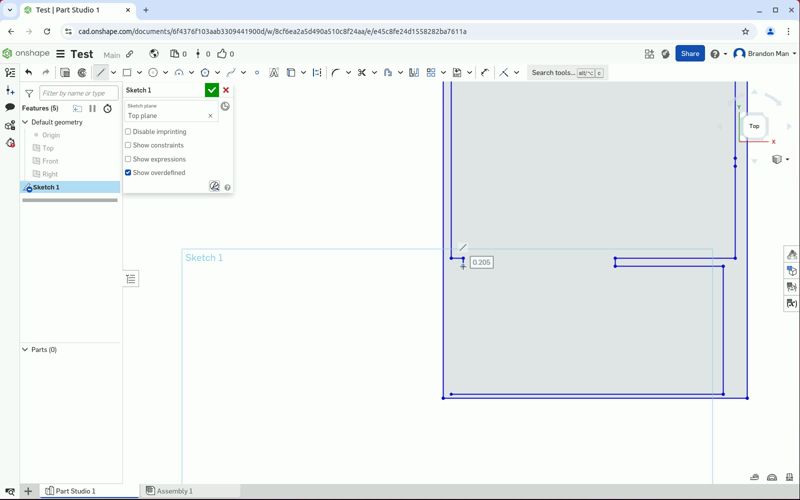
scroll(-6)
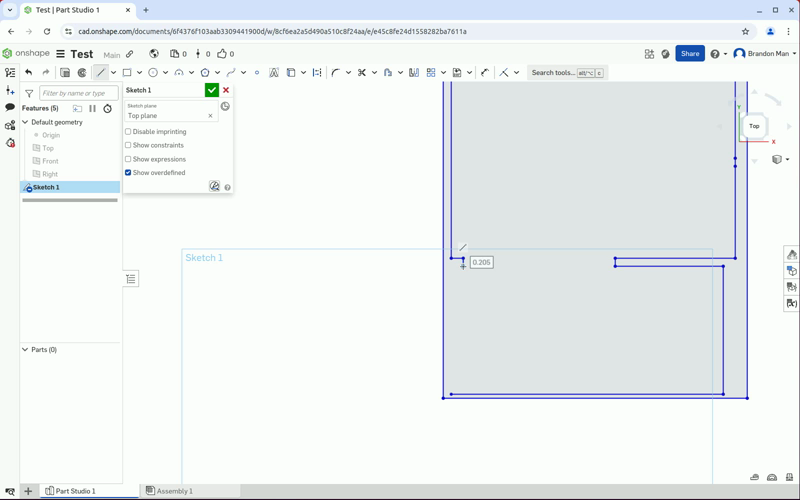
scroll(-6)
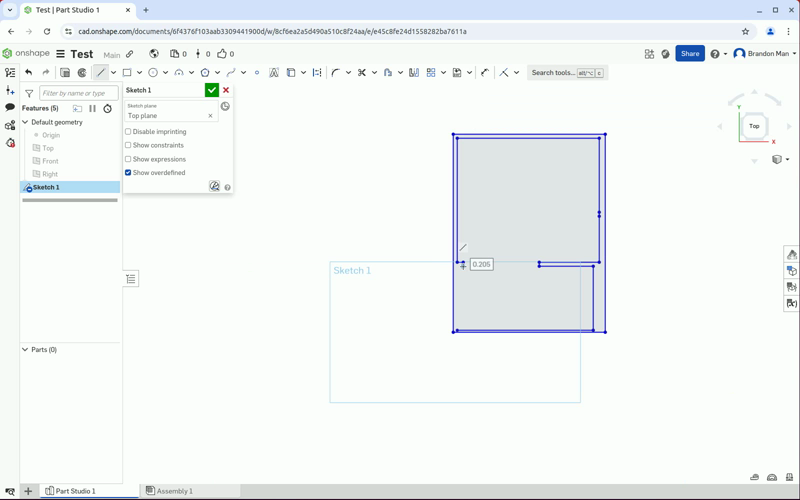
scroll(-6)
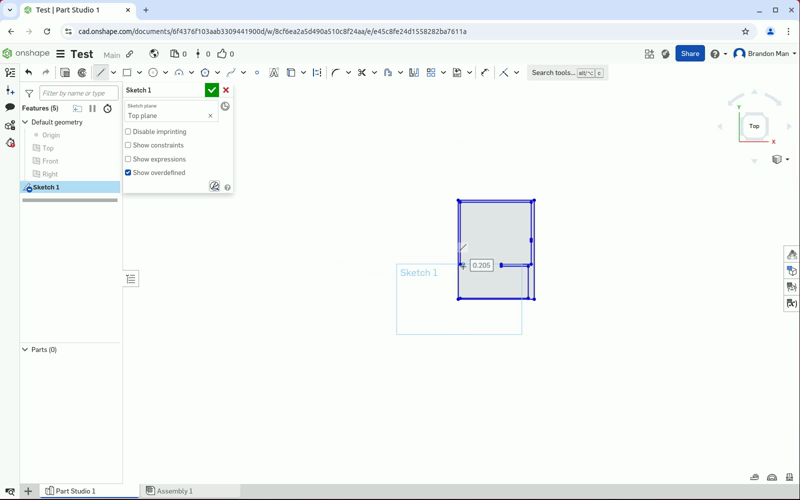
scroll(-6)
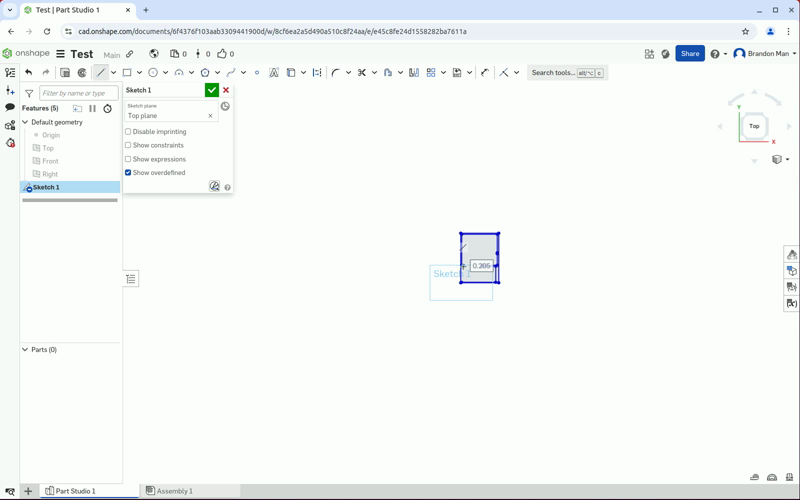
key_up(shift)
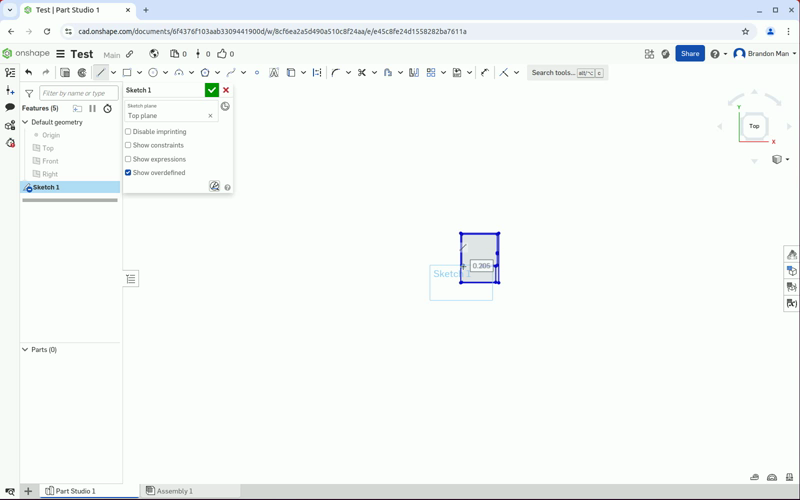
key_down(shift)
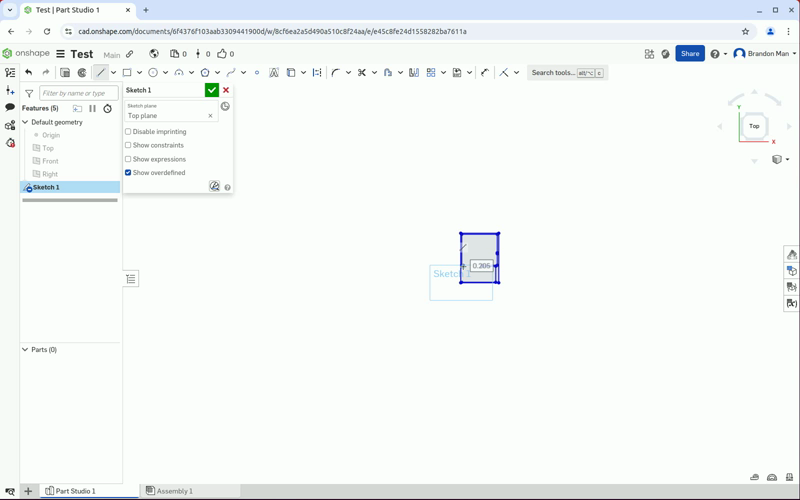
mouse_move(493, 266)
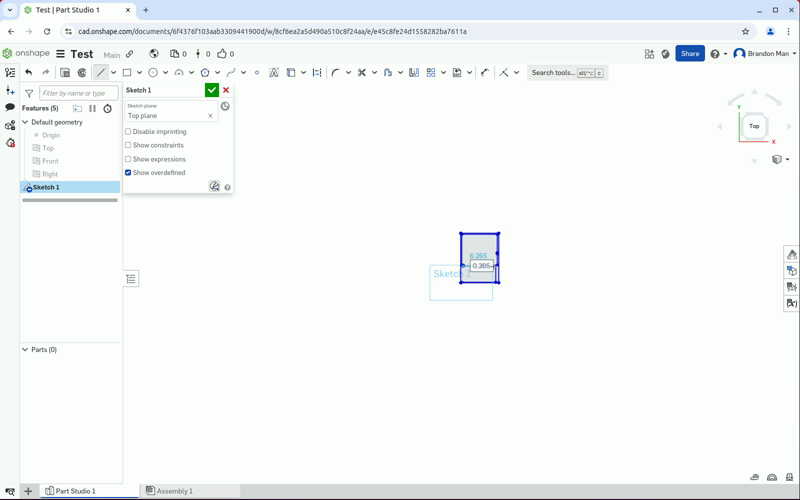
mouse_move(461, 266)
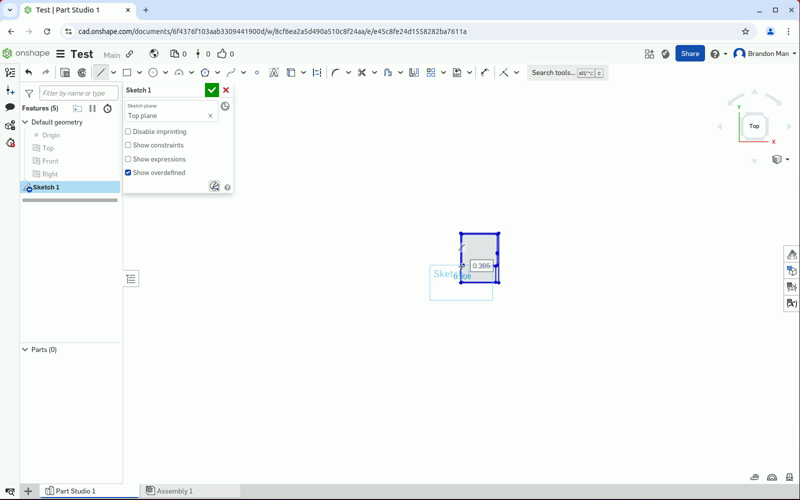
scroll(6)
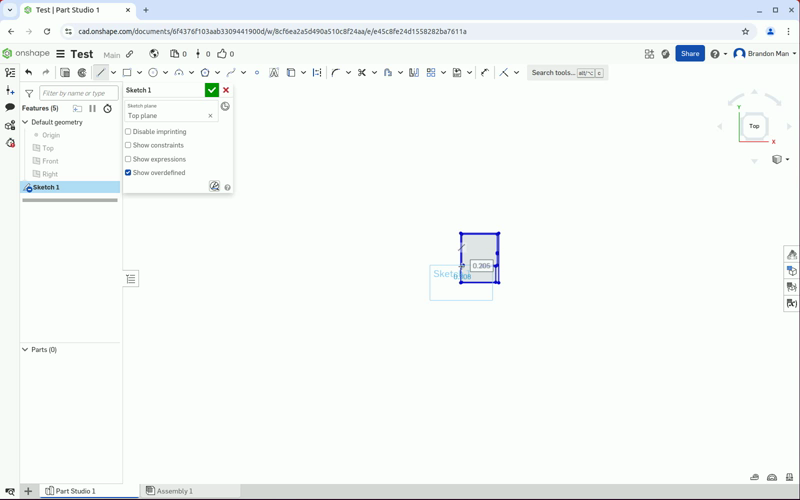
scroll(6)
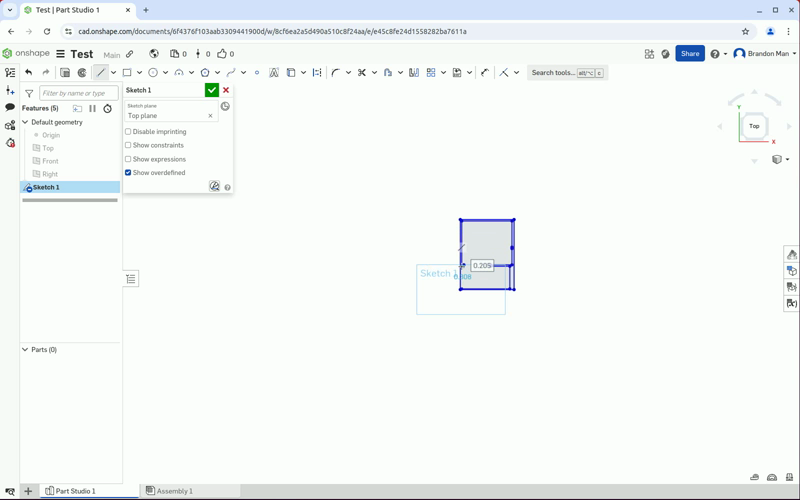
scroll(6)
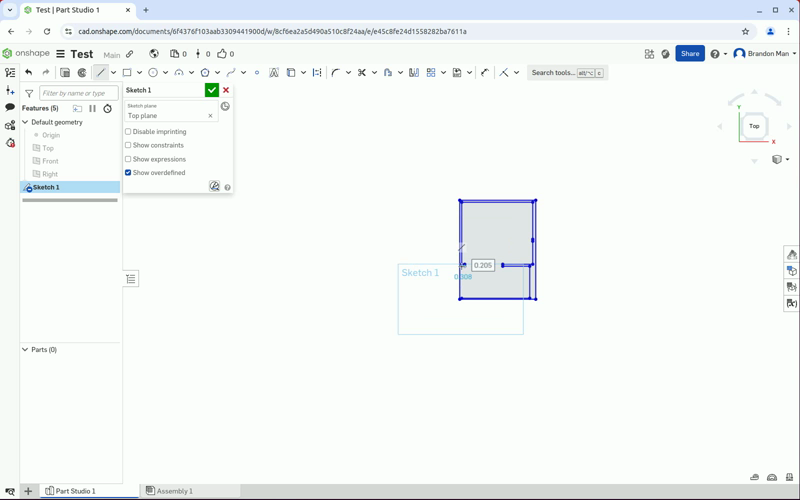
scroll(6)
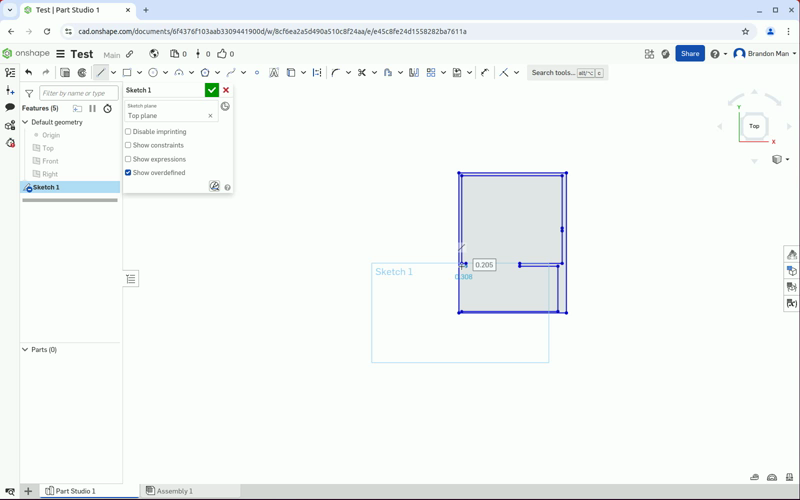
scroll(6)
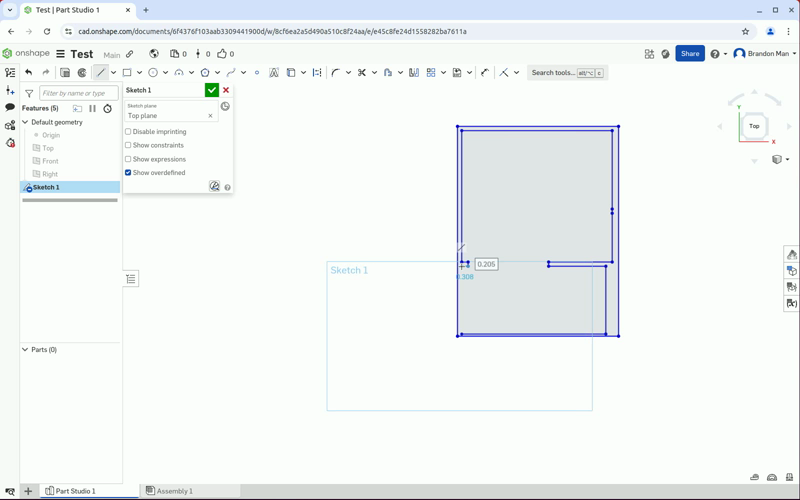
scroll(6)
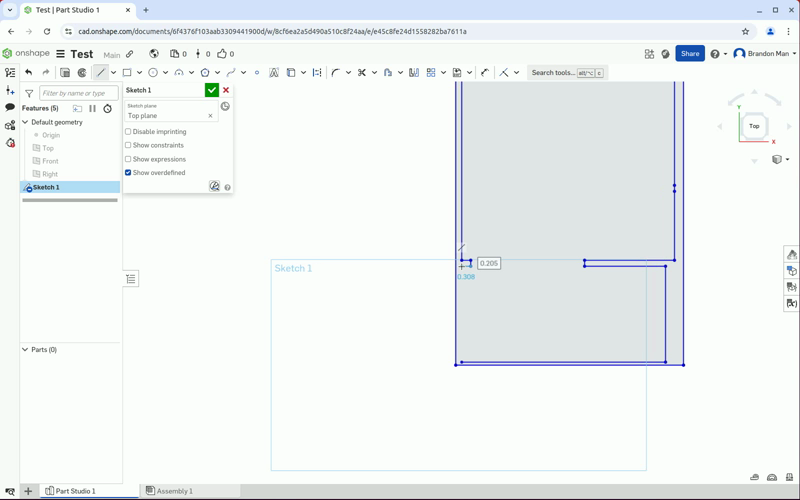
scroll(6)
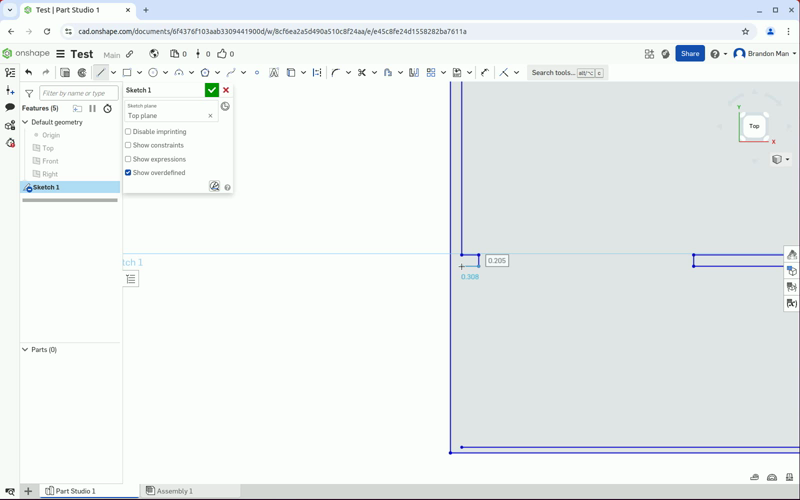
click(461, 266)
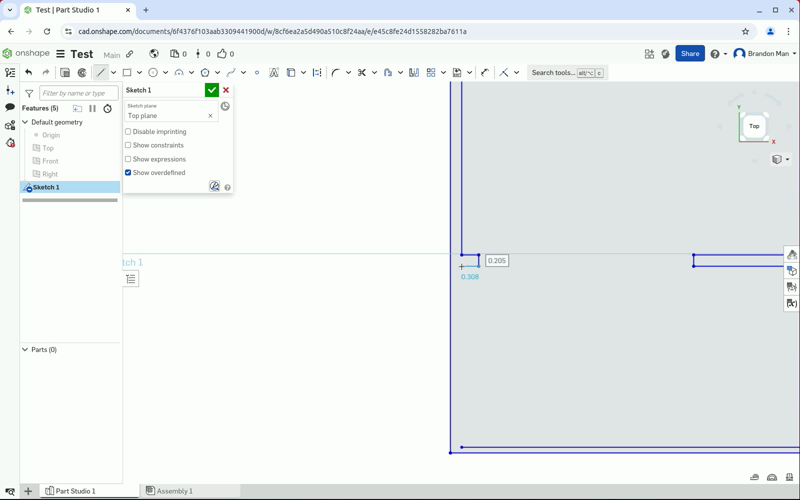
scroll(-6)
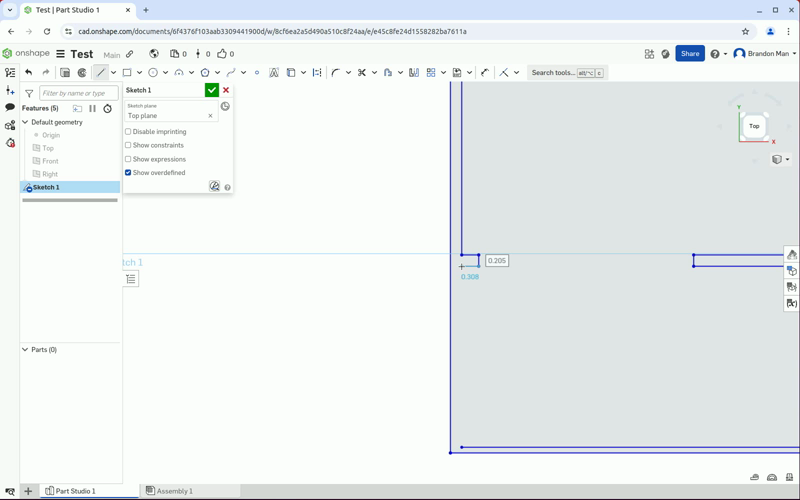
scroll(-6)
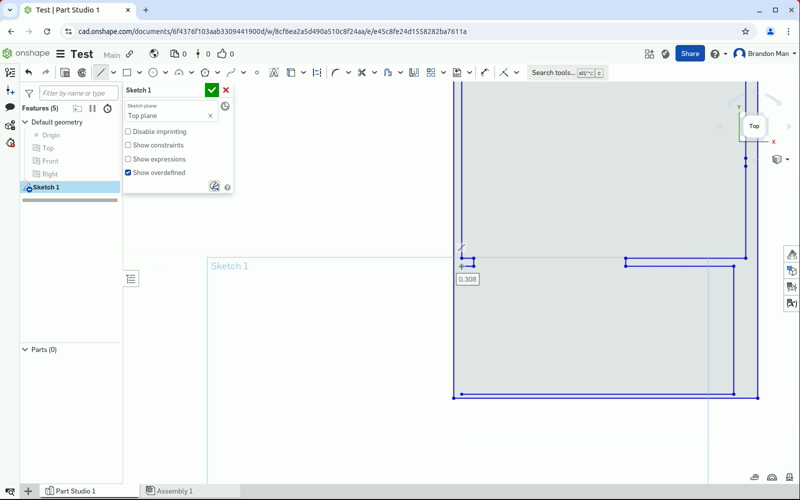
scroll(-6)
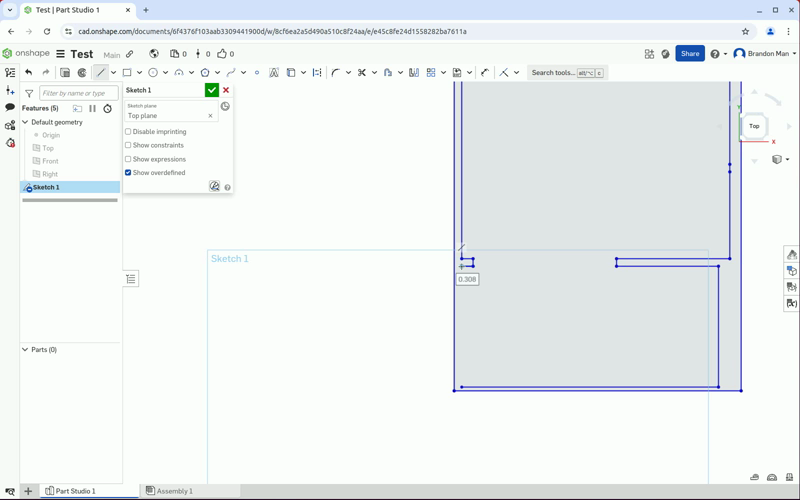
scroll(-6)
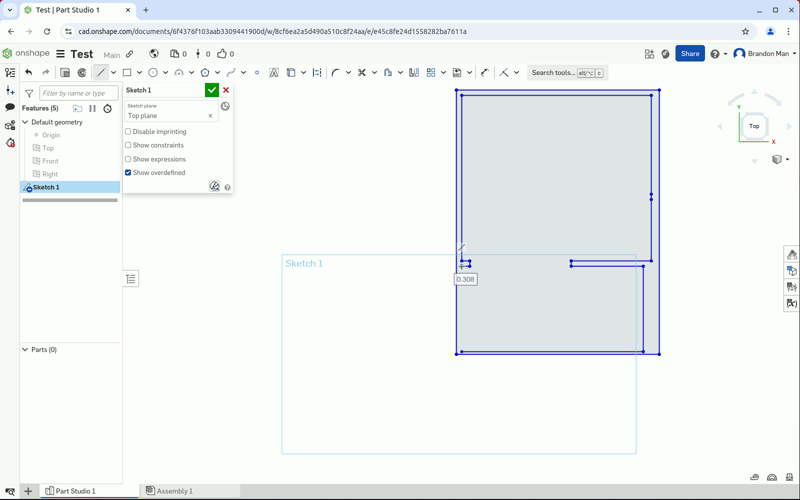
scroll(-6)
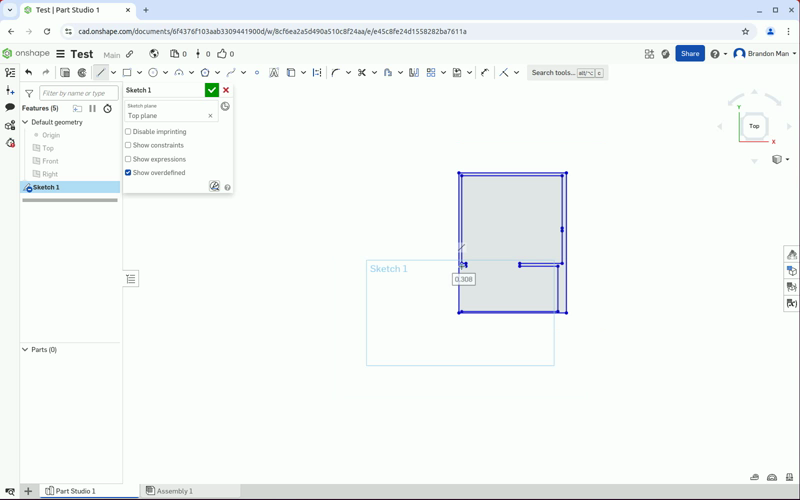
scroll(-6)
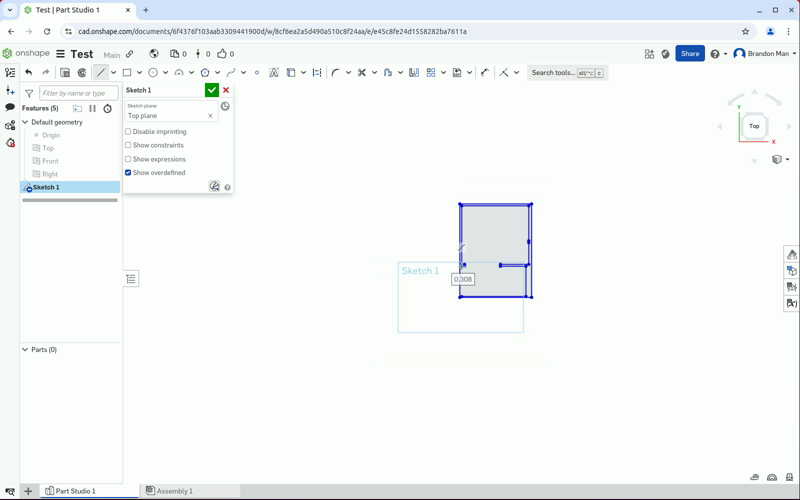
scroll(-6)
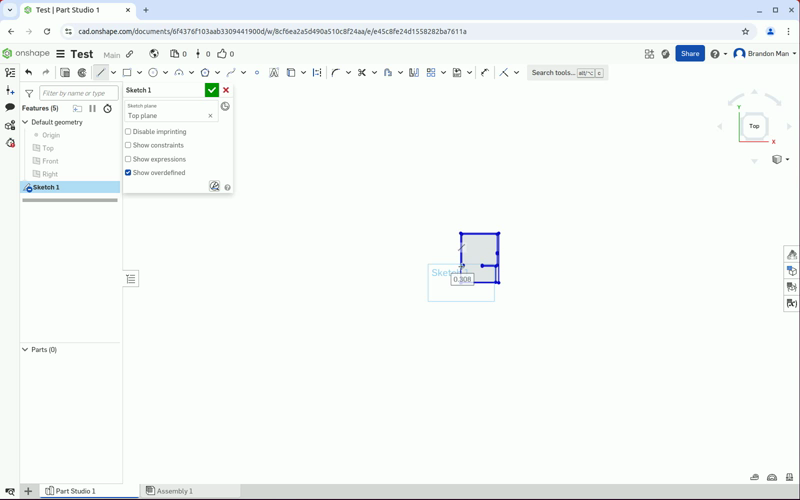
key_up(shift)
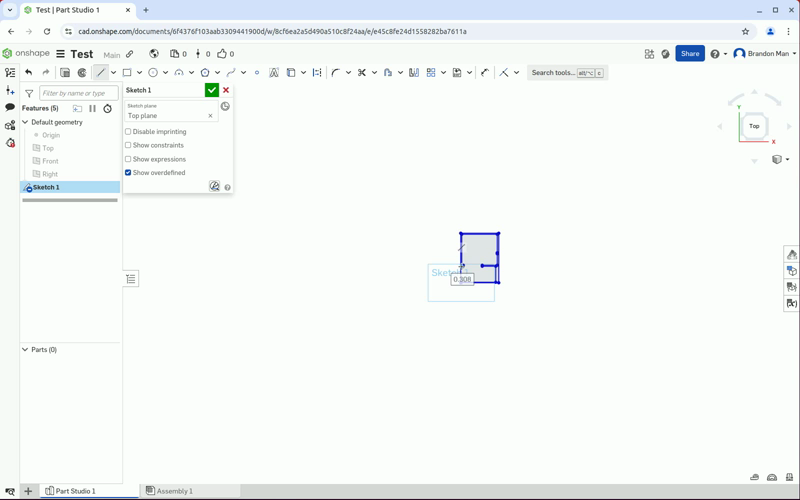
mouse_move(491, 266)
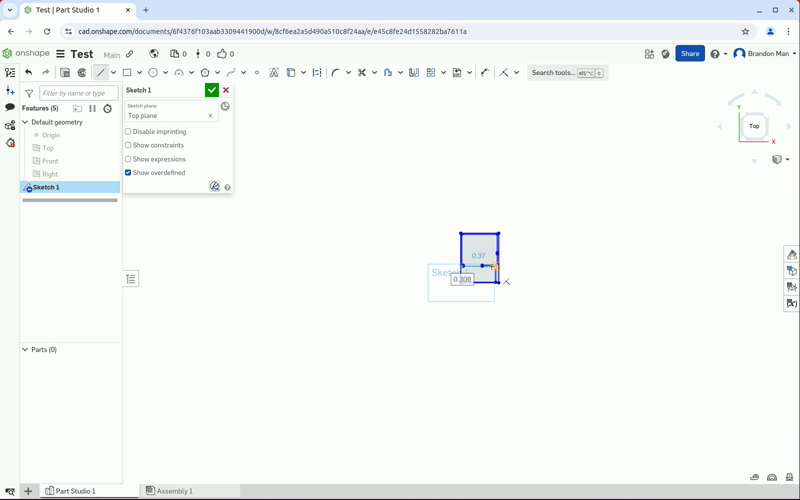
key_down(shift)
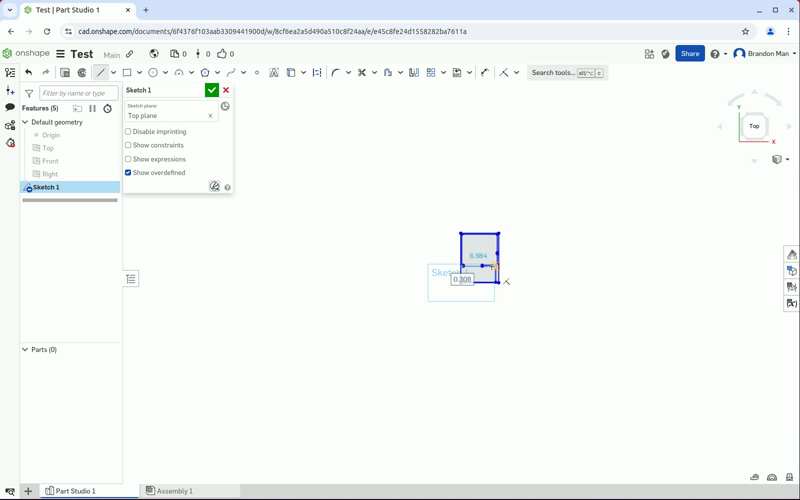
mouse_move(461, 282)
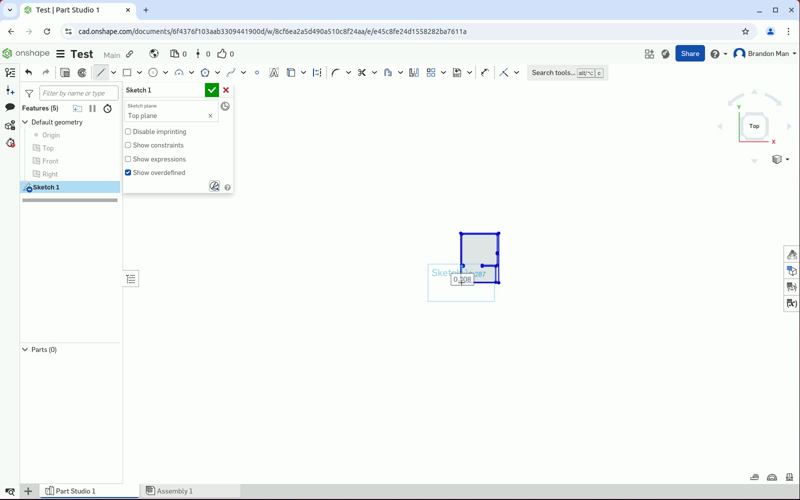
scroll(6)
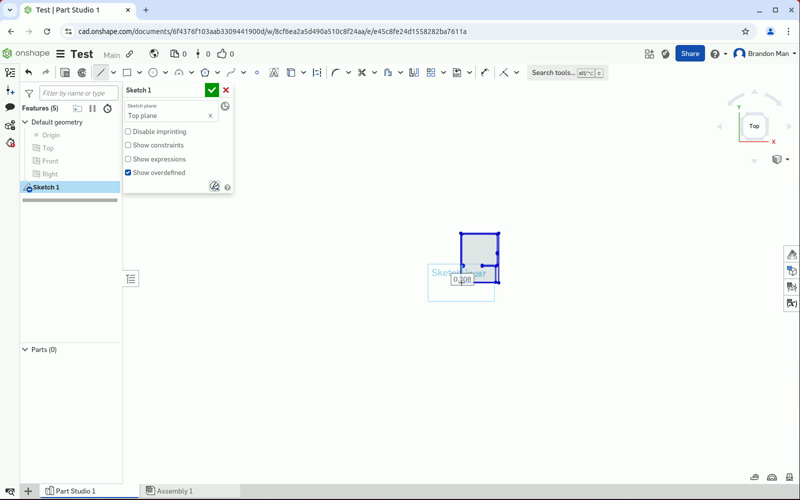
scroll(6)
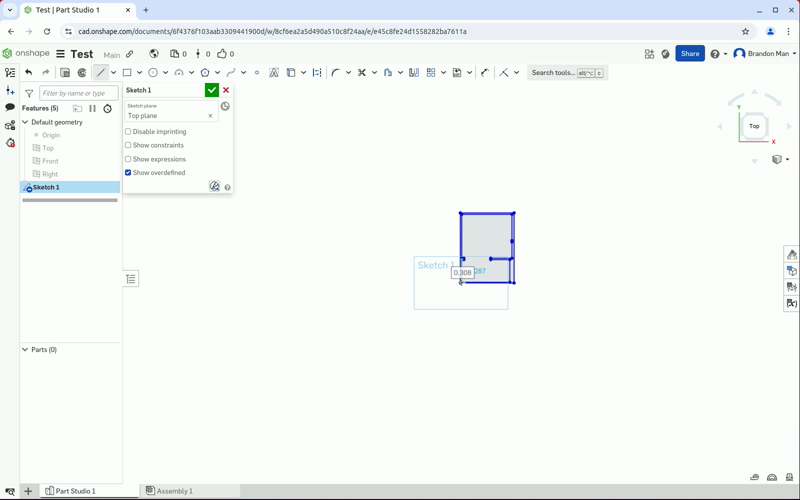
scroll(6)
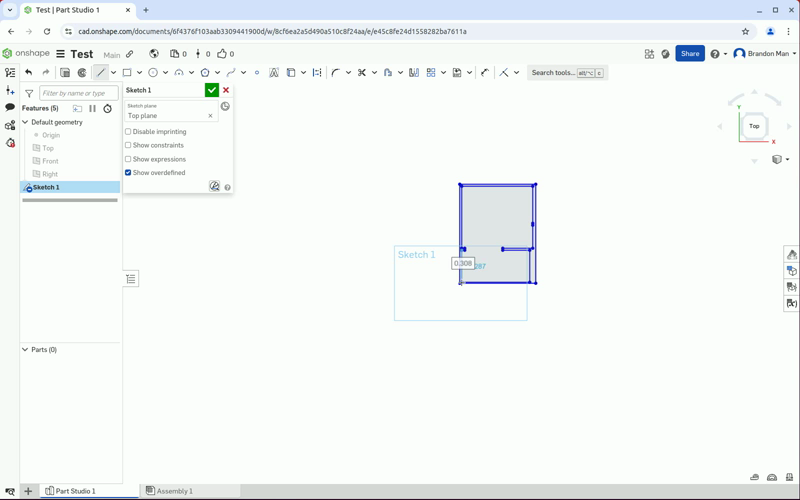
scroll(6)
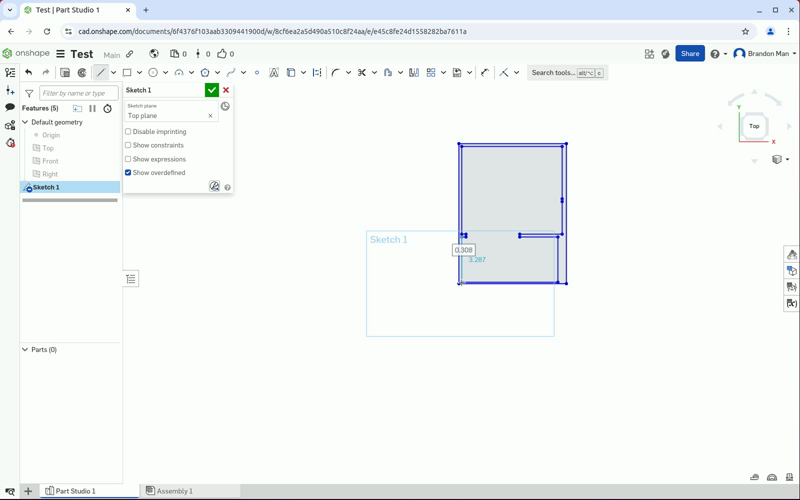
scroll(6)
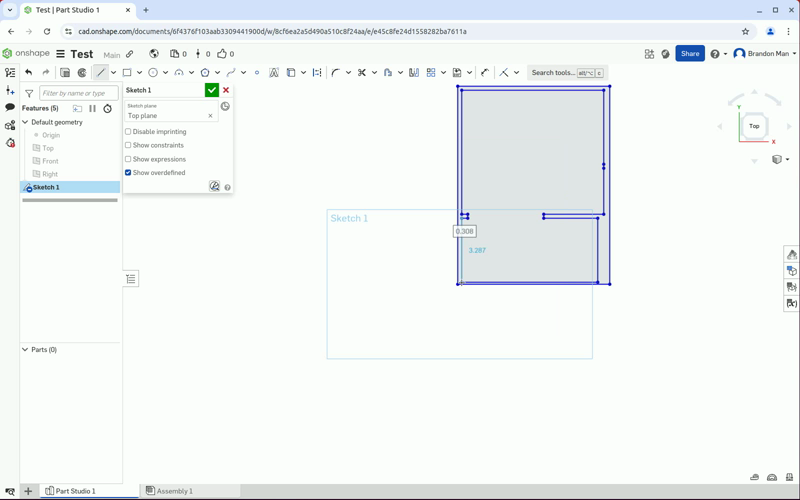
scroll(6)
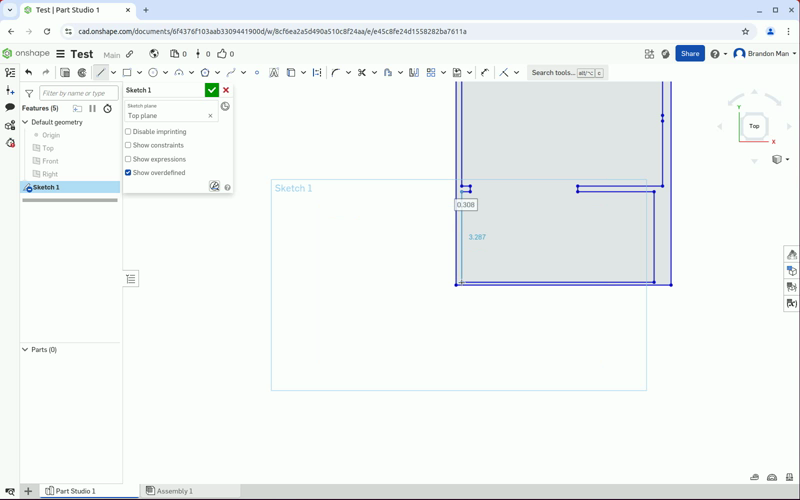
scroll(6)
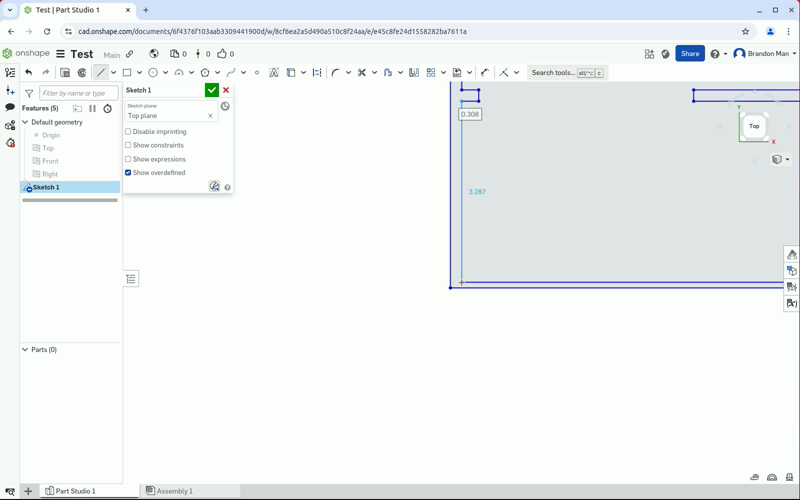
key_up(shift)
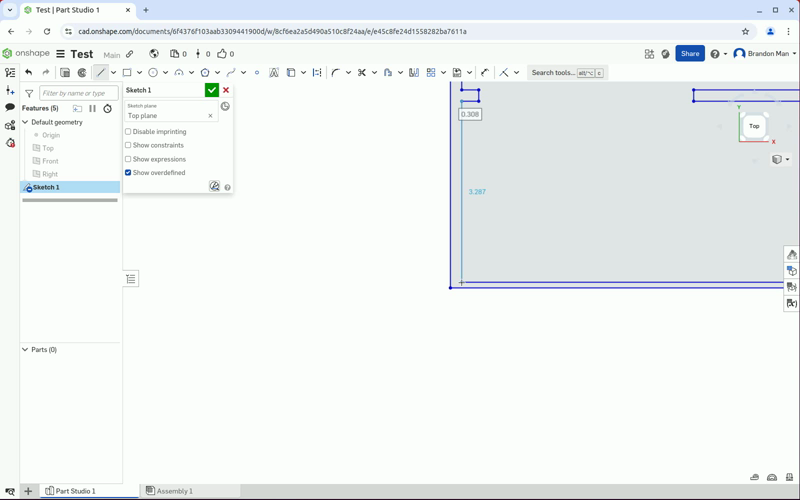
click(461, 282)
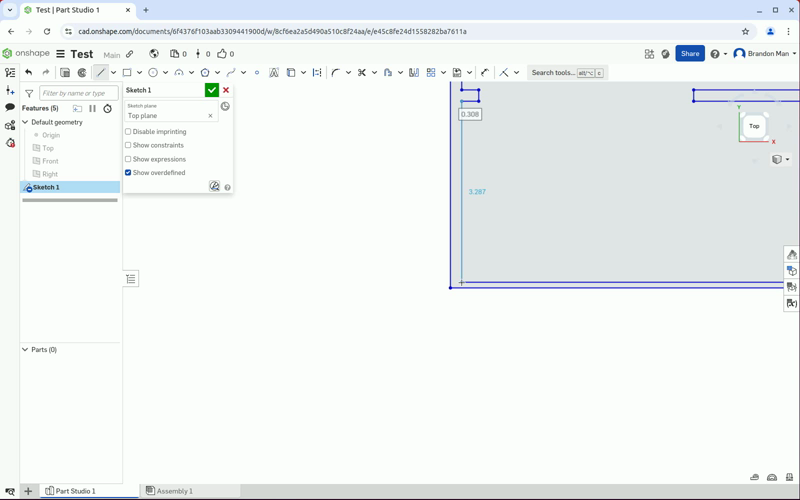
scroll(-6)
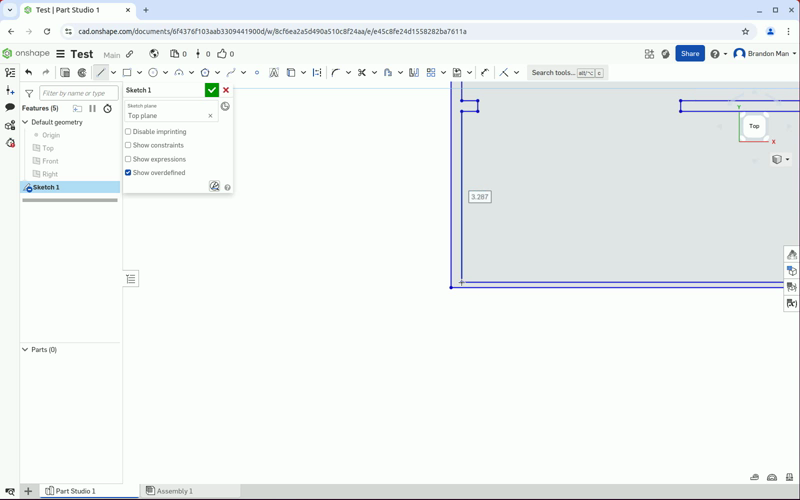
scroll(-6)
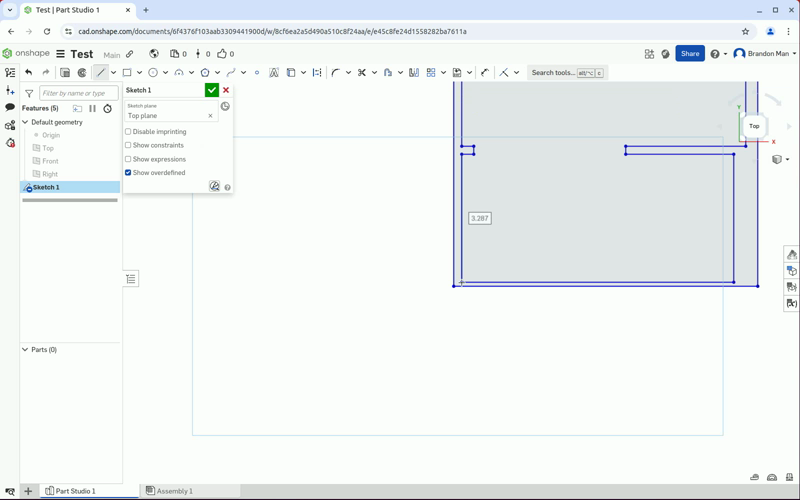
scroll(-6)
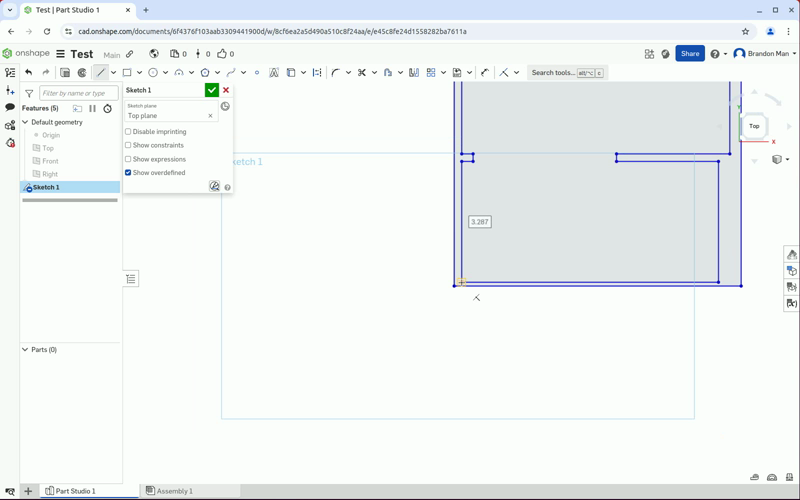
scroll(-6)
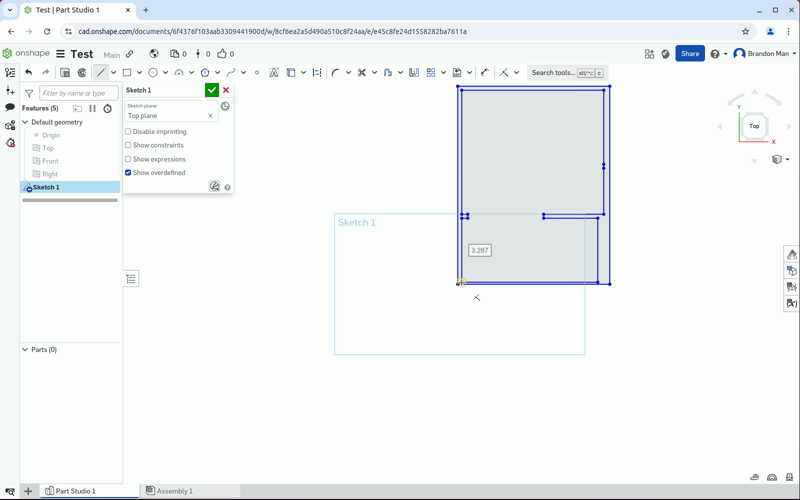
scroll(-6)
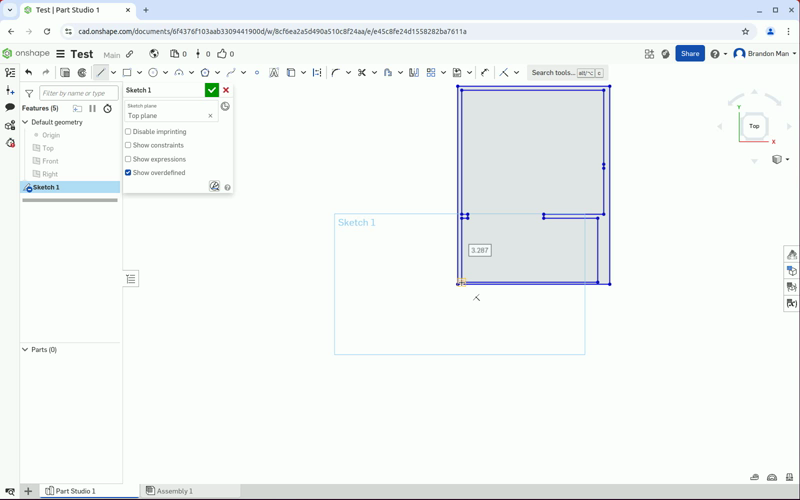
scroll(-6)
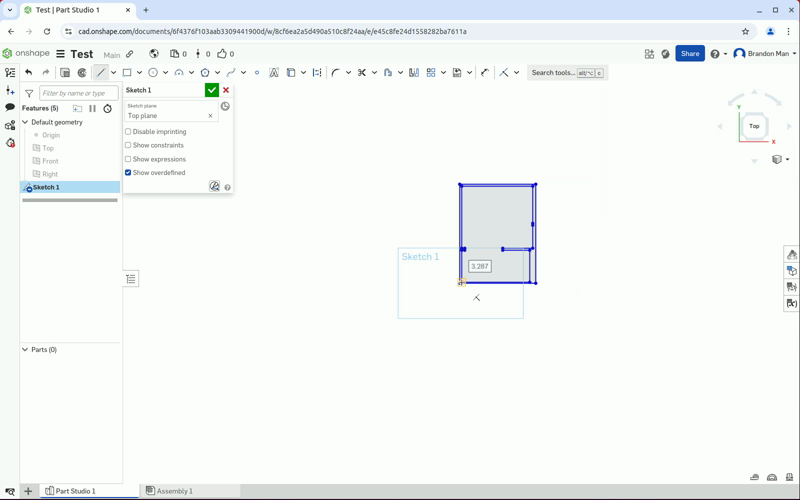
scroll(-6)
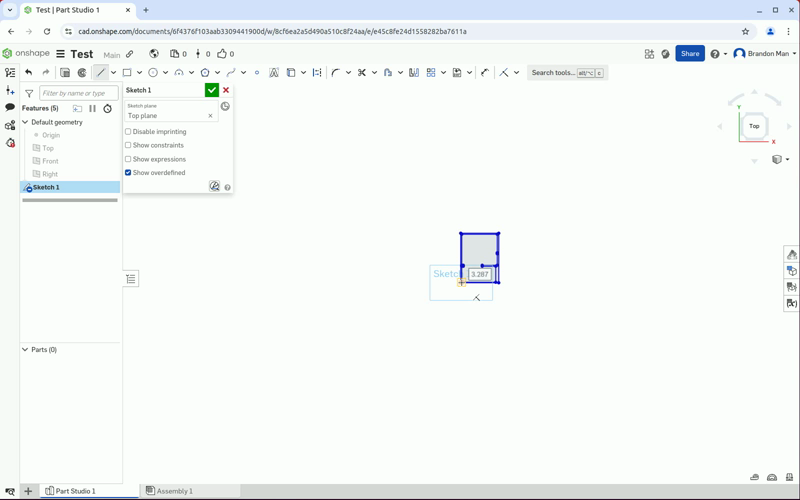
key(esc)
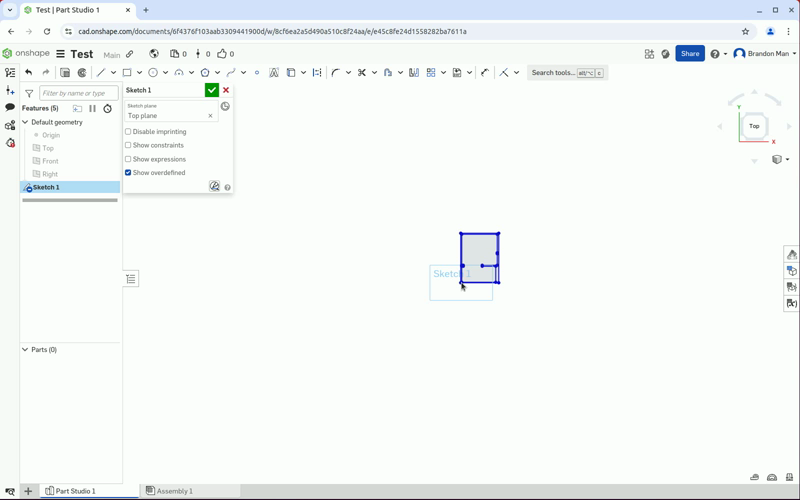
mouse_move(461, 261)
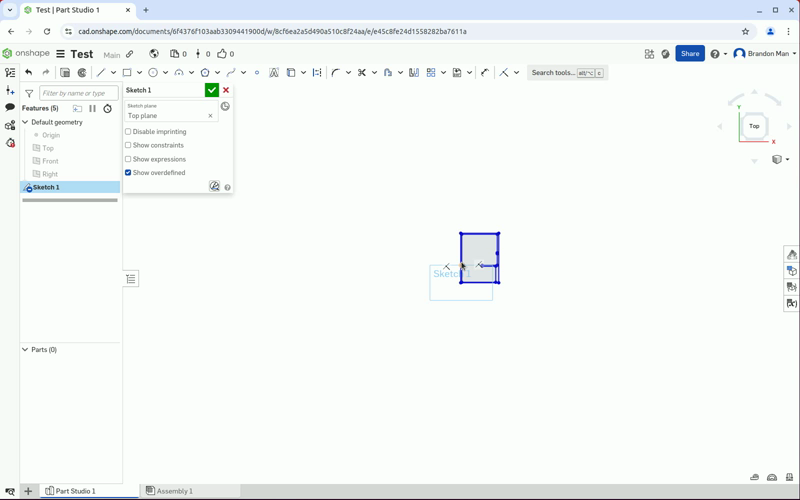
scroll(6)
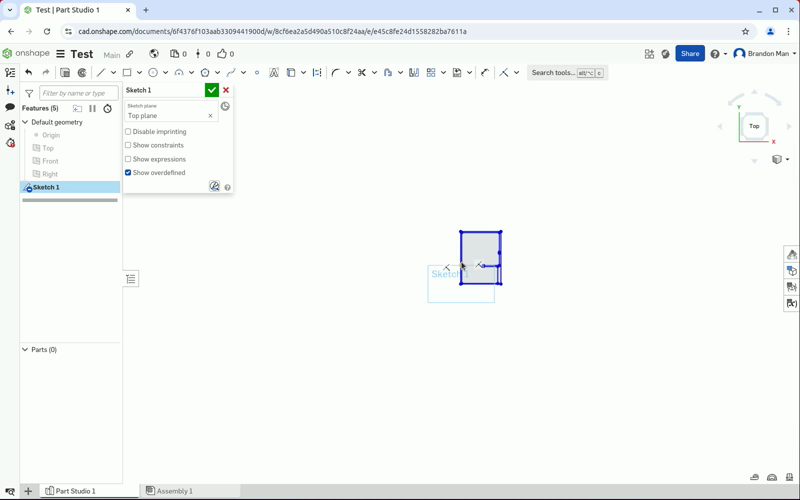
scroll(6)
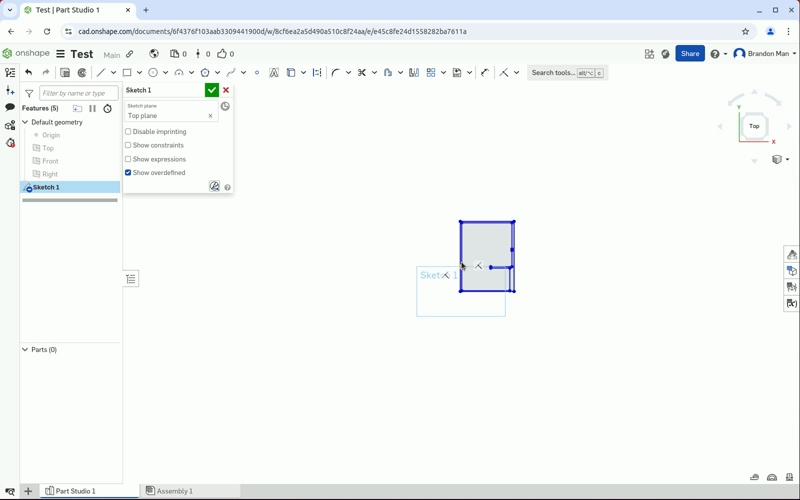
scroll(6)
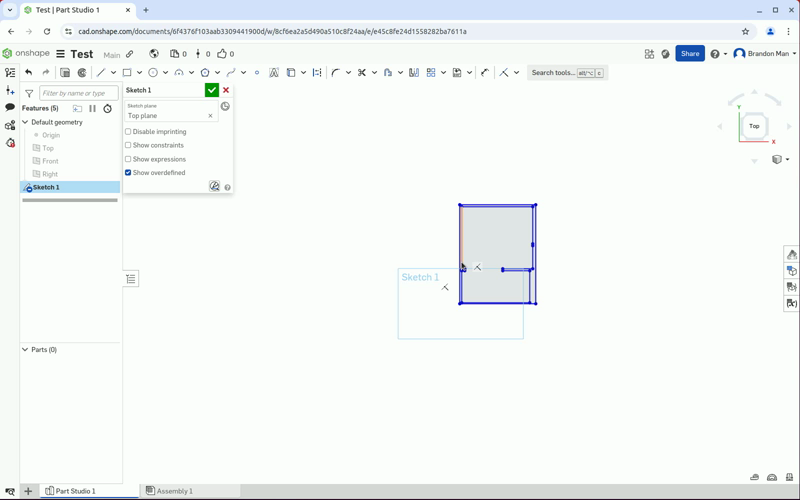
scroll(6)
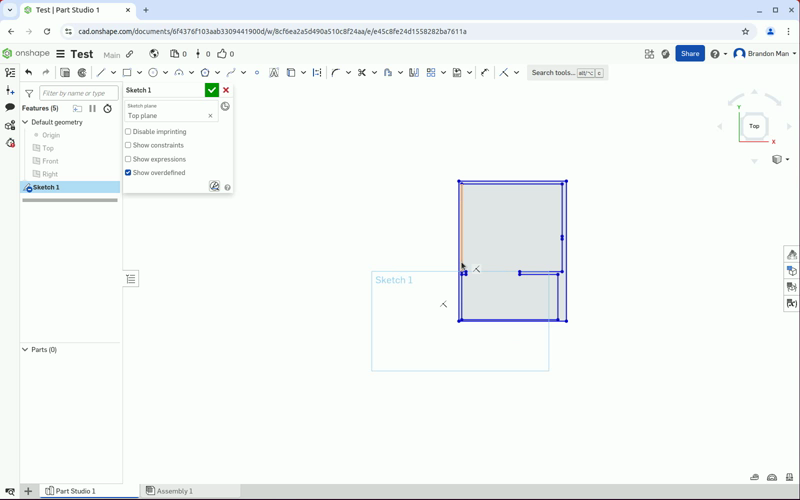
scroll(6)
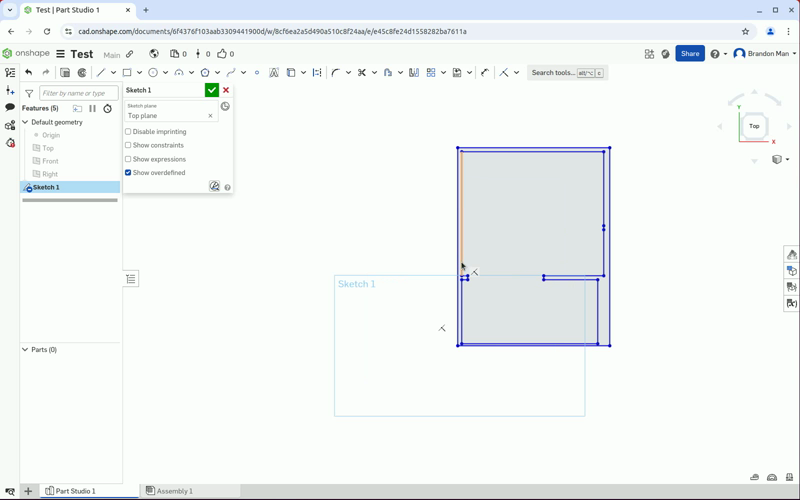
scroll(6)
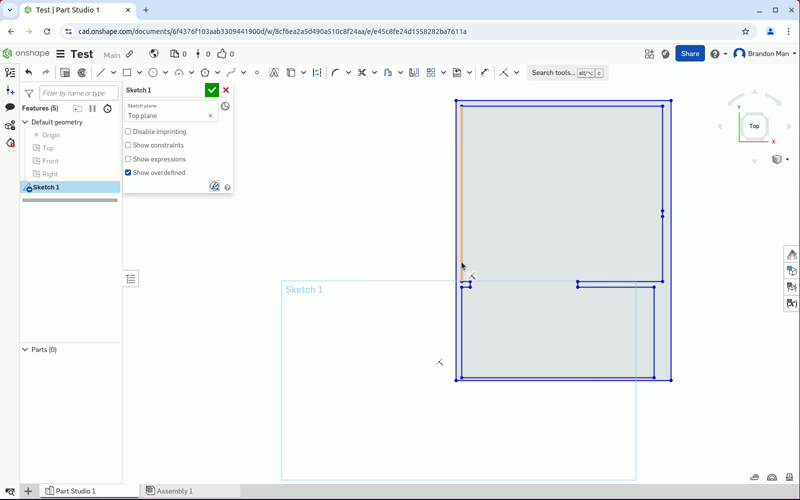
scroll(6)
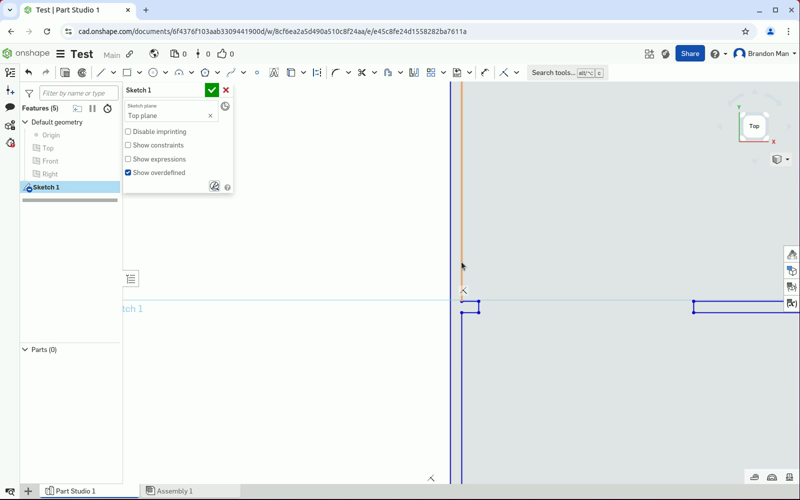
click(461, 261)
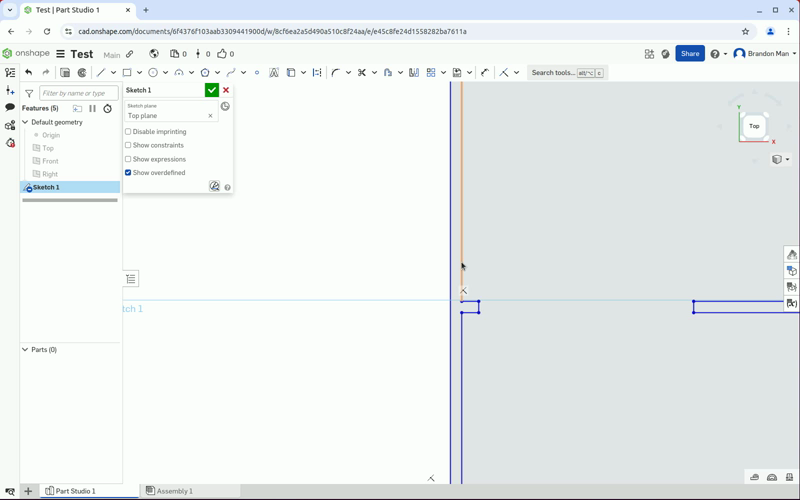
scroll(-6)
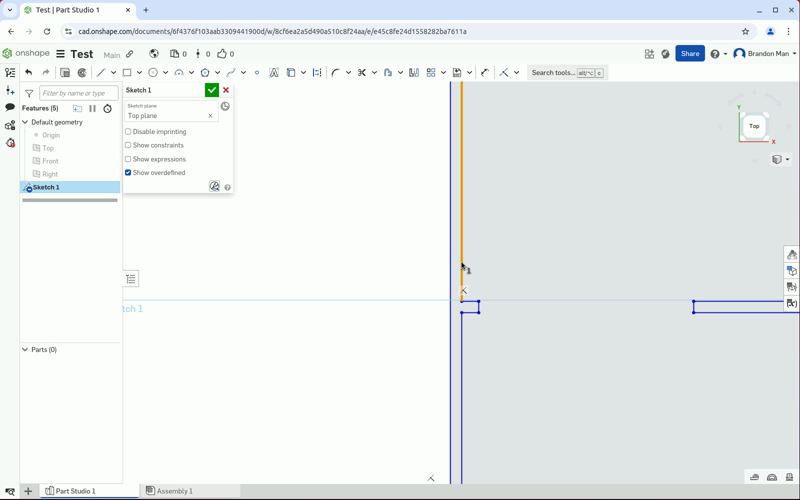
scroll(-6)
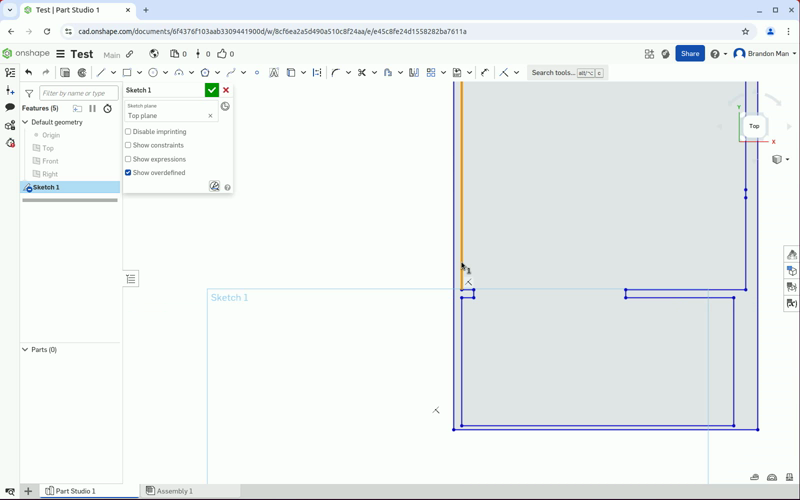
scroll(-6)
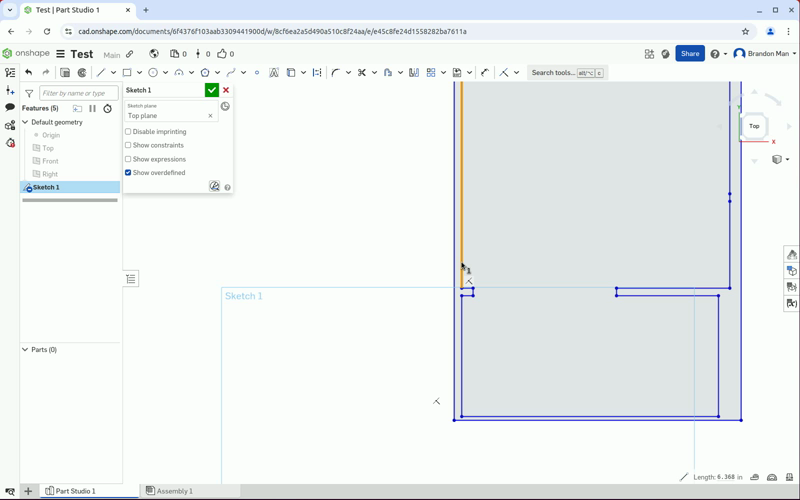
scroll(-6)
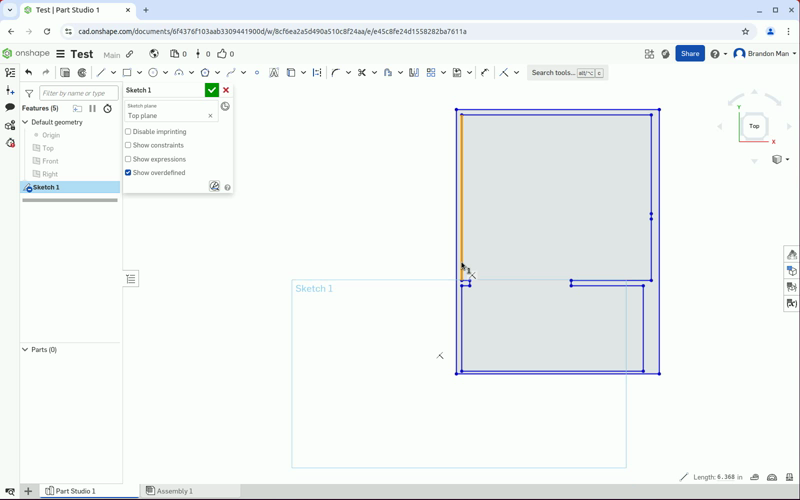
scroll(-6)
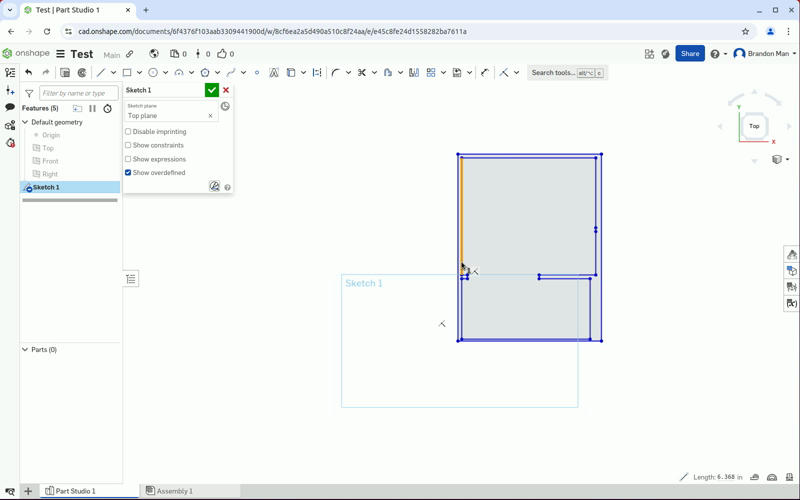
scroll(-6)
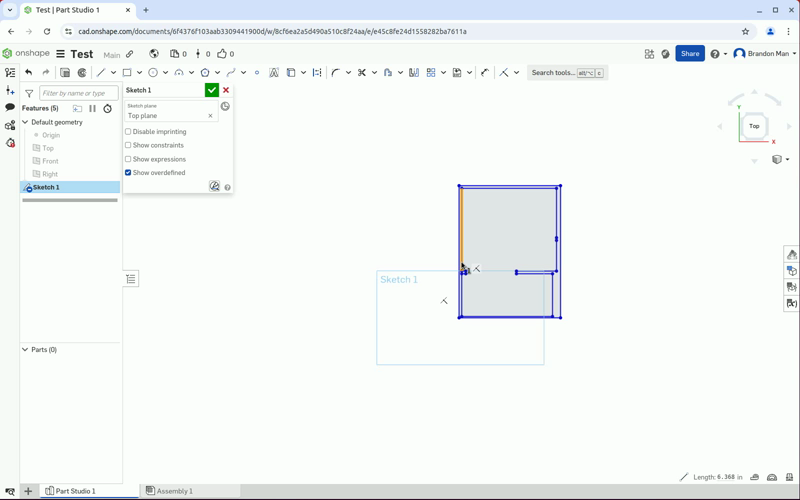
scroll(-6)
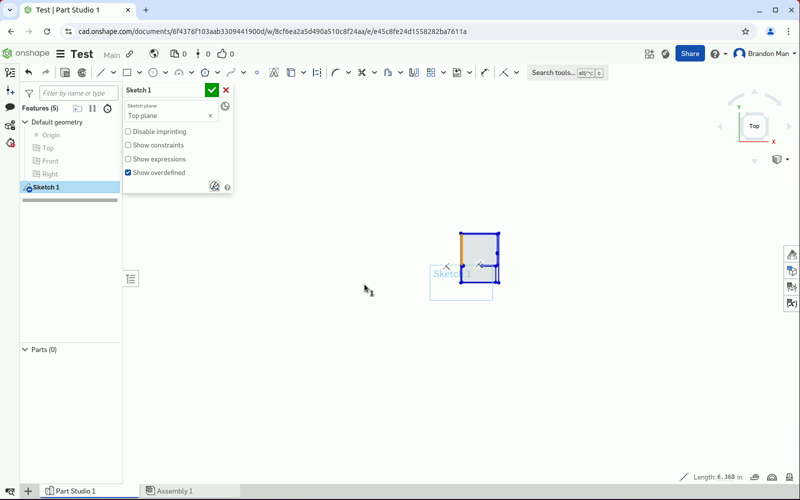
mouse_move(73, 352)
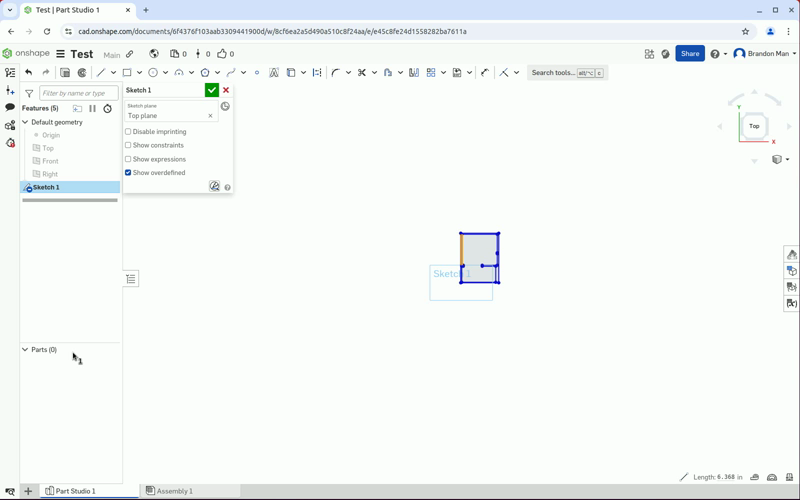
key(shift+y)
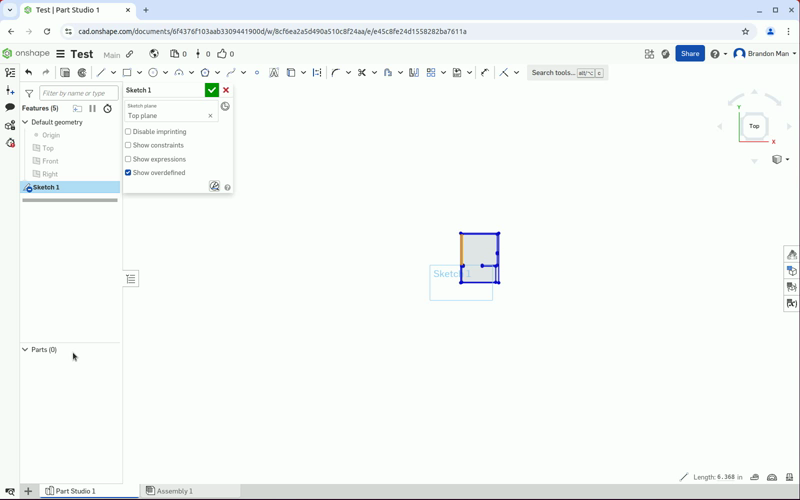
key(shift+e)
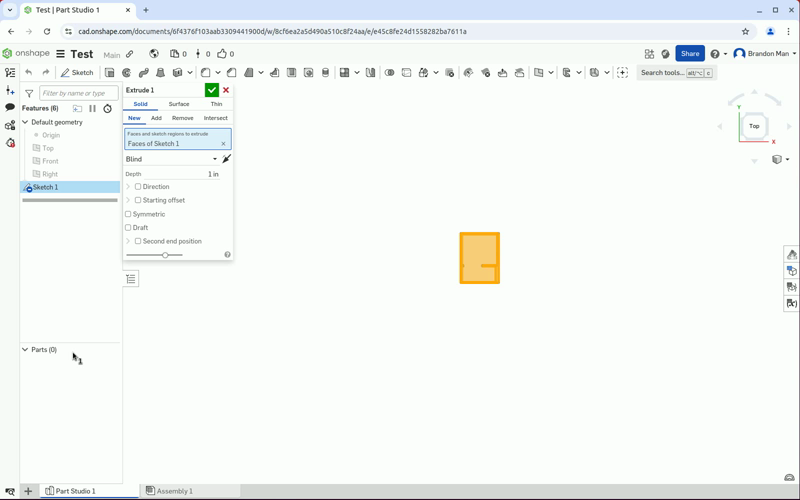
mouse_move(143, 106)
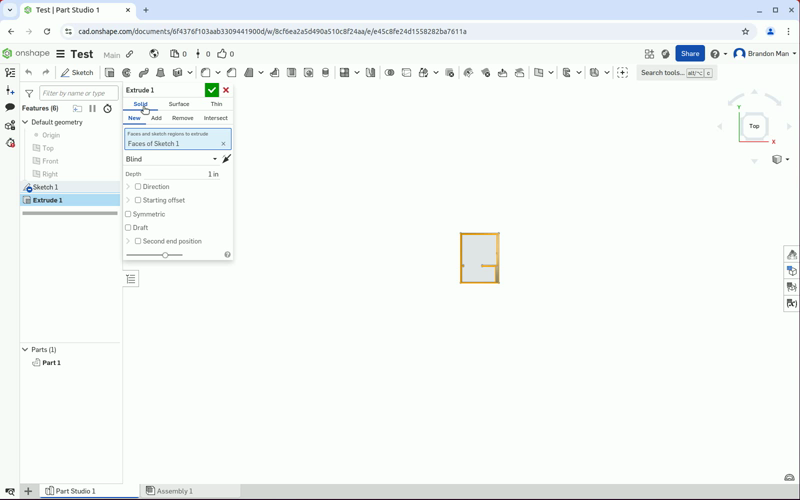
click(143, 106)
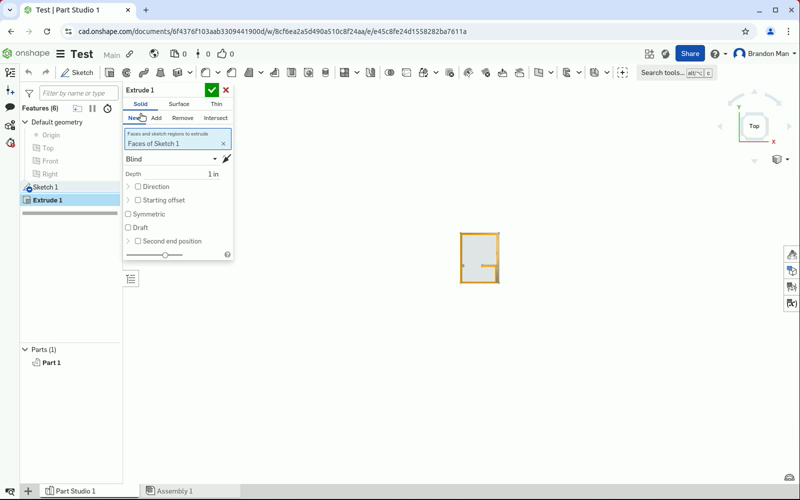
mouse_move(137, 120)
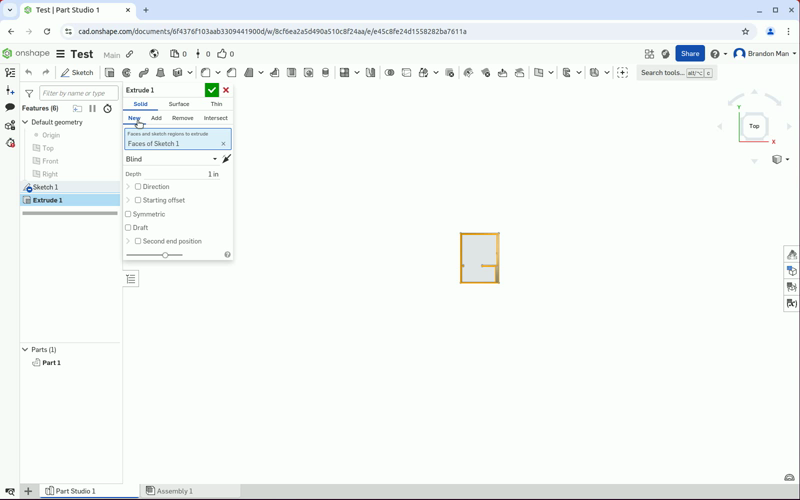
click(137, 120)
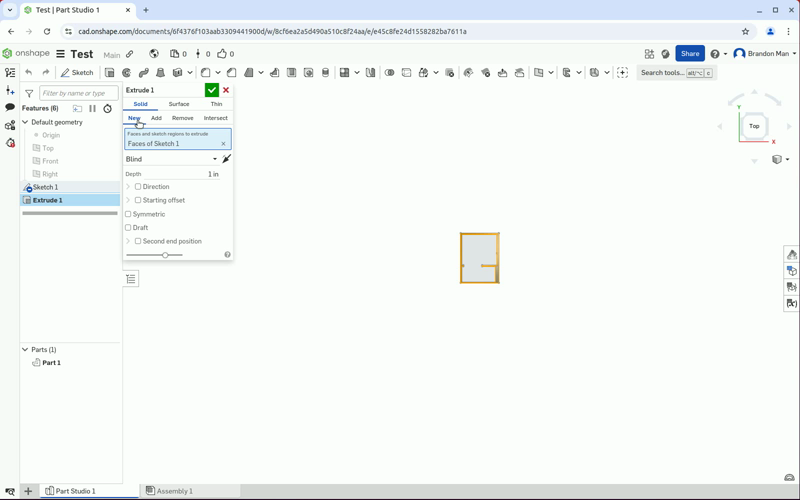
key(tab, 4)
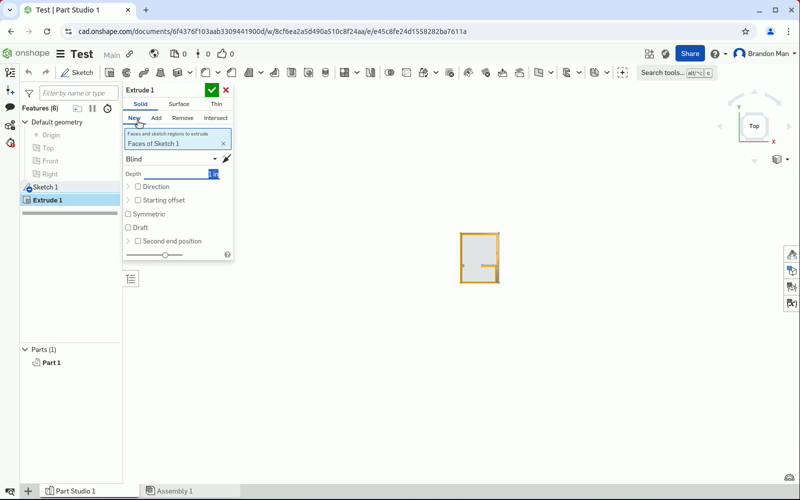
text(3.129)
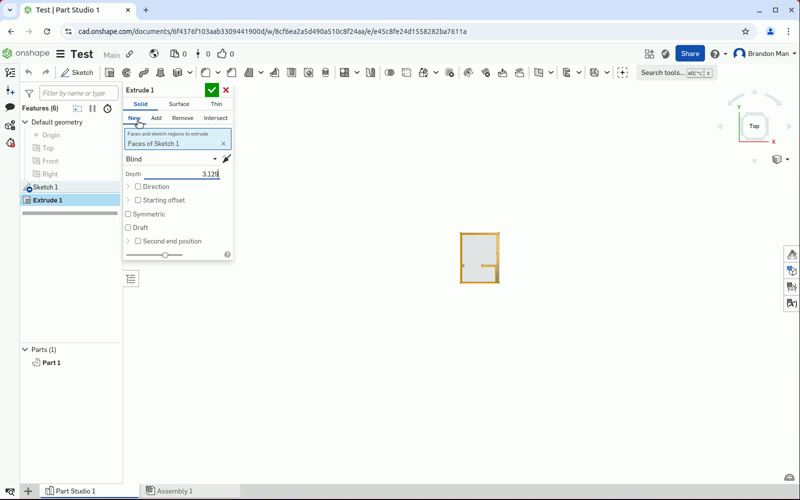
key(enter)
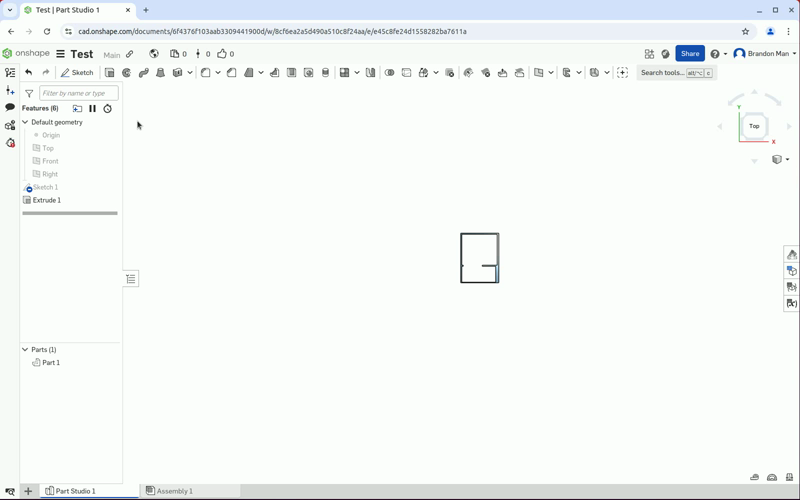
key(shift+h)
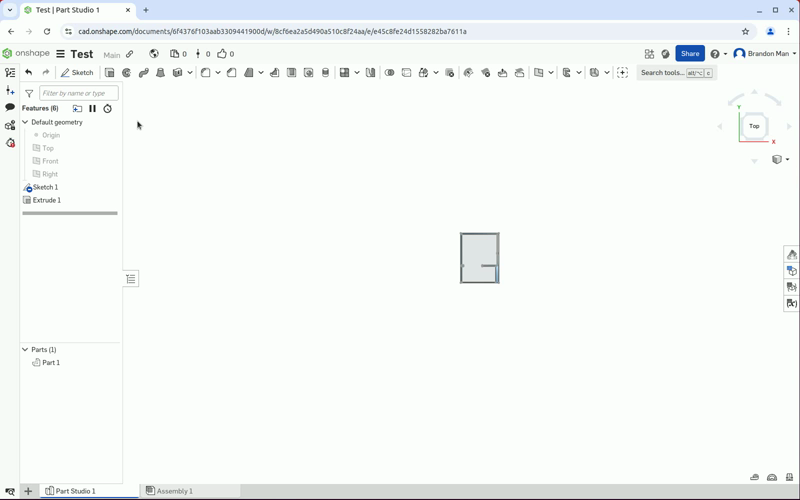
key(shift+h)
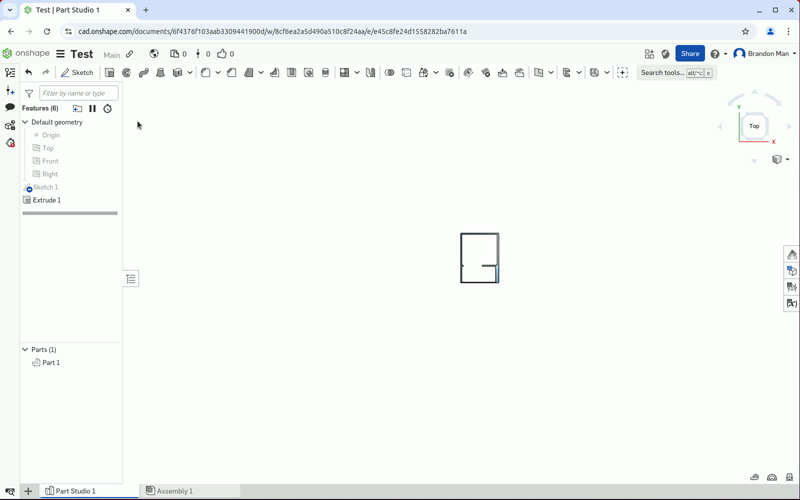
mouse_move(73, 189)
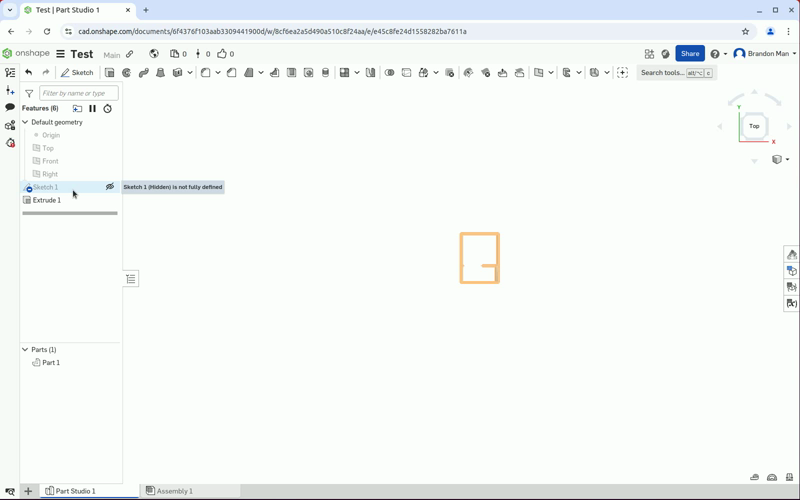
click(73, 189)
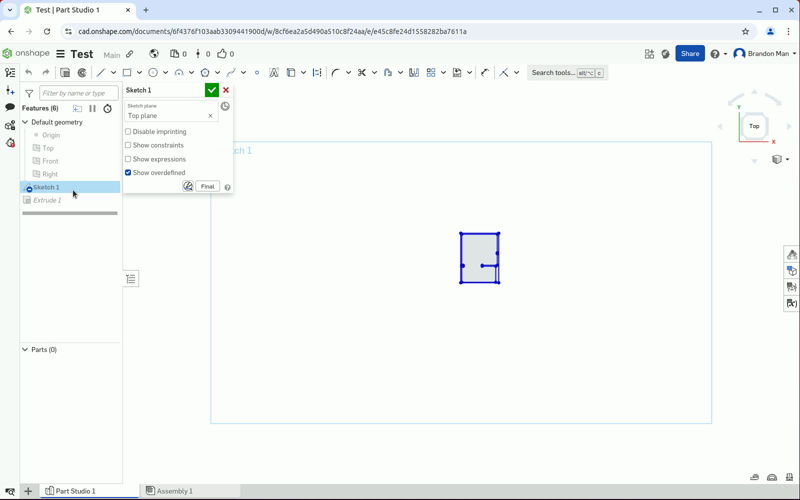
mouse_move(229, 92)
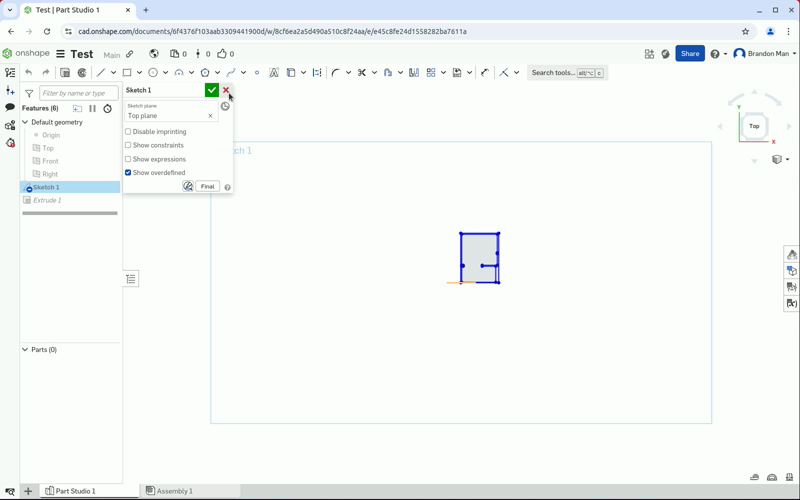
click(229, 92)
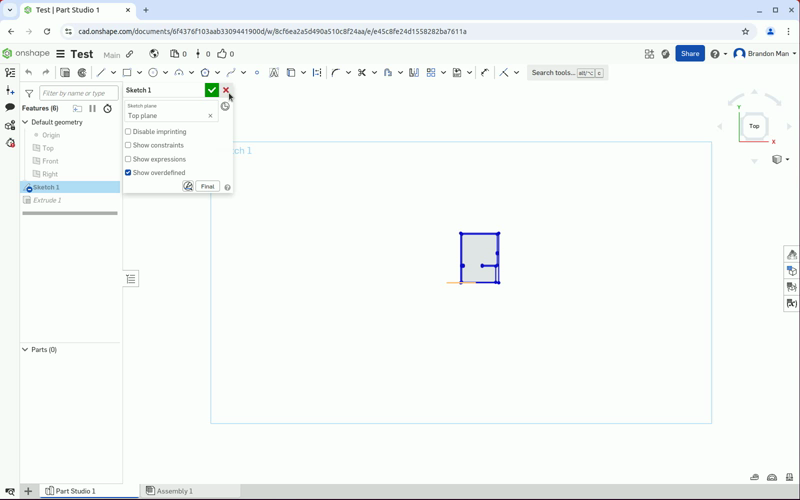
key(shift+s)
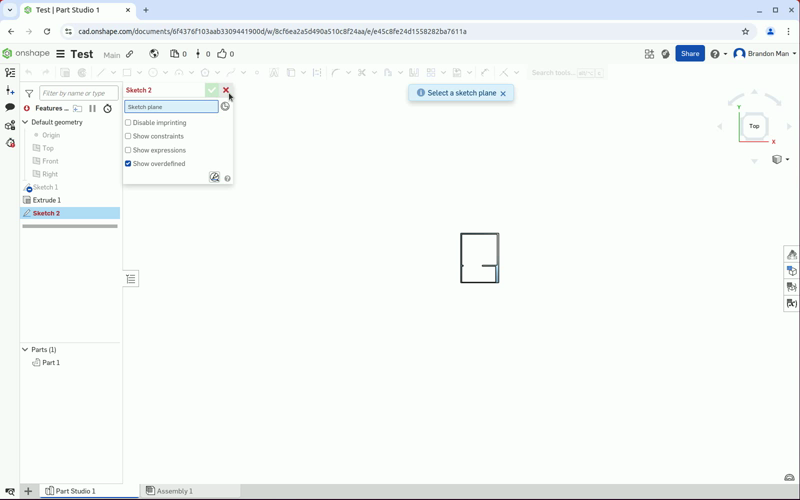
mouse_move(73, 150)
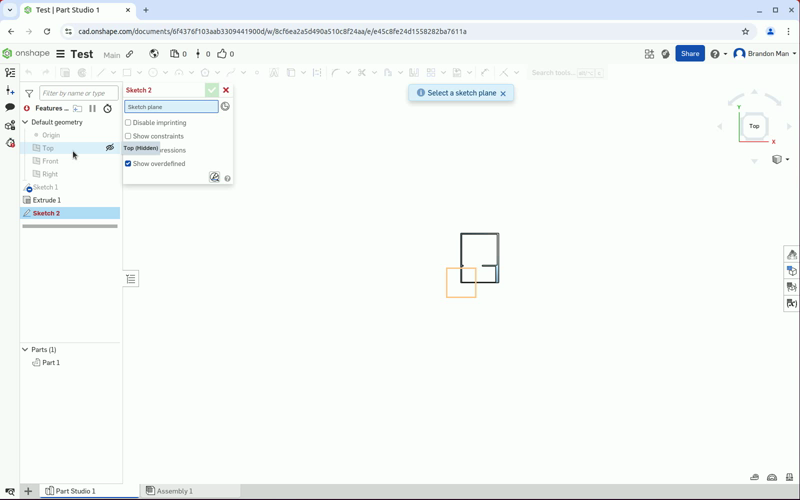
click(73, 150)
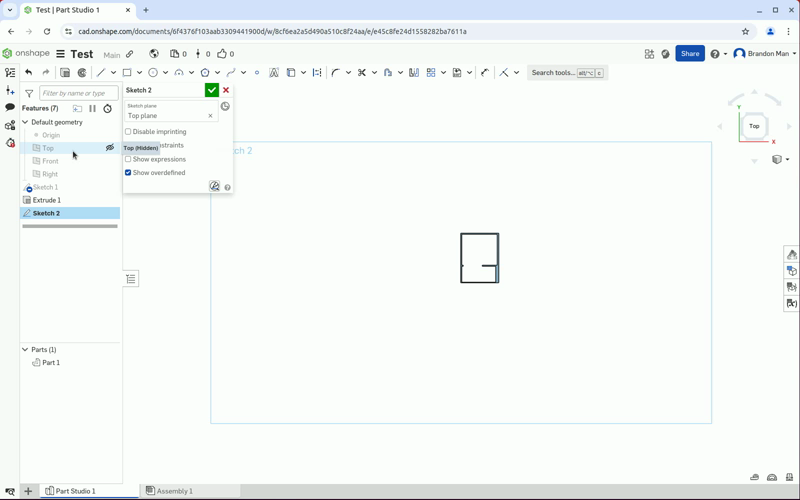
mouse_move(73, 352)
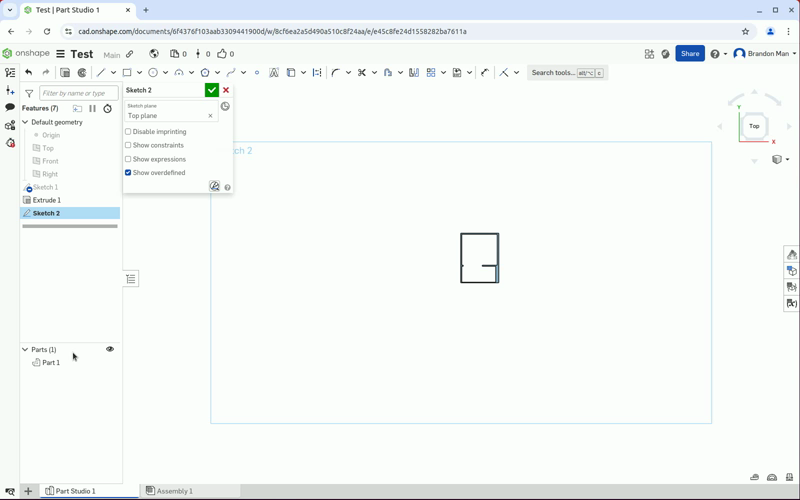
key(y)
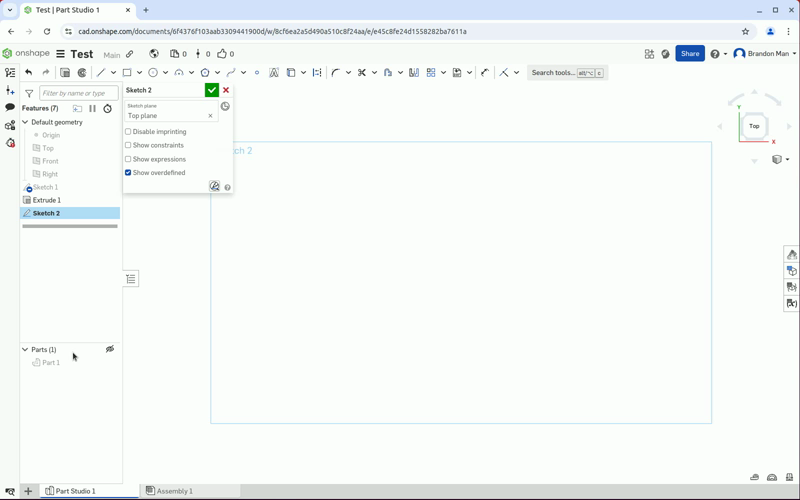
key(l)
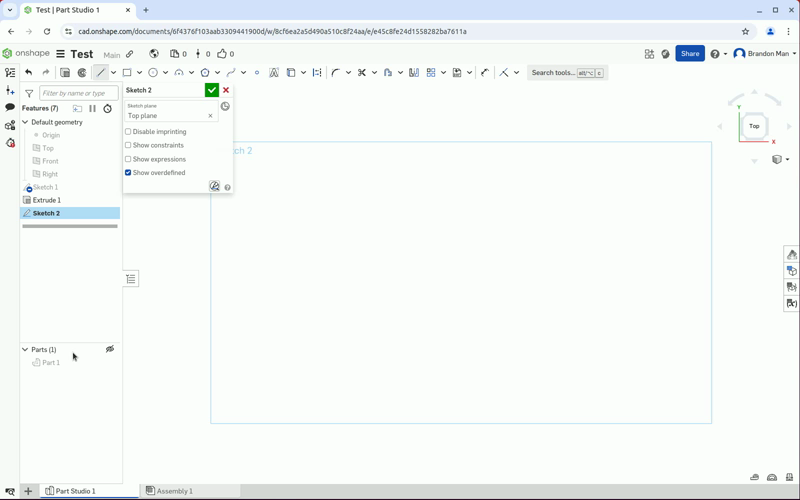
key_down(shift)
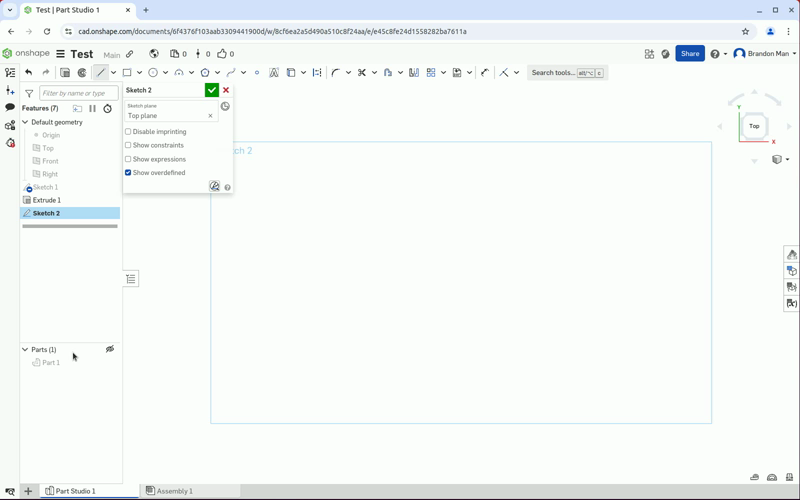
mouse_move(481, 259)
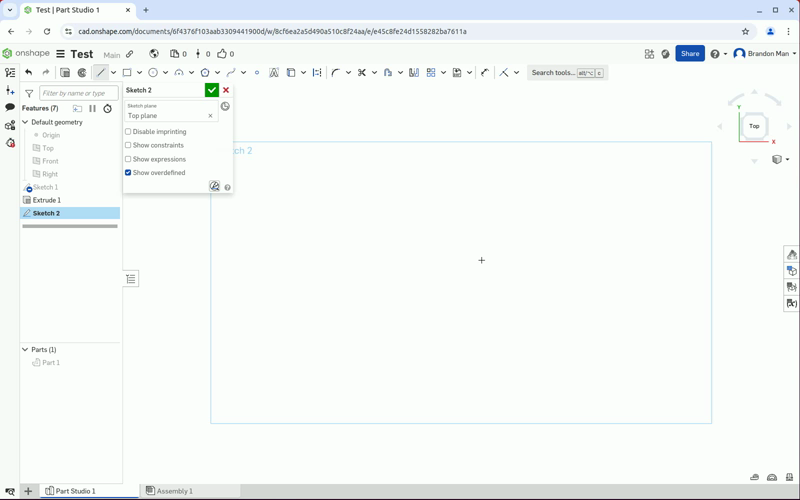
click(481, 259)
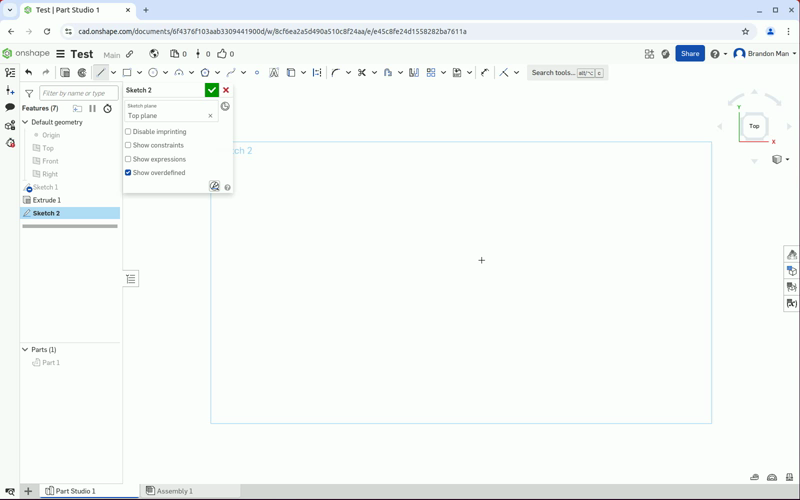
key_up(shift)
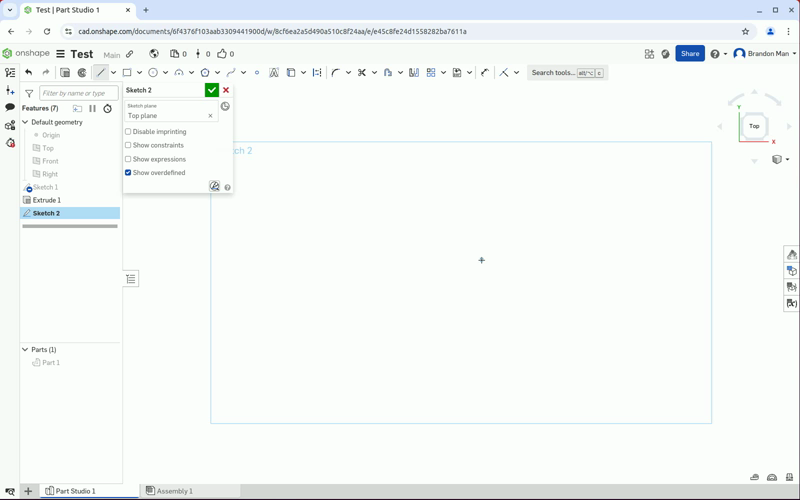
key_down(shift)
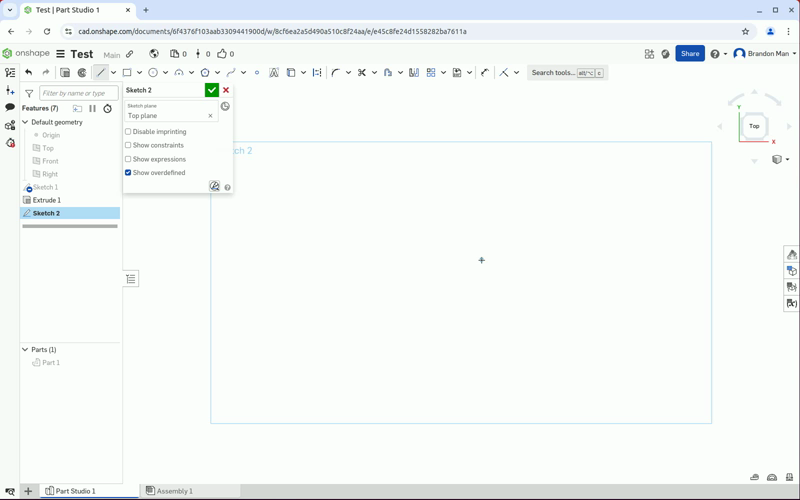
mouse_move(511, 259)
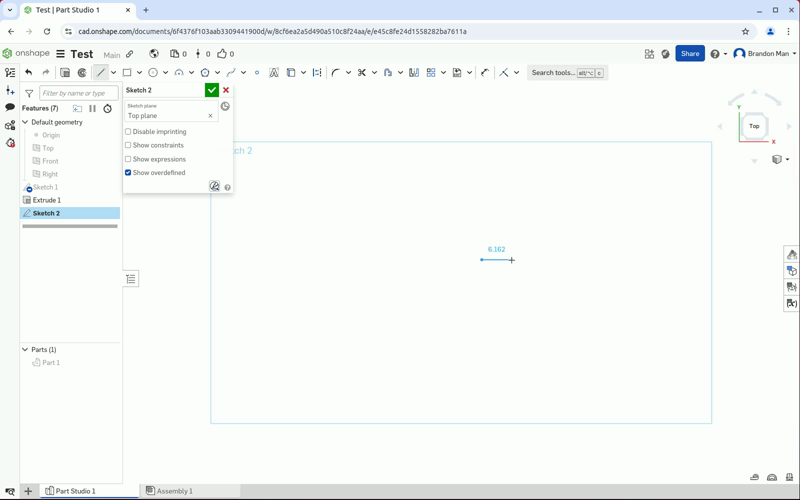
mouse_move(493, 259)
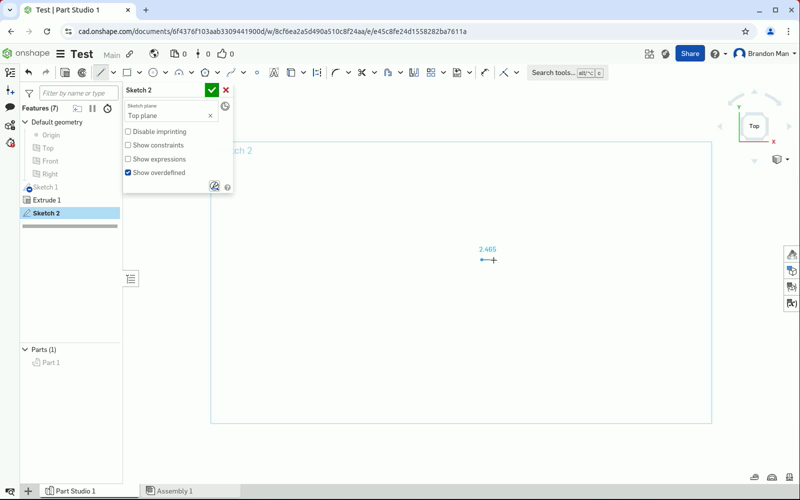
click(493, 259)
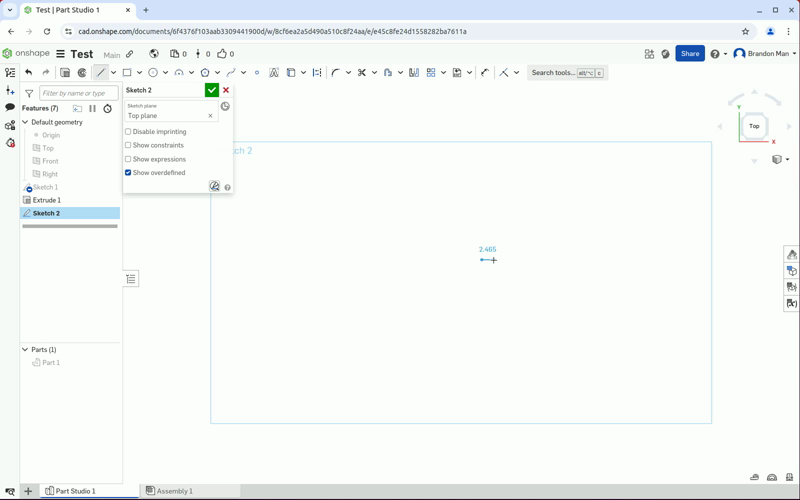
key_up(shift)
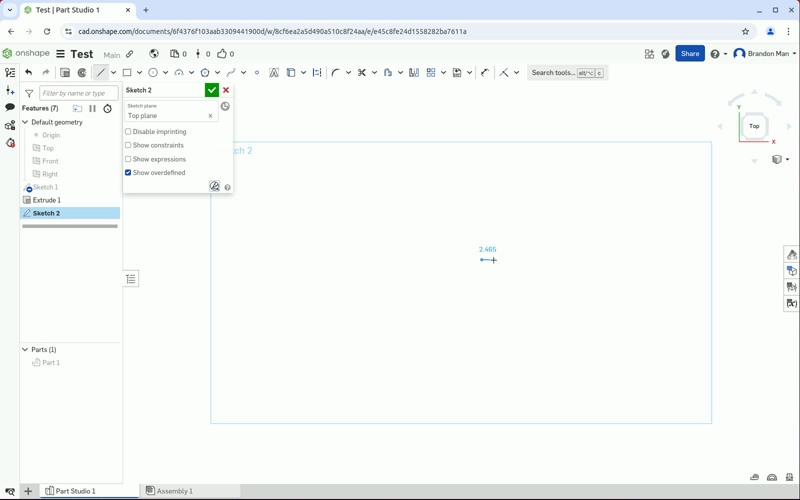
key_down(shift)
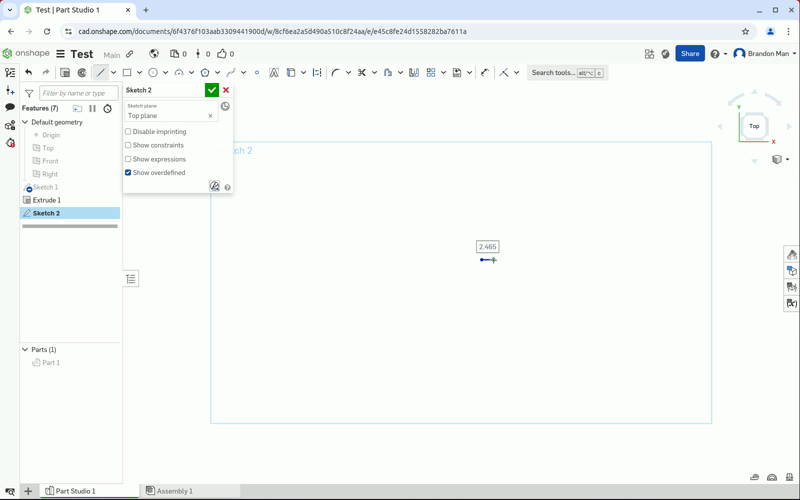
mouse_move(523, 259)
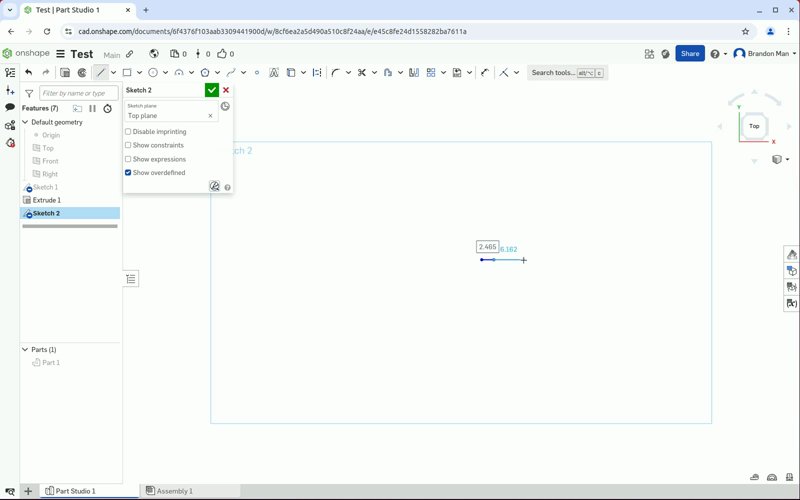
mouse_move(493, 253)
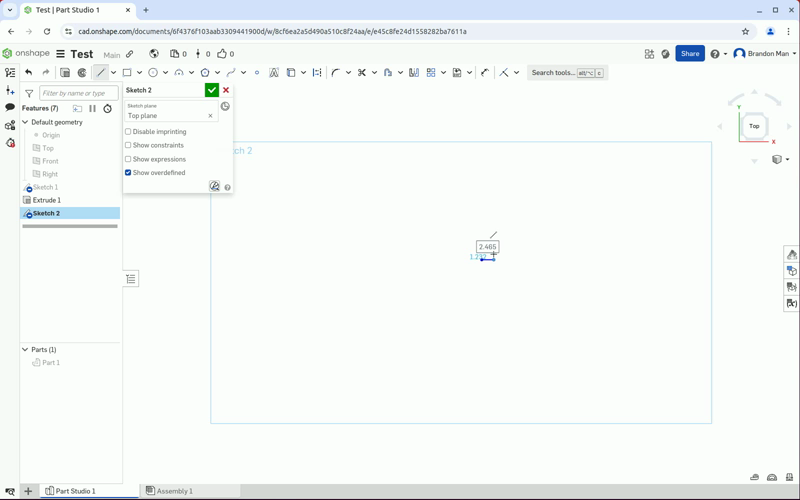
scroll(6)
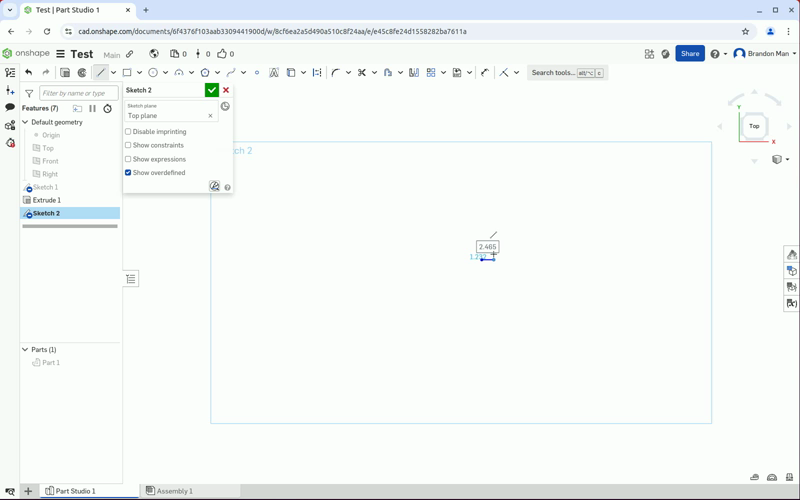
scroll(6)
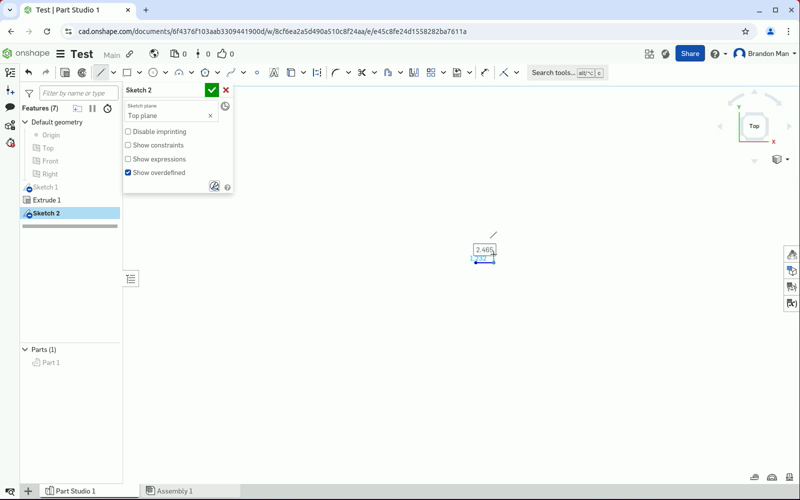
scroll(6)
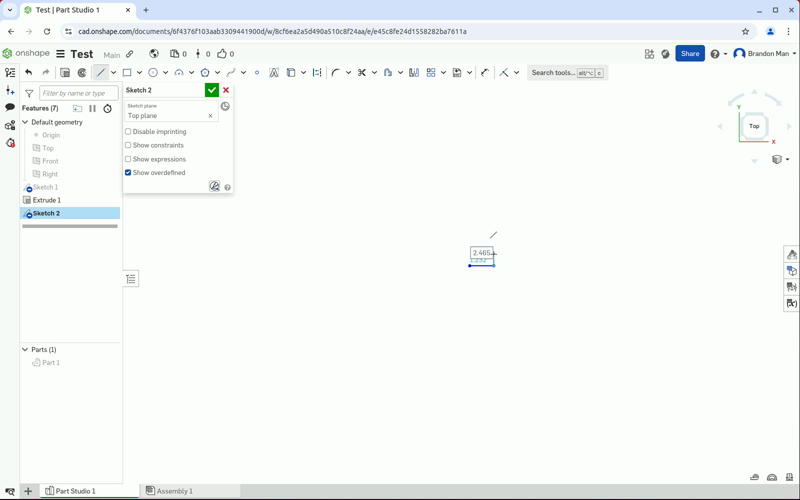
scroll(6)
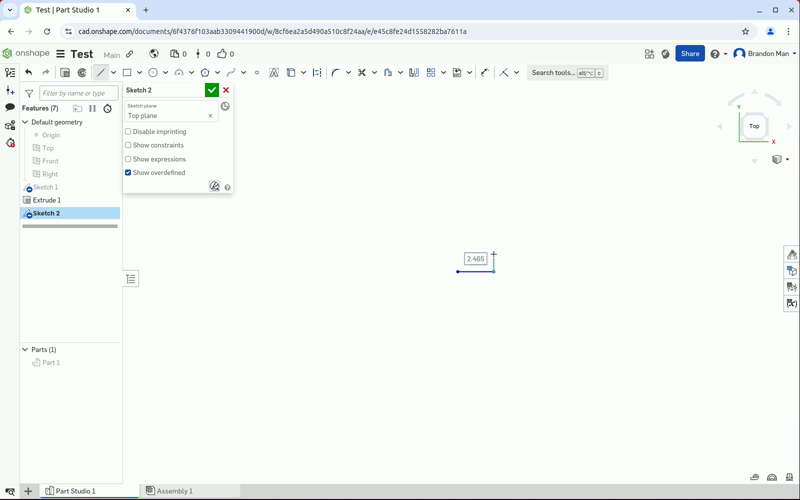
scroll(6)
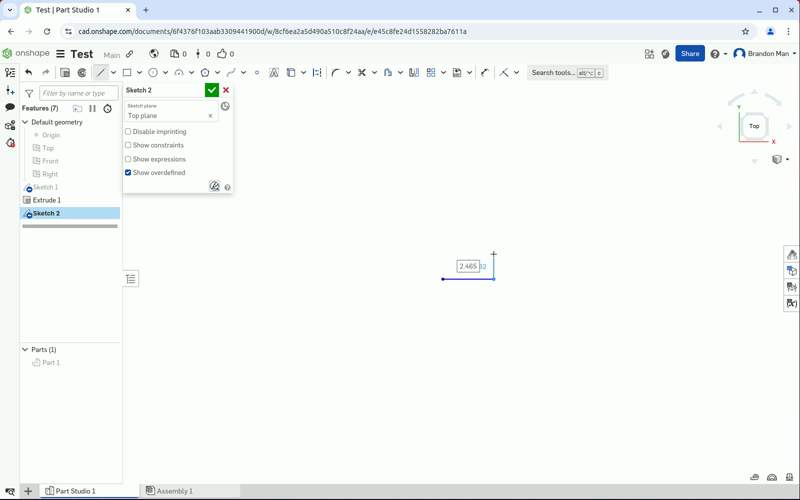
scroll(6)
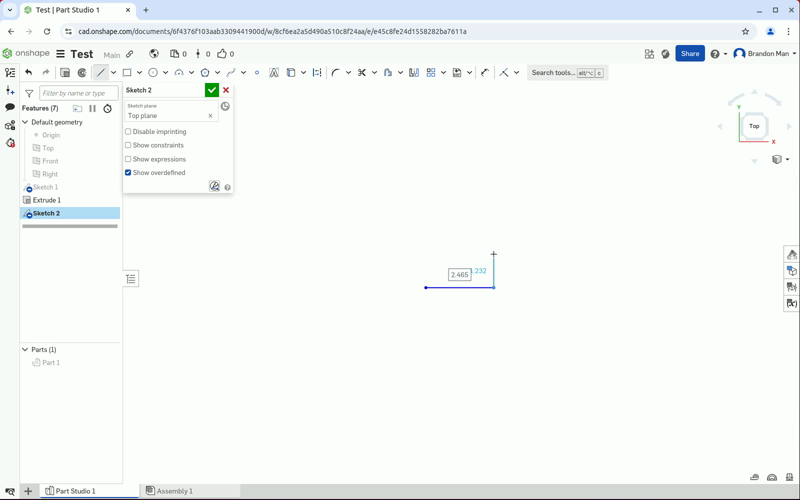
scroll(6)
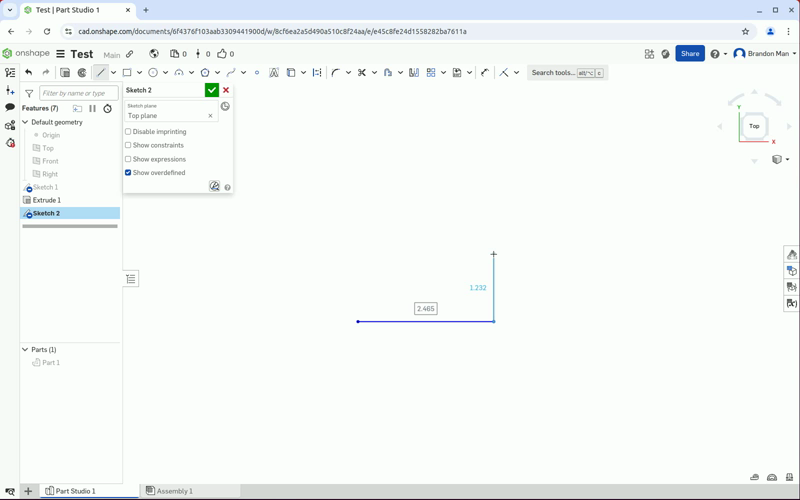
click(493, 253)
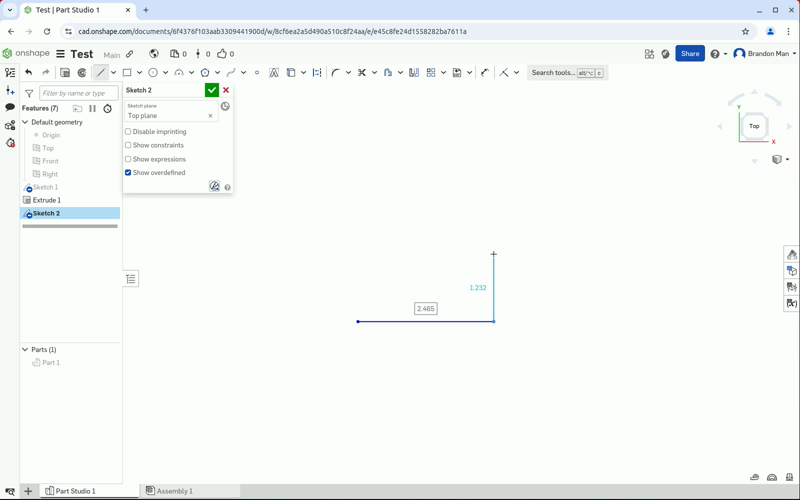
scroll(-6)
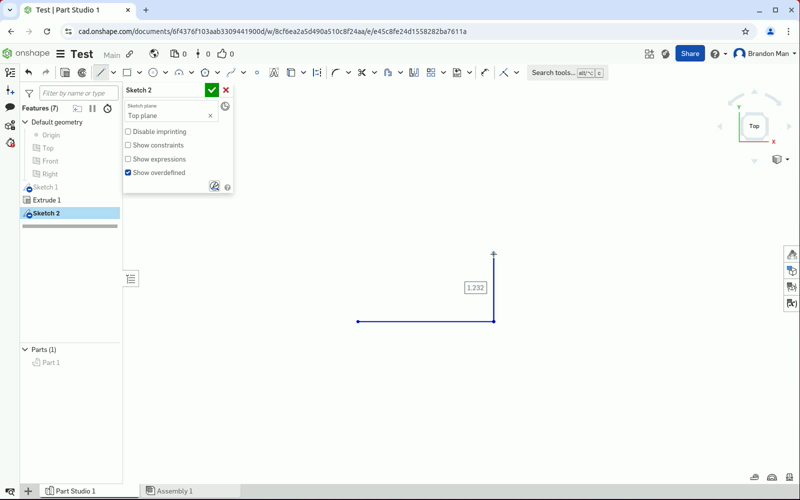
scroll(-6)
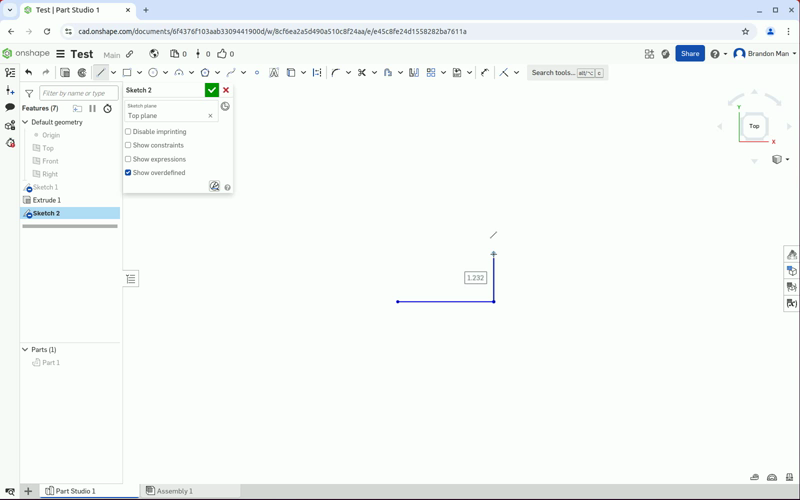
scroll(-6)
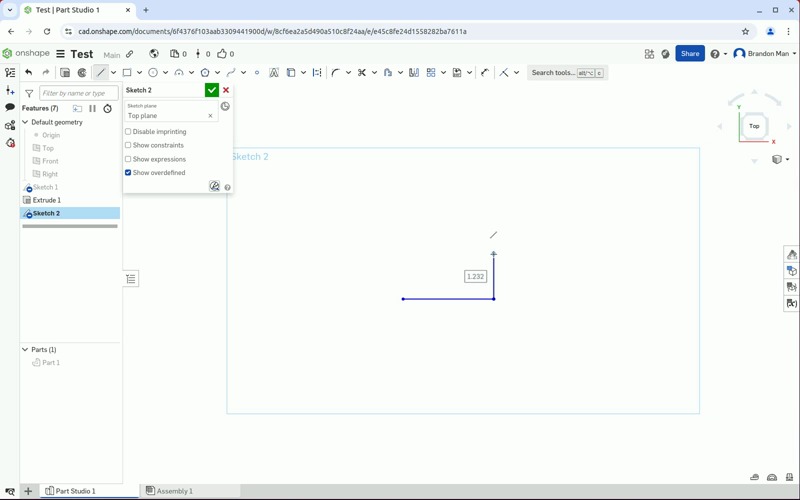
scroll(-6)
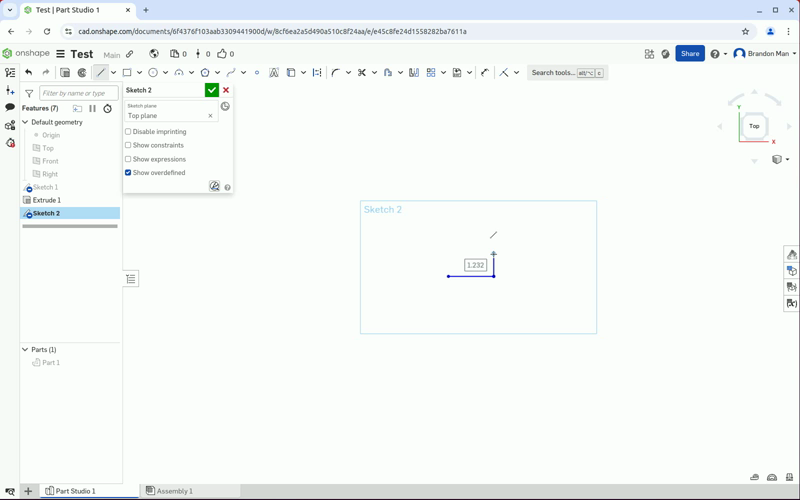
scroll(-6)
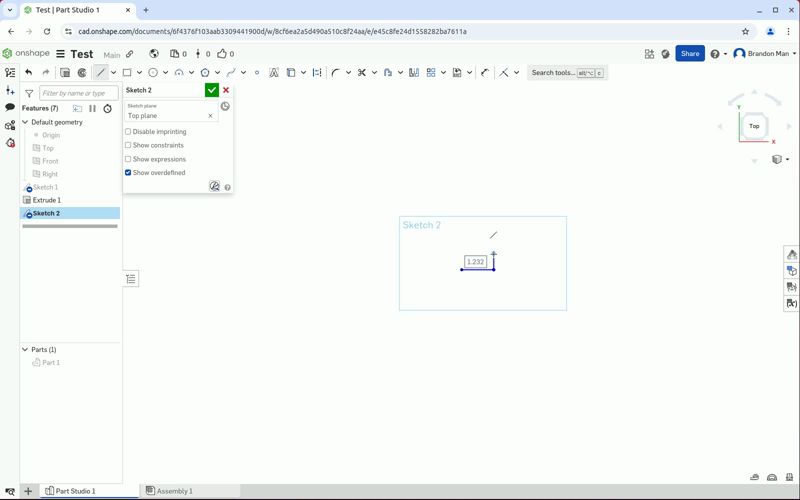
scroll(-6)
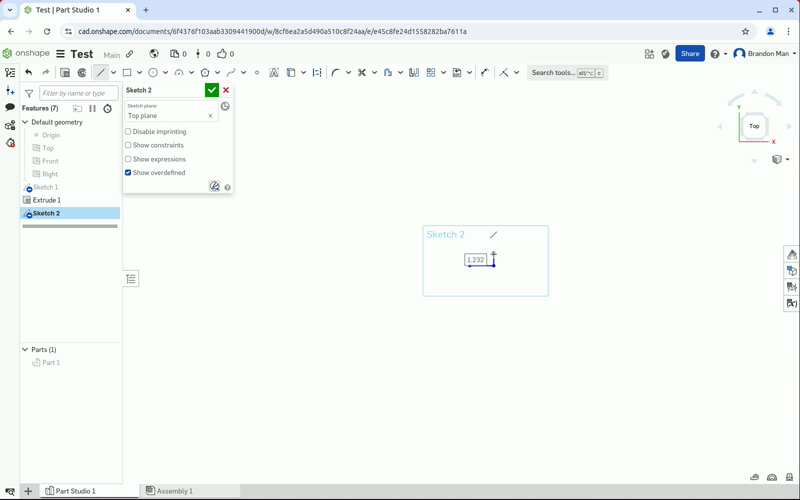
scroll(-6)
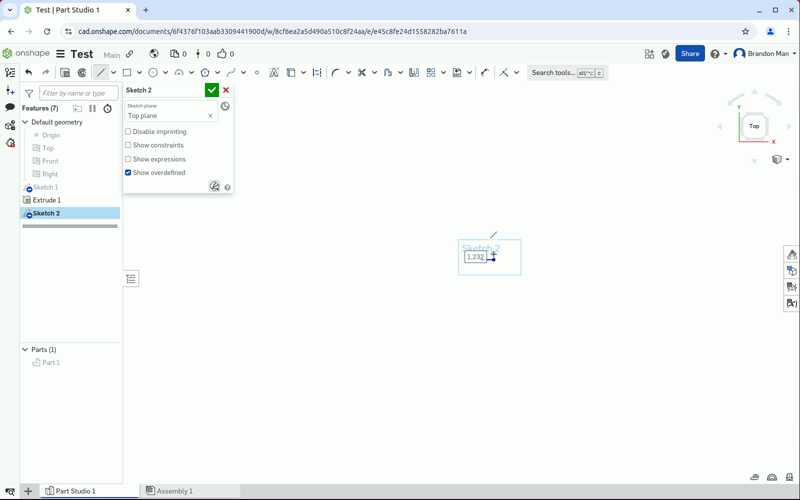
key_up(shift)
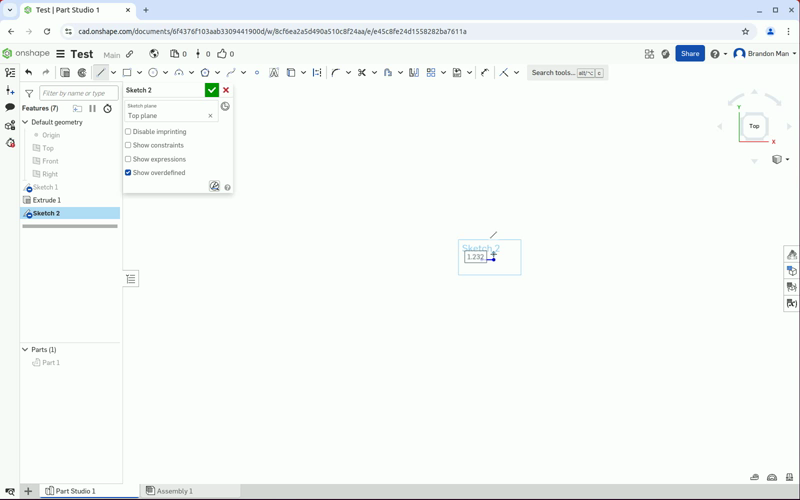
key_down(shift)
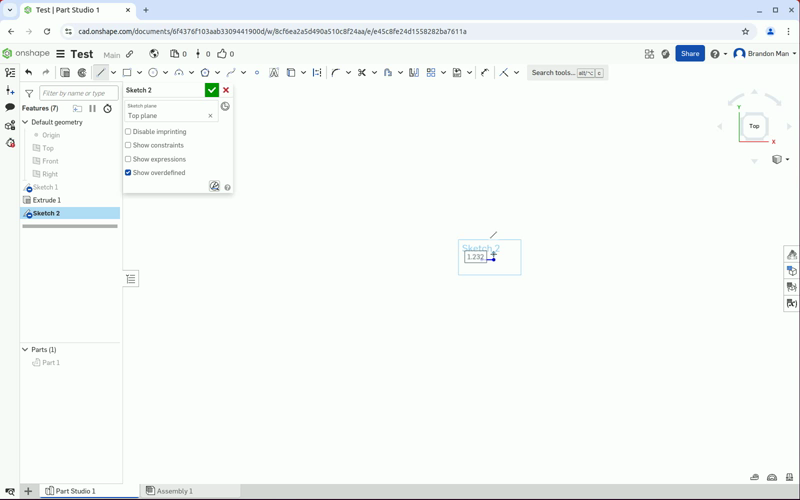
mouse_move(523, 253)
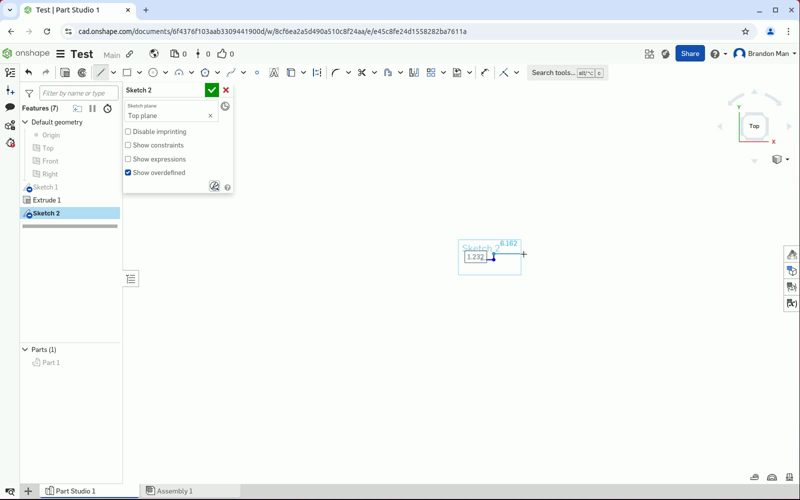
mouse_move(498, 253)
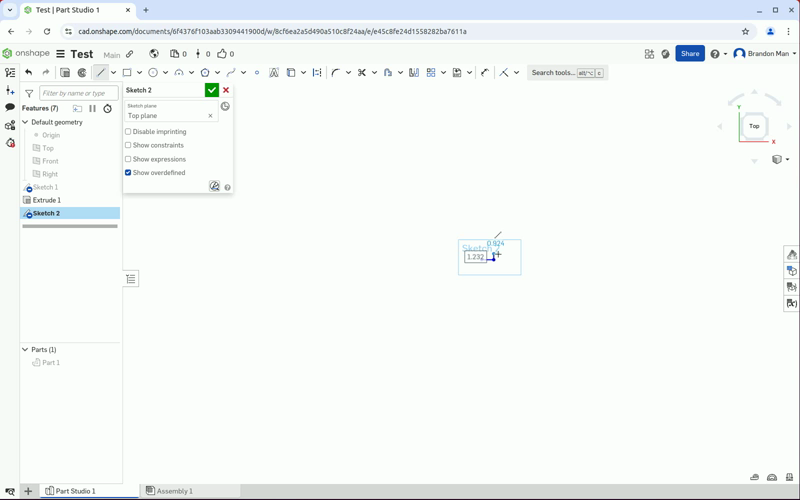
scroll(6)
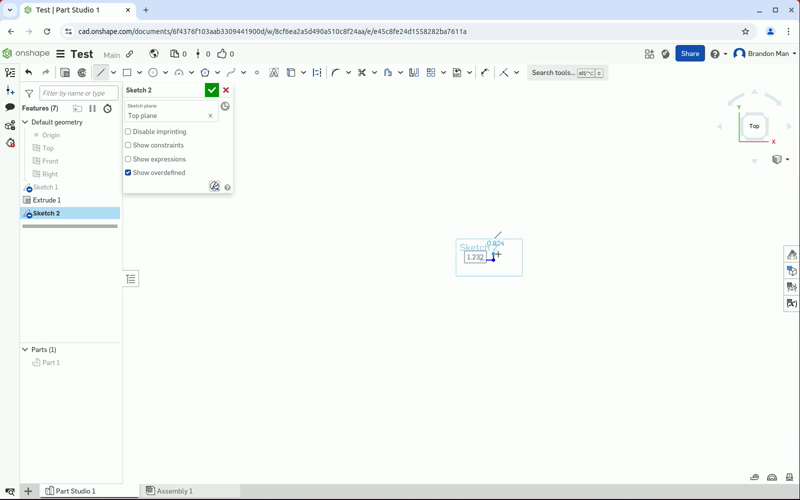
scroll(6)
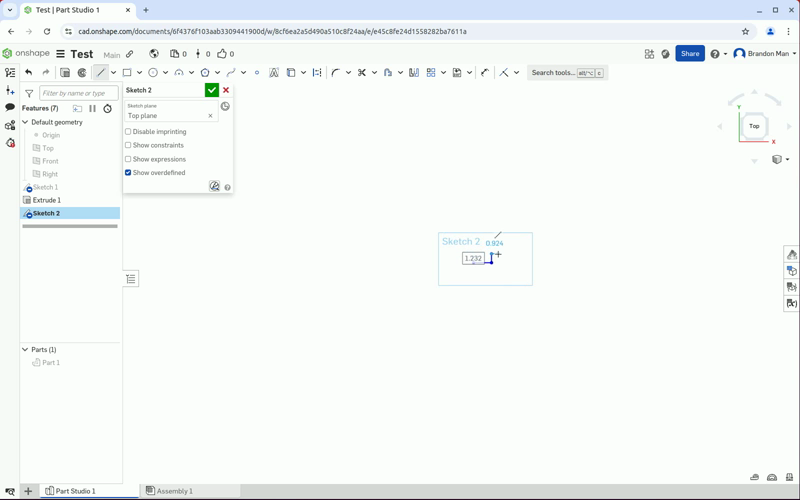
scroll(6)
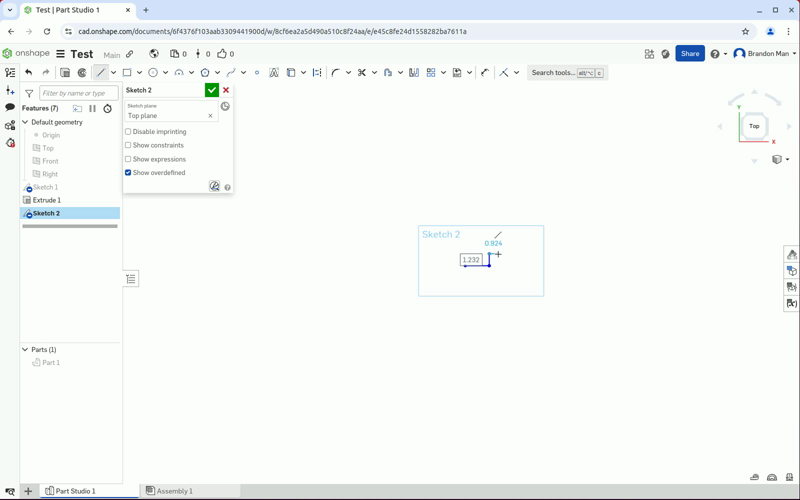
scroll(6)
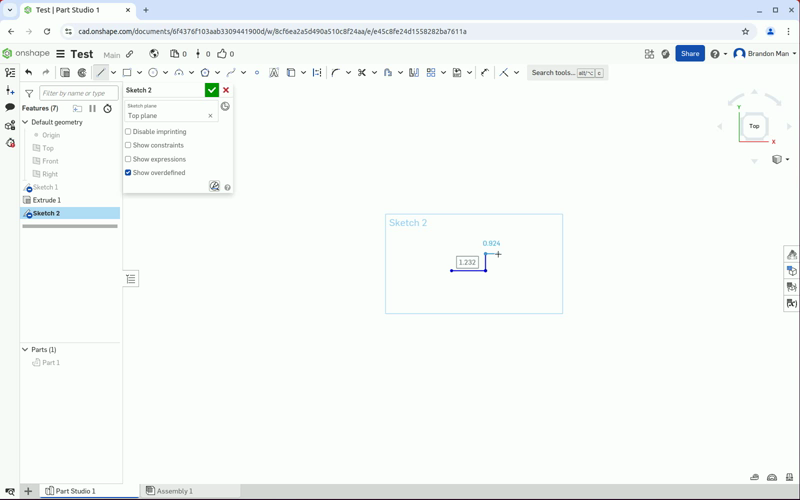
scroll(6)
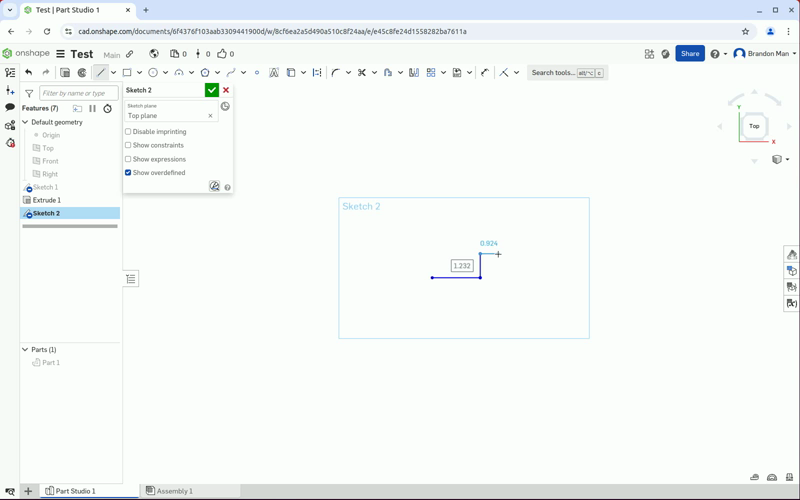
scroll(6)
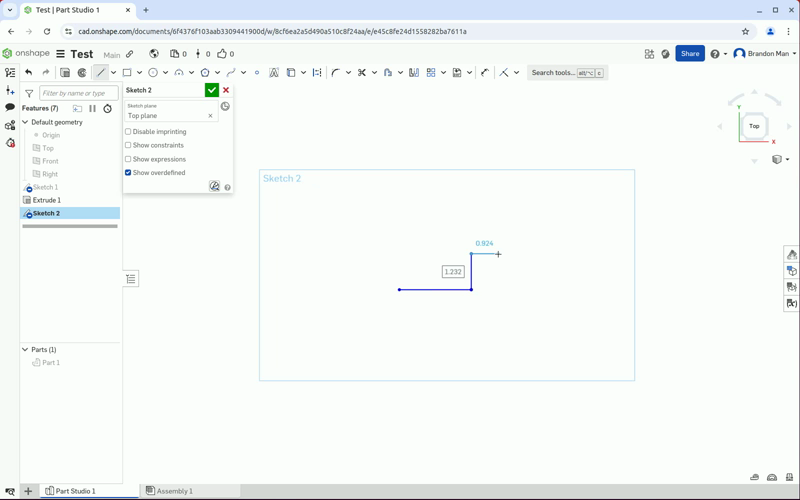
scroll(6)
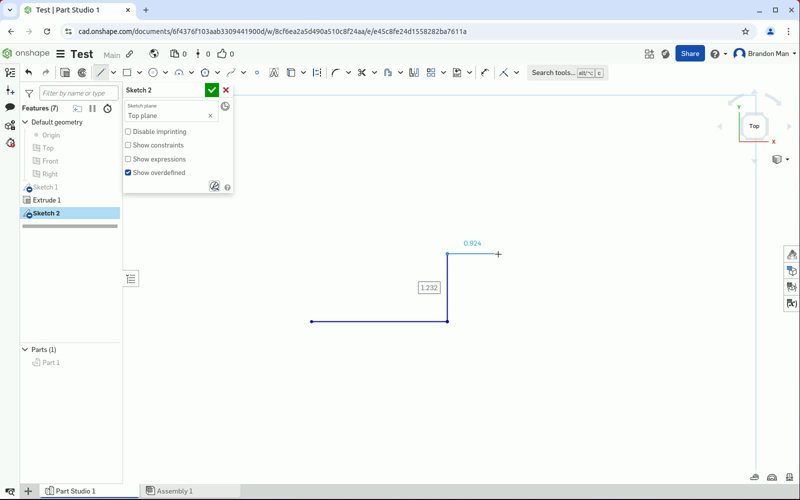
click(498, 253)
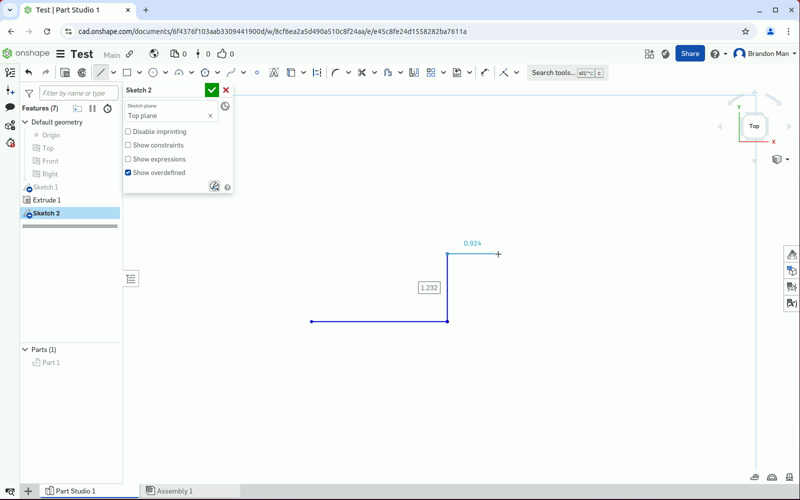
scroll(-6)
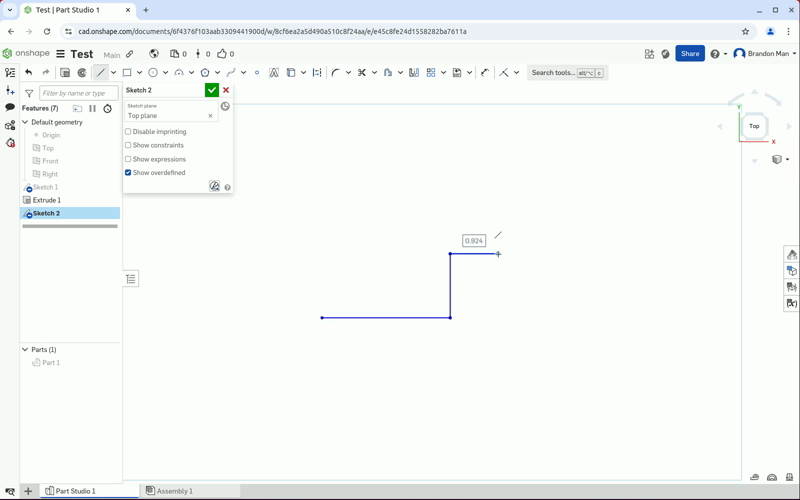
scroll(-6)
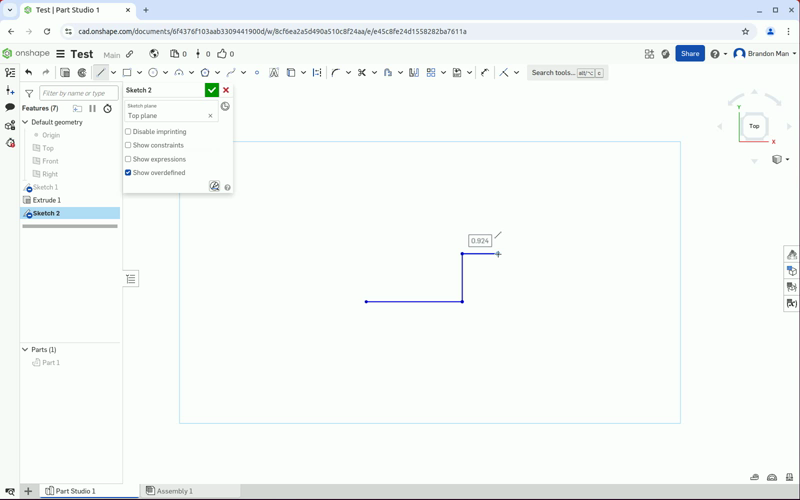
scroll(-6)
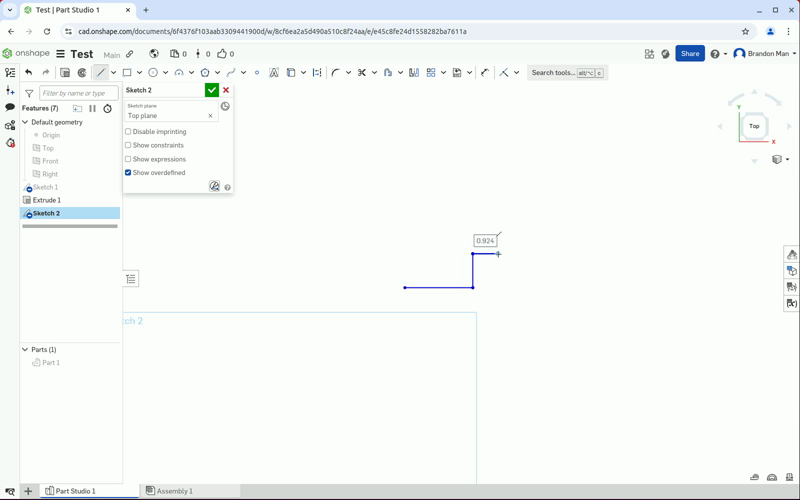
scroll(-6)
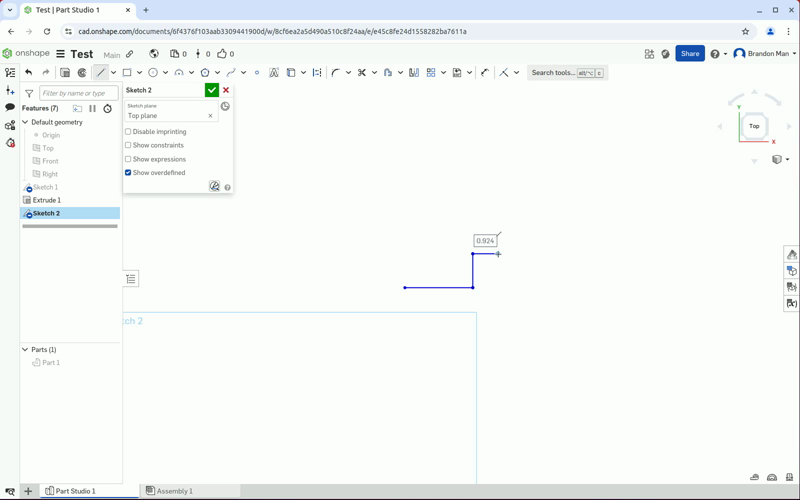
scroll(-6)
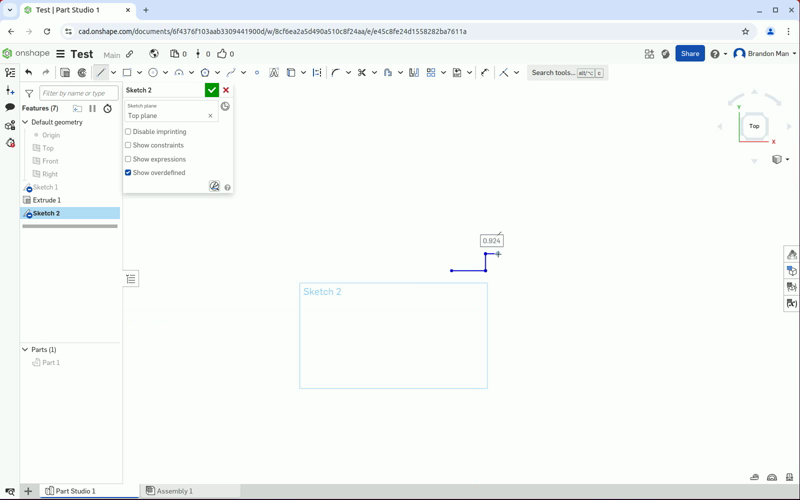
scroll(-6)
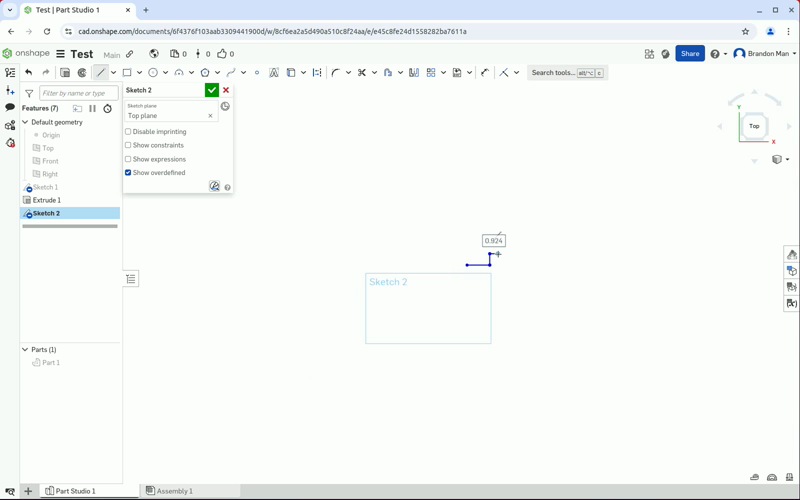
scroll(-6)
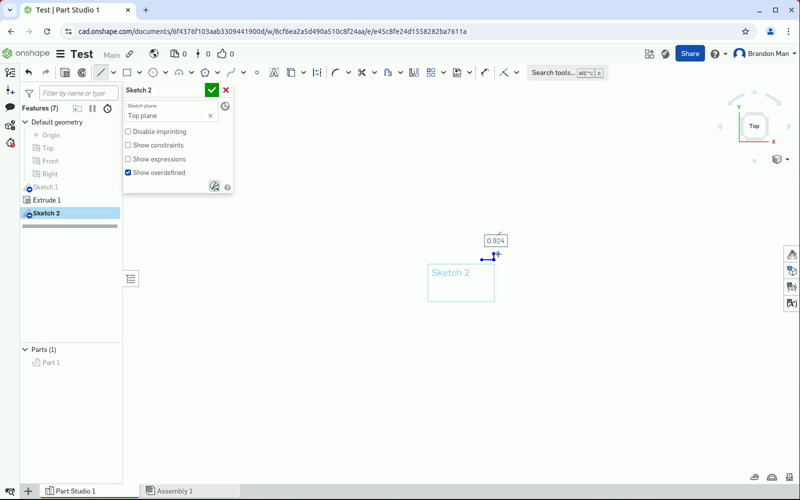
key_up(shift)
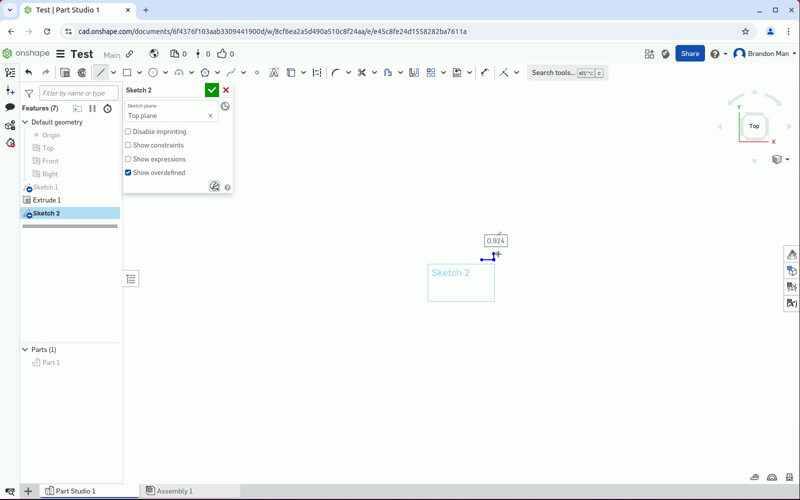
key_down(shift)
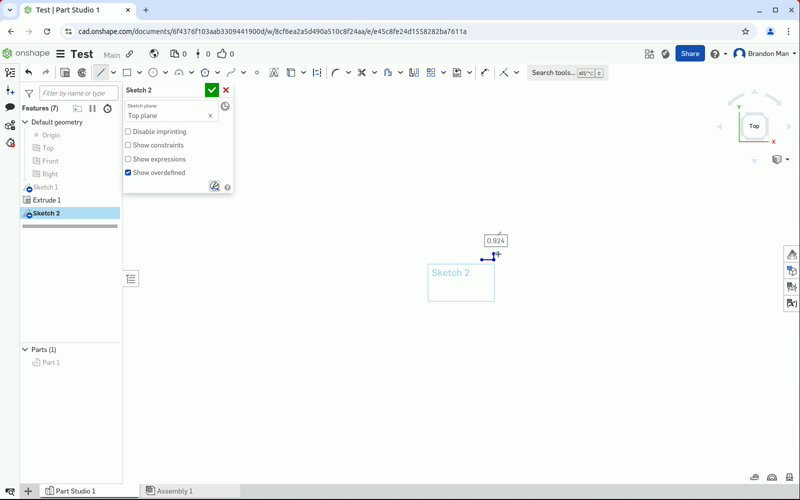
mouse_move(528, 253)
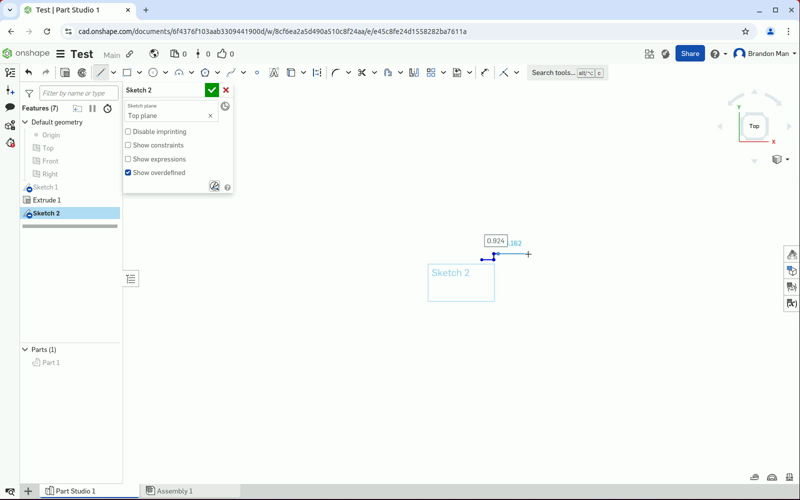
mouse_move(498, 252)
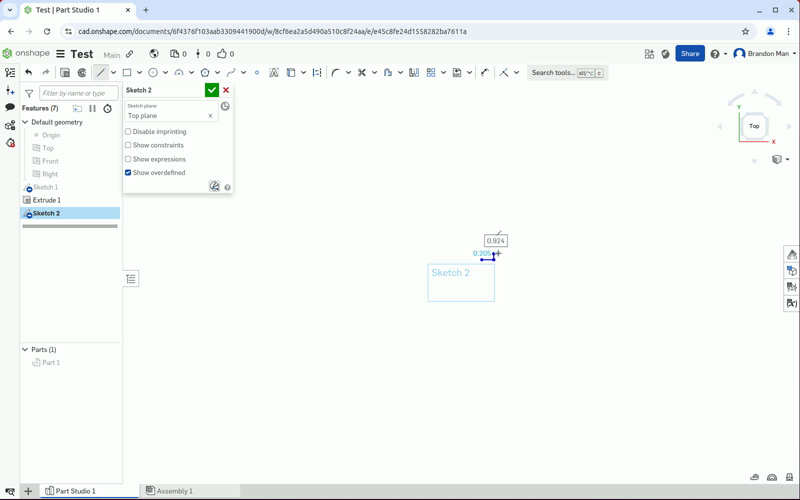
scroll(6)
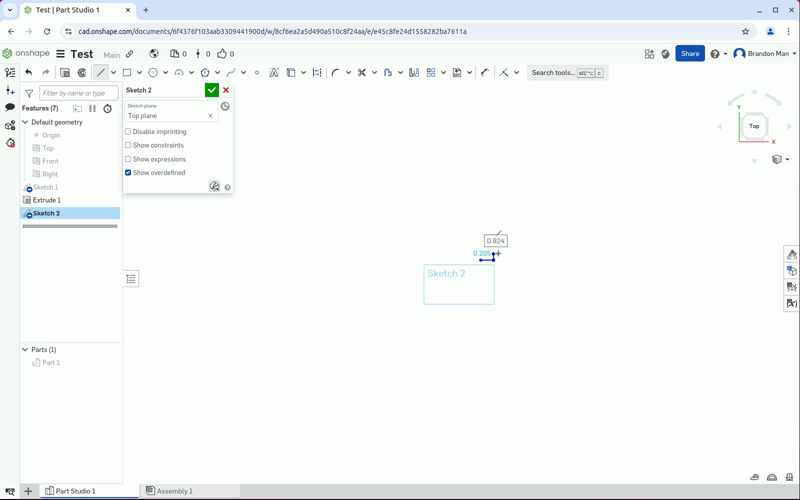
scroll(6)
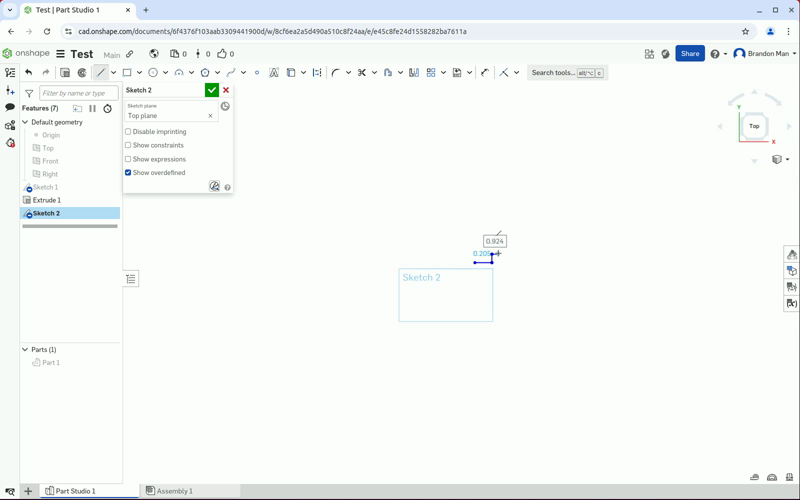
scroll(6)
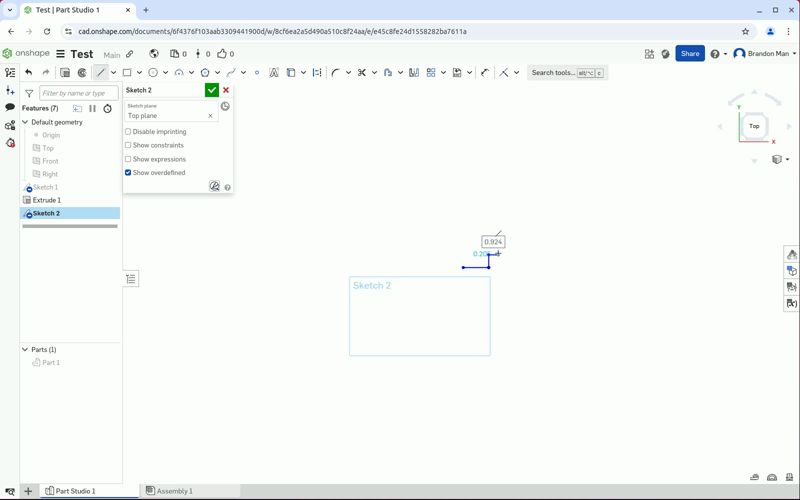
scroll(6)
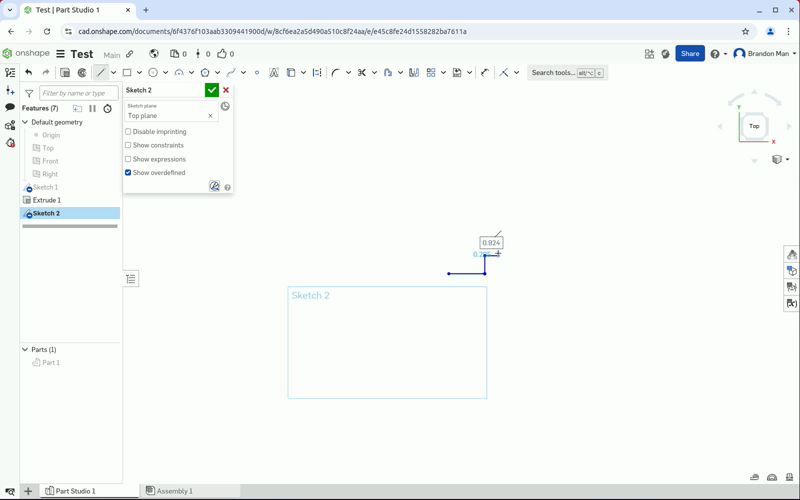
scroll(6)
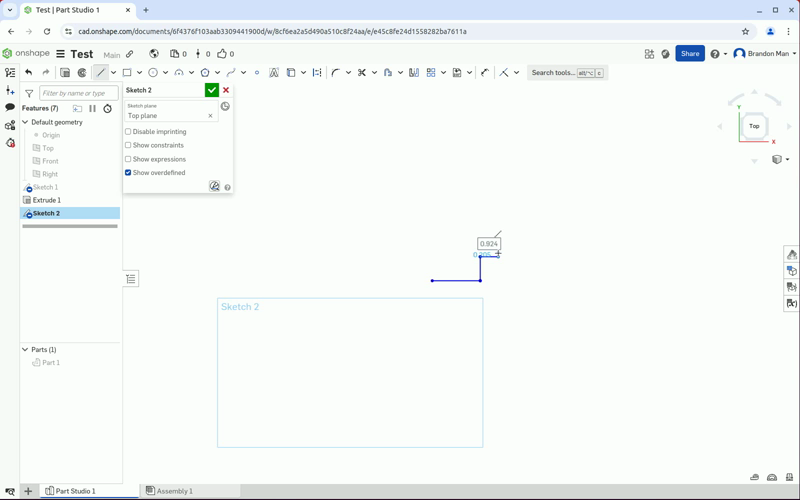
scroll(6)
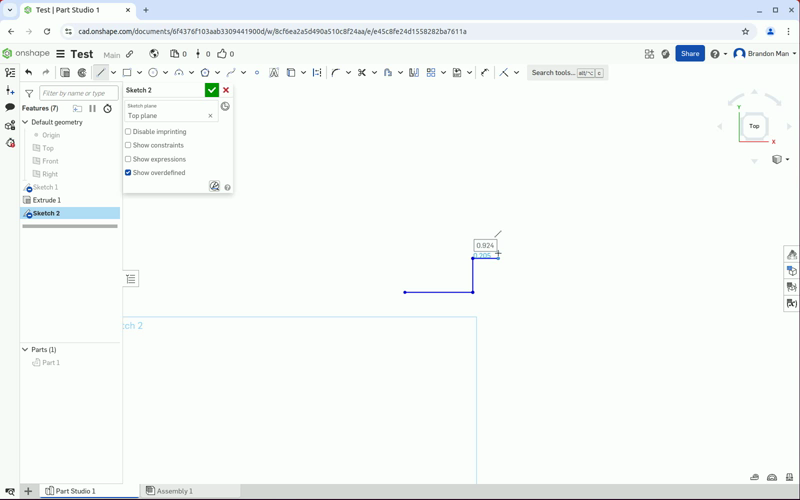
scroll(6)
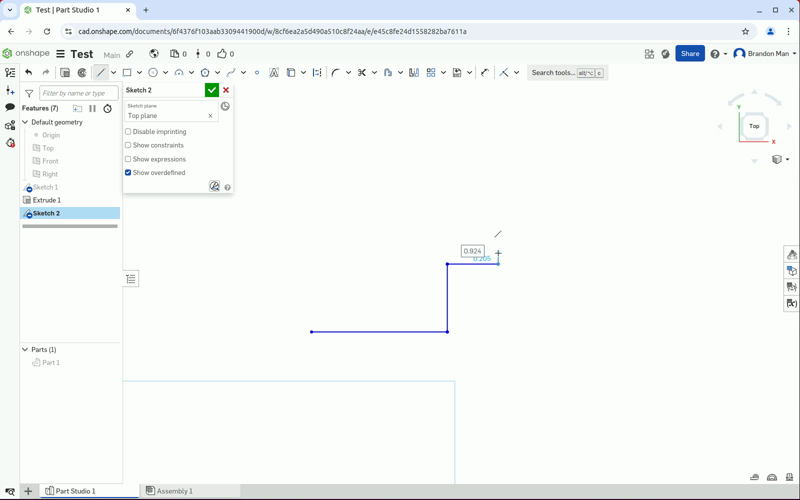
click(498, 252)
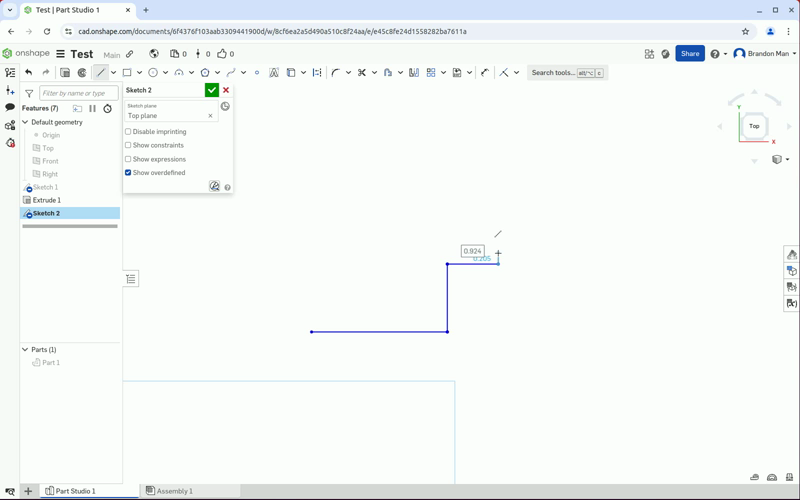
scroll(-6)
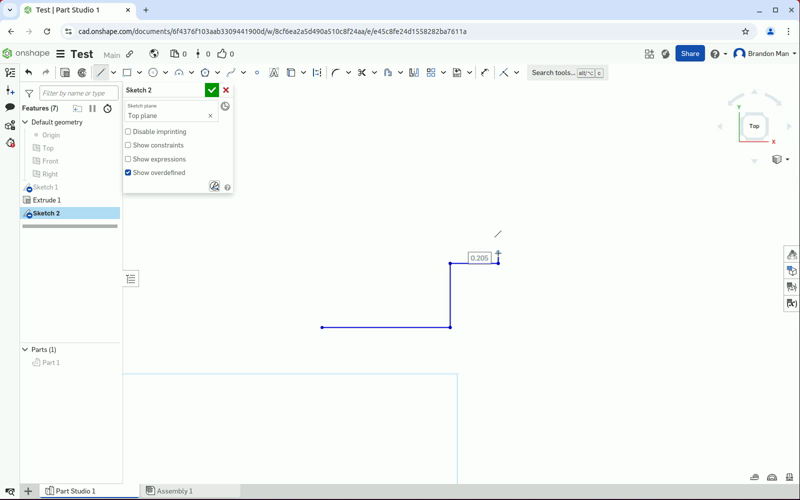
scroll(-6)
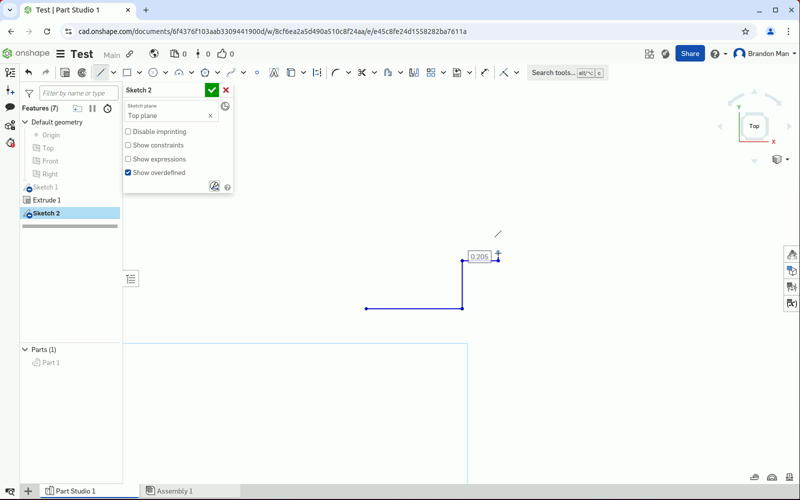
scroll(-6)
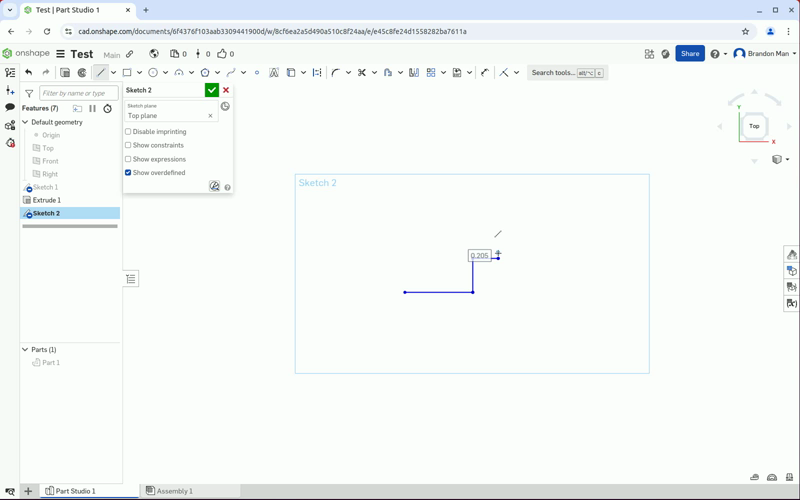
scroll(-6)
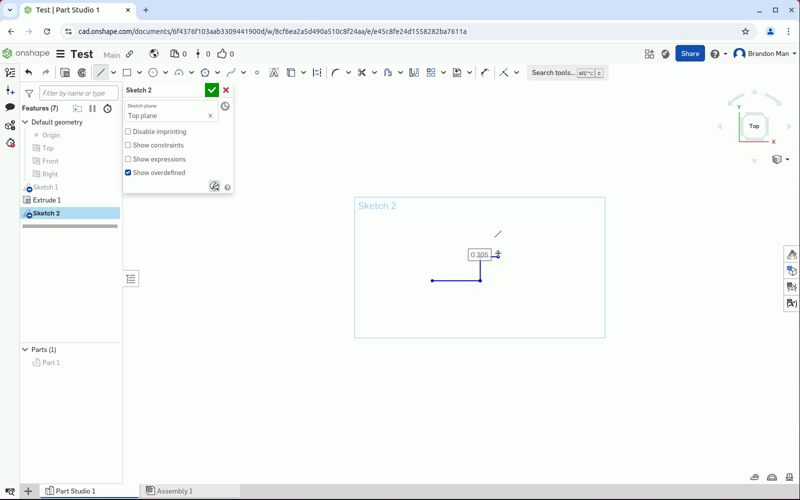
scroll(-6)
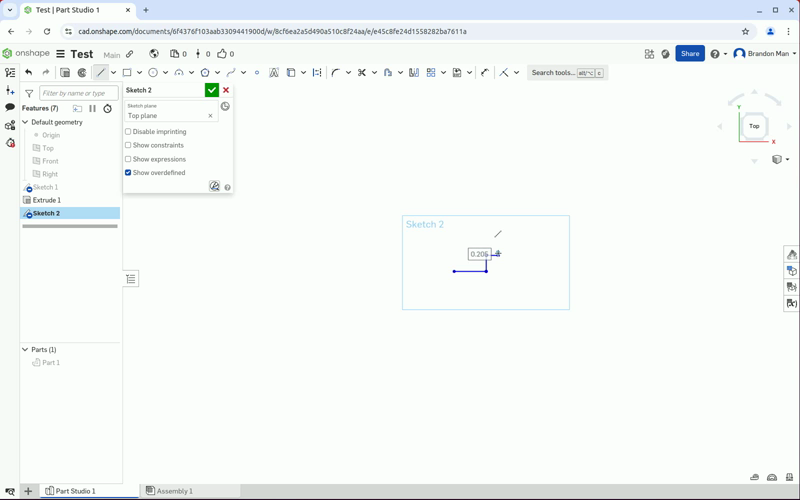
scroll(-6)
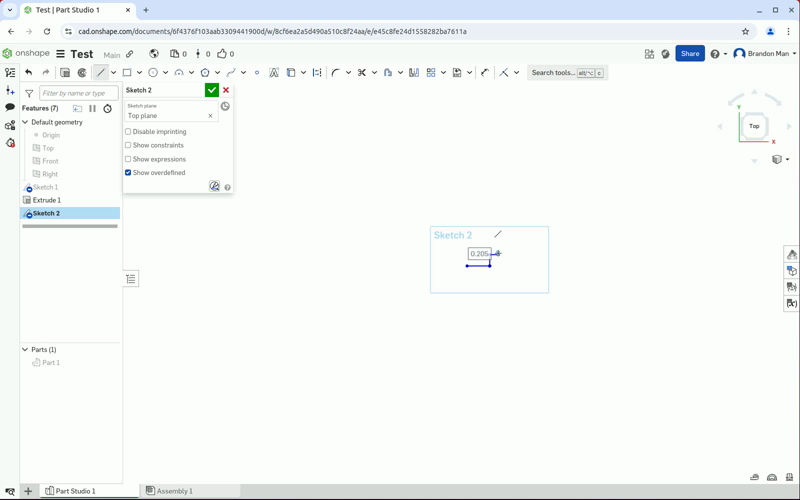
scroll(-6)
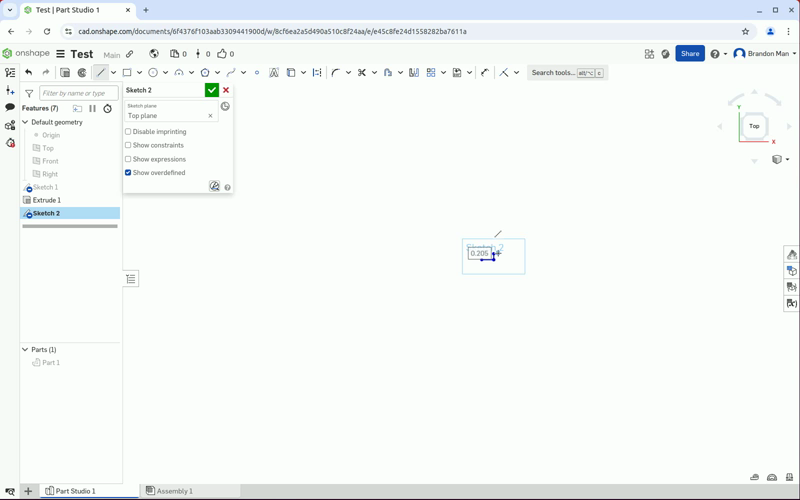
key_up(shift)
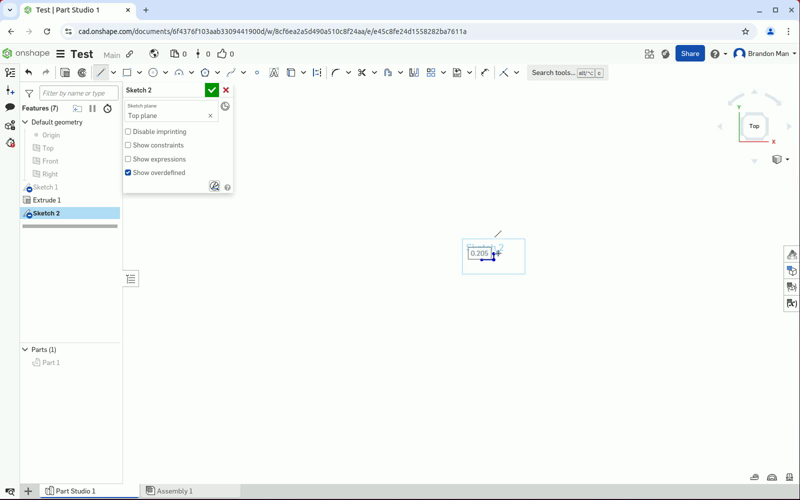
key_down(shift)
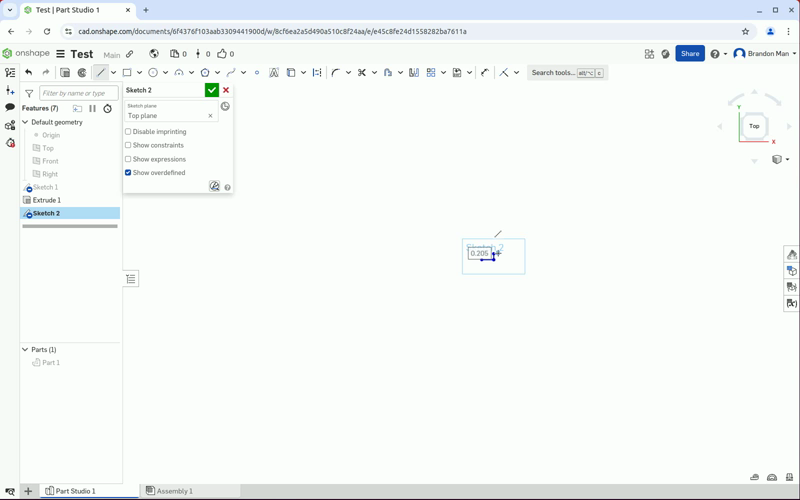
mouse_move(528, 252)
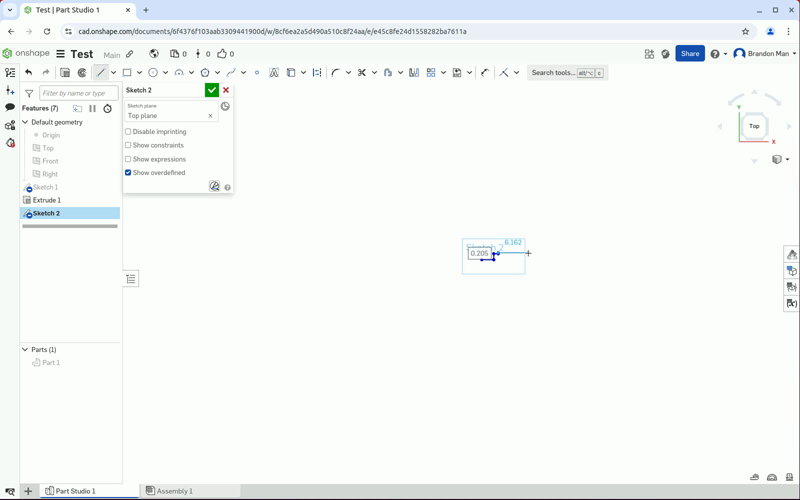
mouse_move(493, 252)
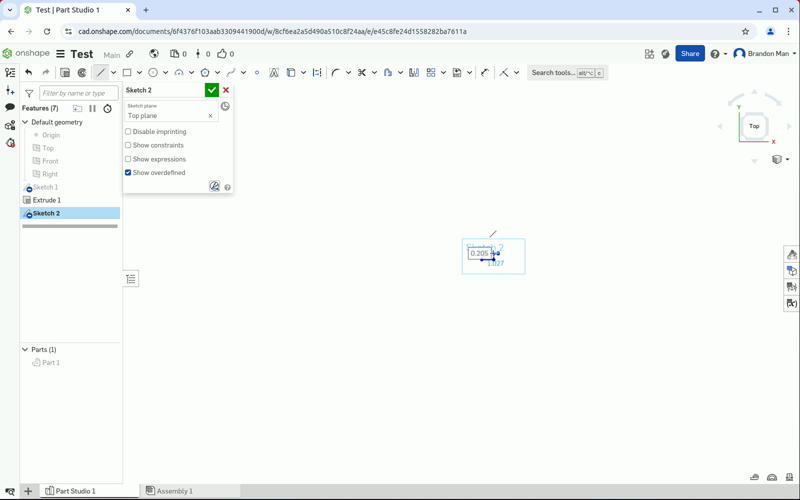
scroll(6)
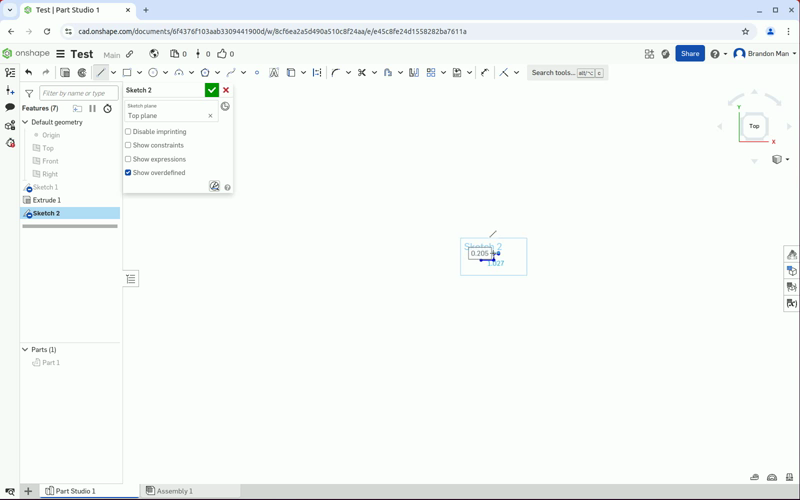
scroll(6)
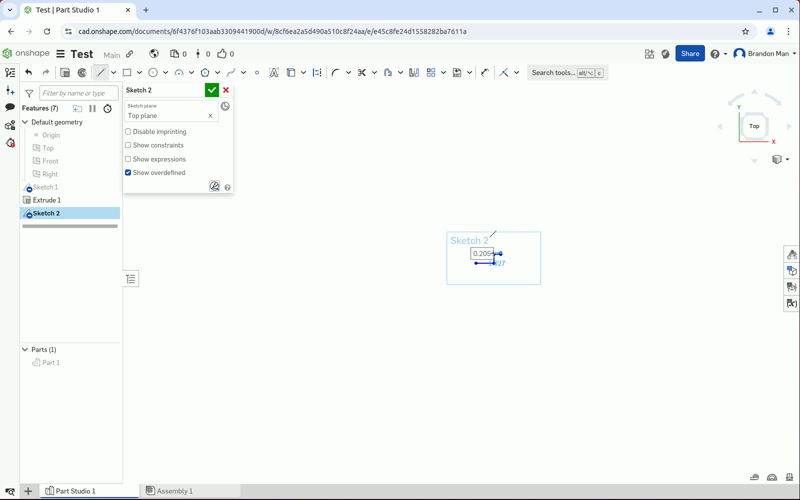
scroll(6)
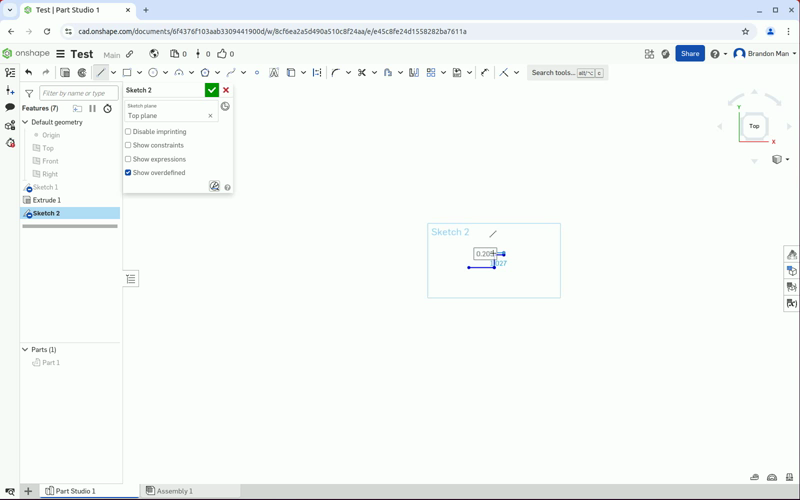
scroll(6)
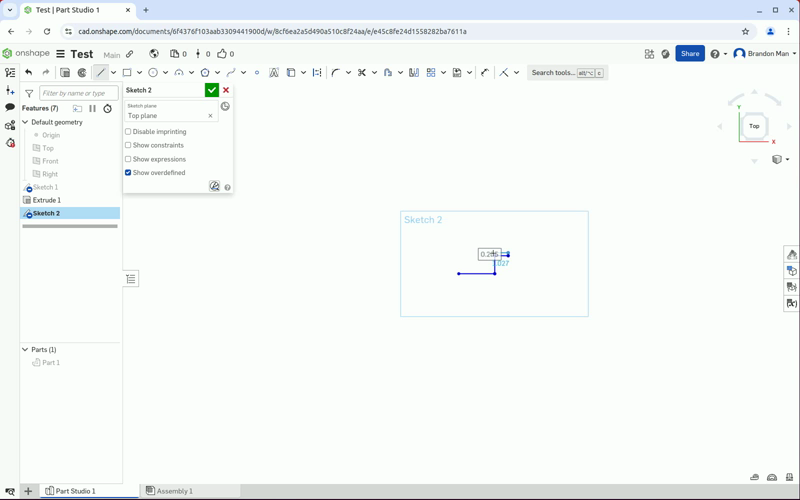
scroll(6)
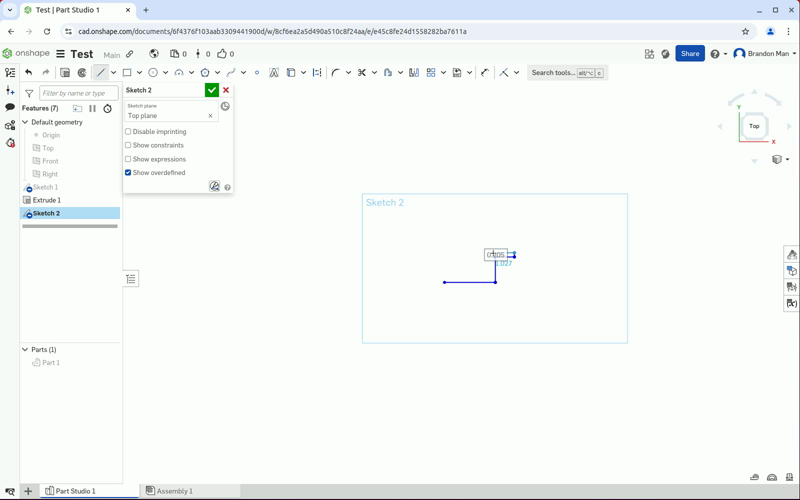
scroll(6)
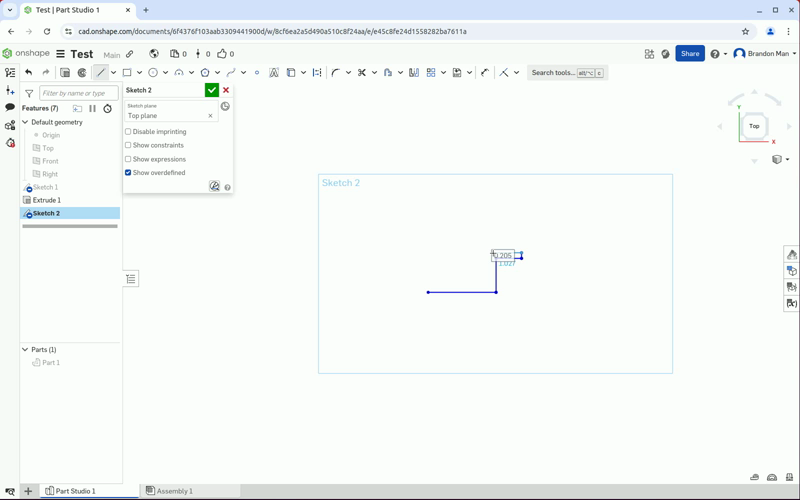
scroll(6)
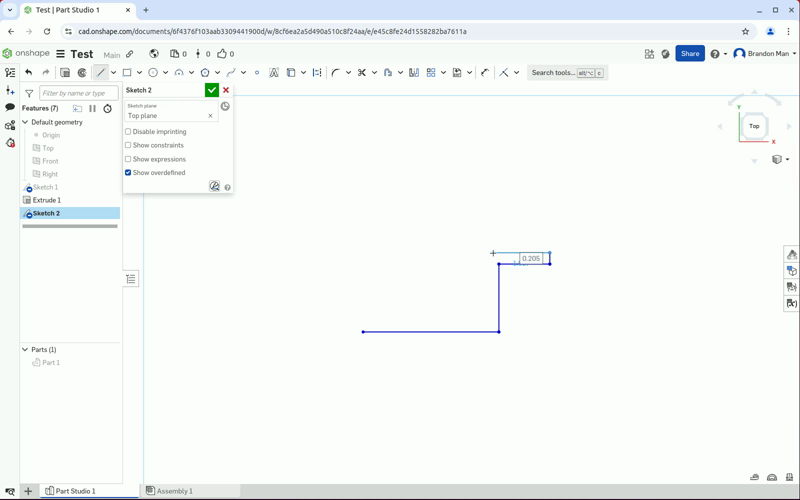
click(493, 252)
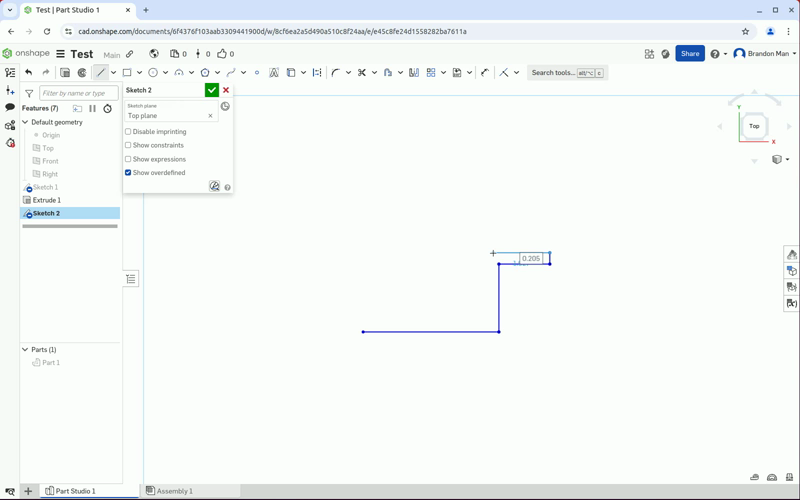
scroll(-6)
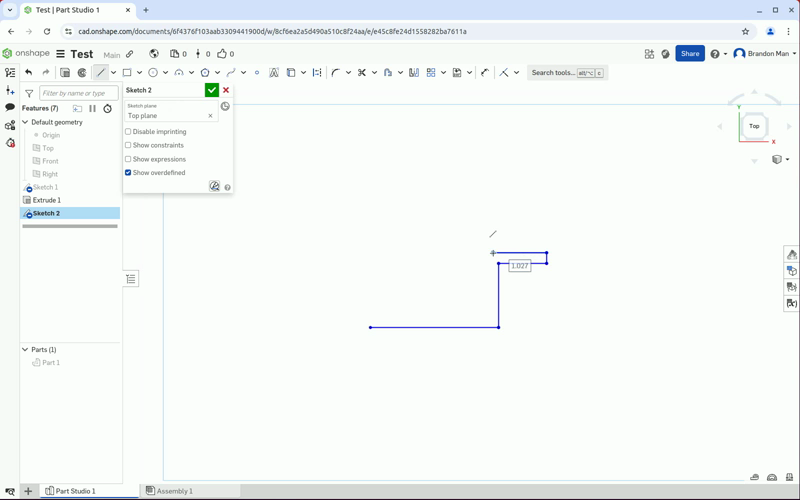
scroll(-6)
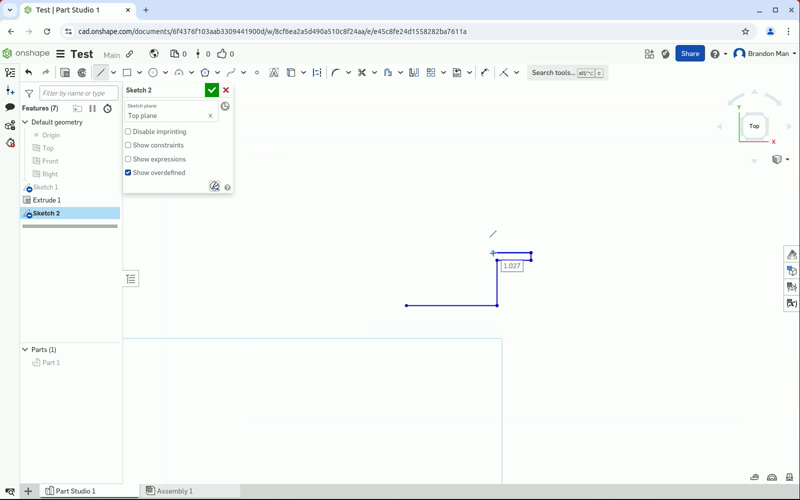
scroll(-6)
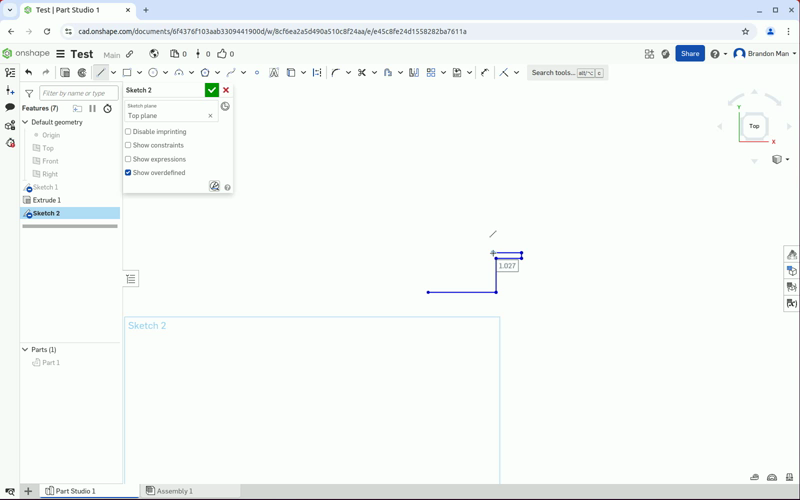
scroll(-6)
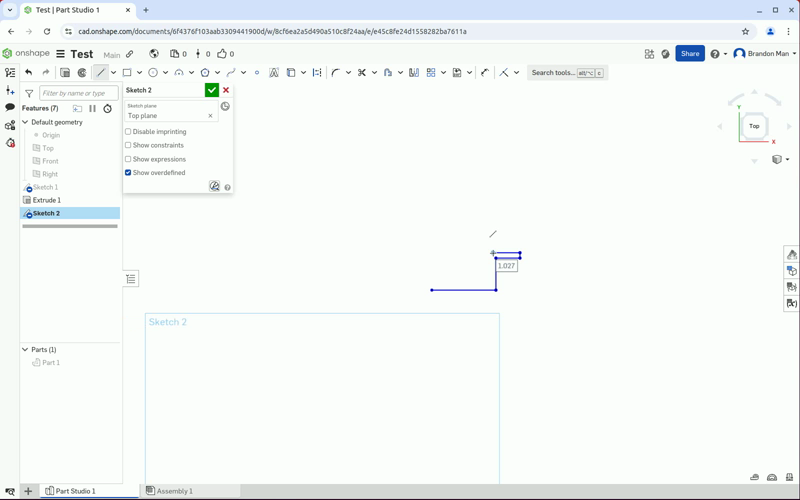
scroll(-6)
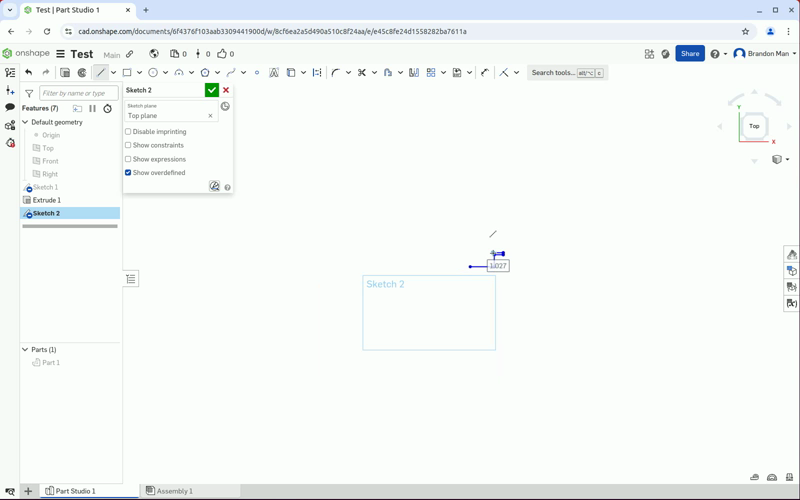
scroll(-6)
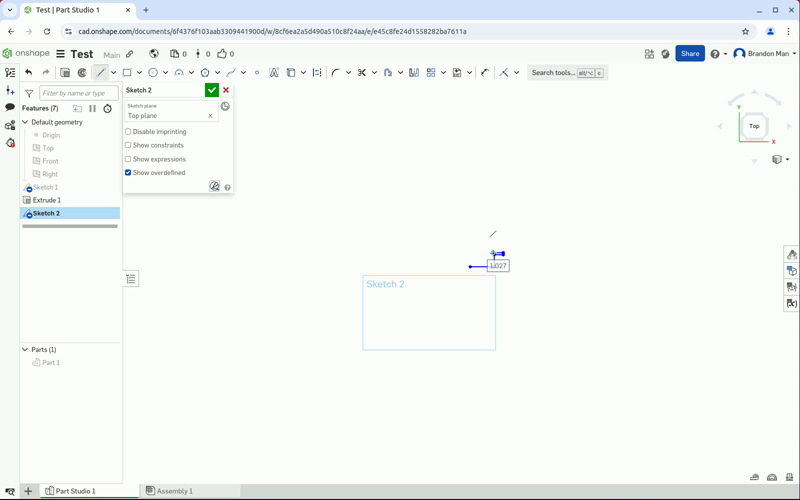
scroll(-6)
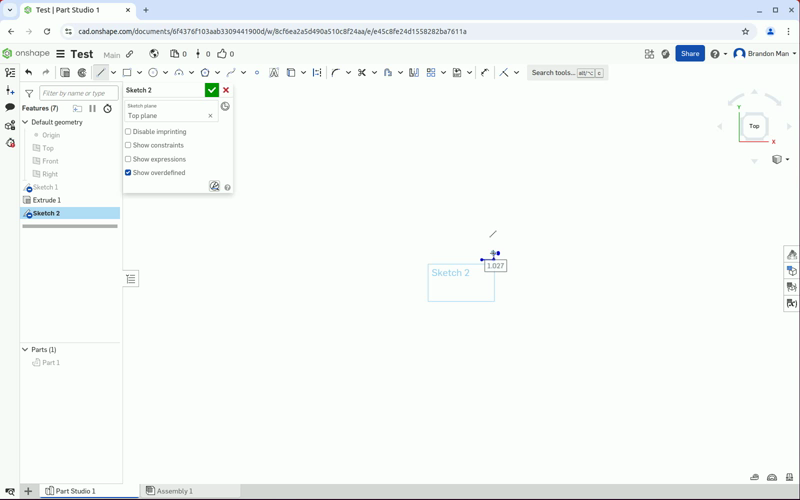
key_up(shift)
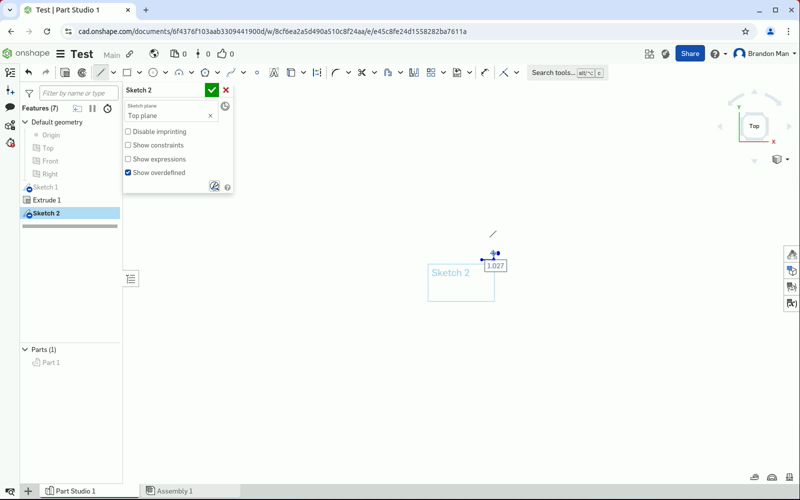
key_down(shift)
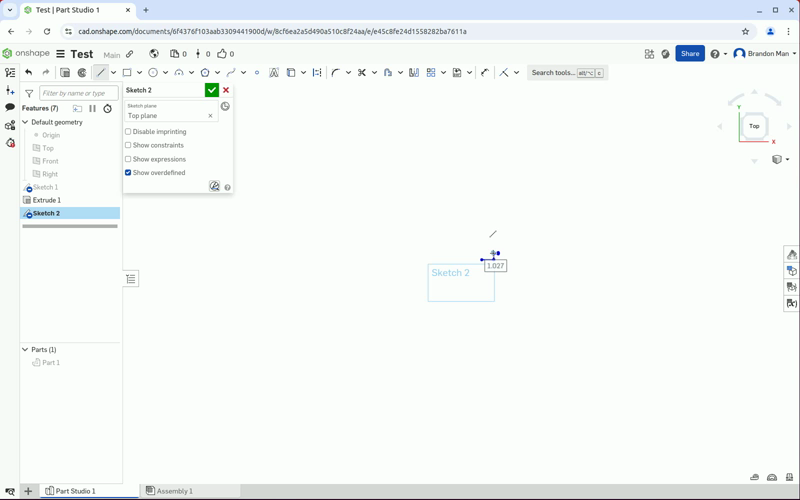
mouse_move(523, 252)
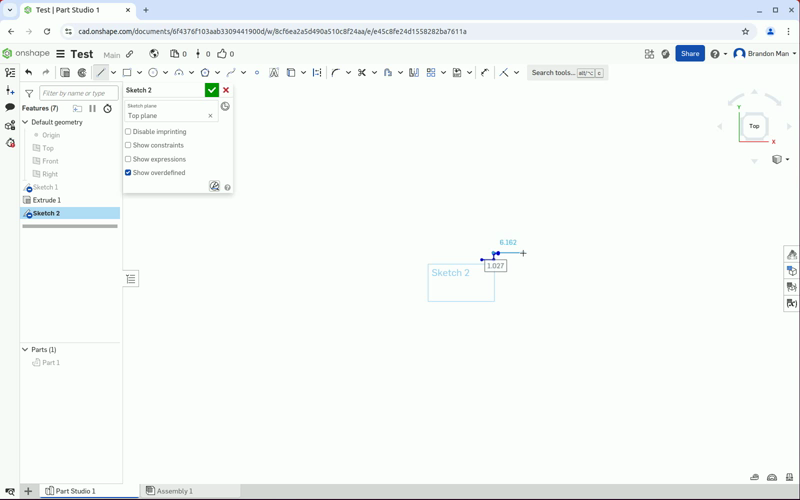
mouse_move(493, 258)
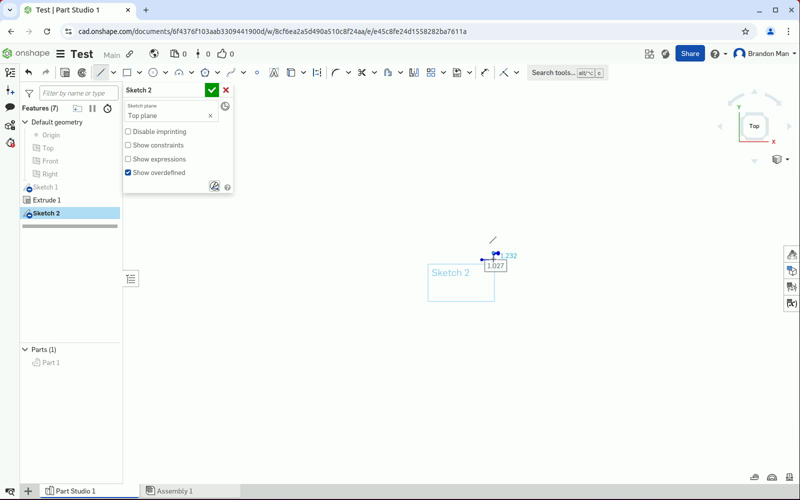
scroll(6)
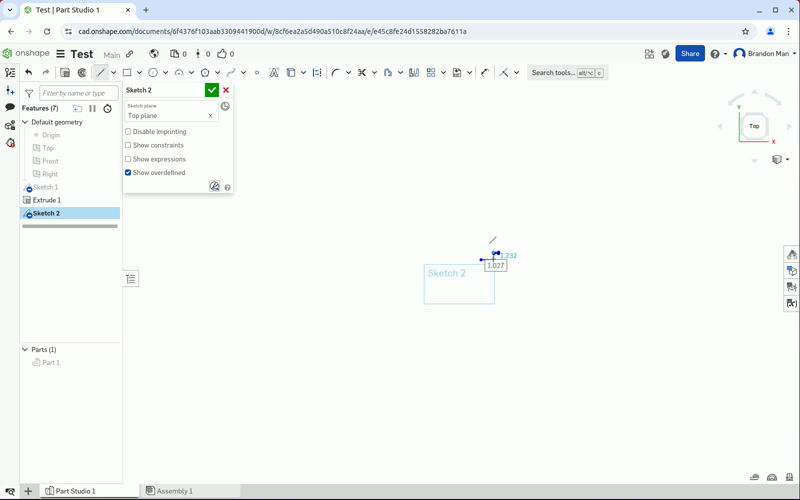
scroll(6)
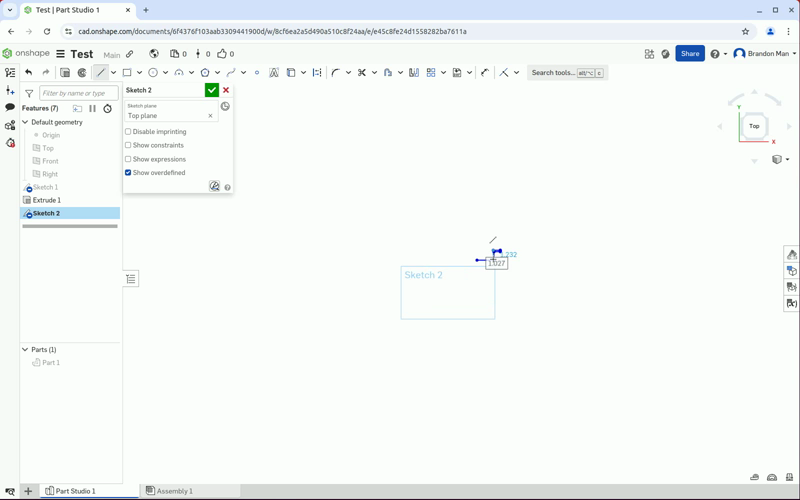
scroll(6)
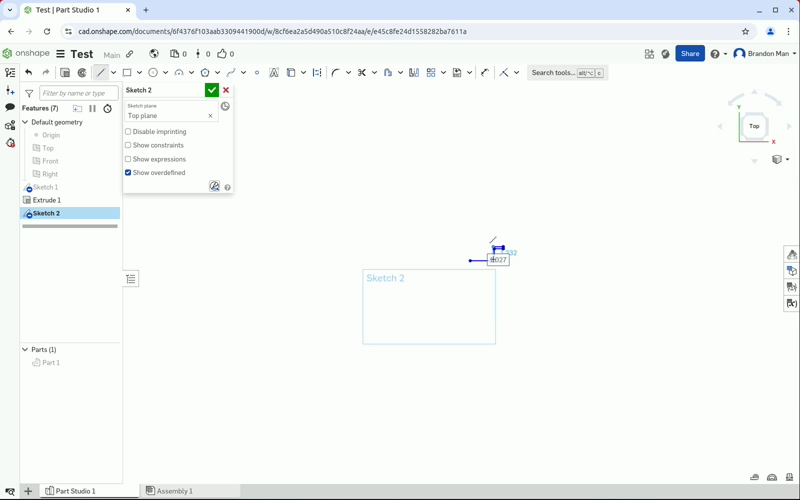
scroll(6)
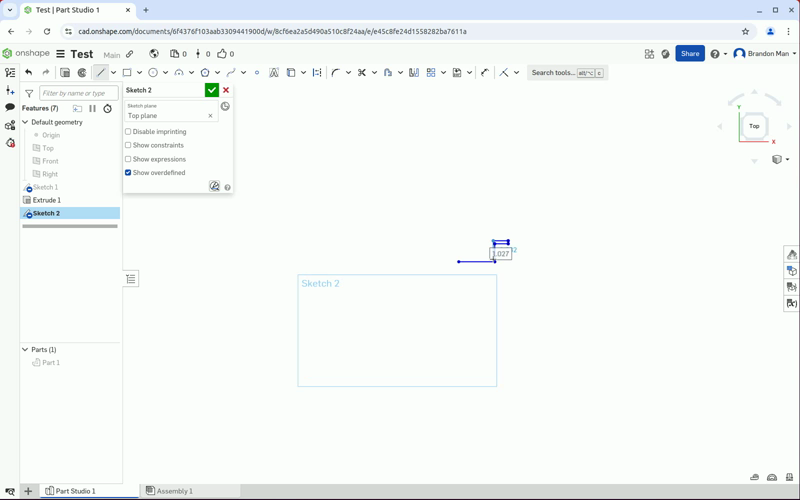
scroll(6)
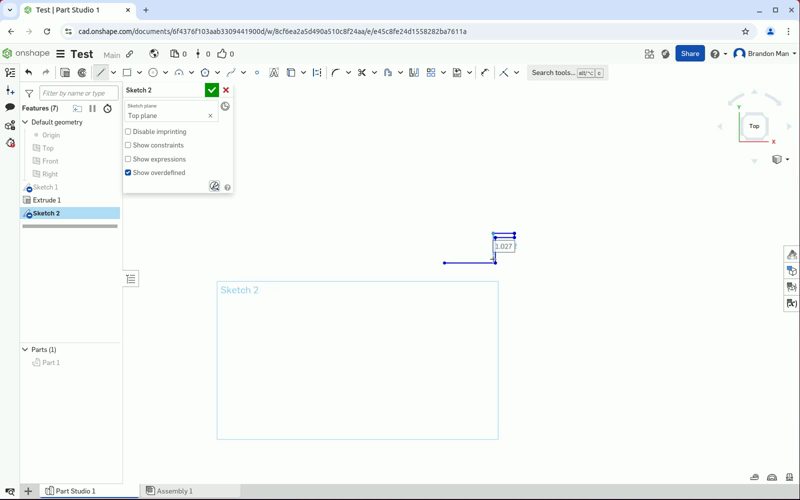
scroll(6)
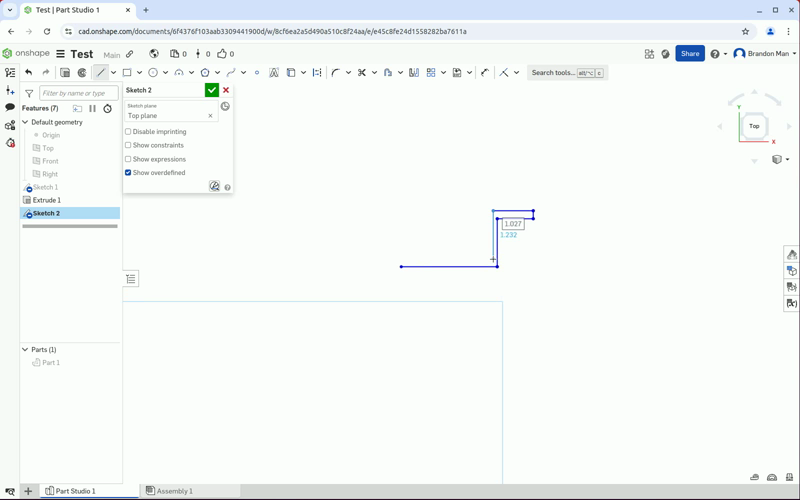
scroll(6)
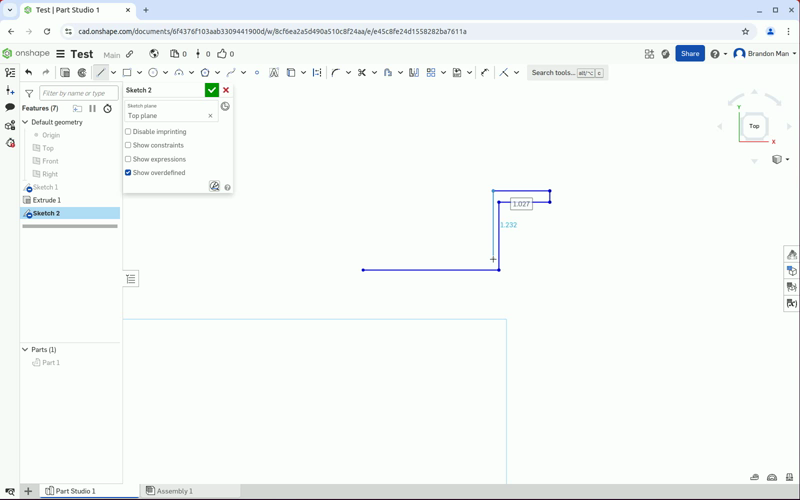
click(493, 258)
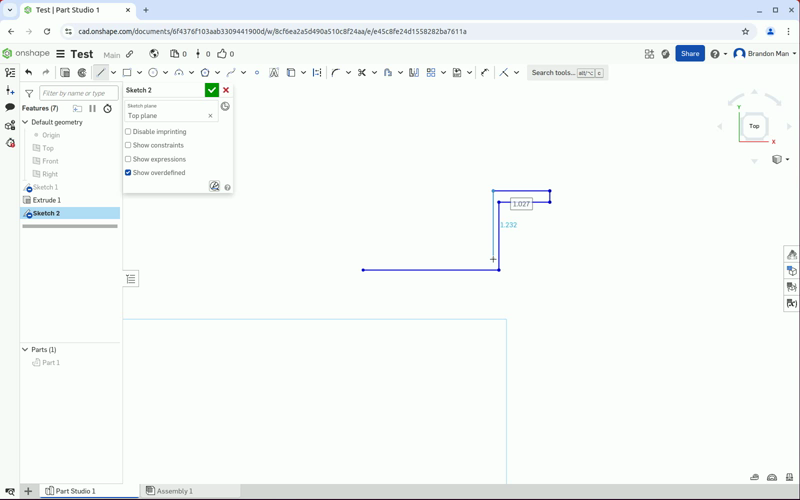
scroll(-6)
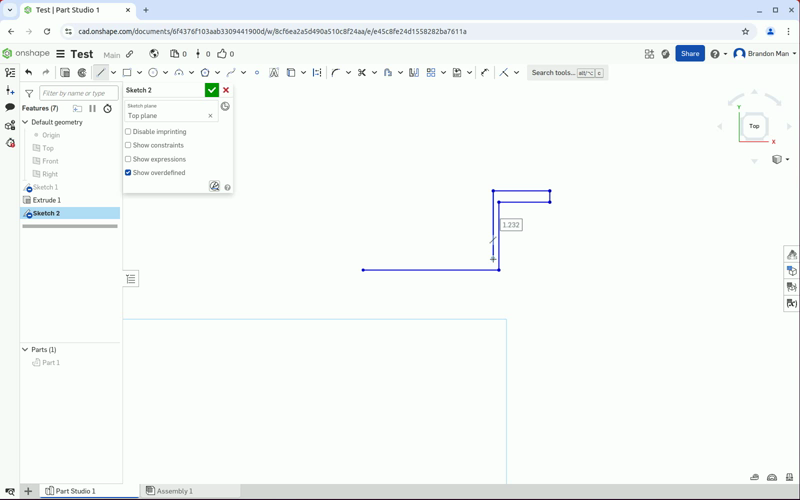
scroll(-6)
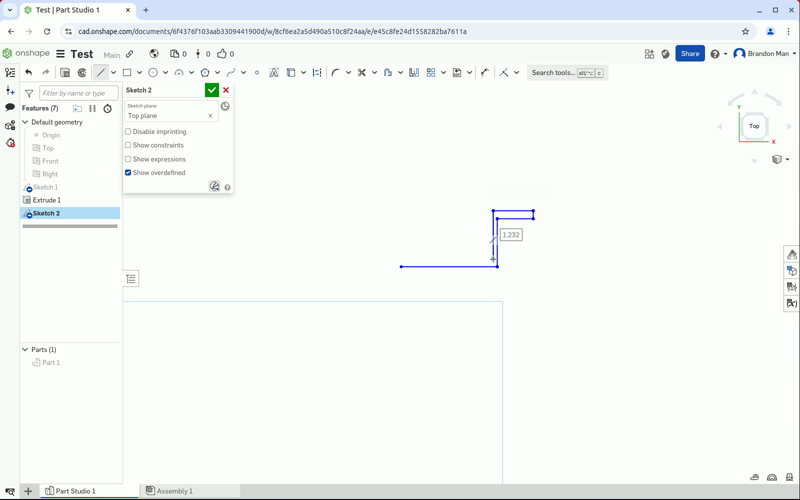
scroll(-6)
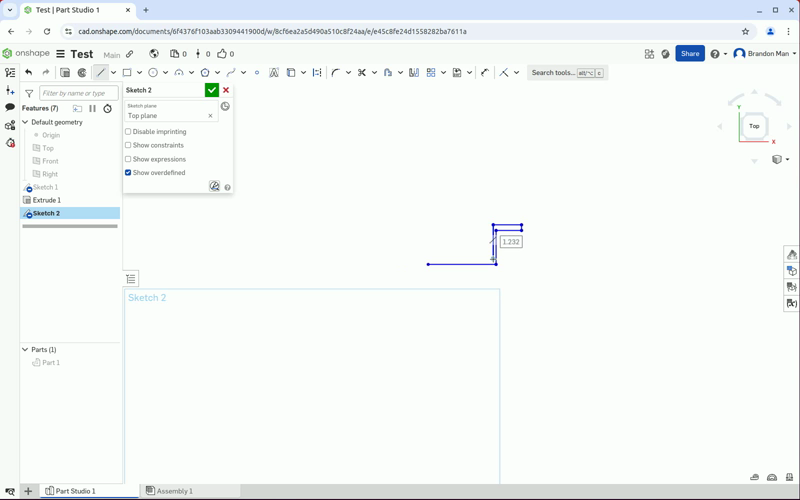
scroll(-6)
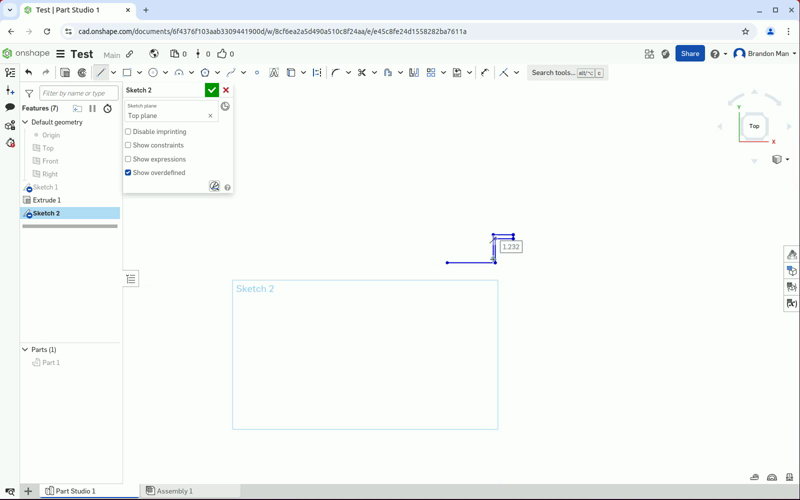
scroll(-6)
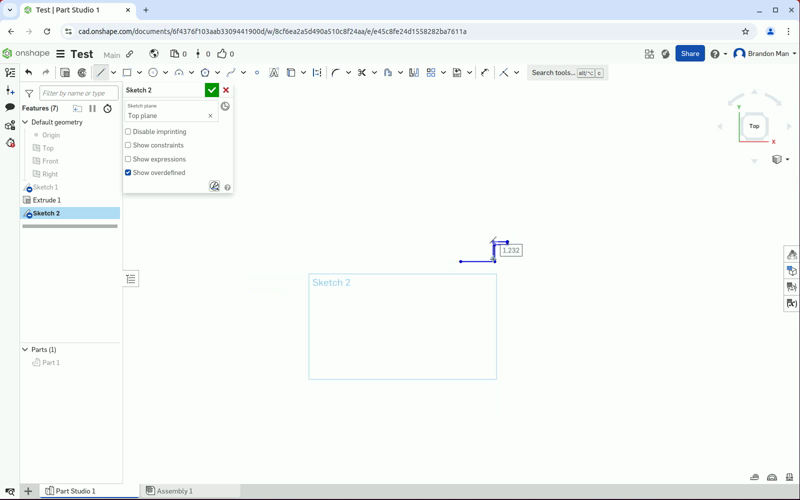
scroll(-6)
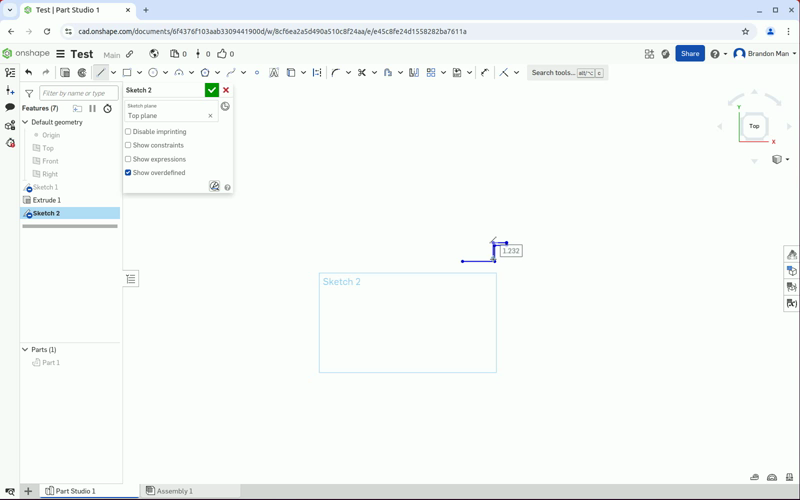
scroll(-6)
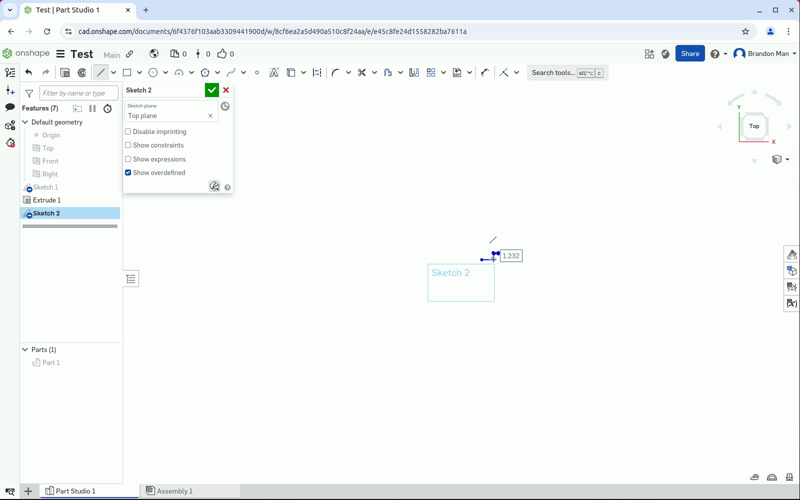
key_up(shift)
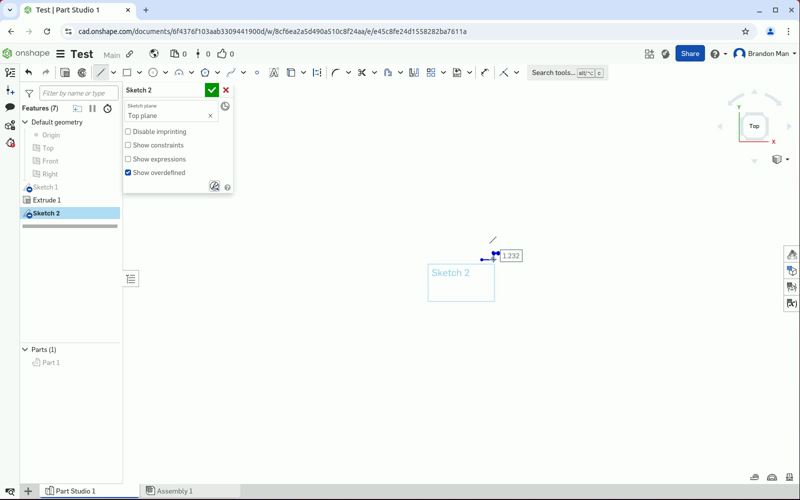
key_down(shift)
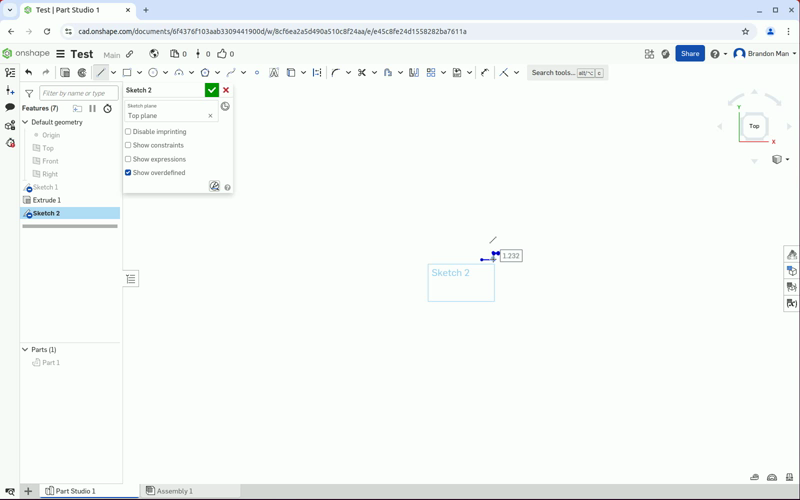
mouse_move(523, 258)
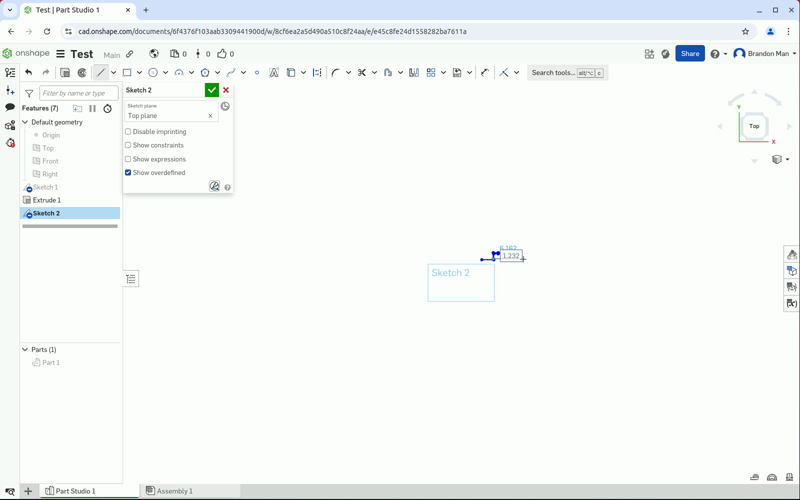
mouse_move(481, 258)
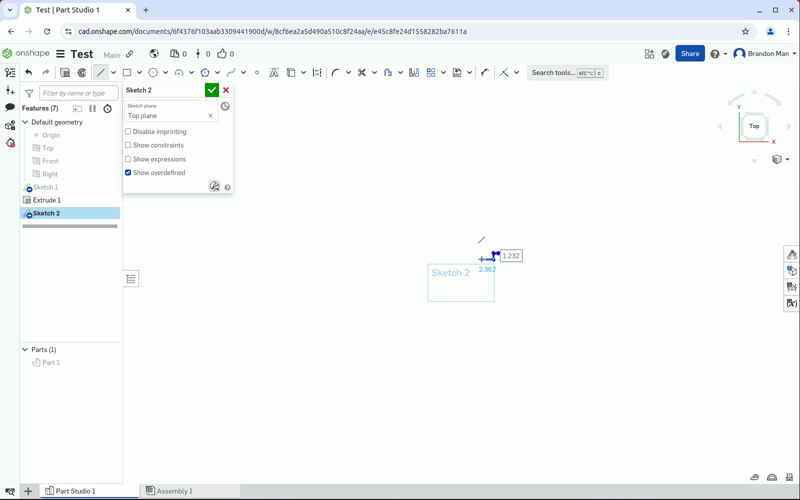
scroll(6)
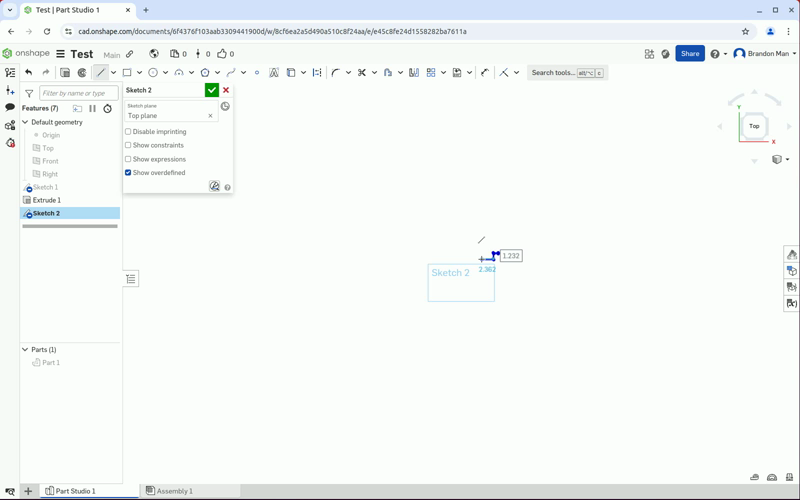
scroll(6)
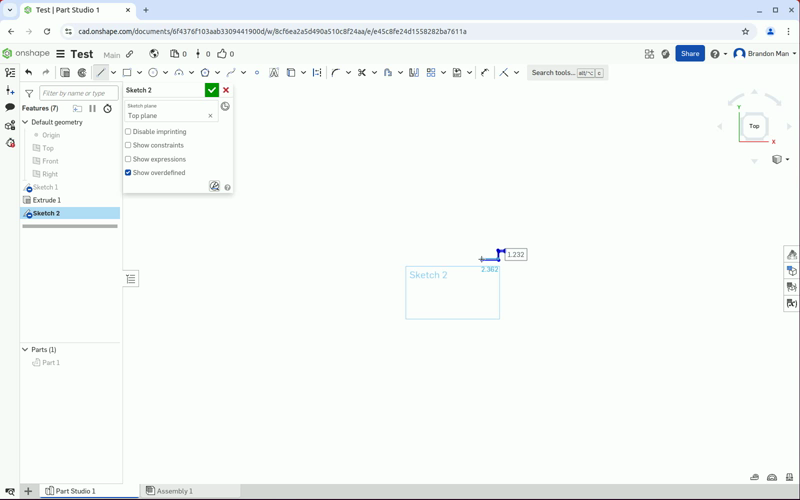
scroll(6)
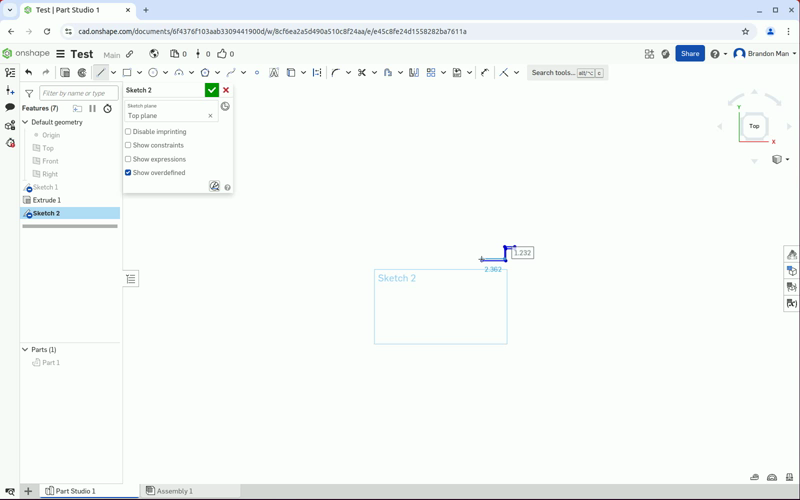
scroll(6)
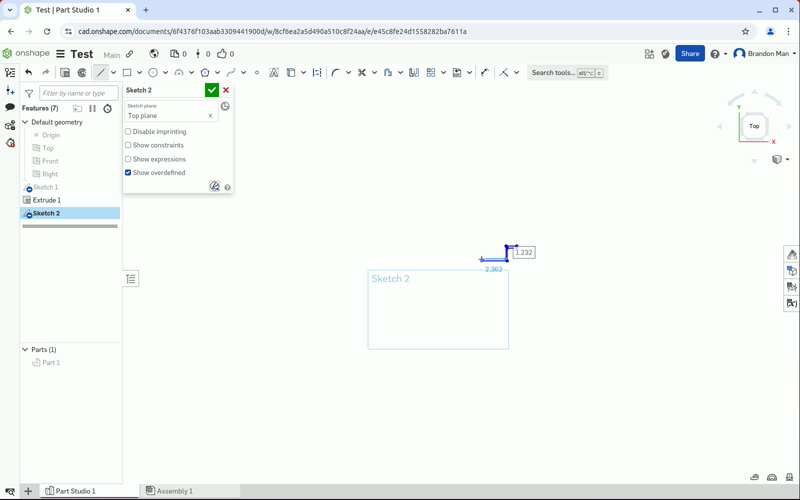
scroll(6)
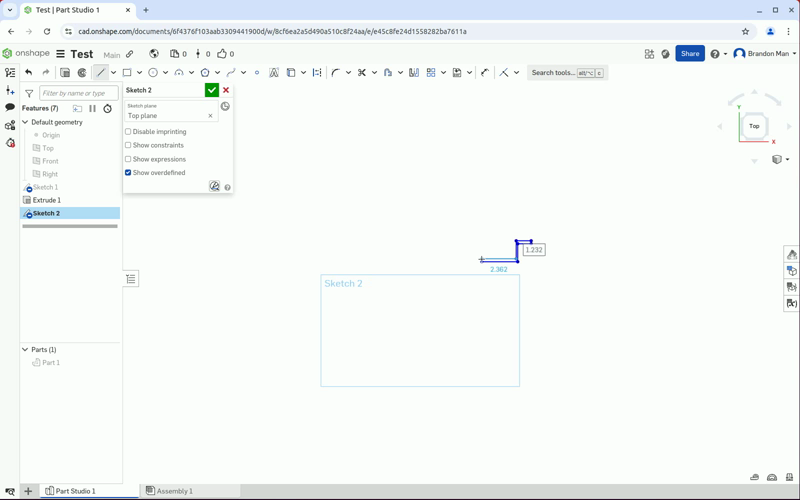
scroll(6)
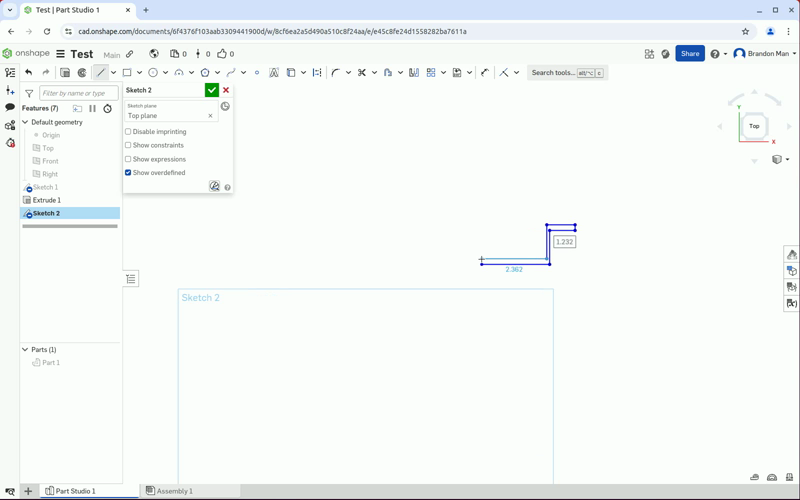
scroll(6)
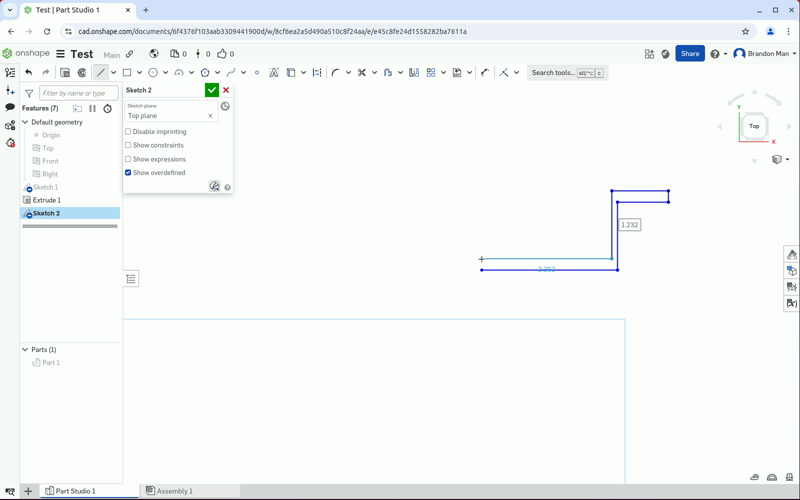
click(481, 258)
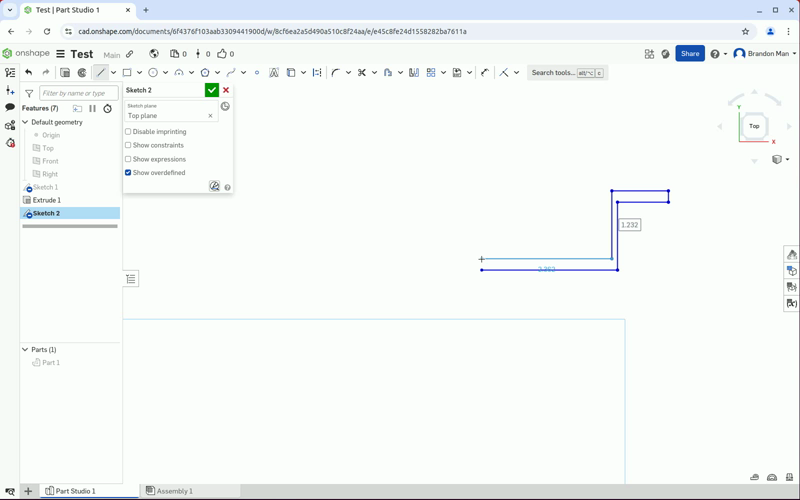
scroll(-6)
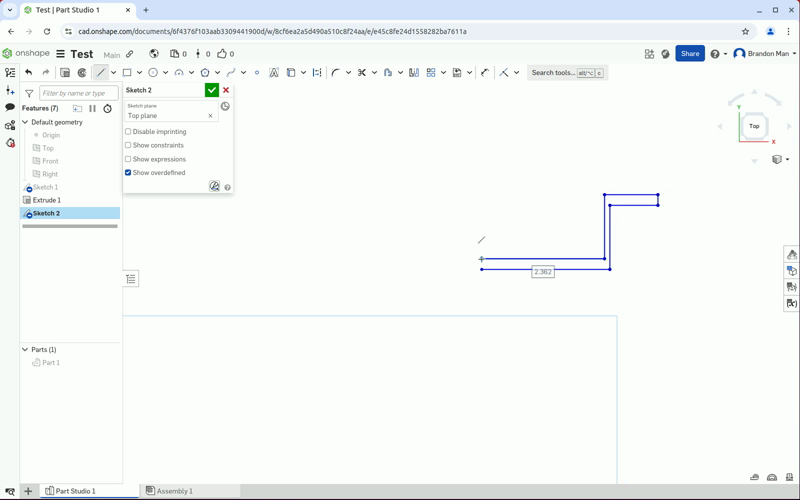
scroll(-6)
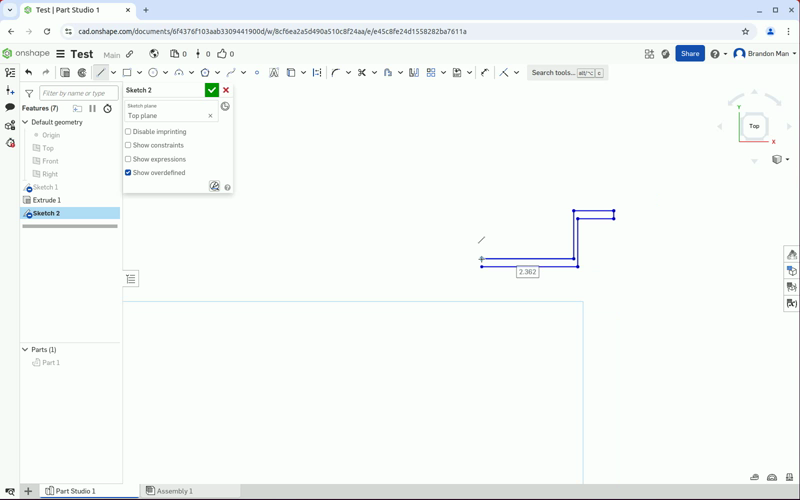
scroll(-6)
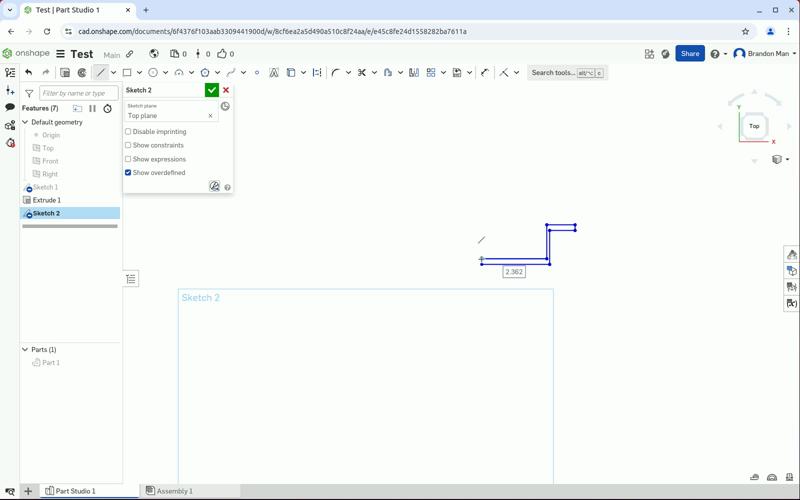
scroll(-6)
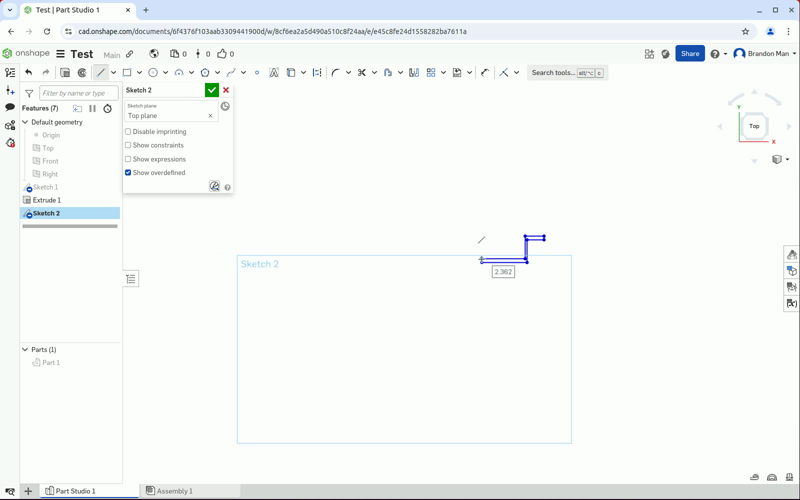
scroll(-6)
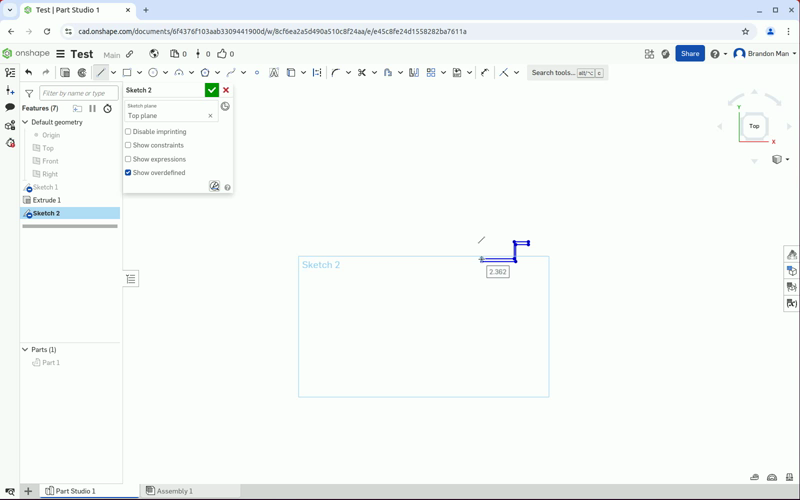
scroll(-6)
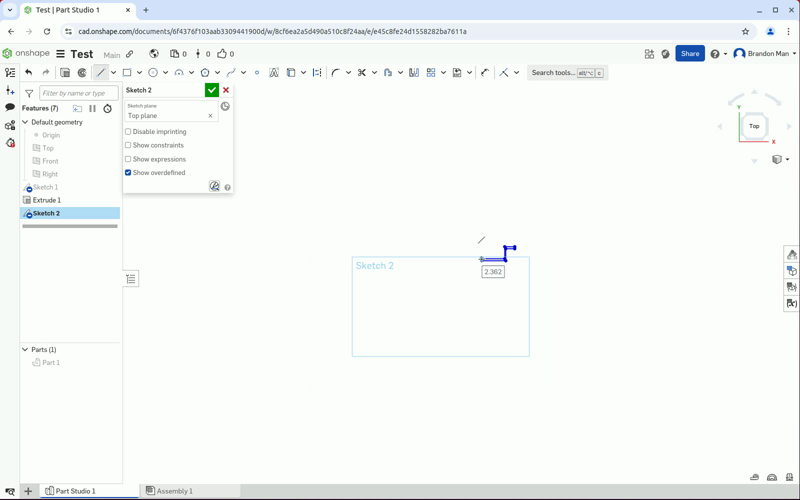
scroll(-6)
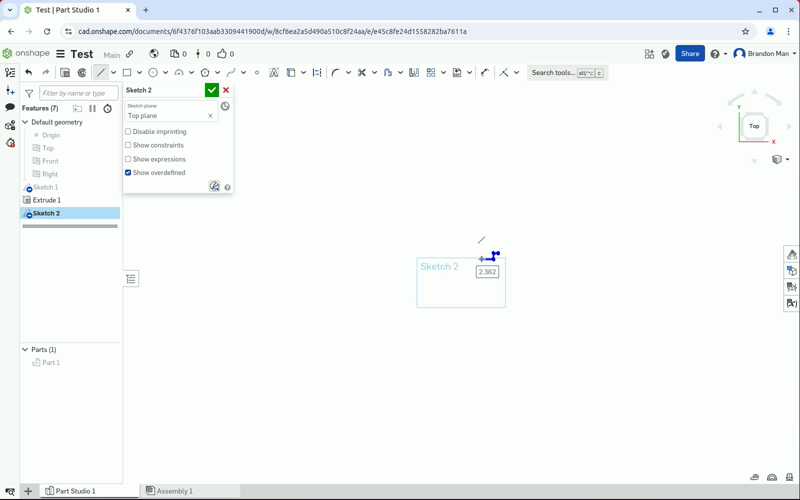
key_up(shift)
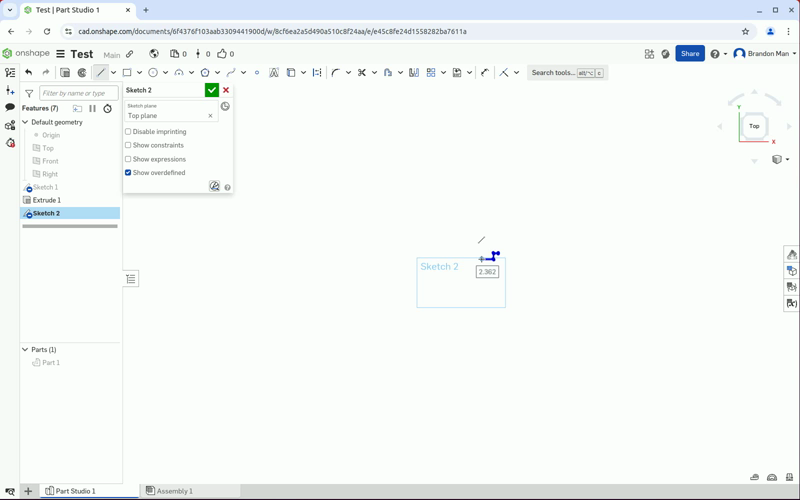
mouse_move(511, 258)
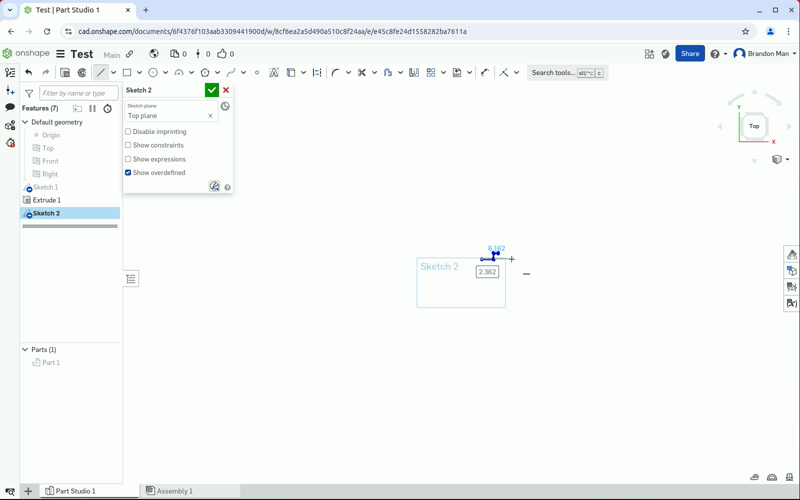
key_down(shift)
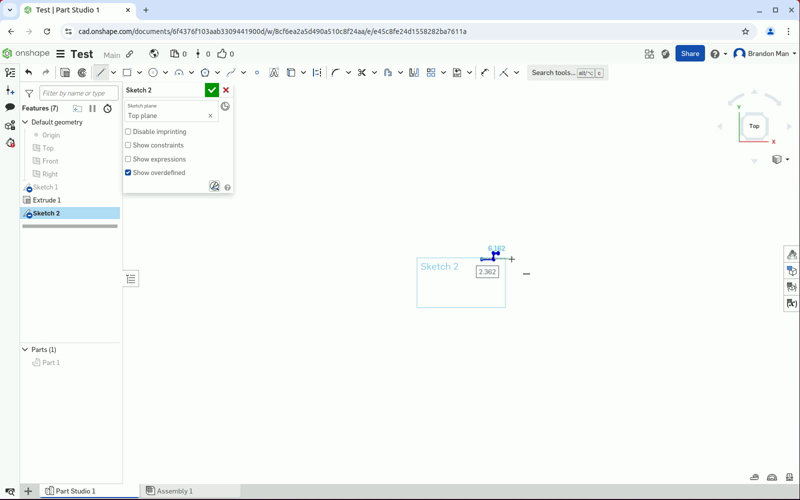
mouse_move(481, 259)
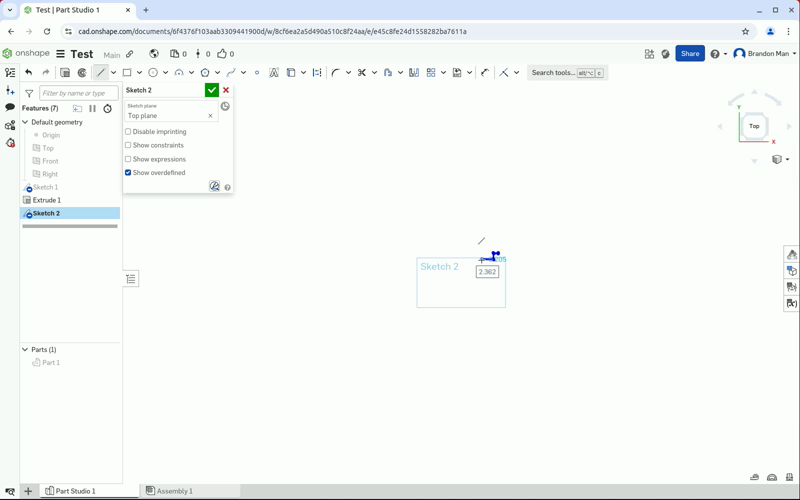
scroll(6)
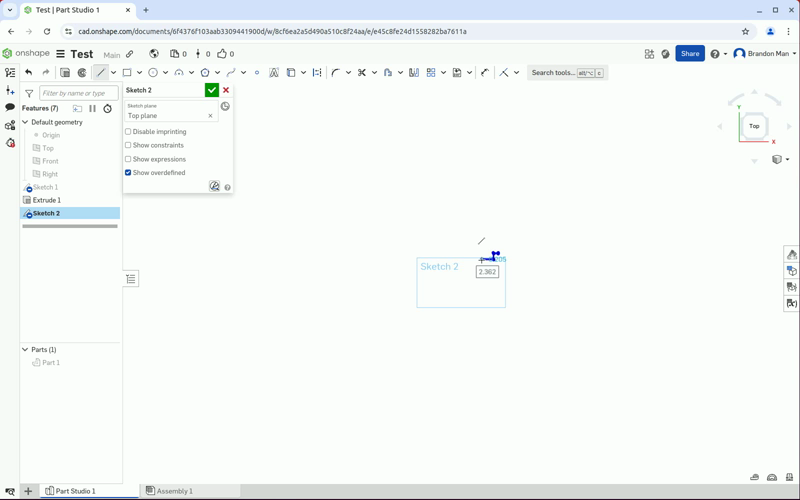
scroll(6)
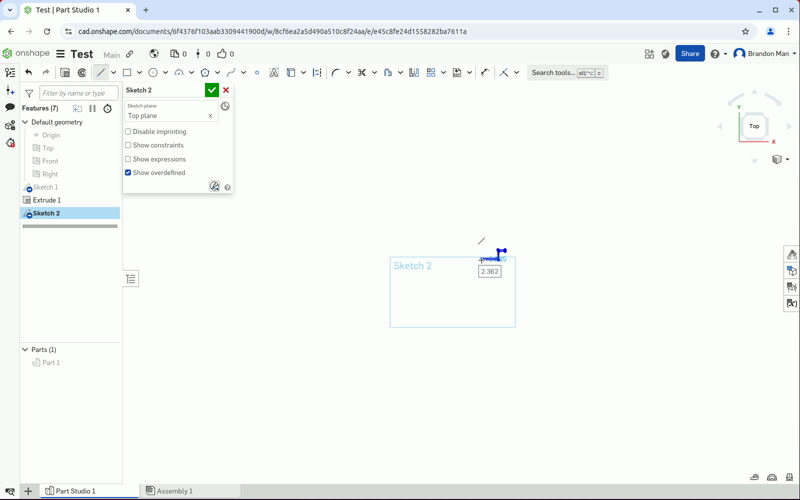
scroll(6)
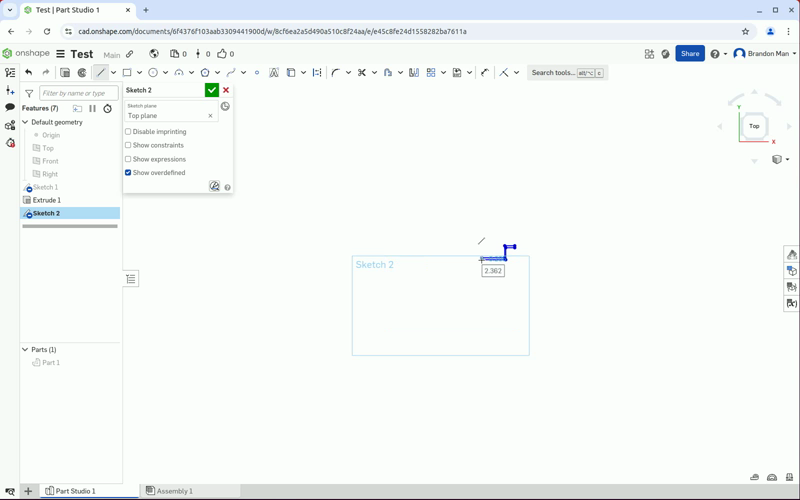
scroll(6)
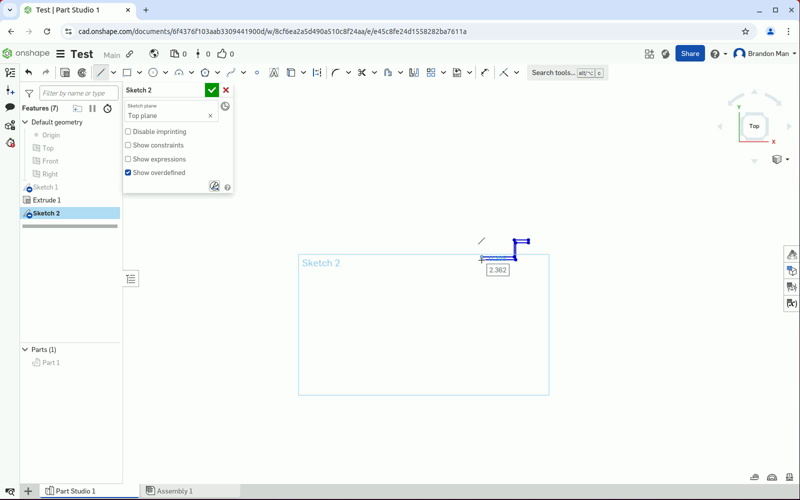
scroll(6)
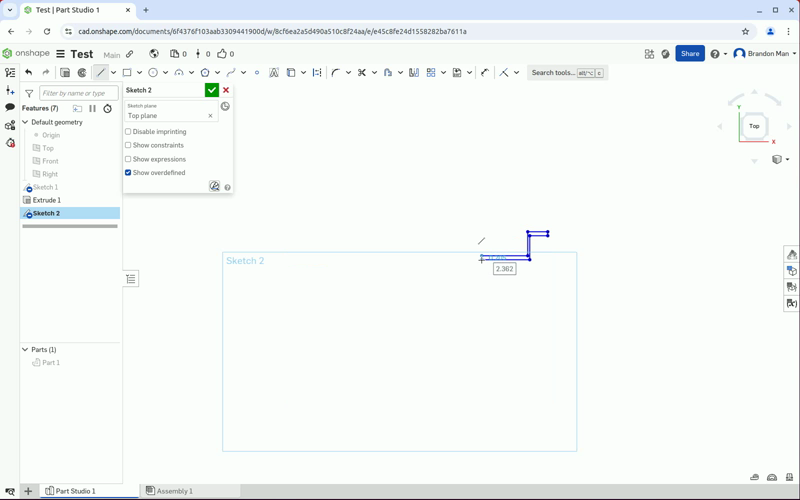
scroll(6)
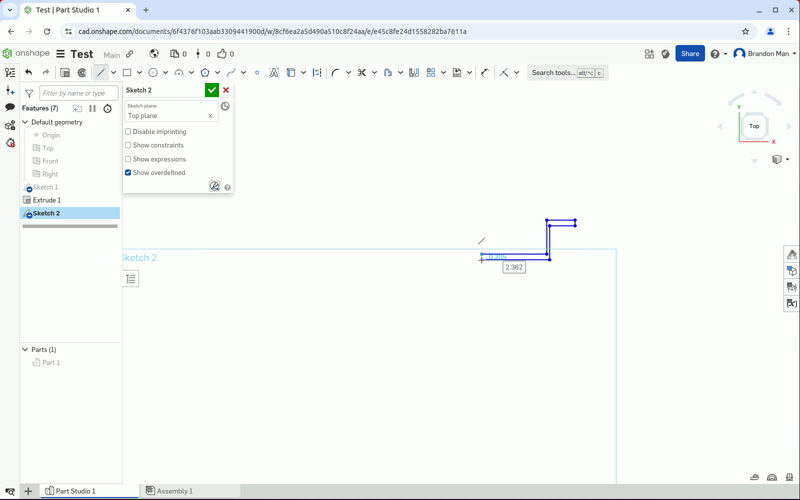
scroll(6)
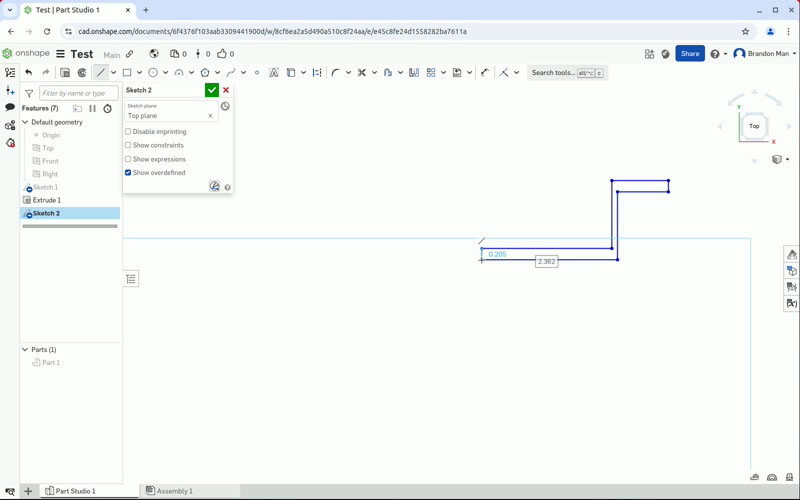
key_up(shift)
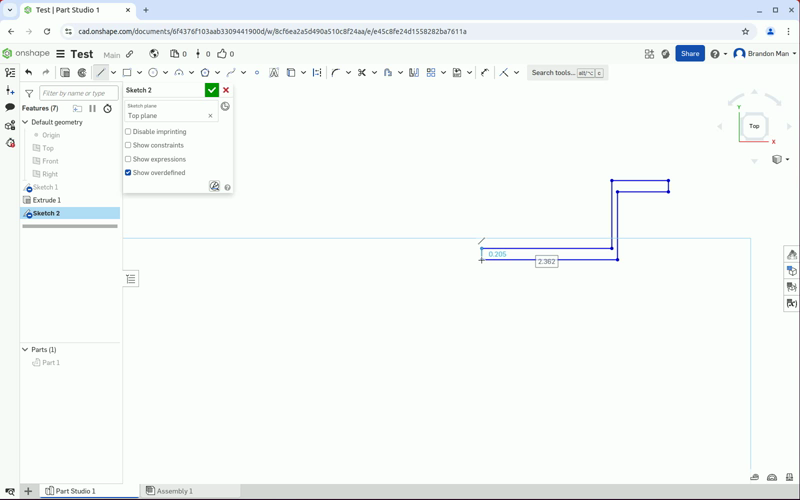
click(481, 259)
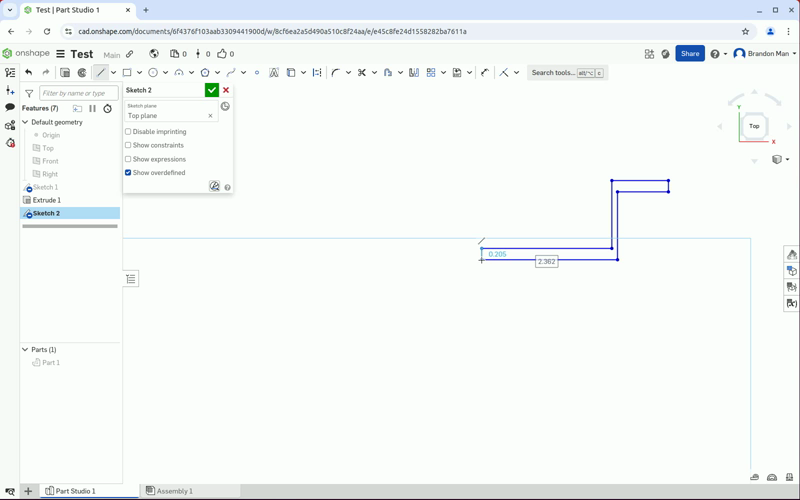
scroll(-6)
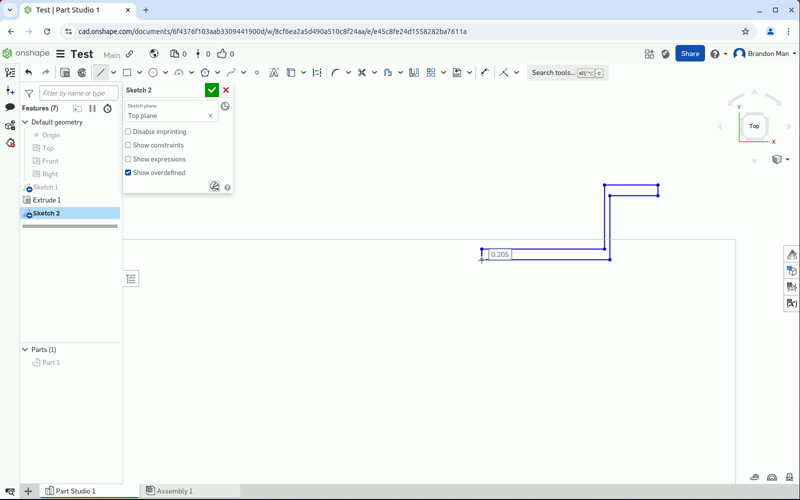
scroll(-6)
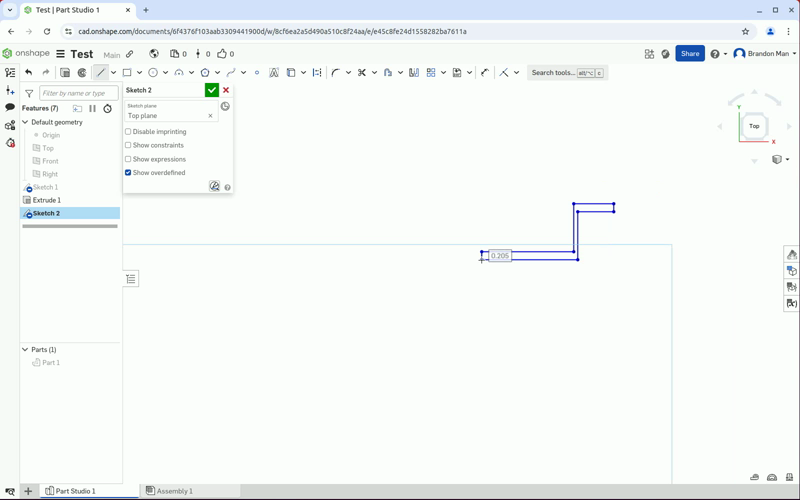
scroll(-6)
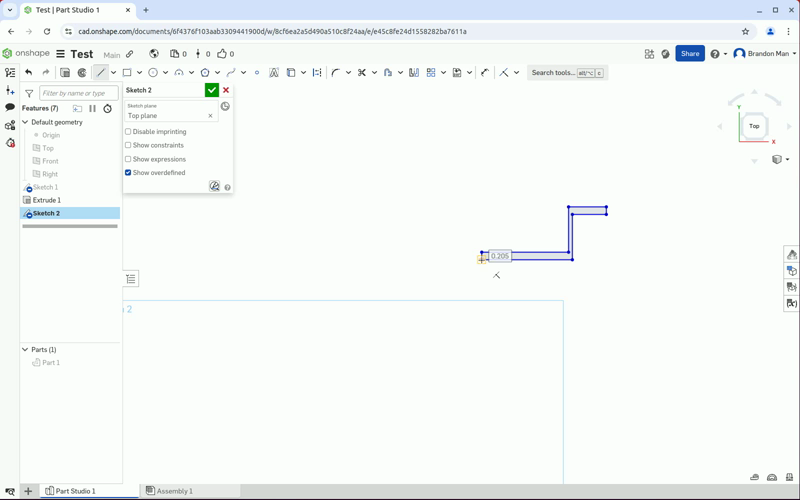
scroll(-6)
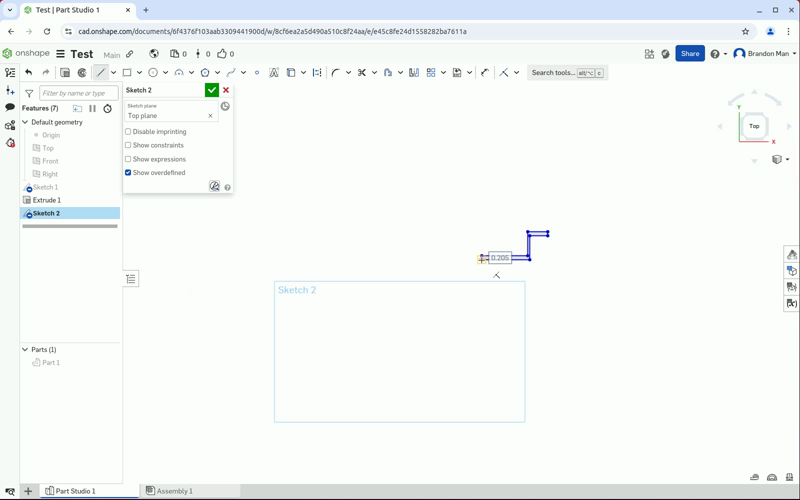
scroll(-6)
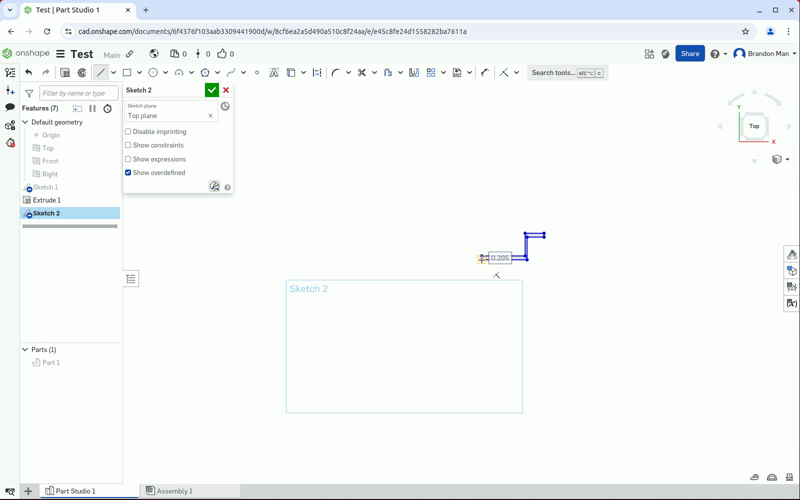
scroll(-6)
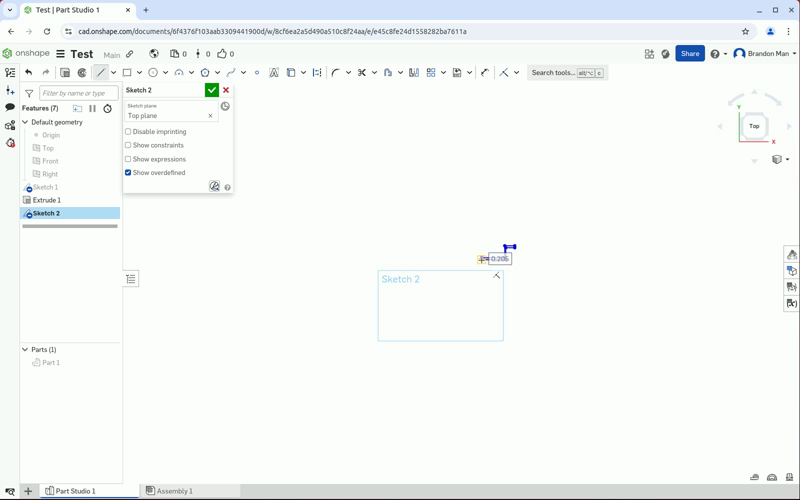
scroll(-6)
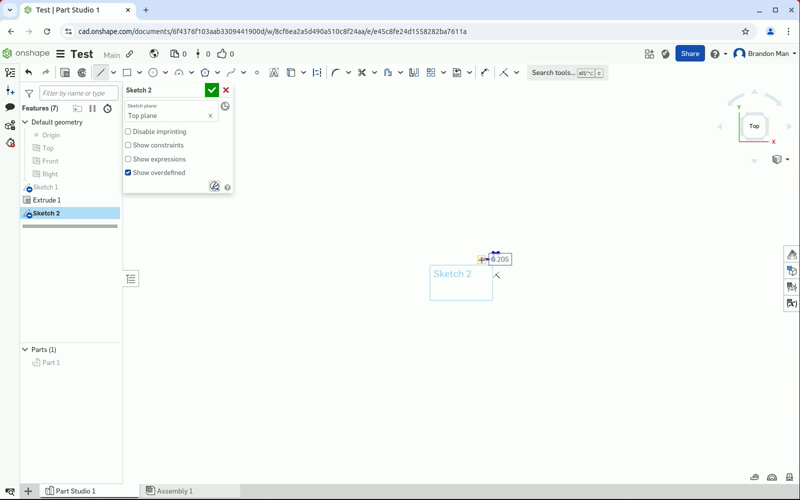
key(esc)
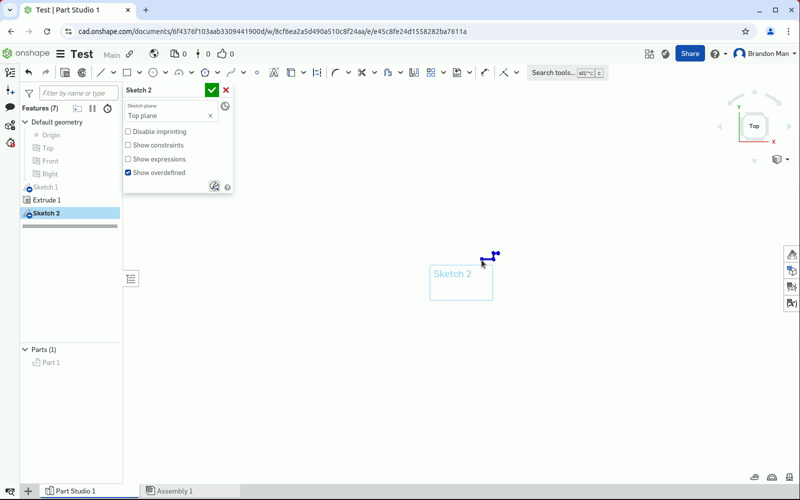
mouse_move(493, 254)
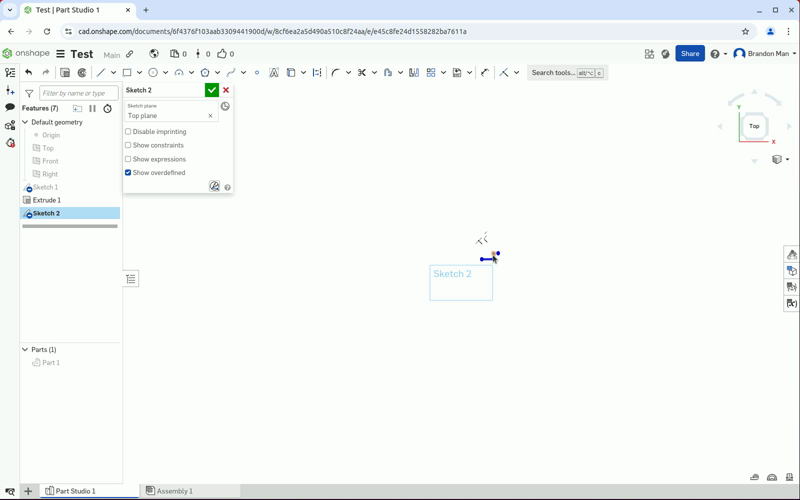
scroll(6)
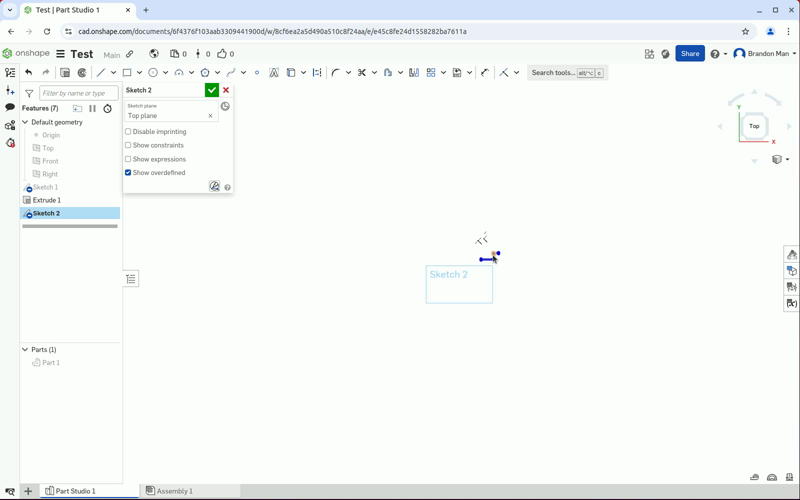
scroll(6)
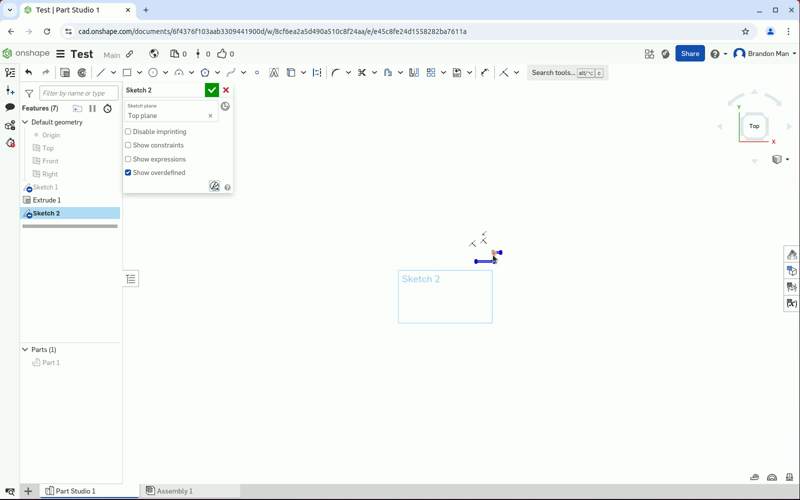
scroll(6)
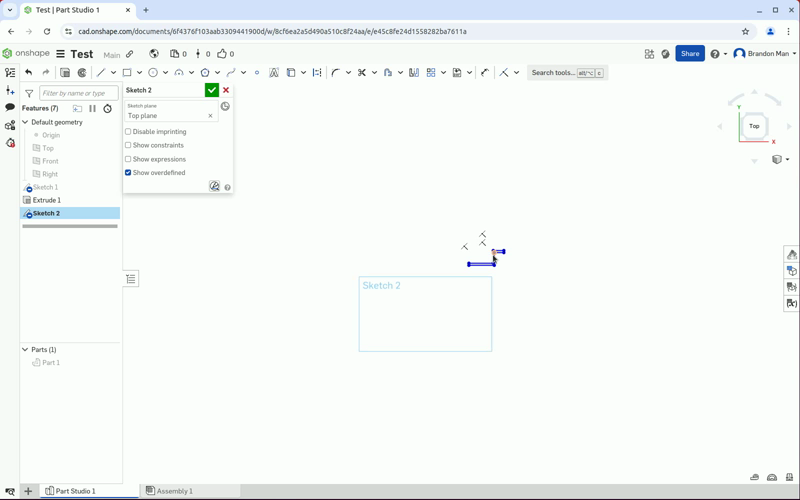
scroll(6)
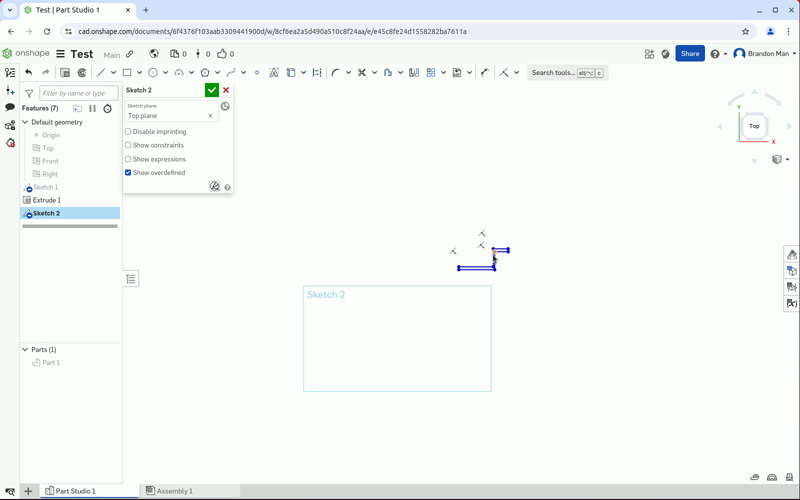
scroll(6)
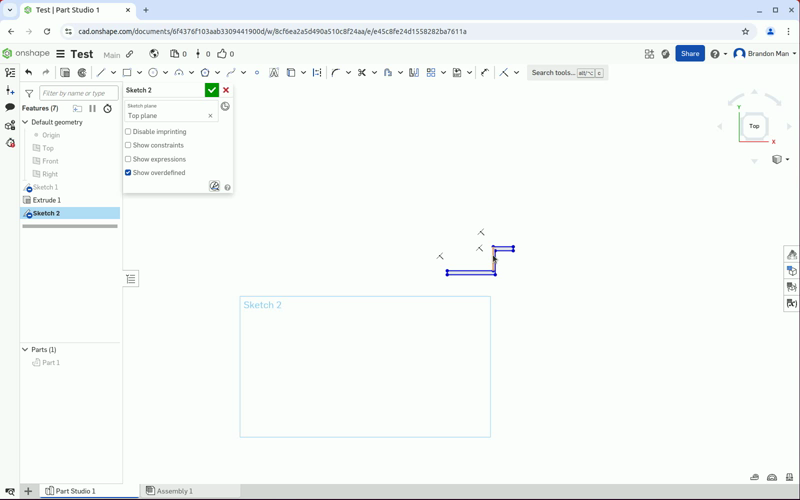
scroll(6)
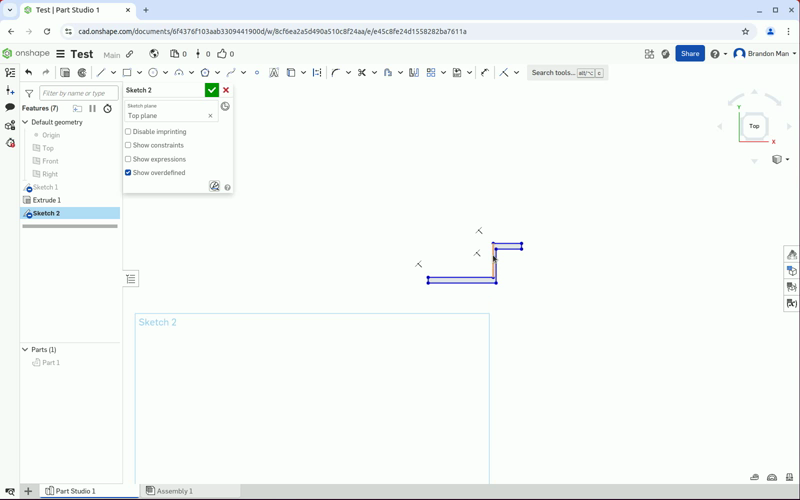
scroll(6)
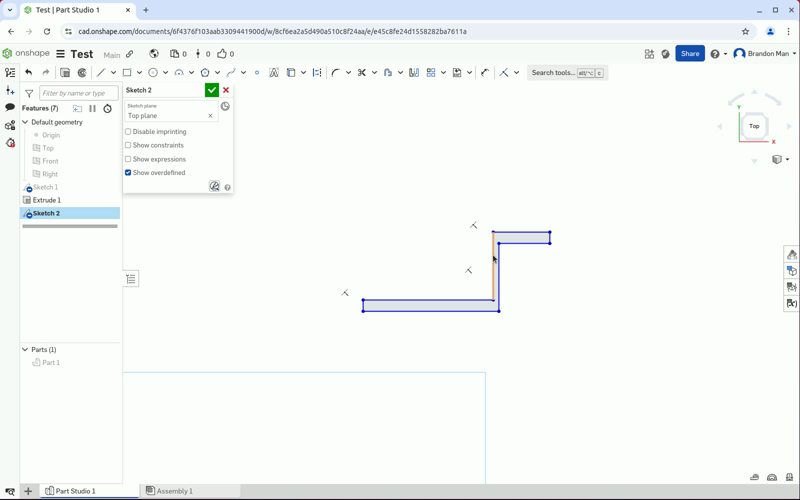
click(493, 254)
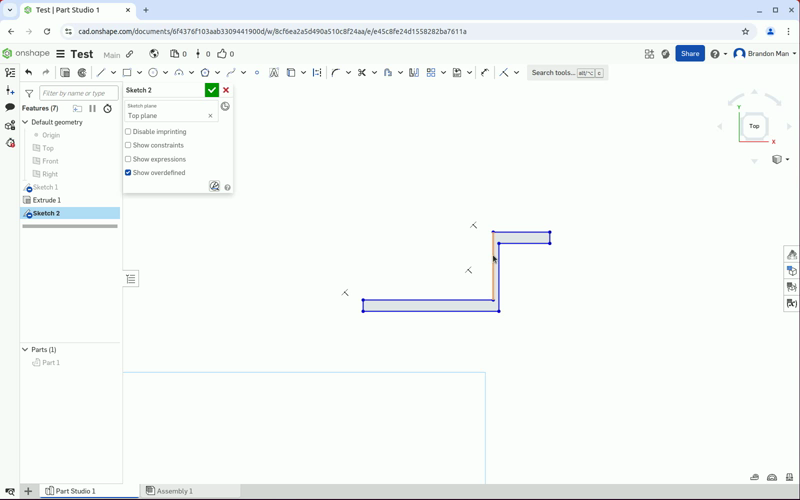
scroll(-6)
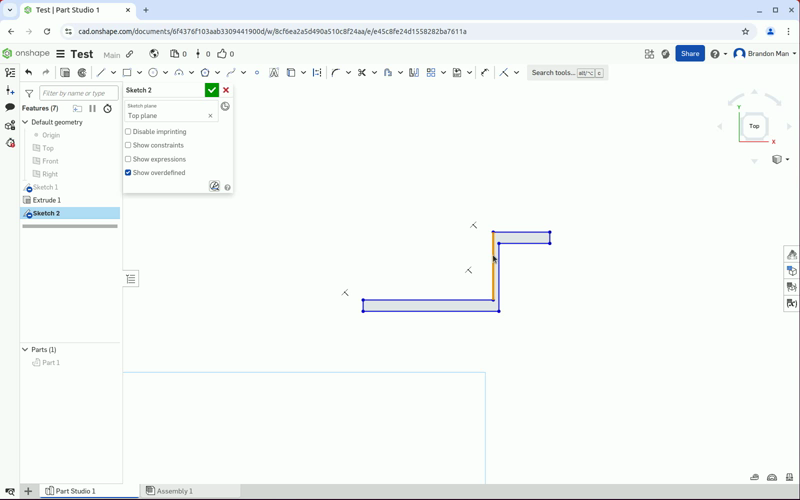
scroll(-6)
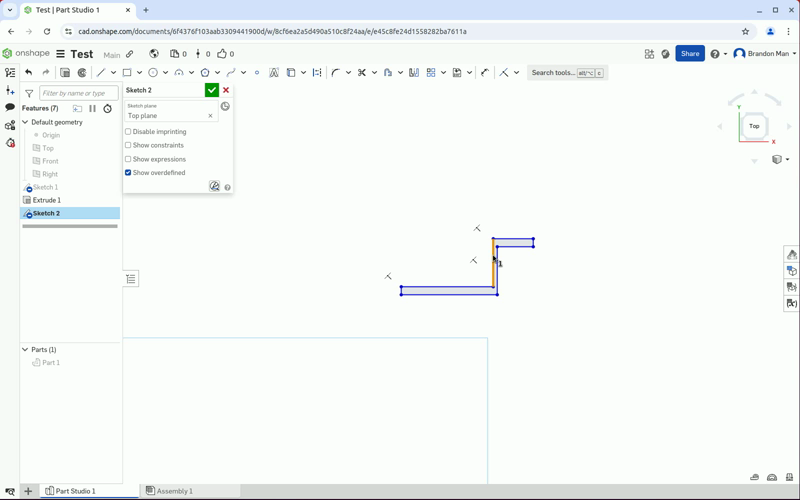
scroll(-6)
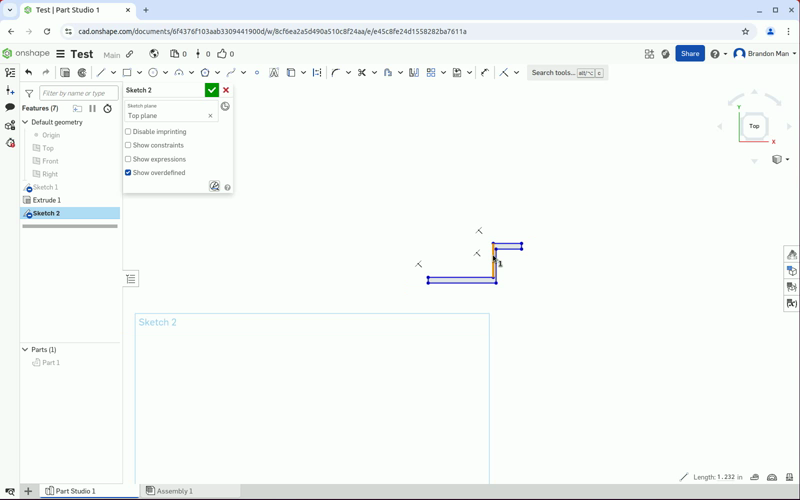
scroll(-6)
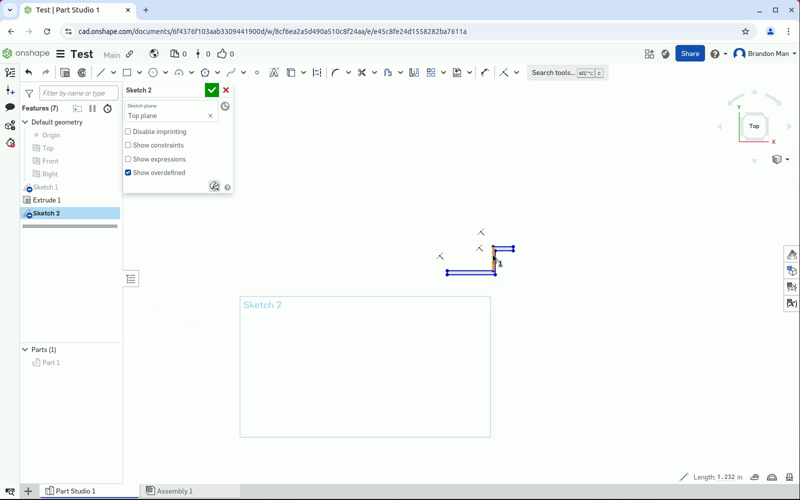
scroll(-6)
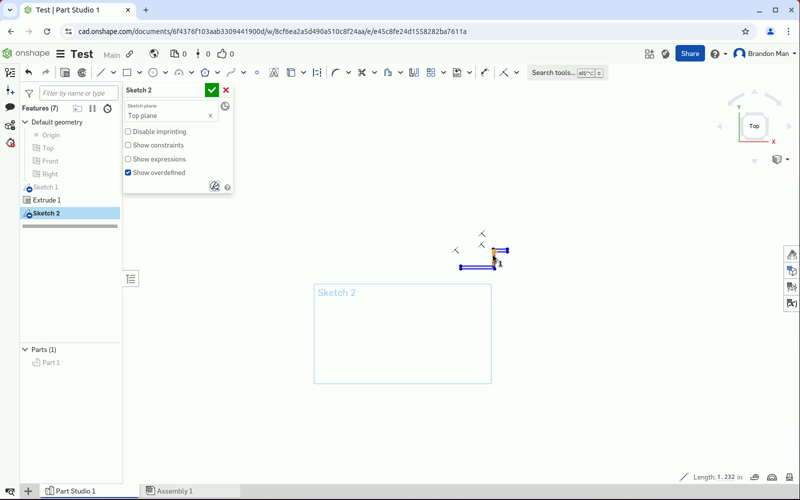
scroll(-6)
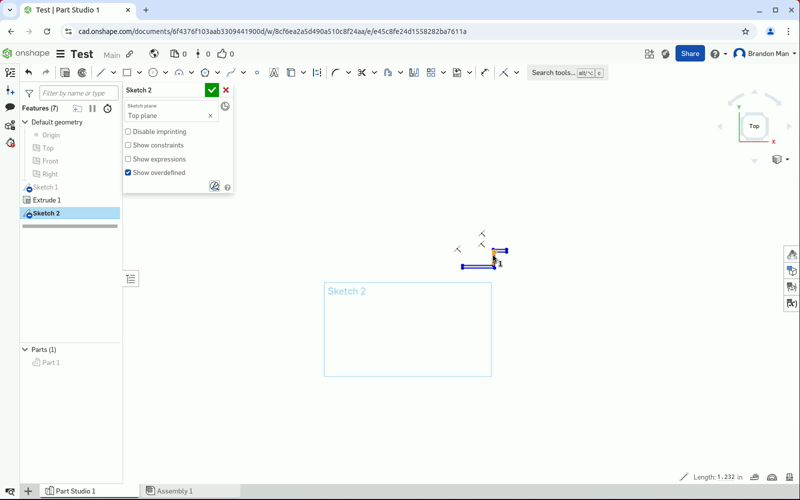
scroll(-6)
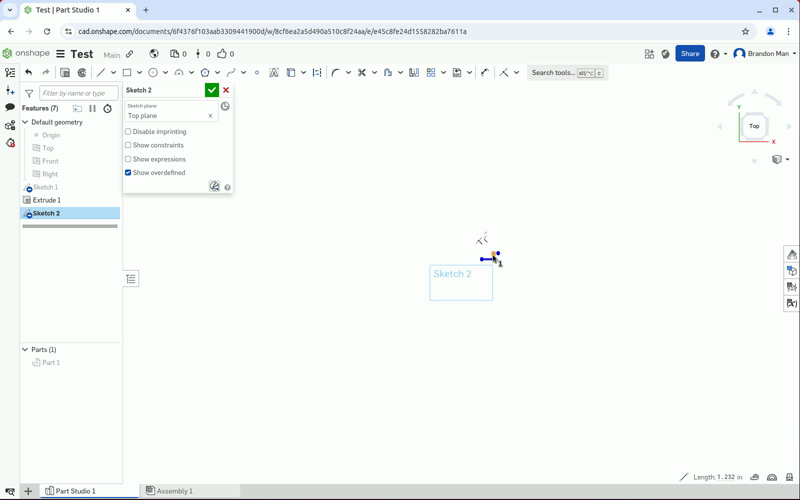
mouse_move(73, 352)
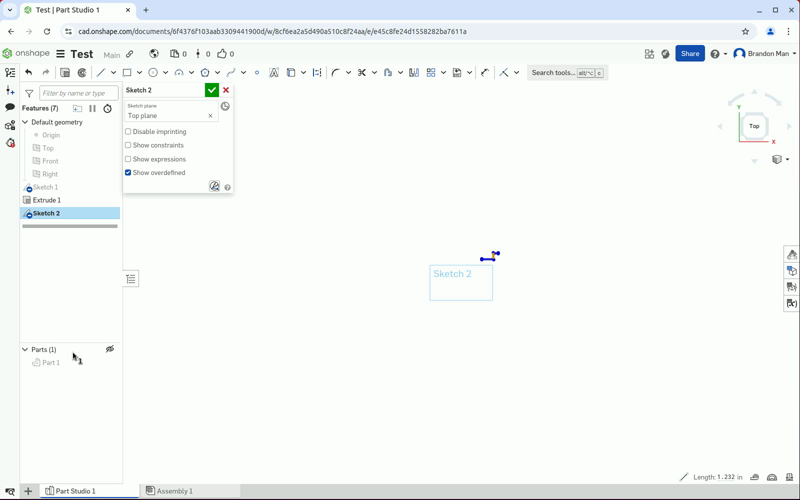
key(shift+y)
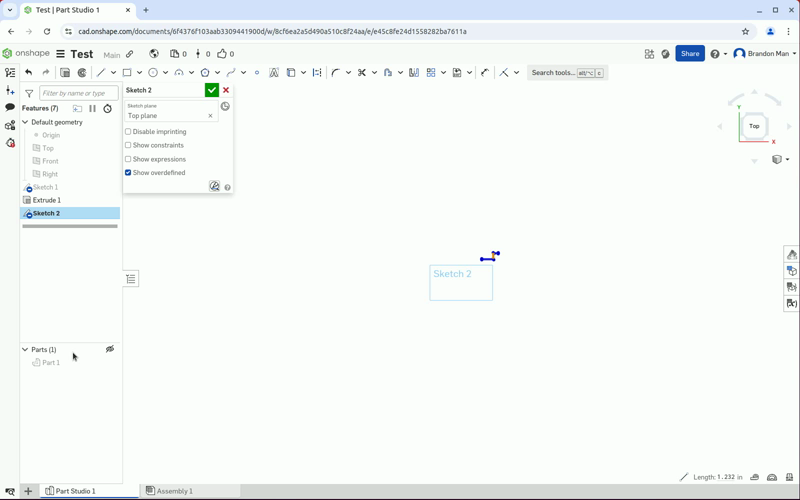
key(shift+e)
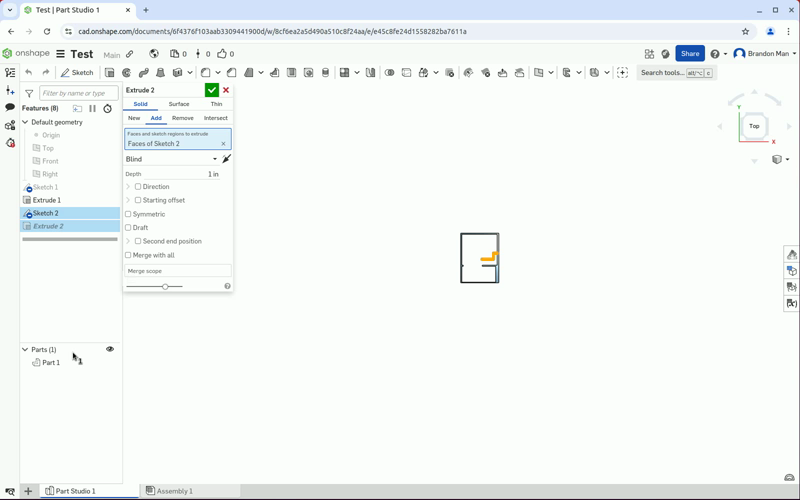
mouse_move(143, 106)
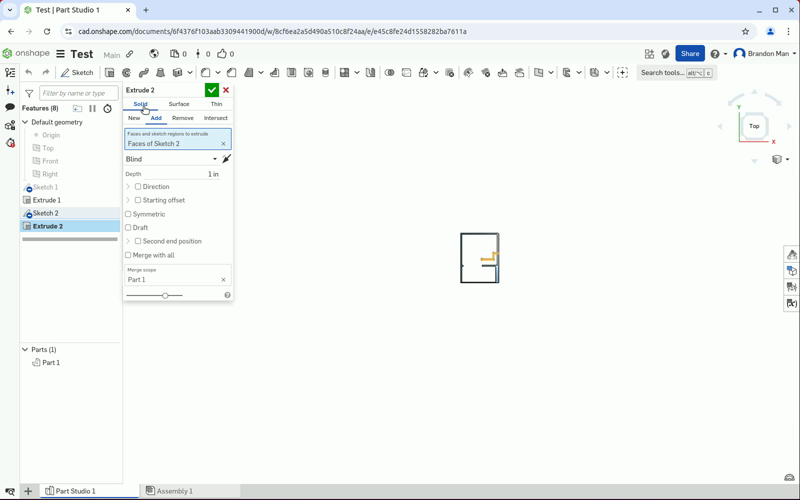
click(143, 106)
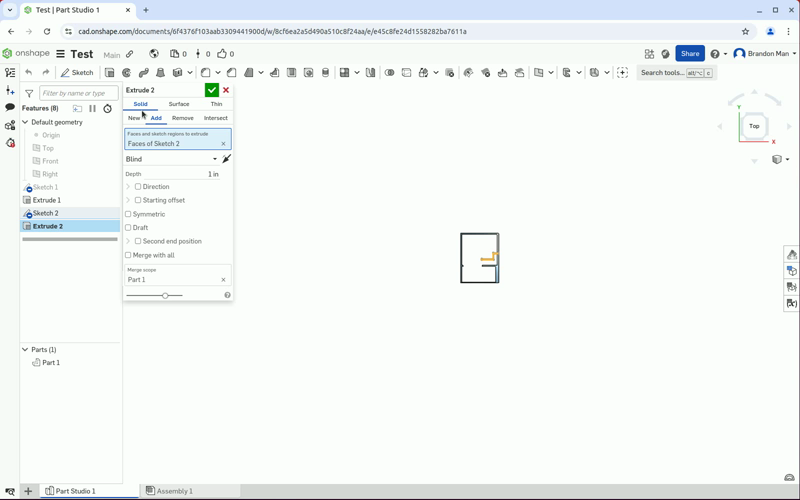
mouse_move(137, 120)
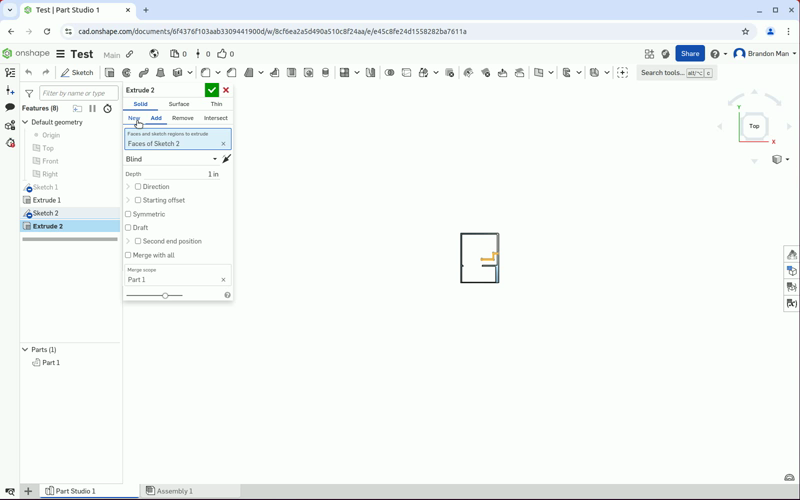
click(137, 120)
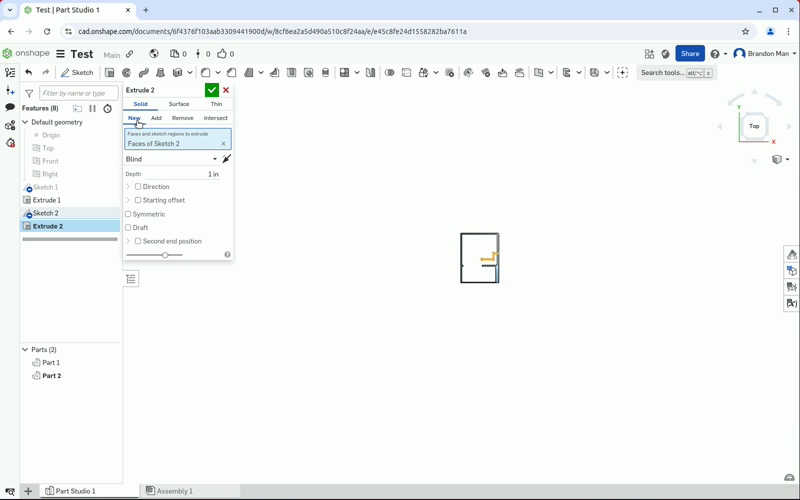
key(tab, 4)
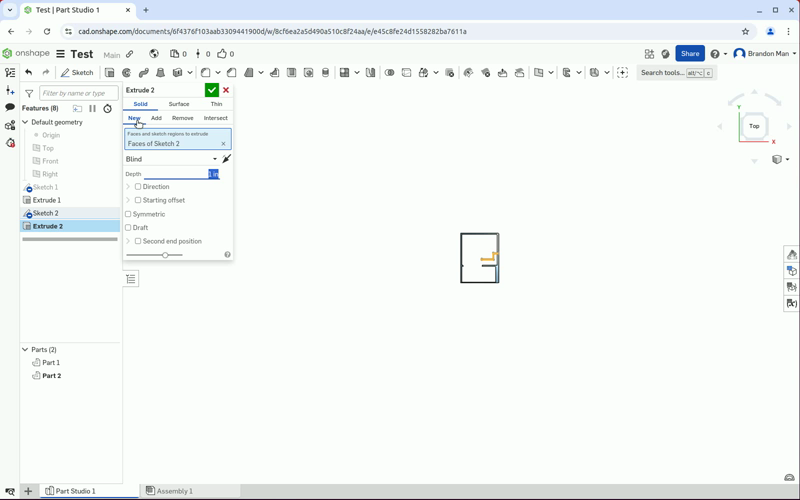
text(3.129)
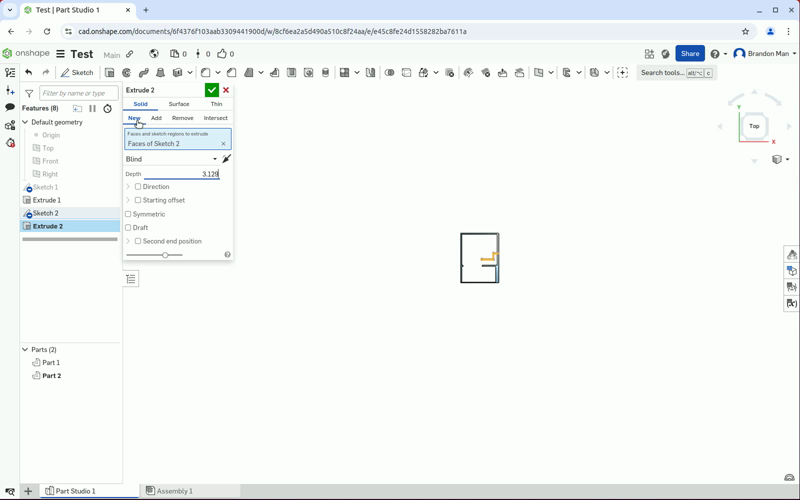
key(enter)
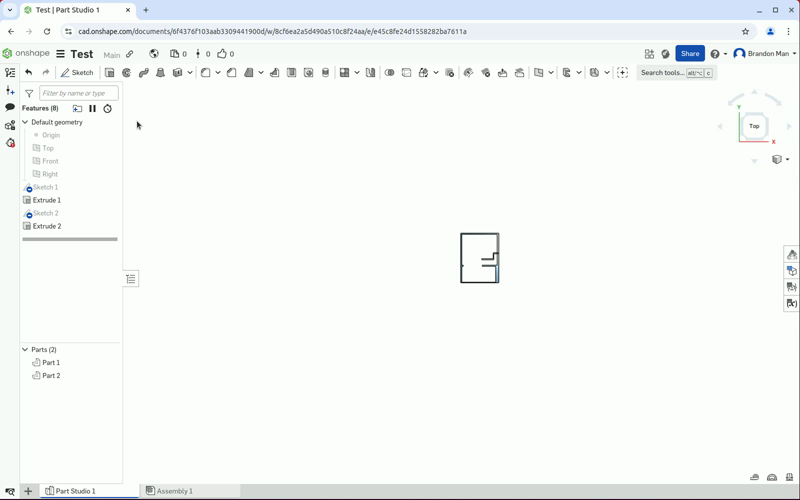
key(shift+h)
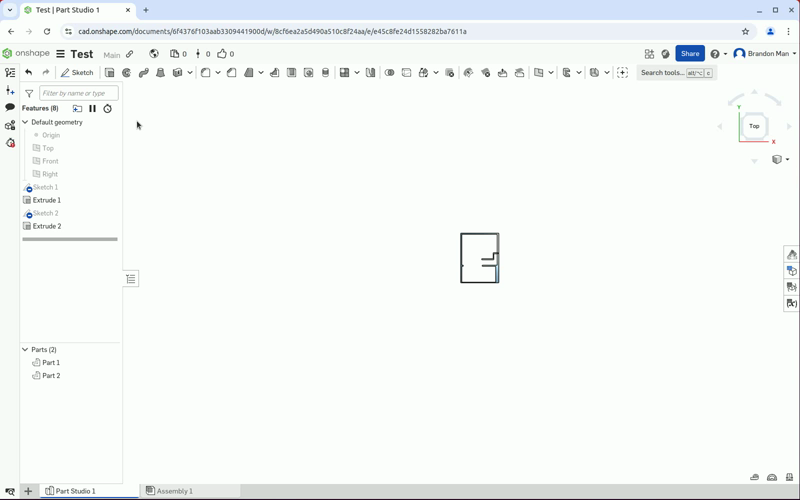
key(shift+h)
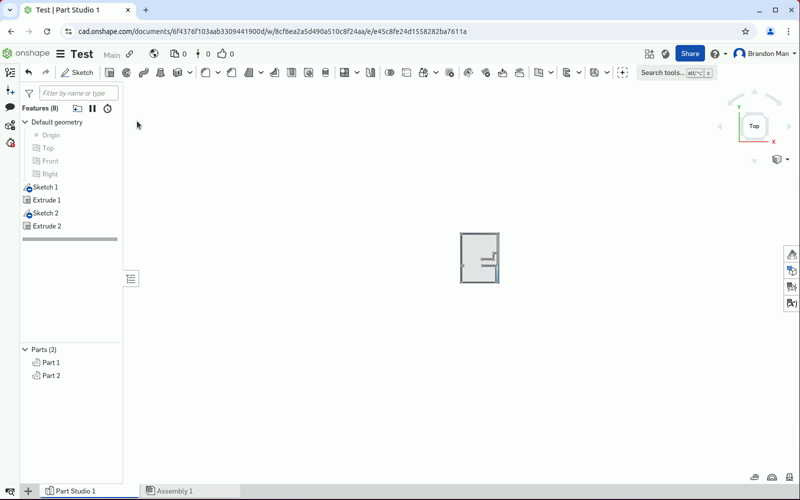
key(shift+7)
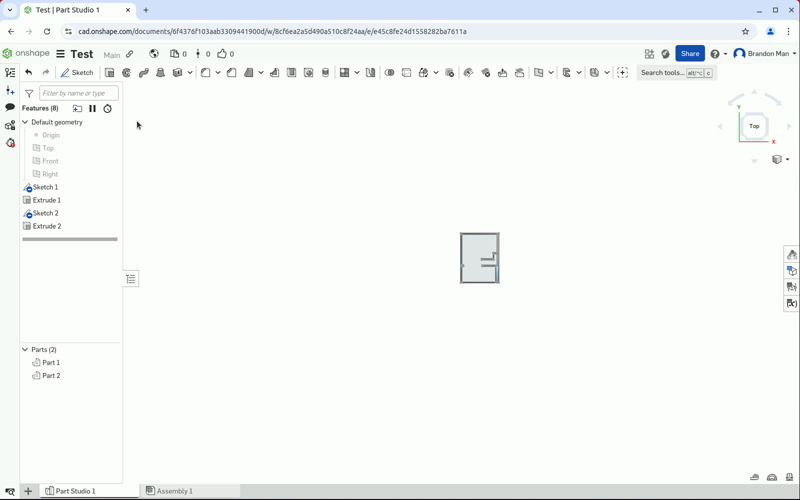
key(up, 3)
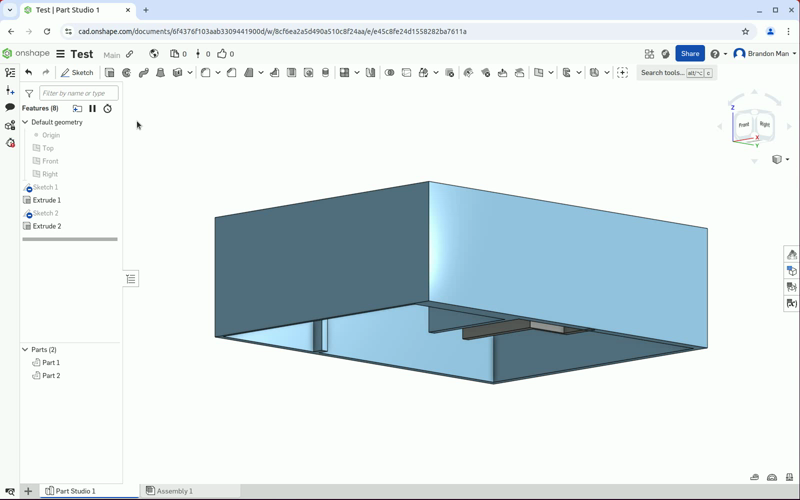
key(left, 3)
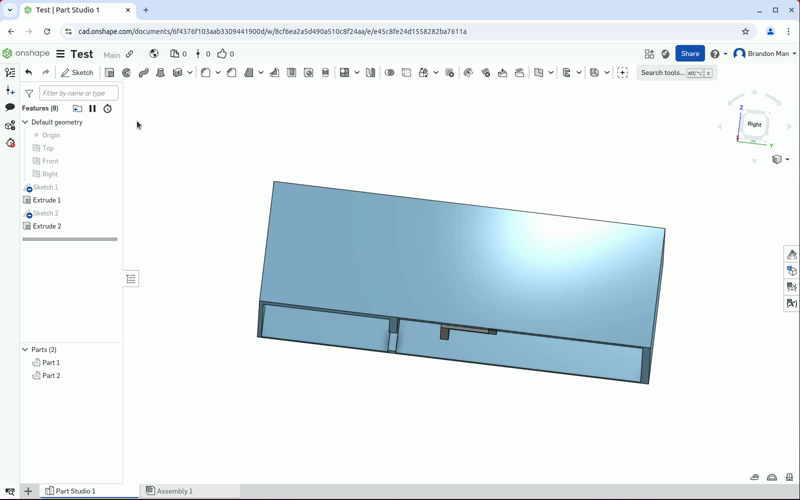
key(right, 3)
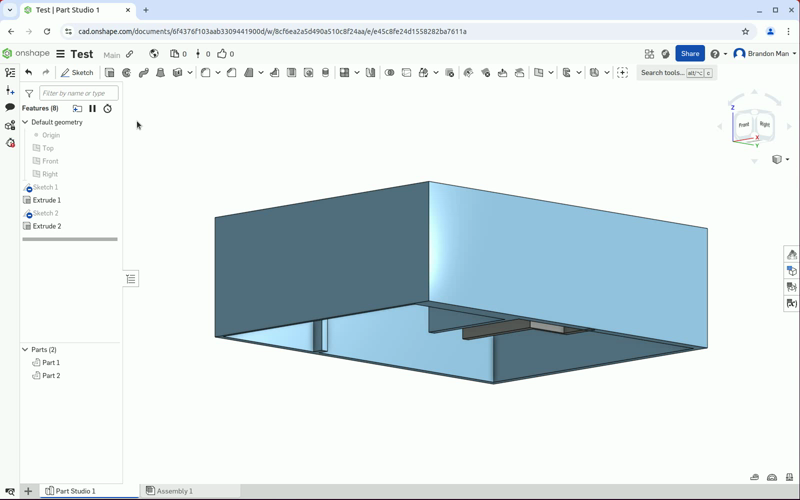
key(down, 3)
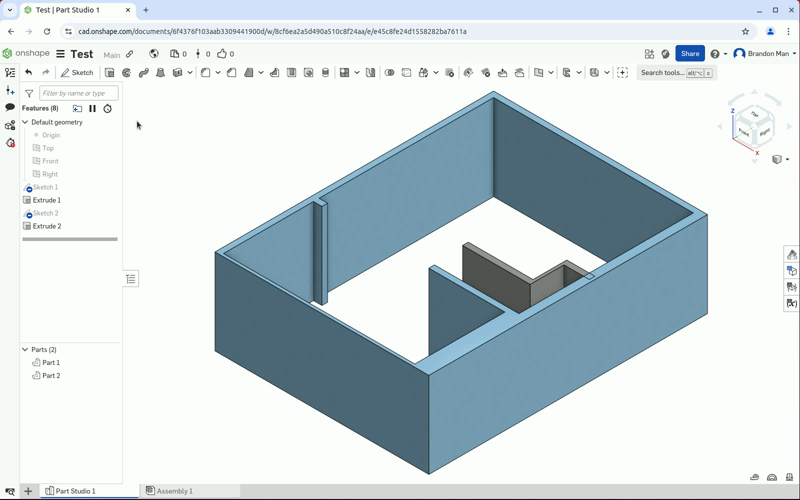
mouse_move(73, 189)
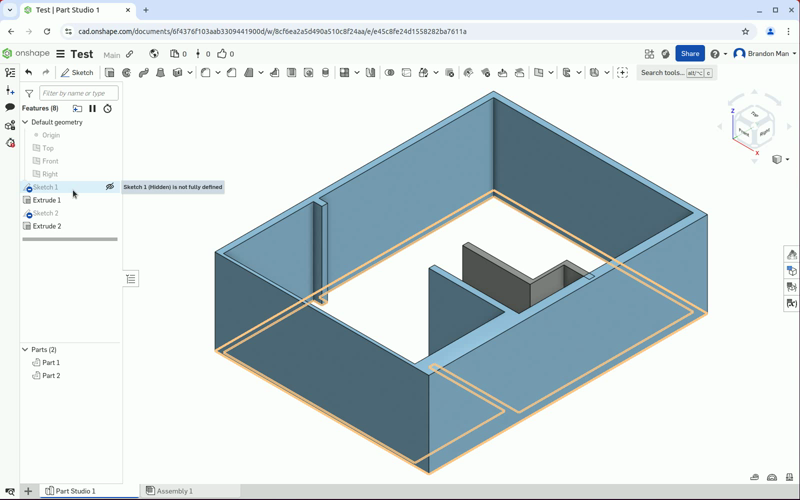
click(73, 189)